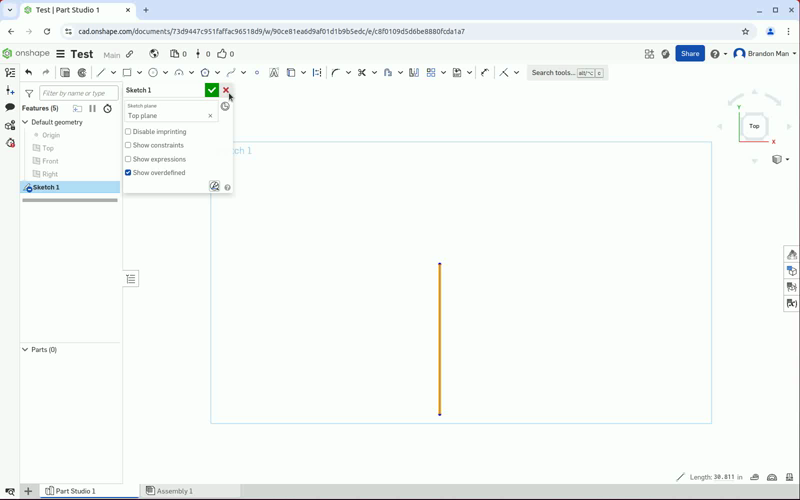
key(shift+h)
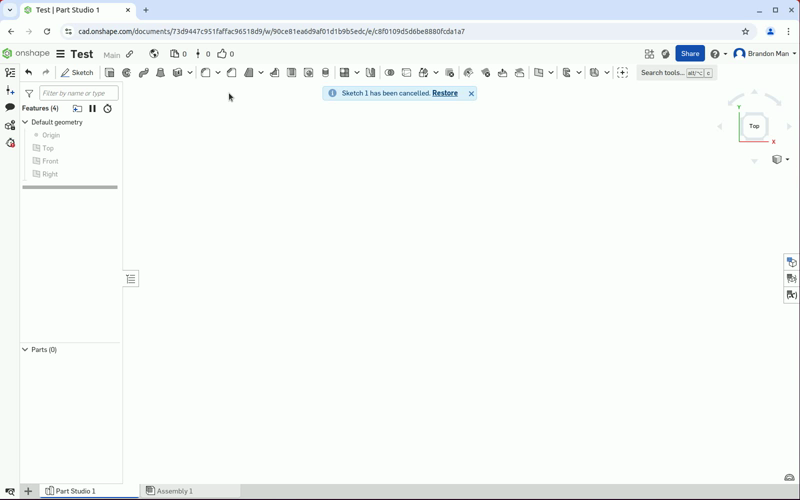
mouse_move(73, 352)
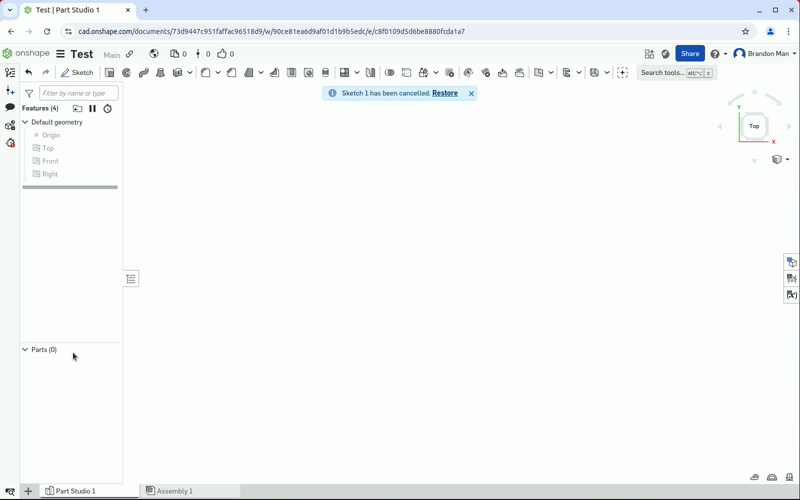
key(y)
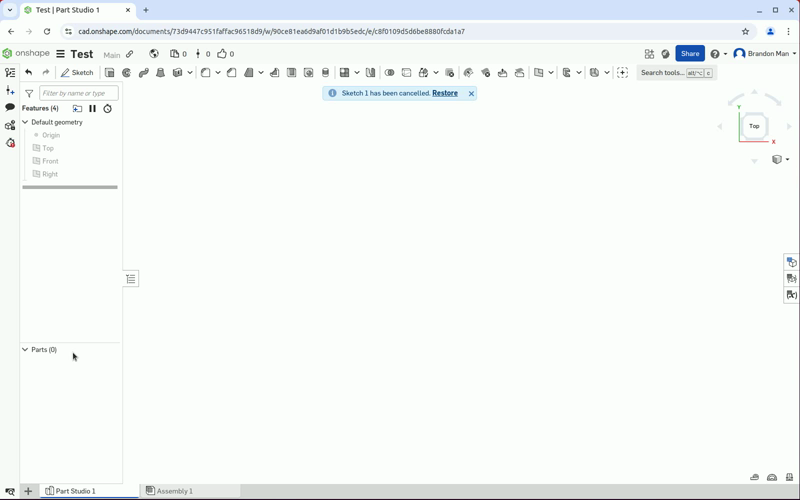
key(shift+p)
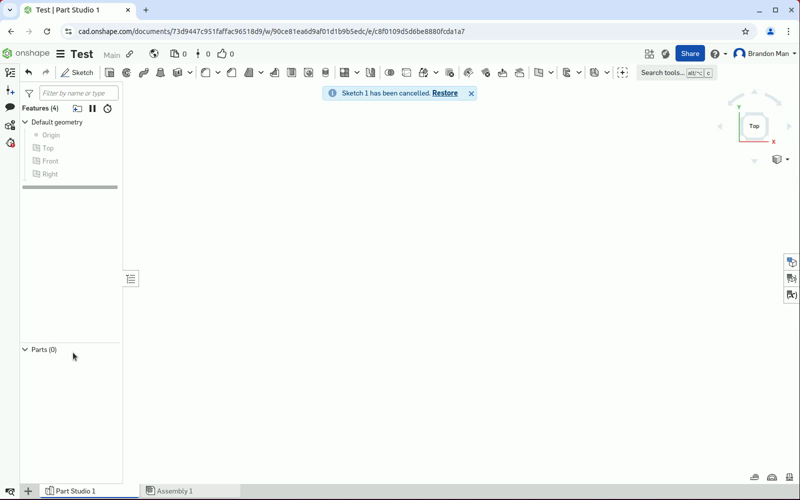
key(space)
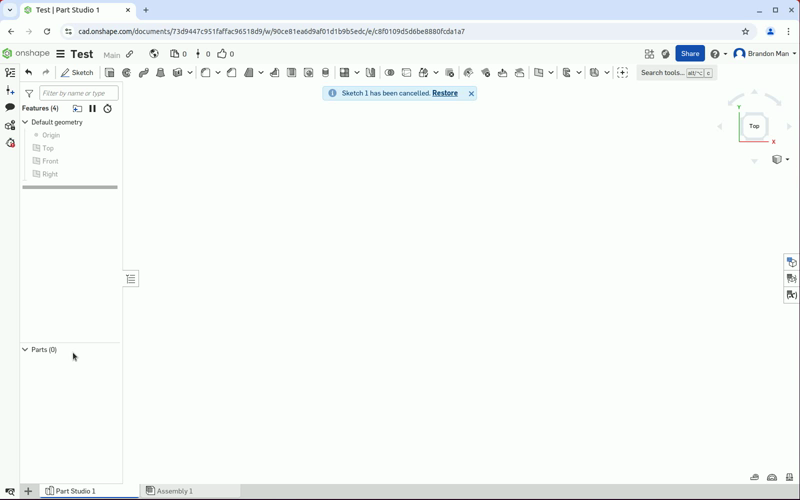
key_down(shift)
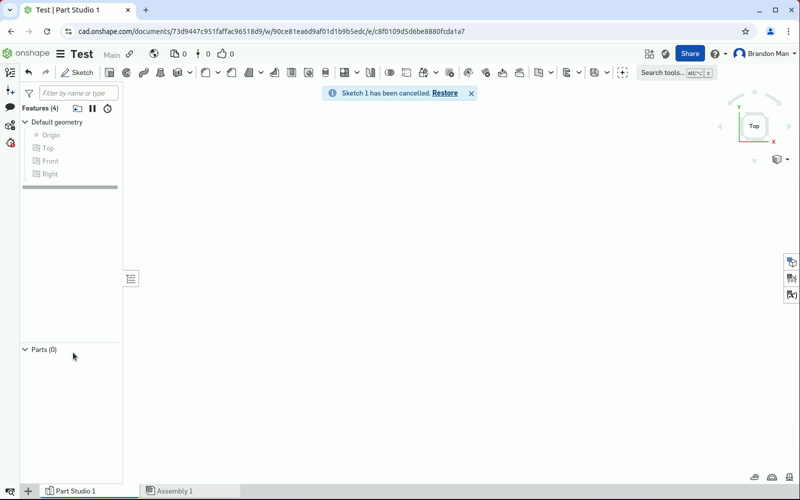
key(up)
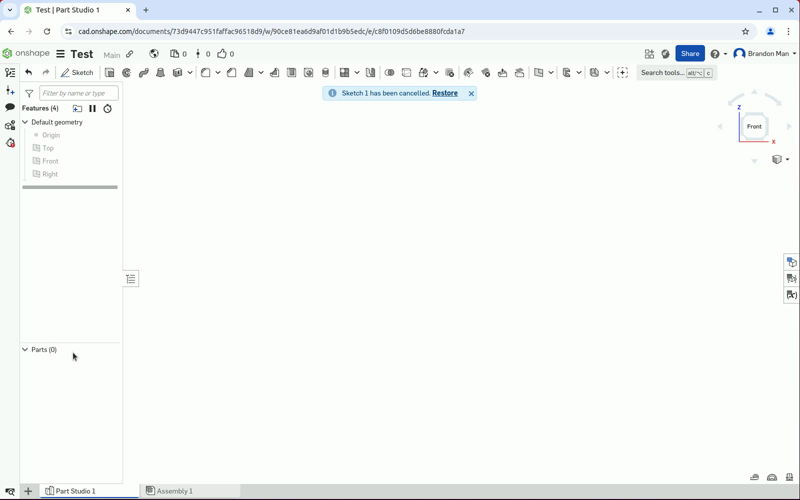
key_up(shift)
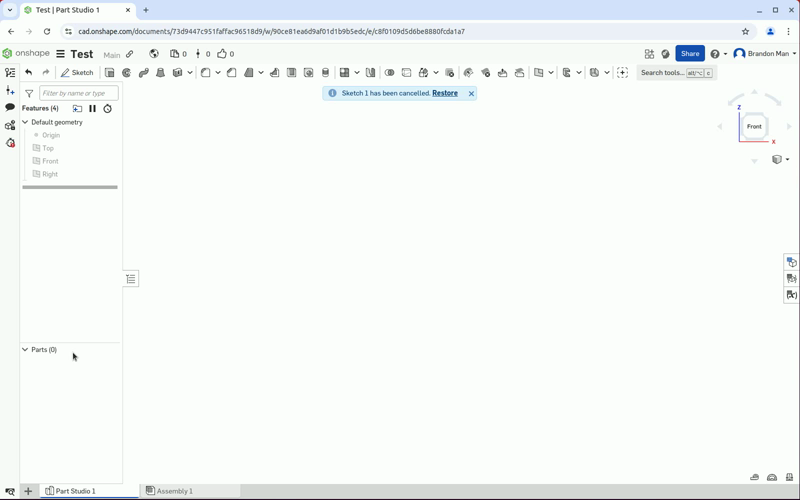
mouse_move(73, 352)
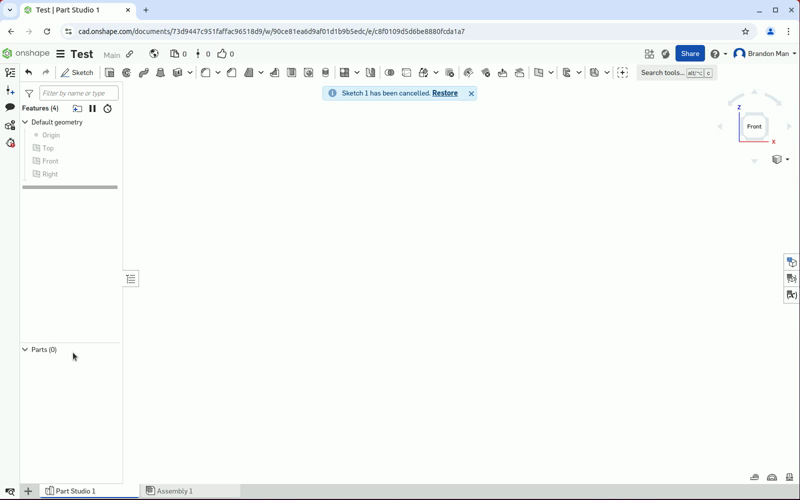
key(shift+y)
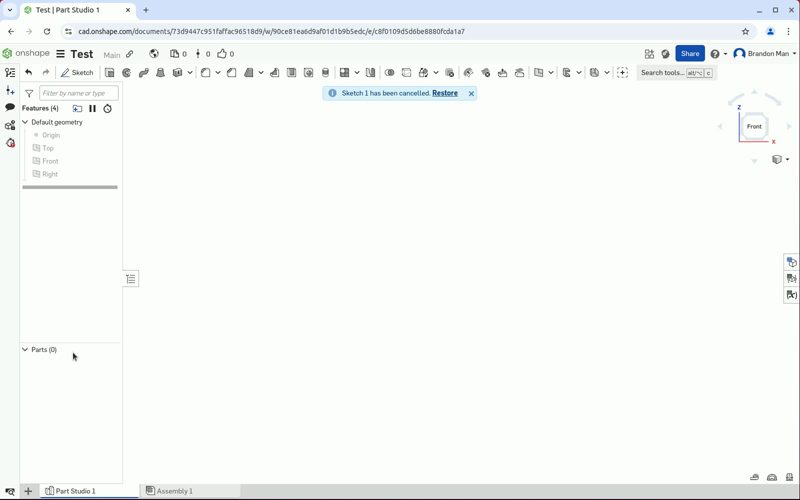
key(shift+s)
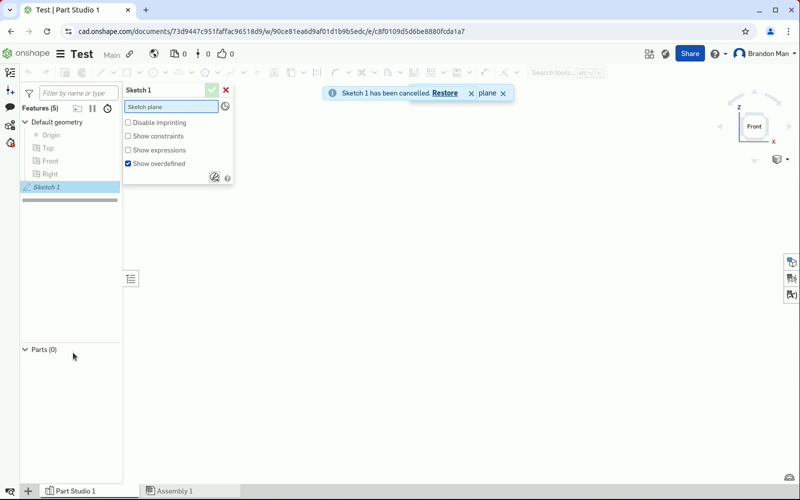
mouse_move(73, 163)
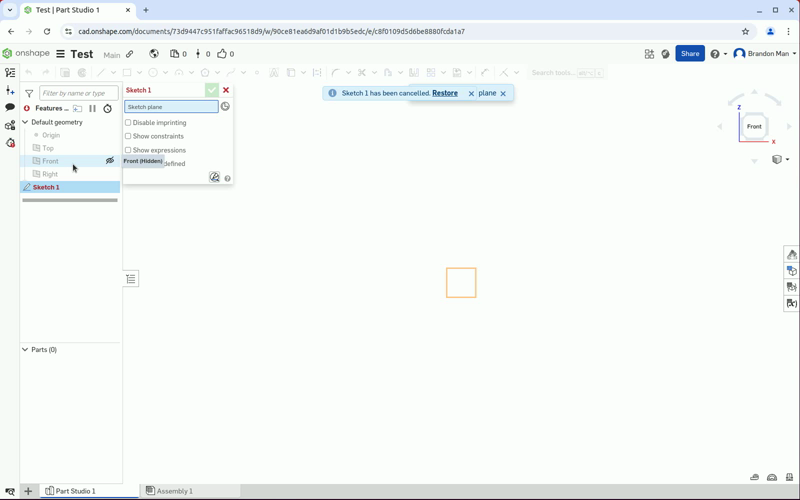
click(73, 163)
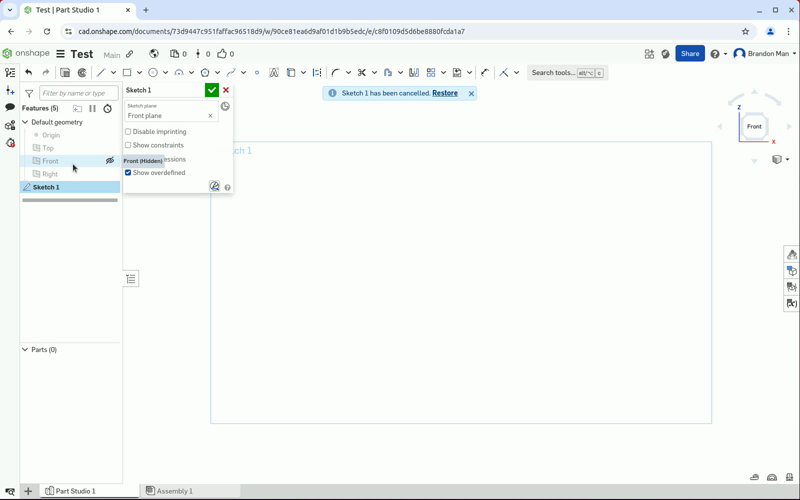
mouse_move(73, 352)
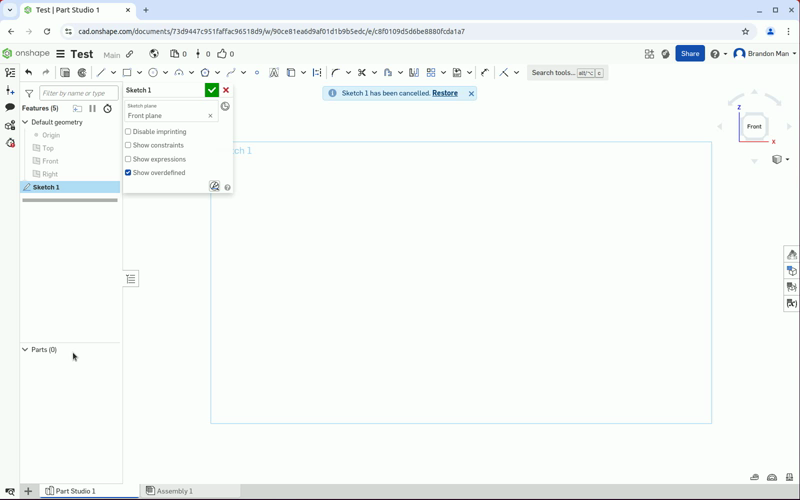
key(y)
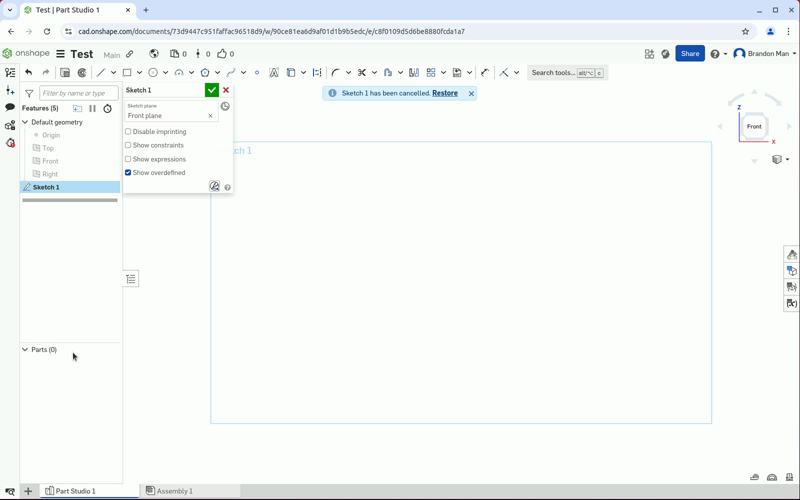
key(l)
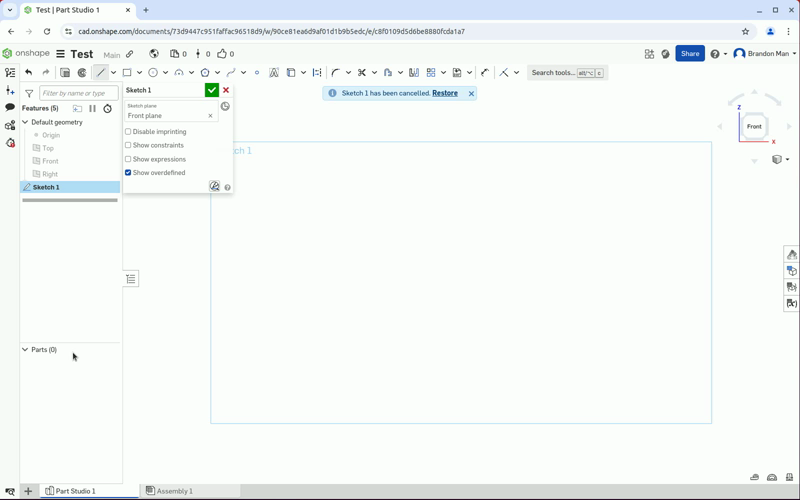
key_down(shift)
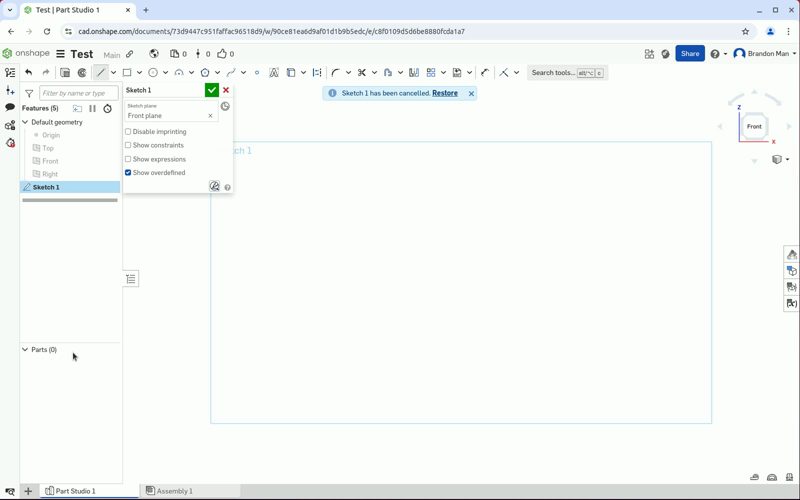
mouse_move(358, 376)
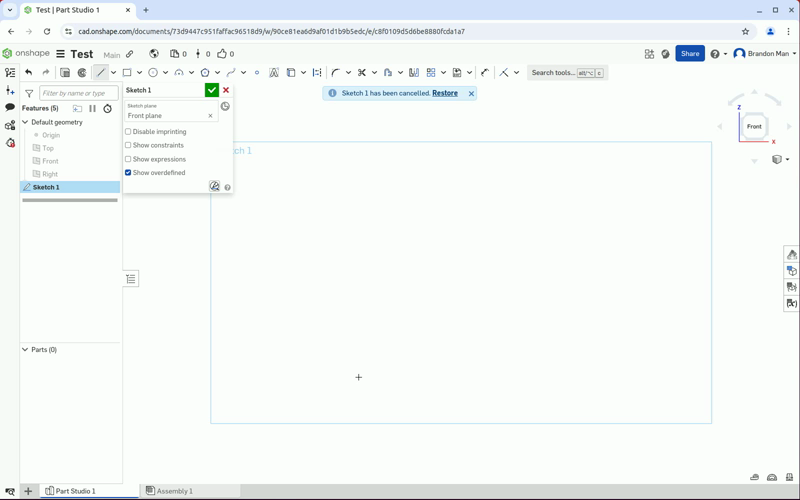
click(358, 376)
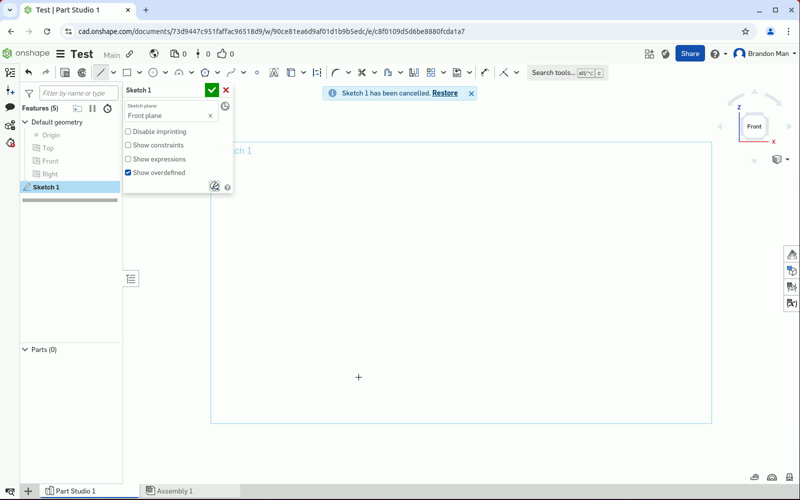
key_up(shift)
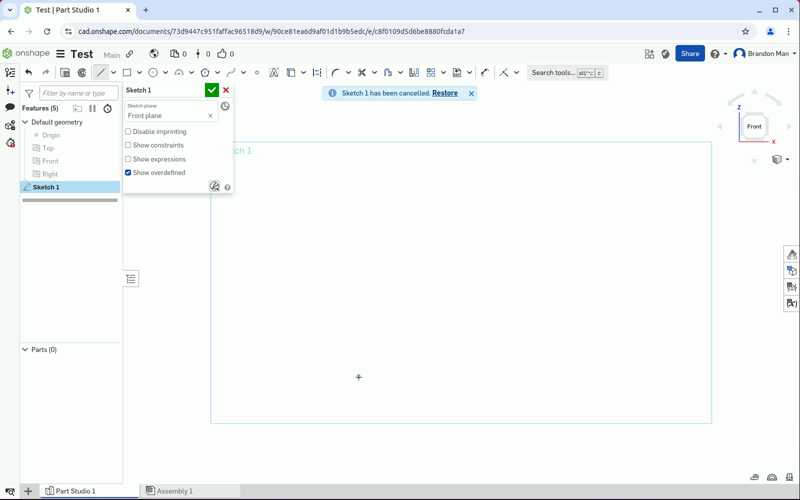
key_down(shift)
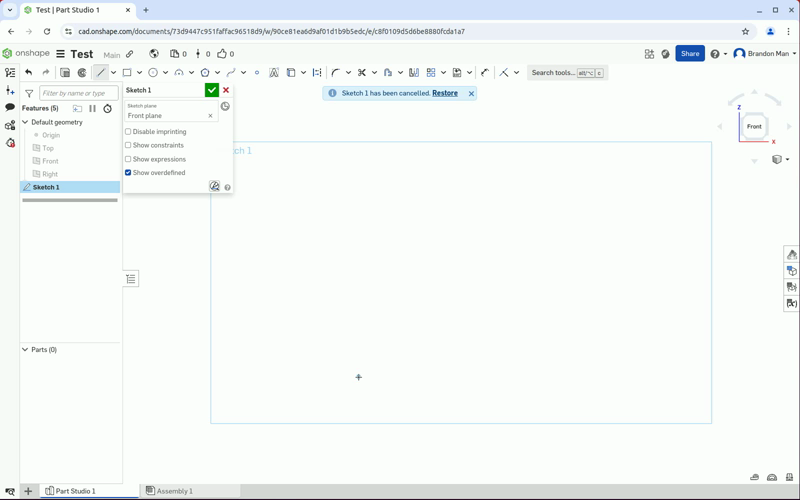
mouse_move(388, 376)
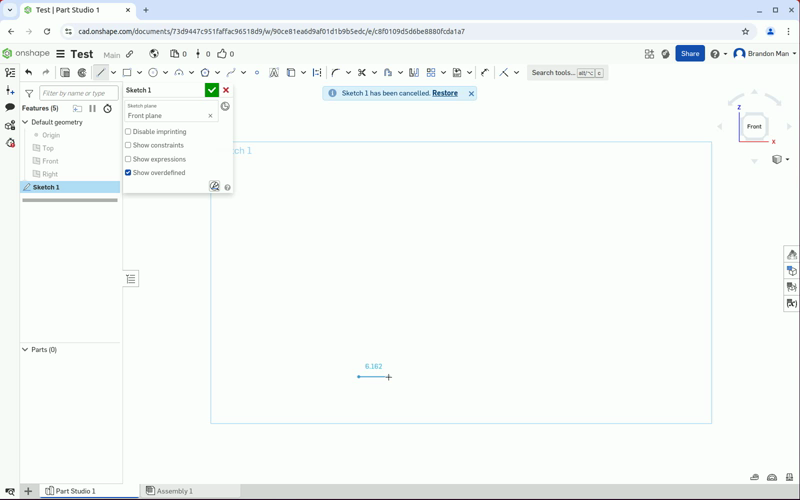
mouse_move(366, 376)
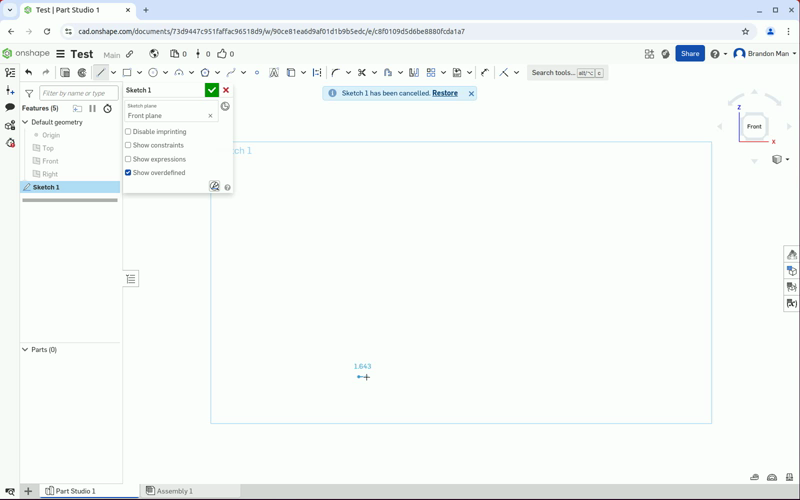
click(366, 376)
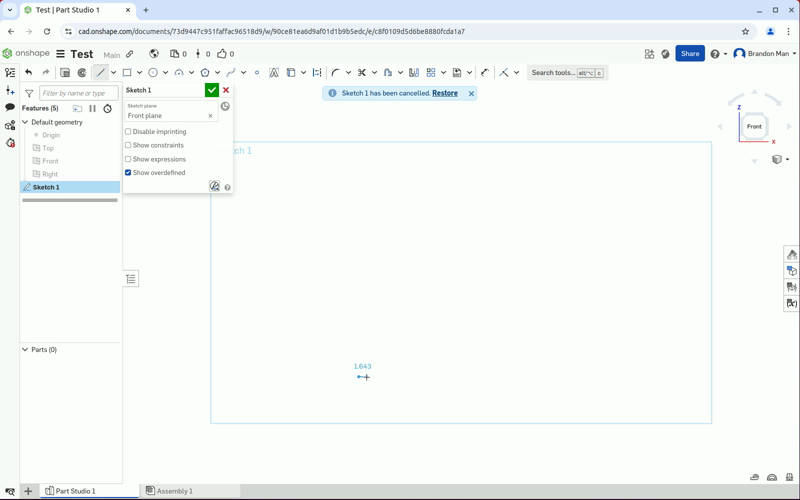
key_up(shift)
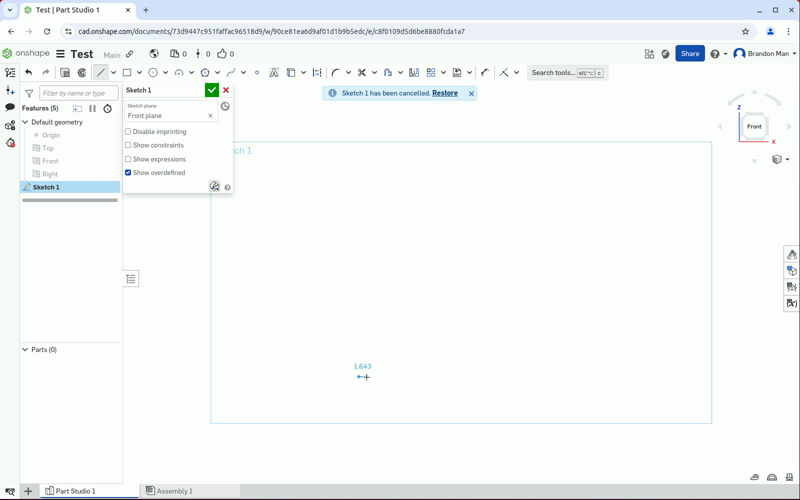
key_down(shift)
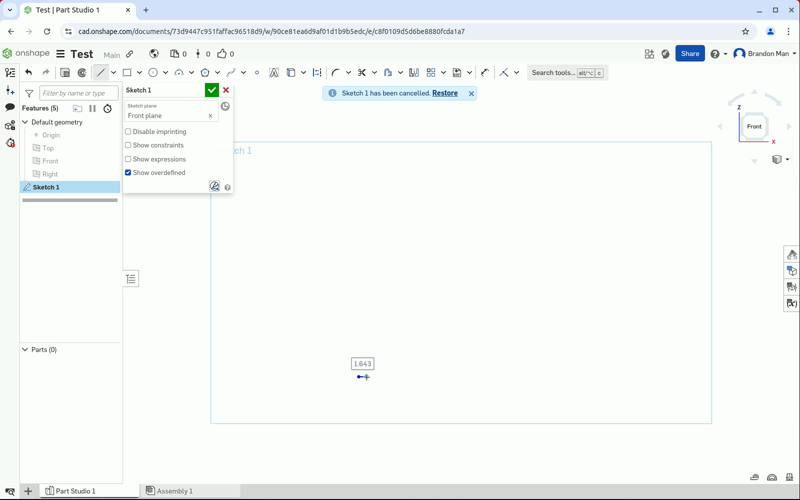
mouse_move(366, 314)
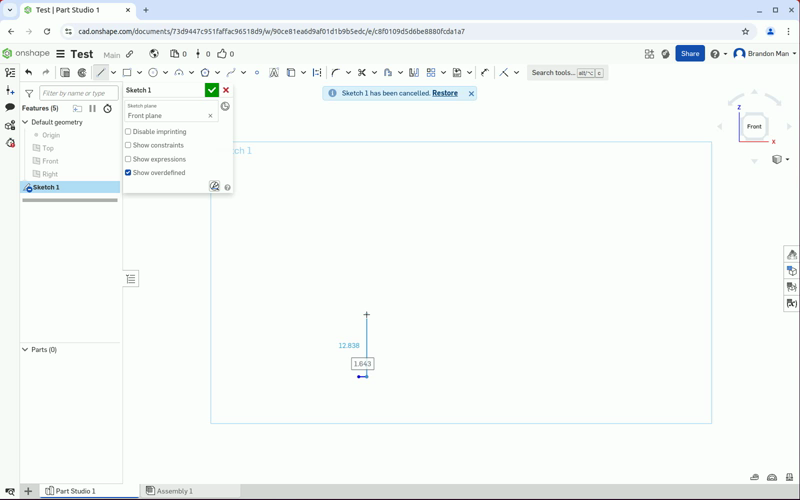
click(366, 314)
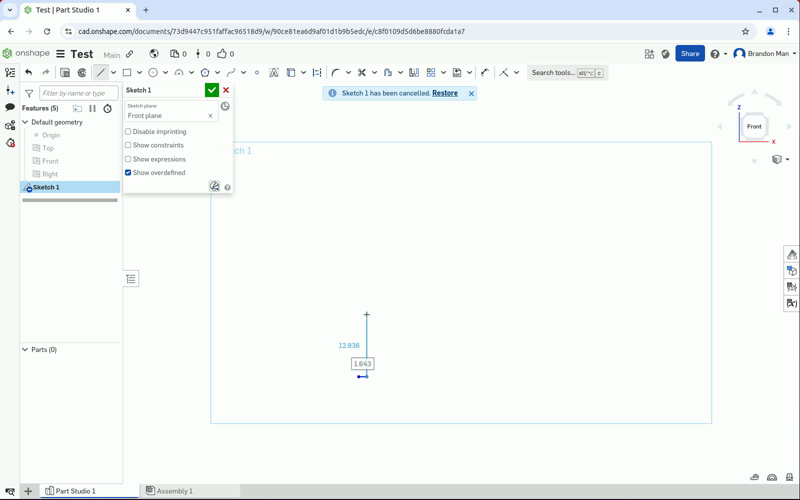
key_up(shift)
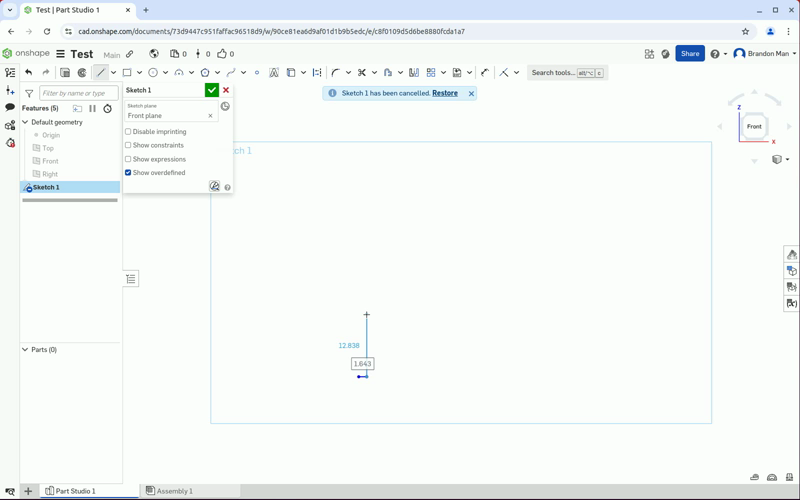
key_down(shift)
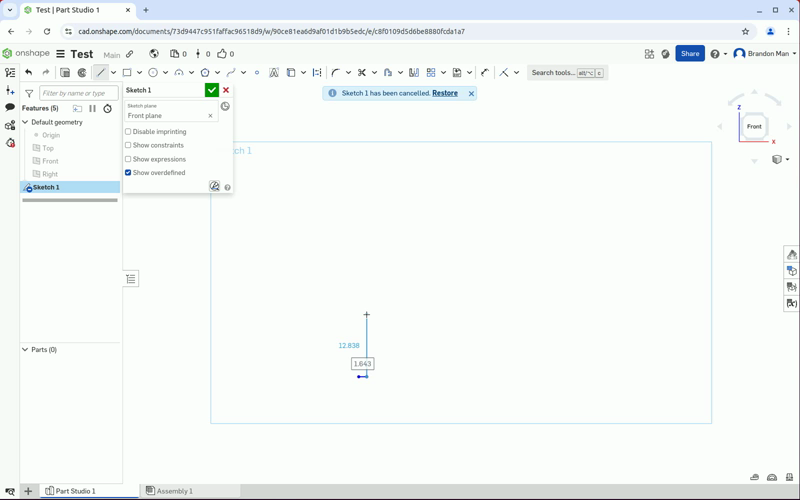
mouse_move(396, 314)
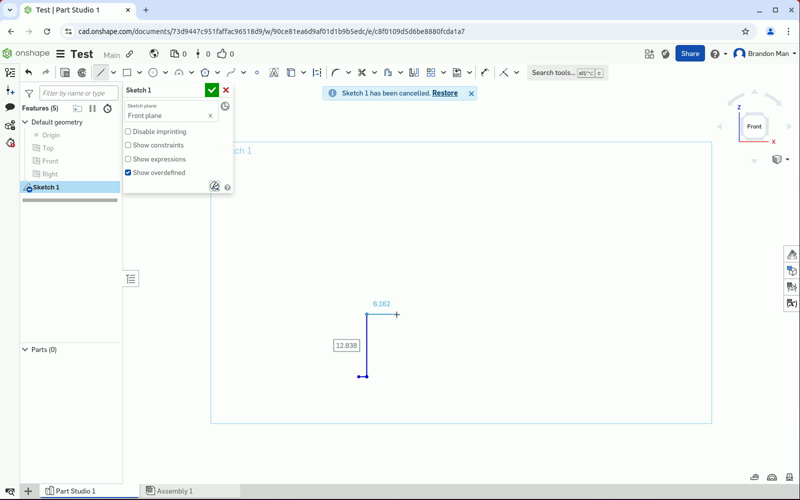
mouse_move(358, 314)
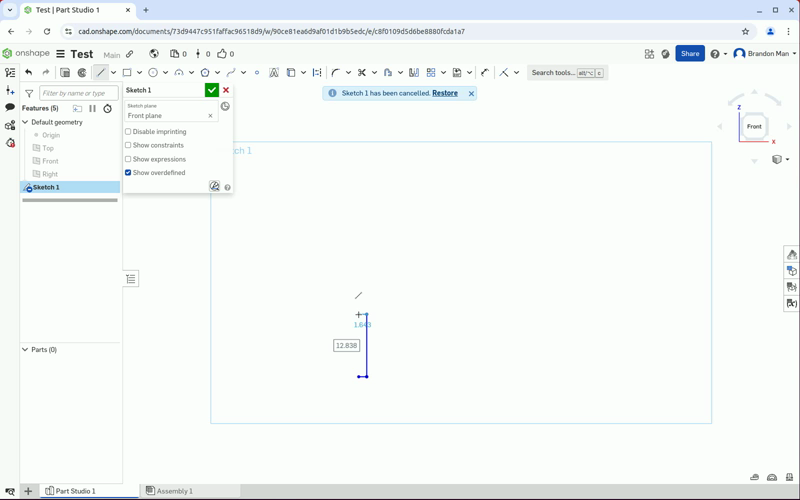
click(358, 314)
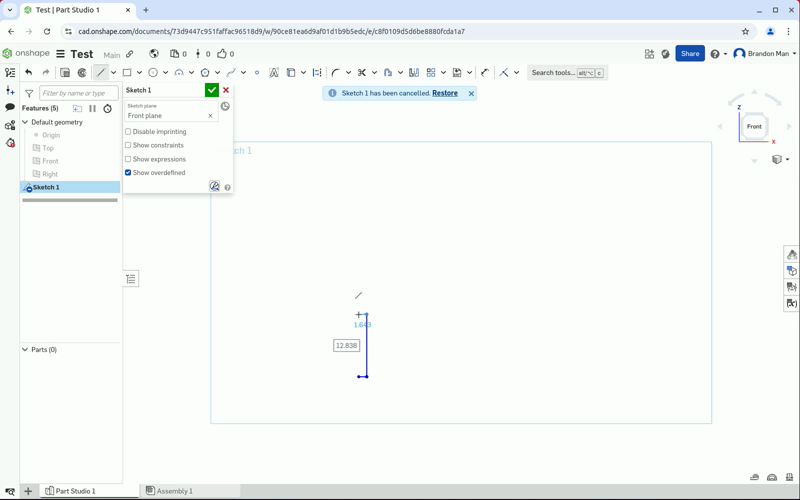
key_up(shift)
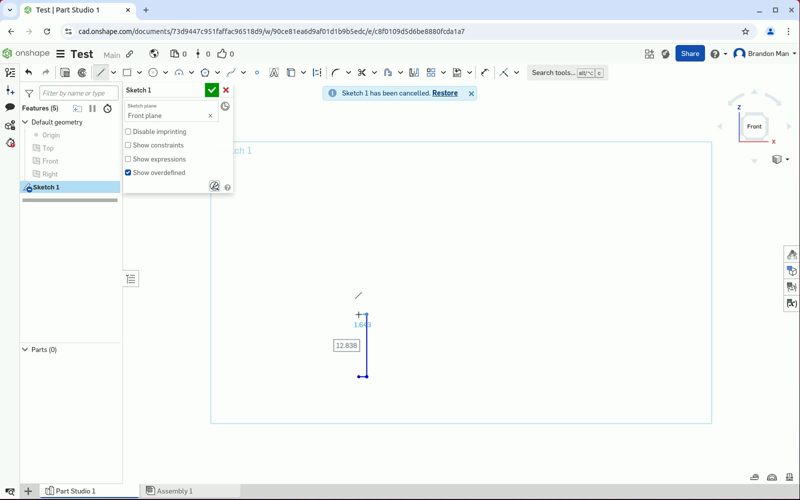
key_down(shift)
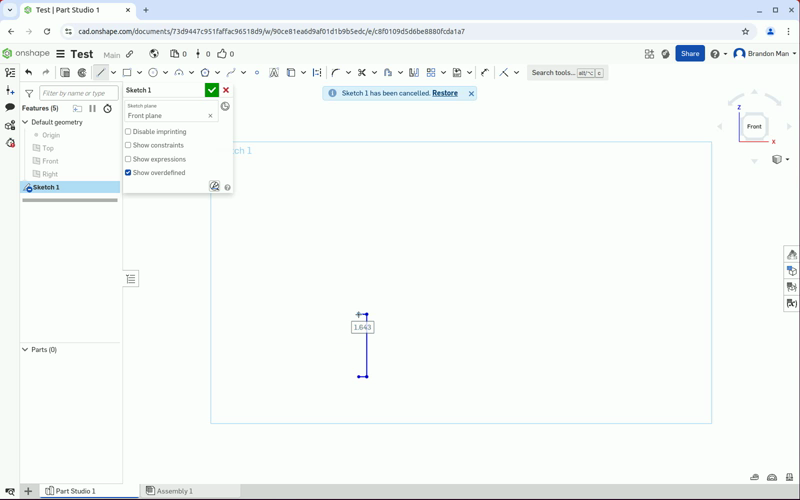
mouse_move(358, 376)
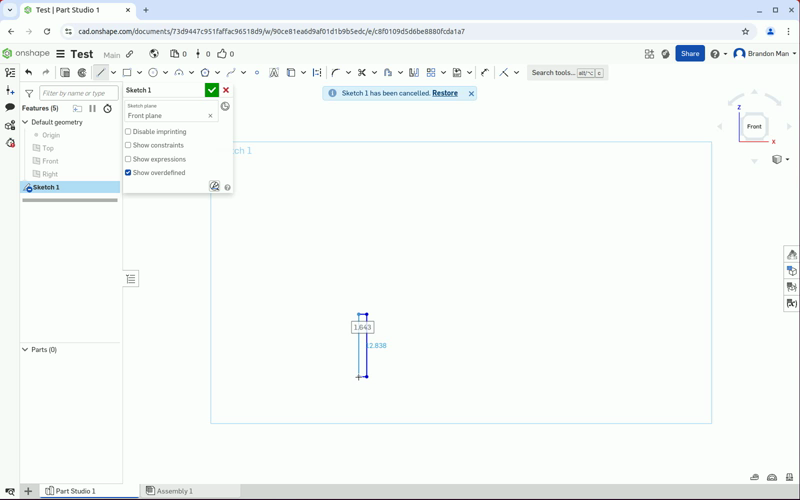
key_up(shift)
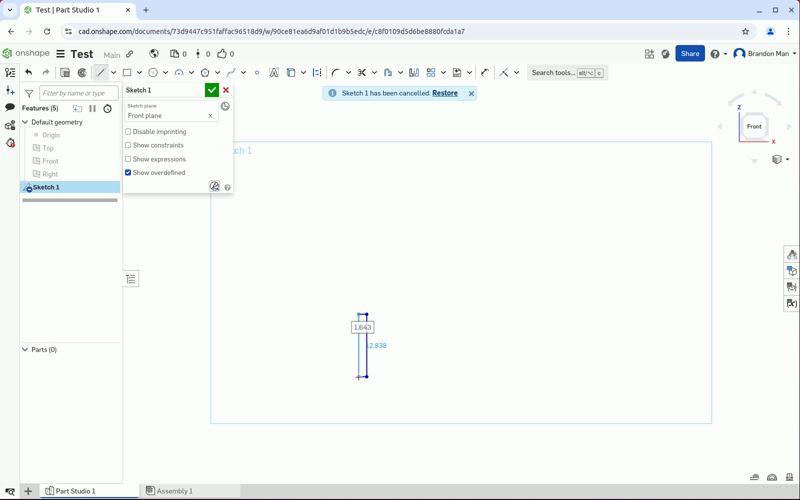
click(358, 376)
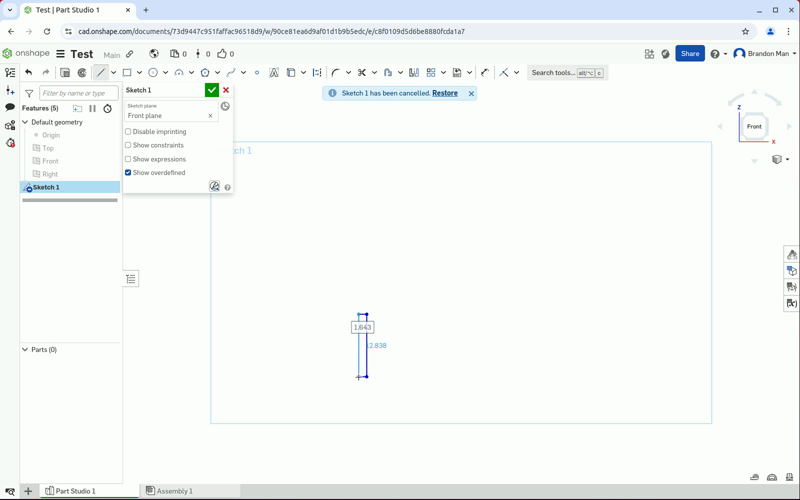
key(esc)
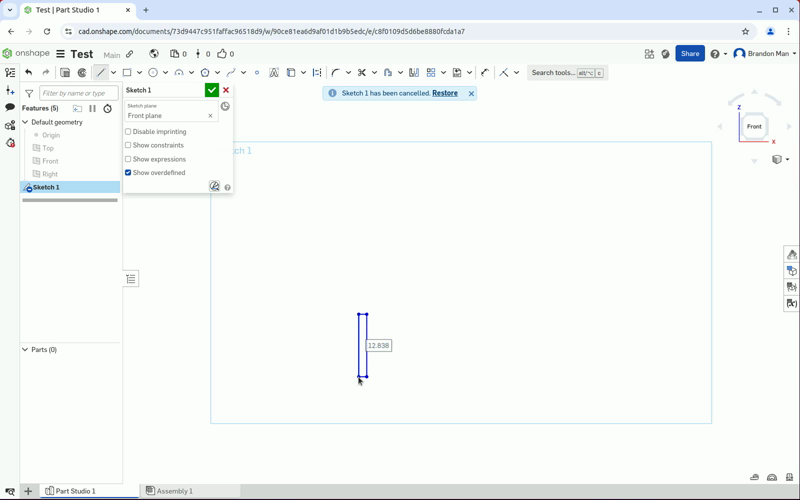
mouse_move(364, 318)
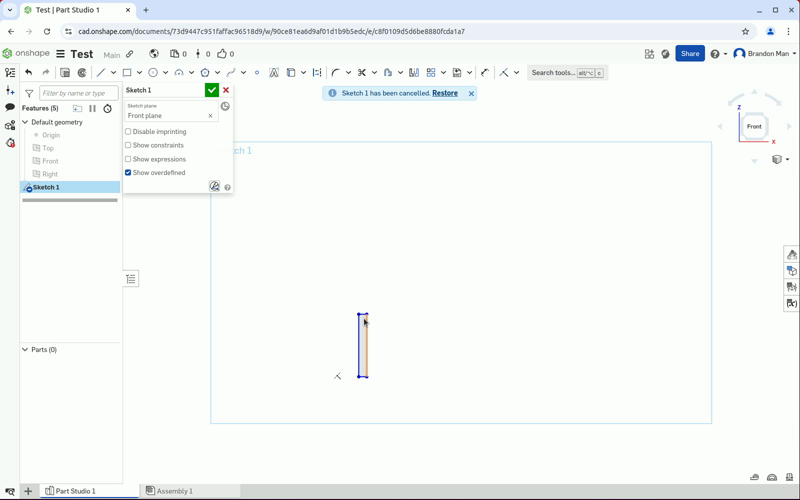
scroll(6)
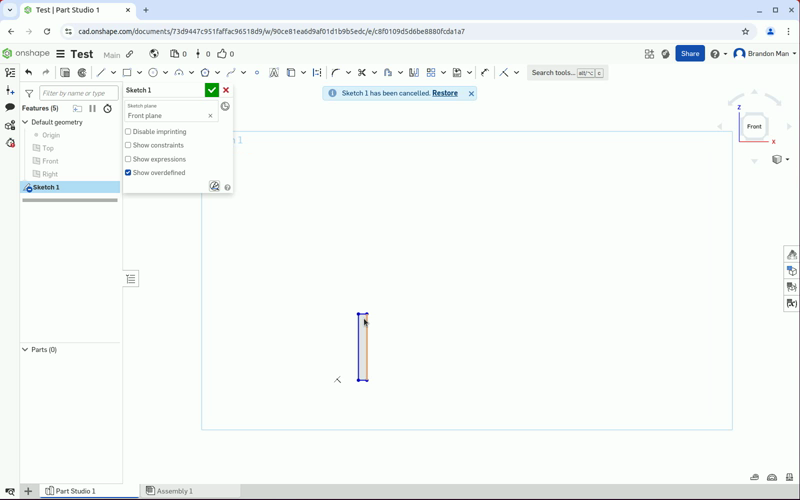
scroll(6)
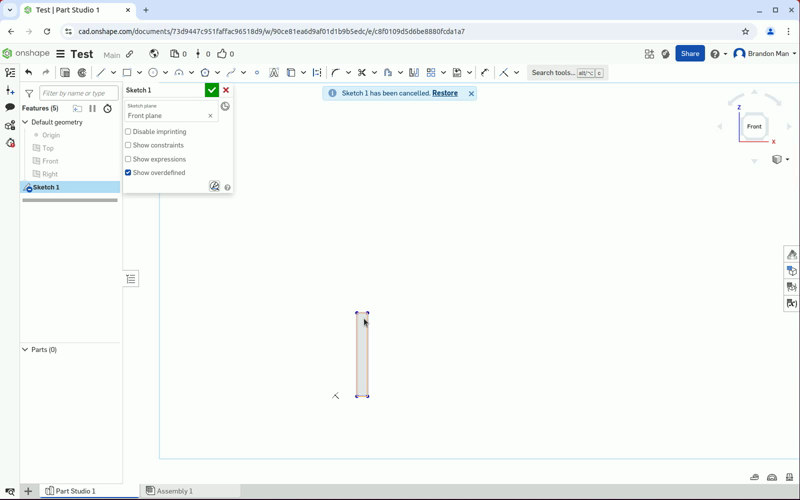
scroll(6)
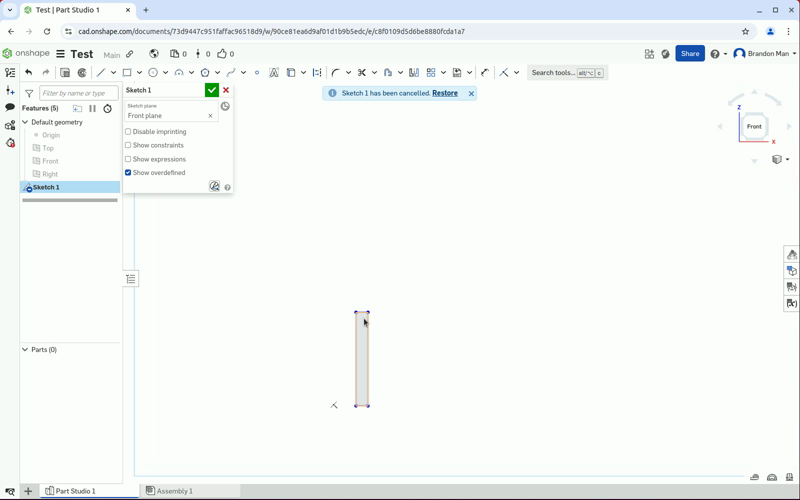
scroll(6)
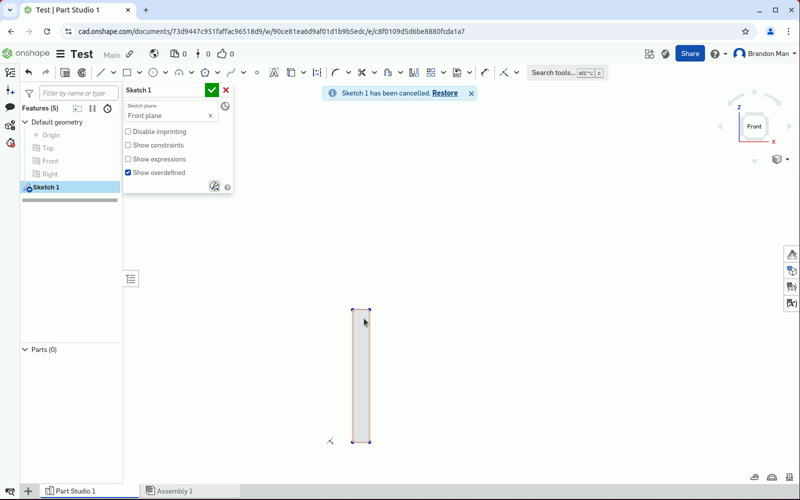
scroll(6)
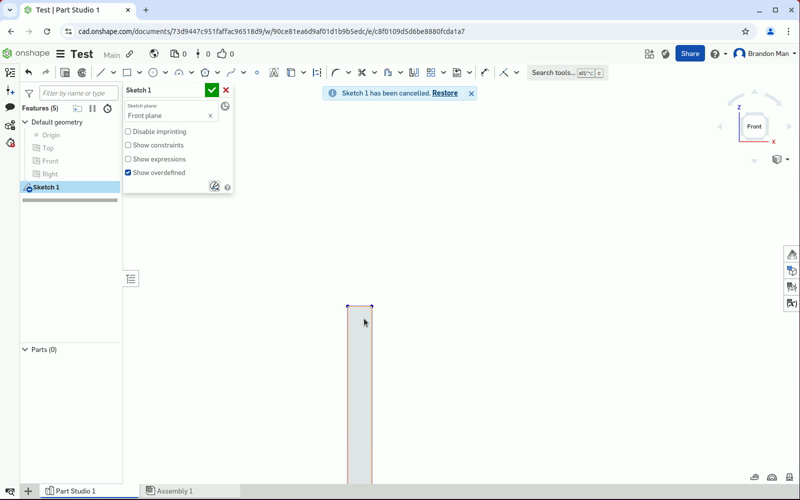
scroll(6)
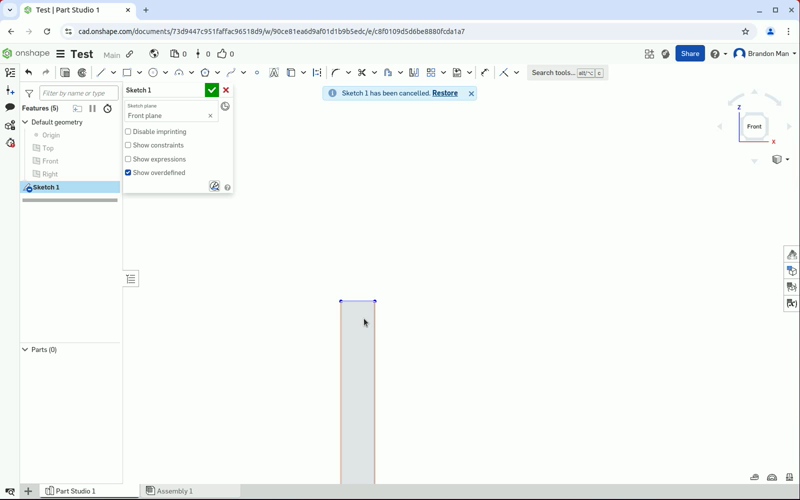
scroll(6)
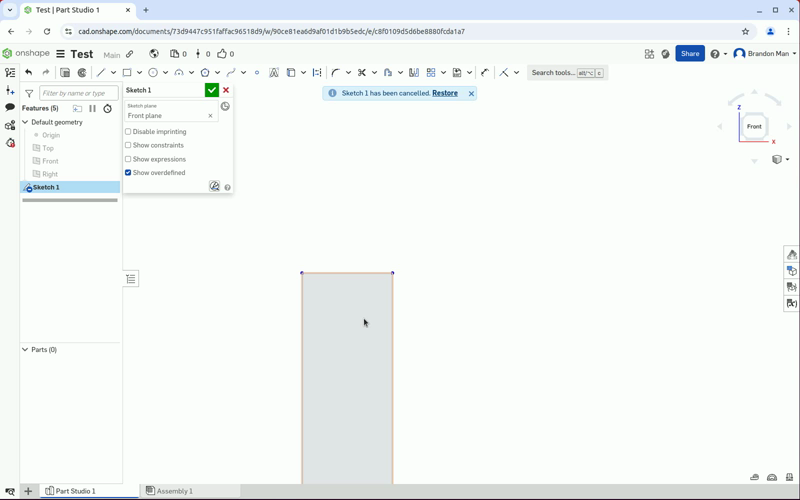
click(364, 318)
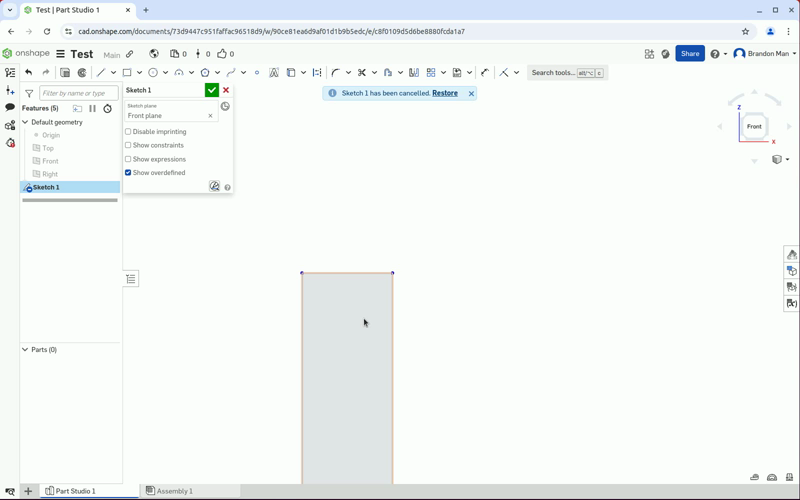
scroll(-6)
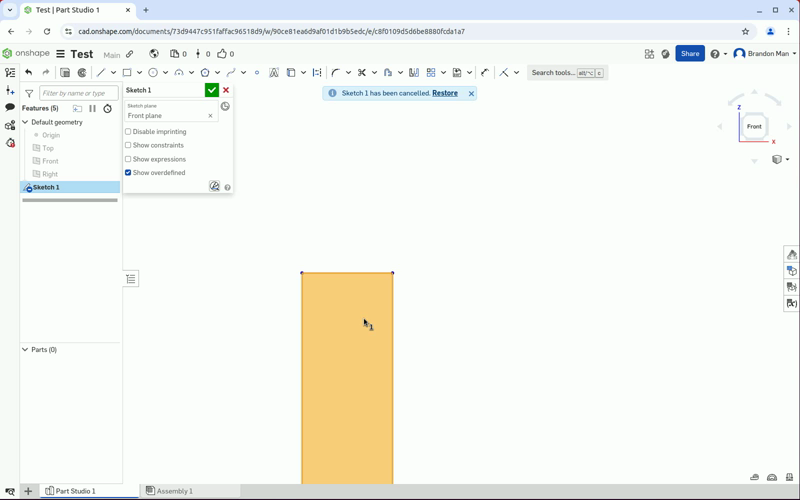
scroll(-6)
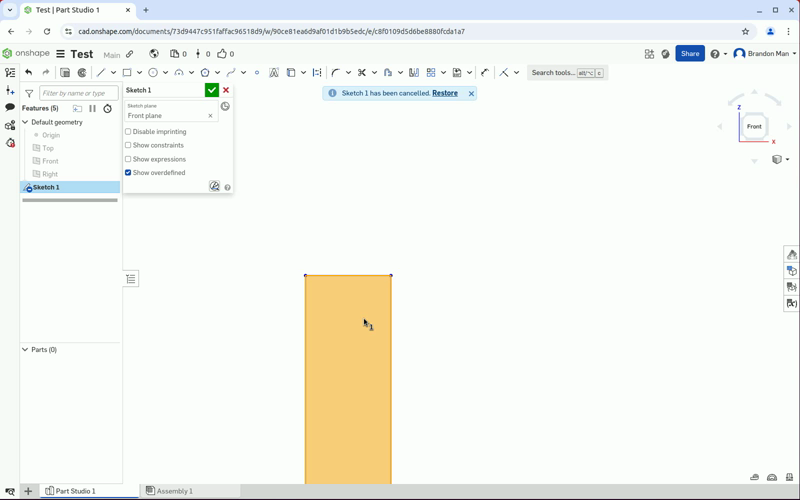
scroll(-6)
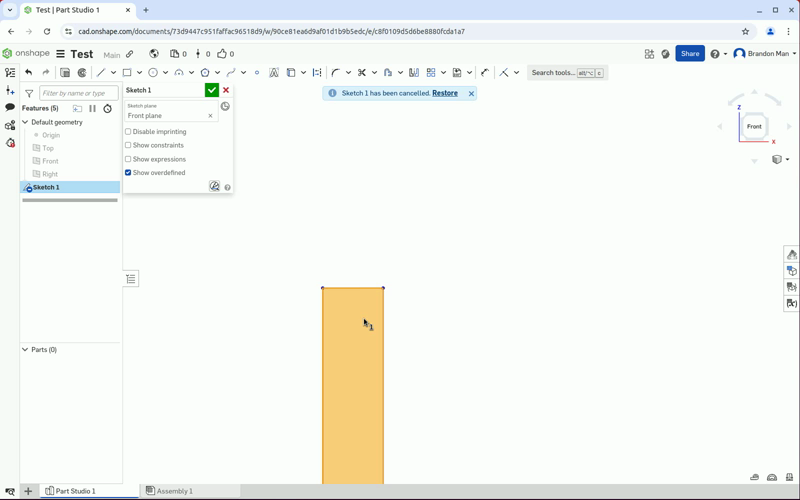
scroll(-6)
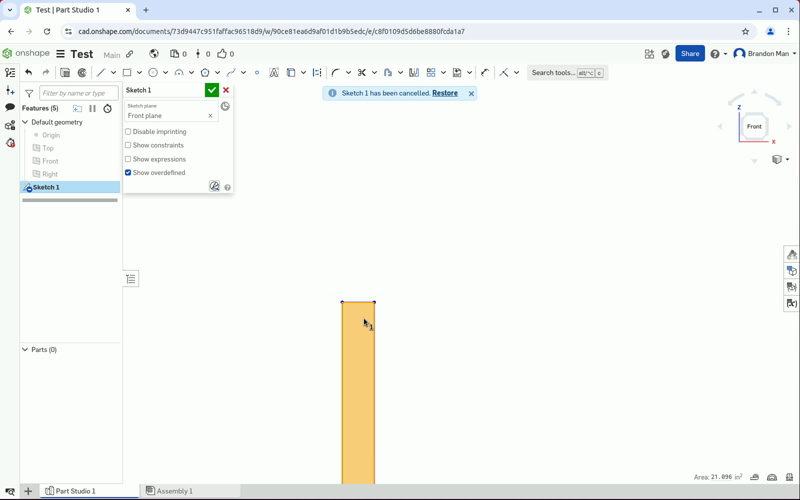
scroll(-6)
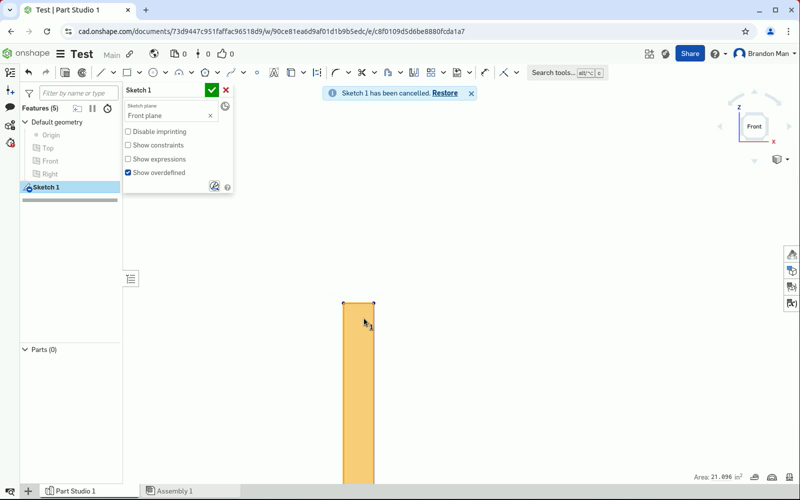
scroll(-6)
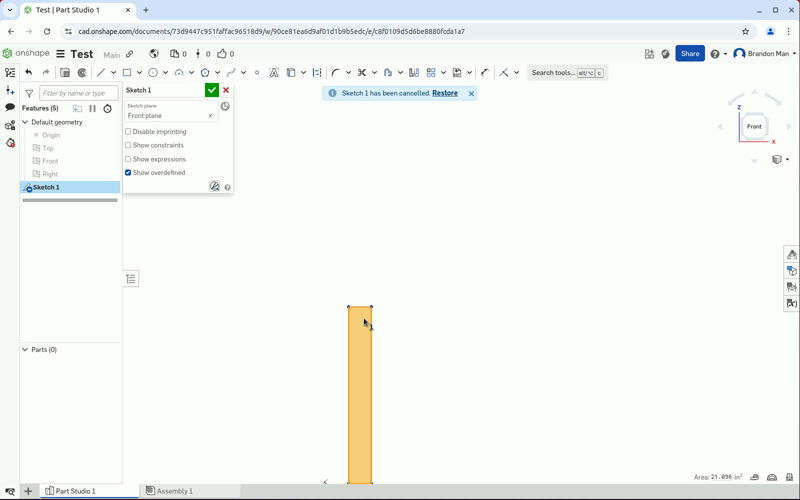
scroll(-6)
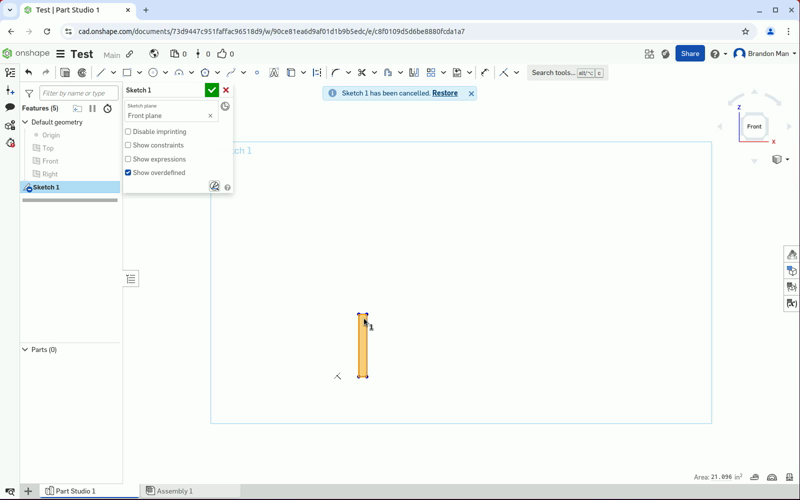
mouse_move(73, 352)
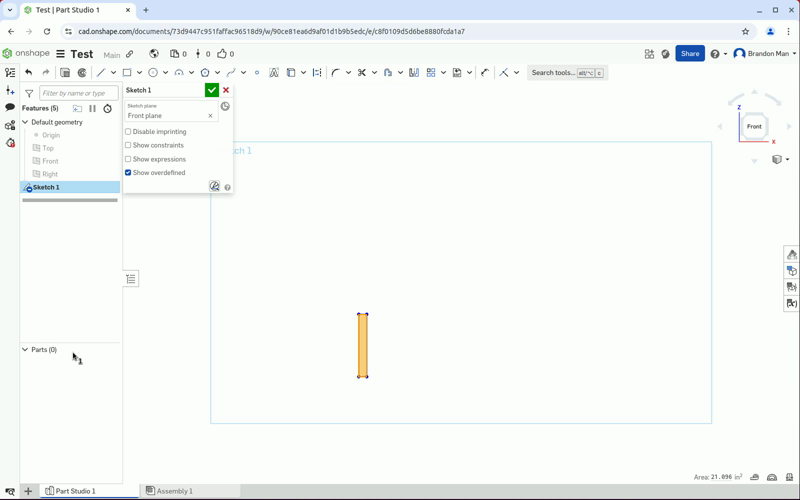
key(shift+y)
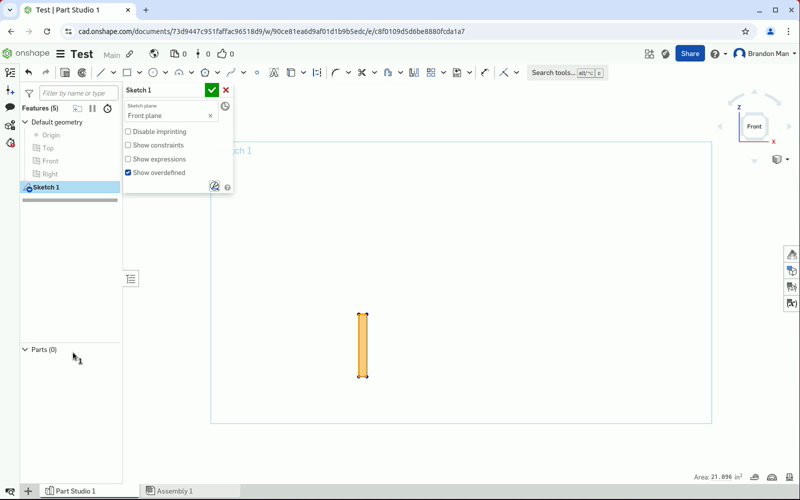
key(shift+e)
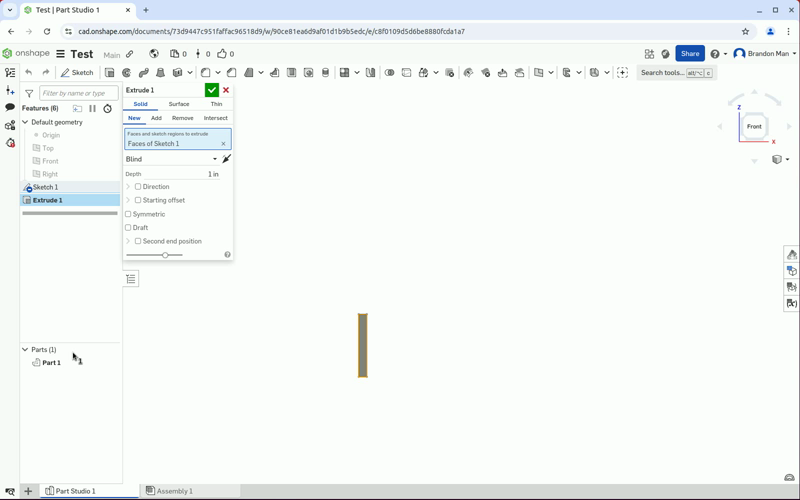
mouse_move(143, 106)
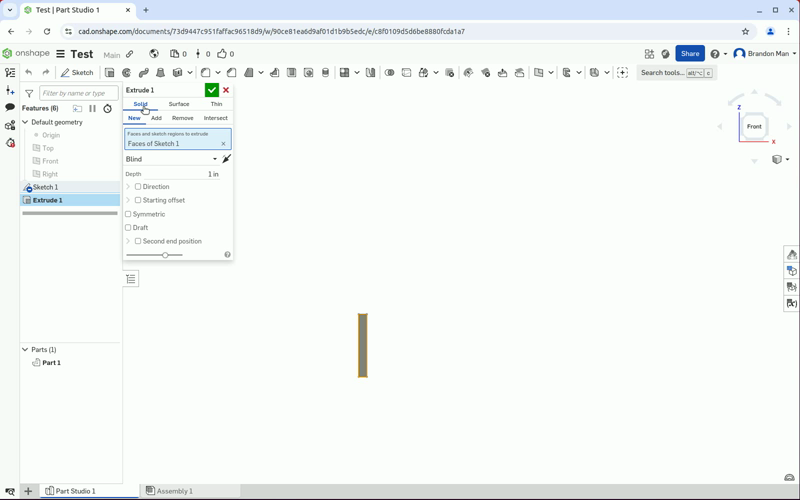
click(143, 106)
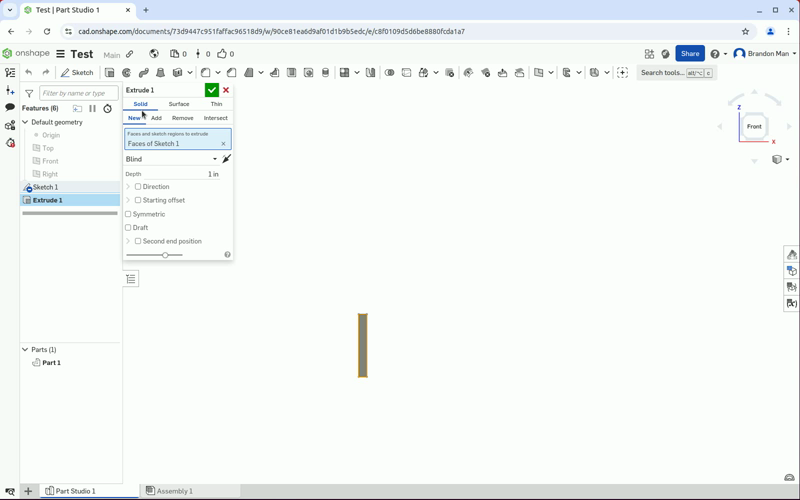
mouse_move(137, 120)
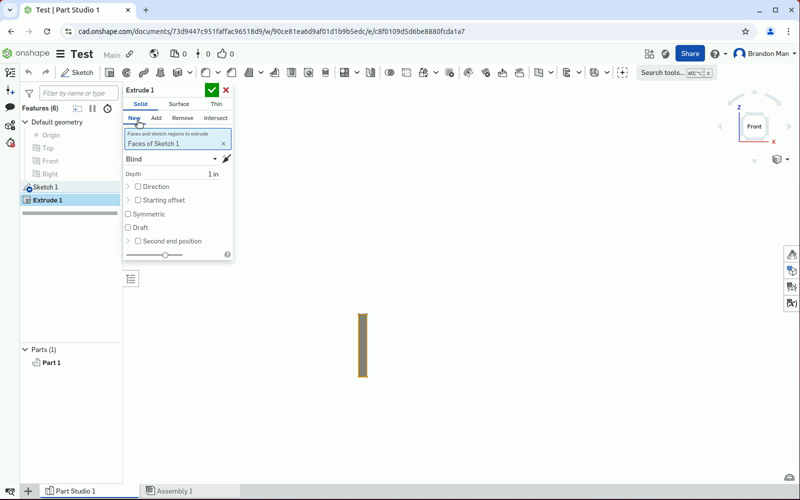
click(137, 120)
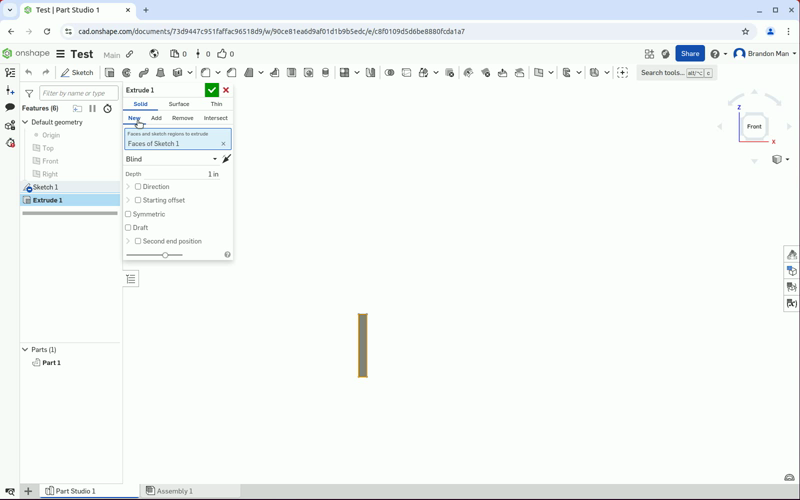
key(tab, 4)
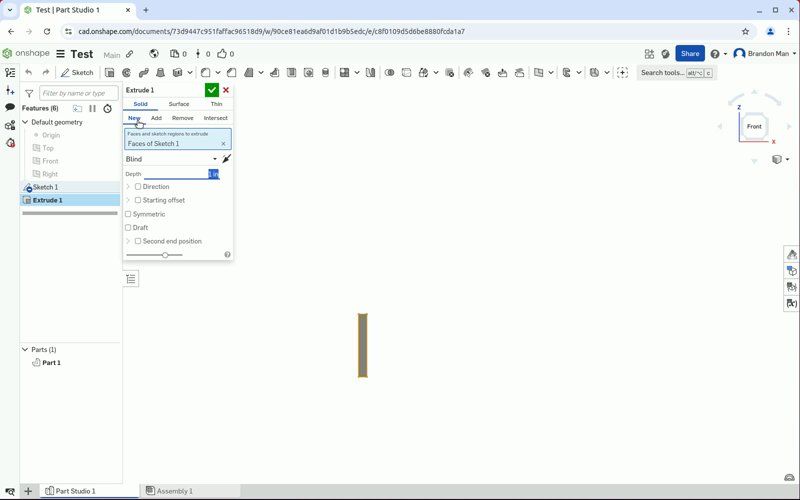
text(0.963)
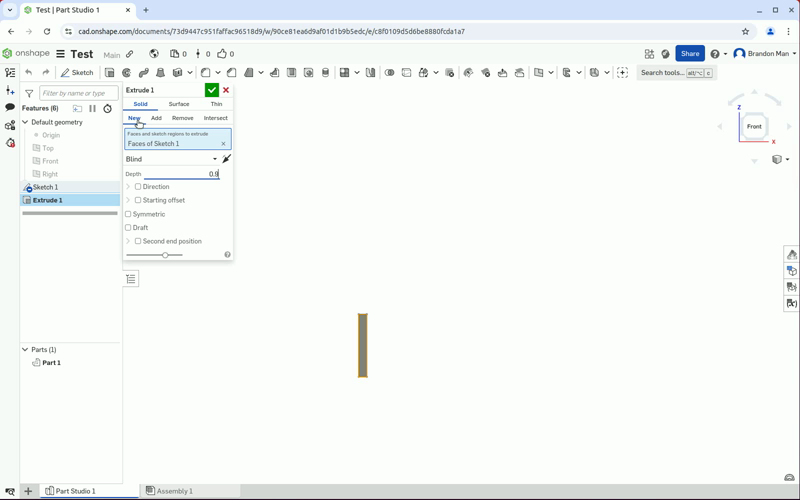
key(enter)
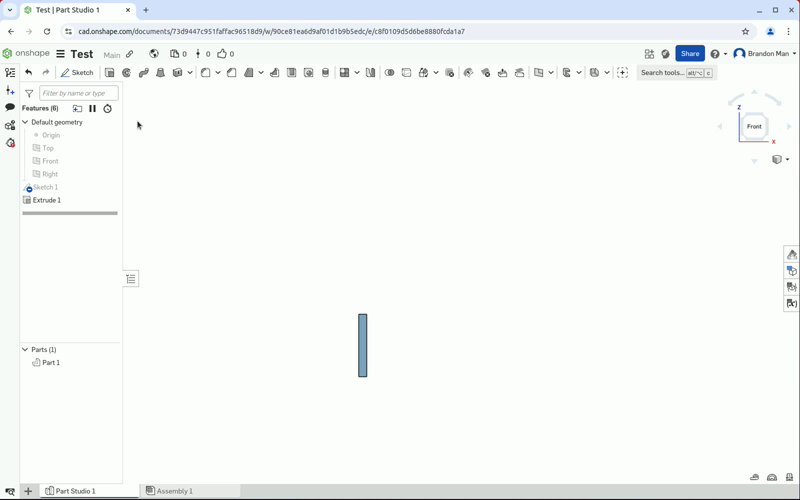
key(shift+h)
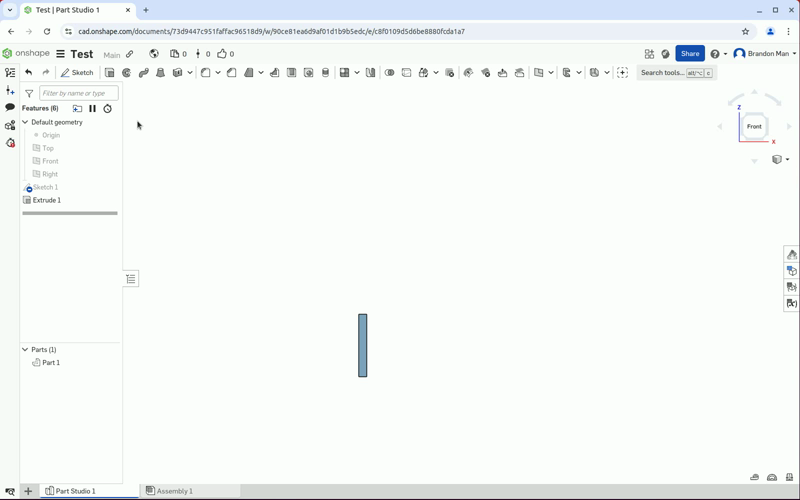
key(shift+h)
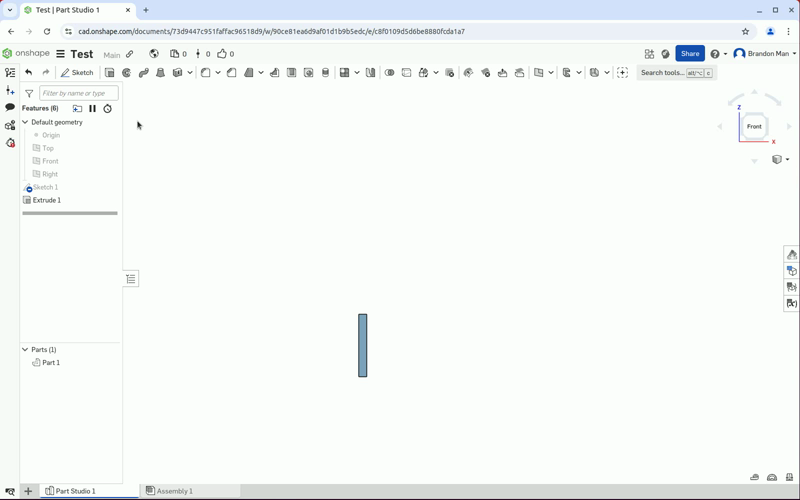
mouse_move(73, 189)
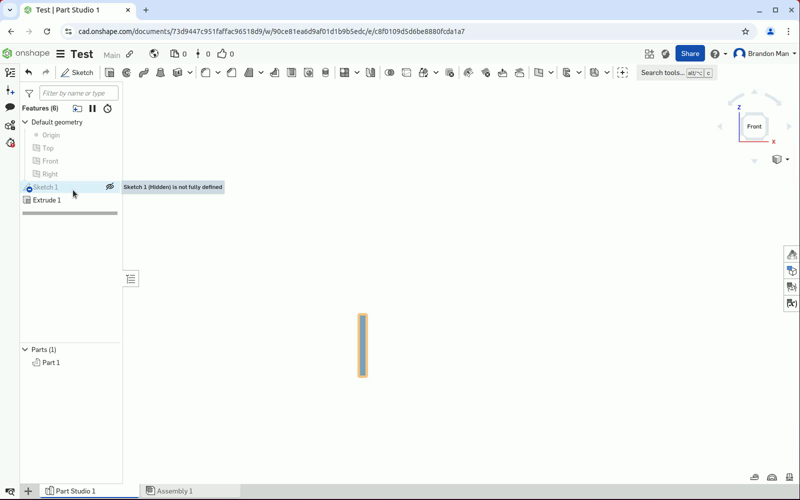
click(73, 189)
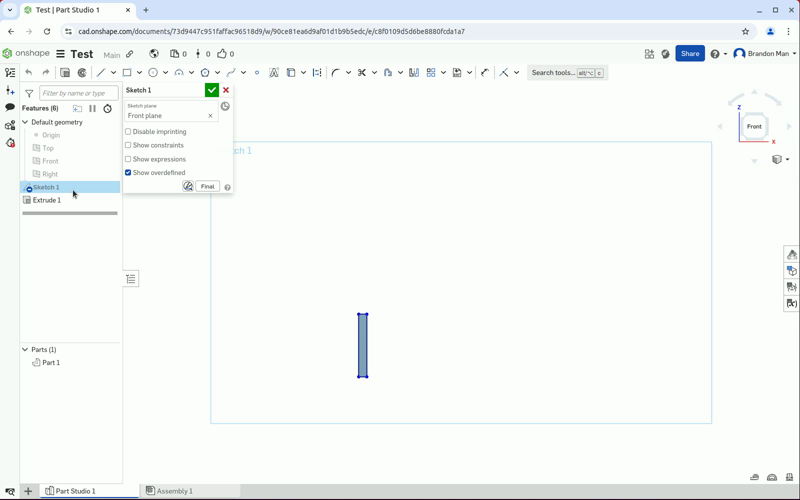
mouse_move(229, 92)
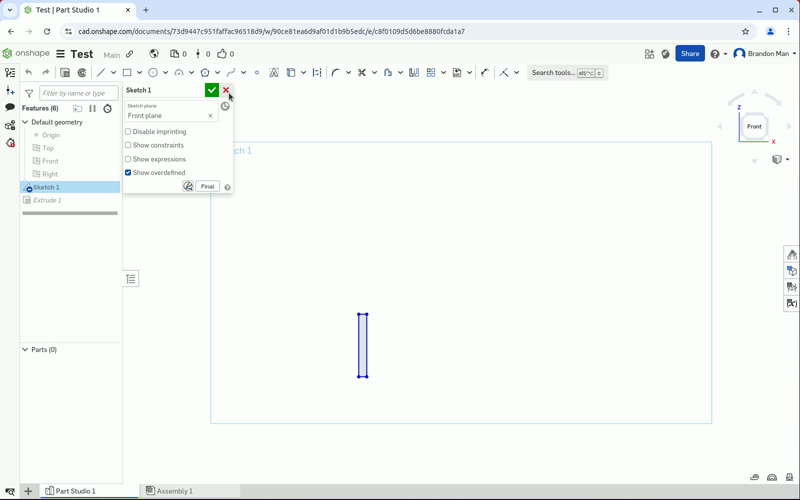
click(229, 92)
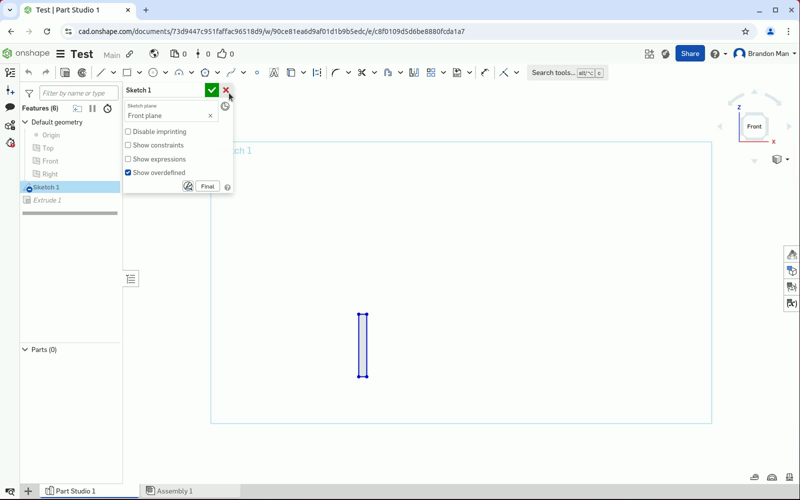
key(shift+s)
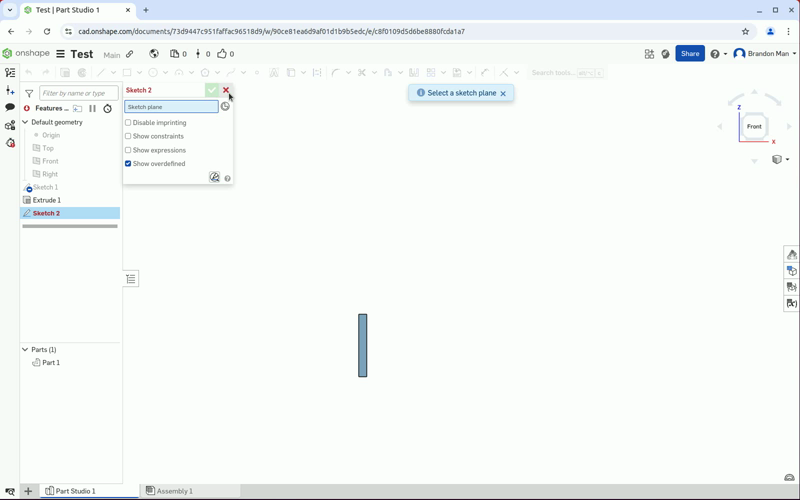
mouse_move(73, 163)
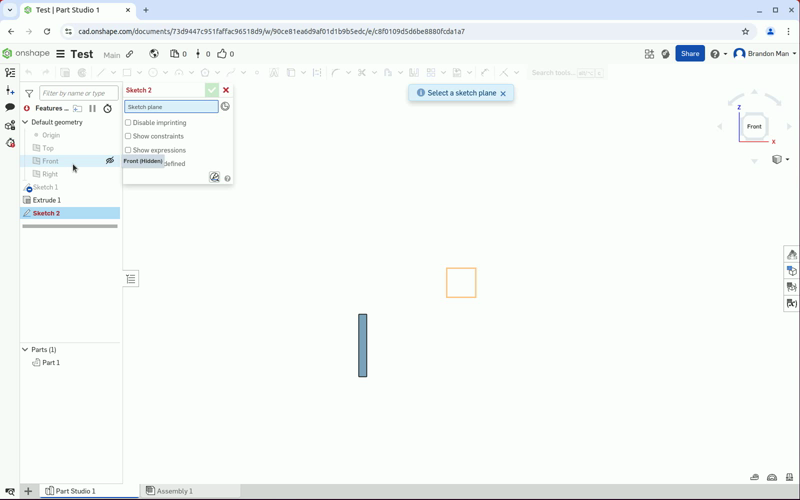
click(73, 163)
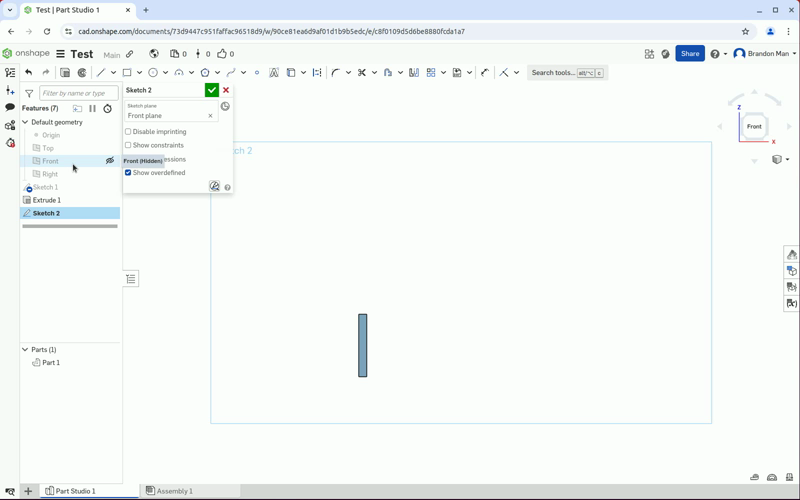
mouse_move(73, 352)
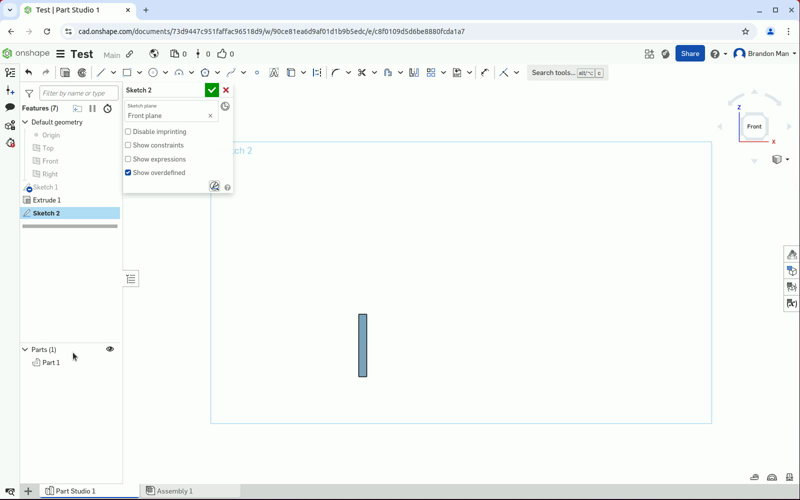
key(y)
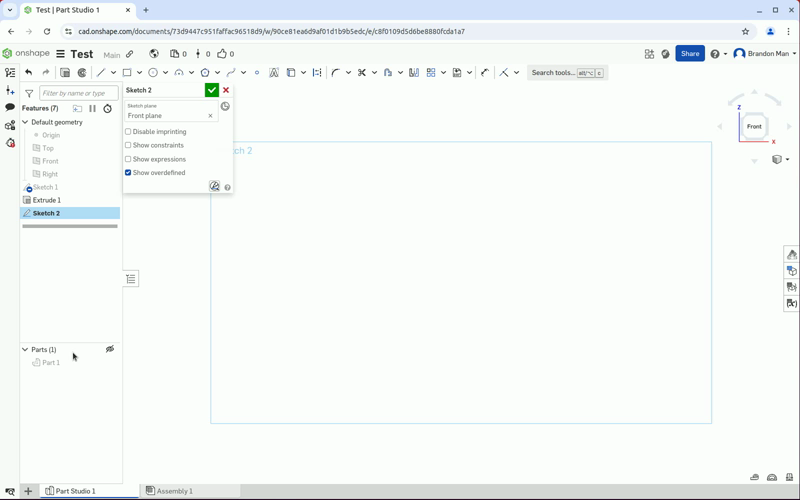
key(l)
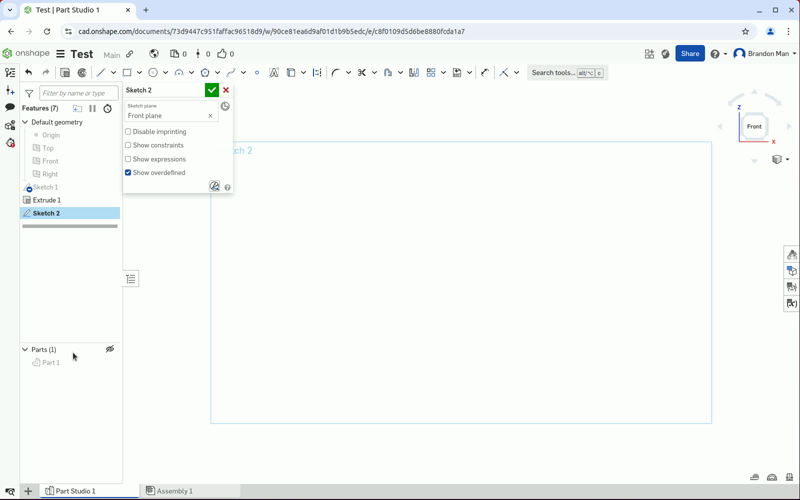
key_down(shift)
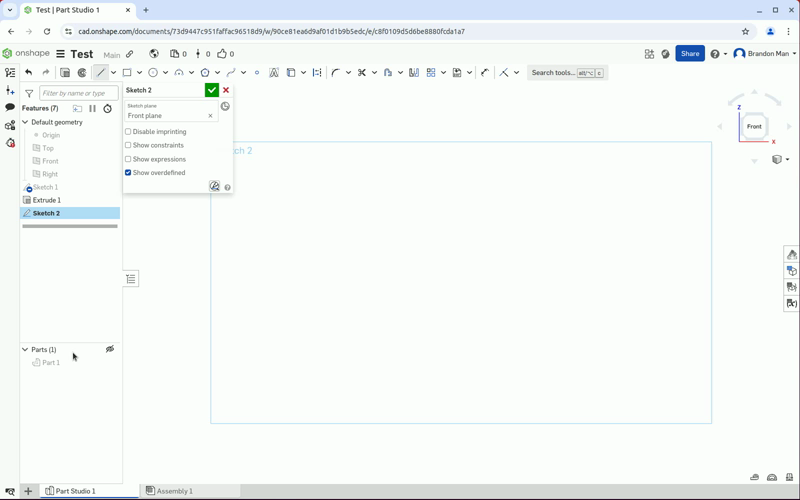
mouse_move(391, 380)
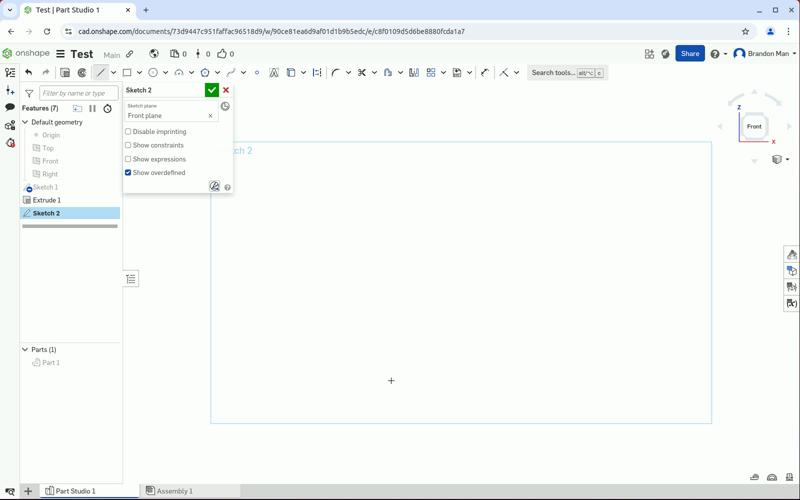
click(391, 380)
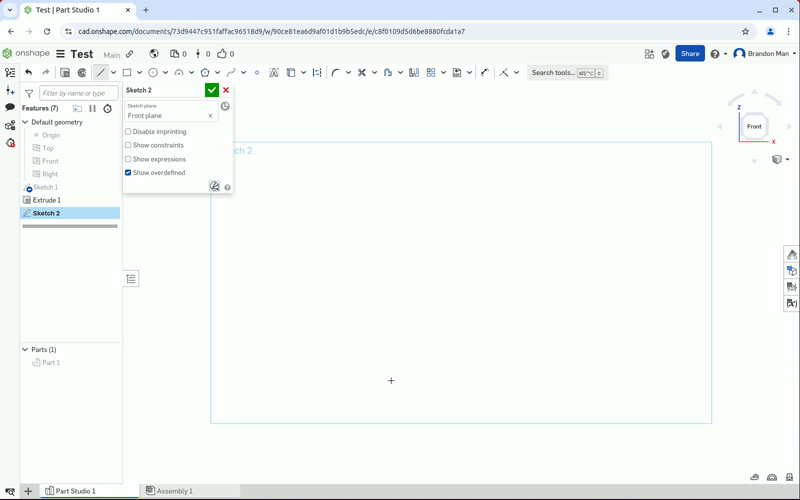
key_up(shift)
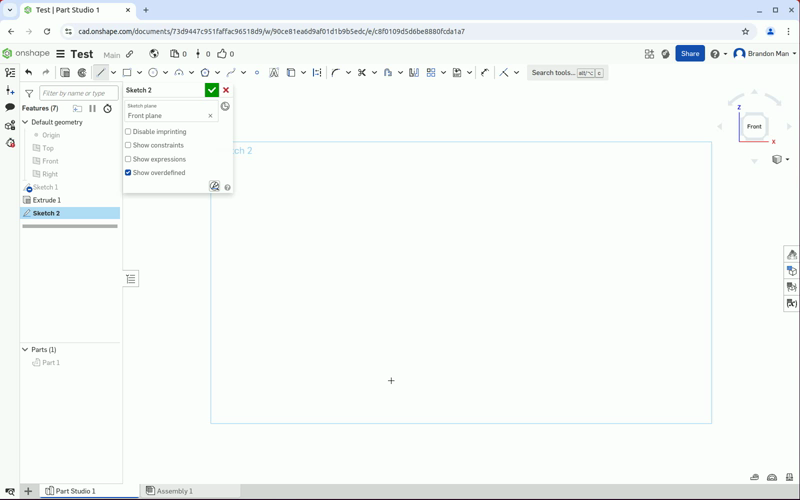
key_down(shift)
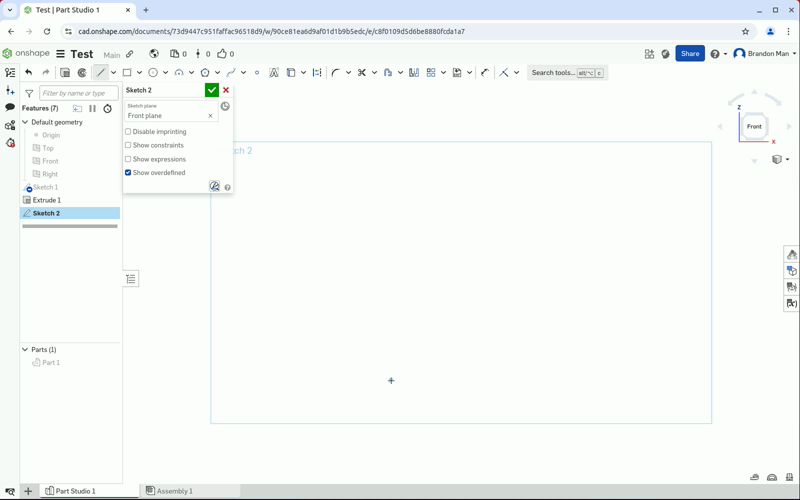
mouse_move(421, 380)
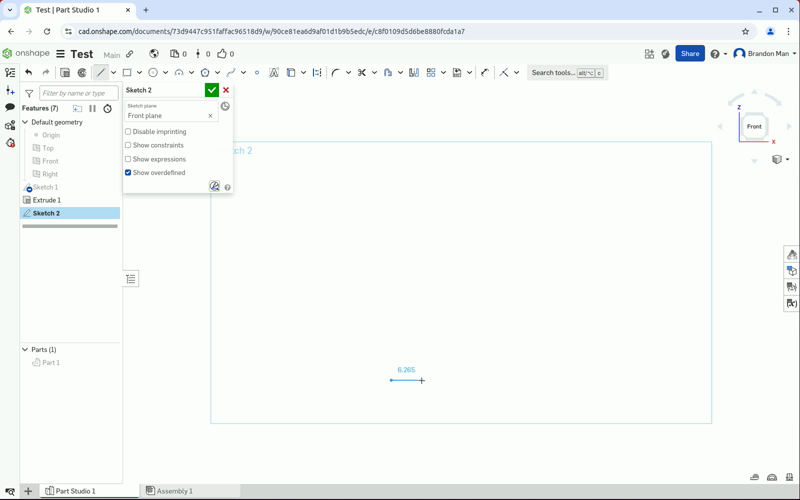
mouse_move(399, 380)
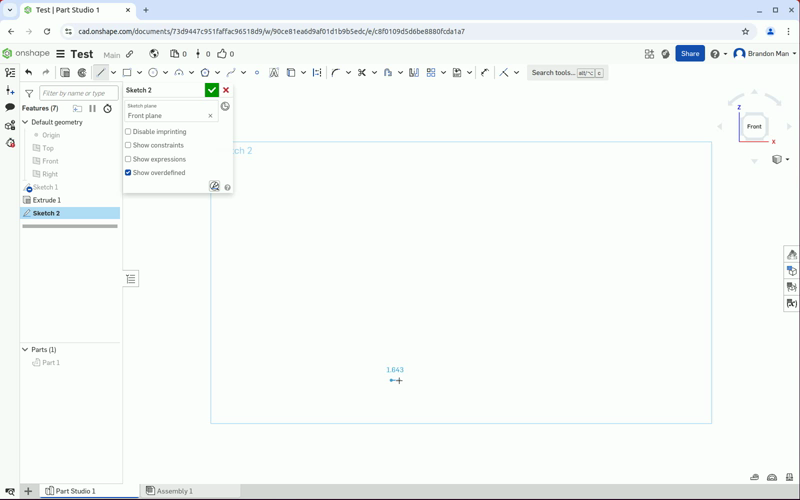
click(399, 380)
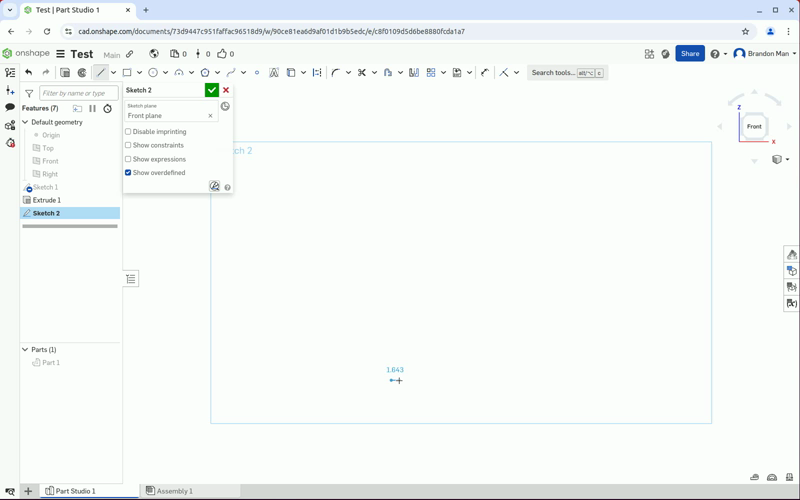
key_up(shift)
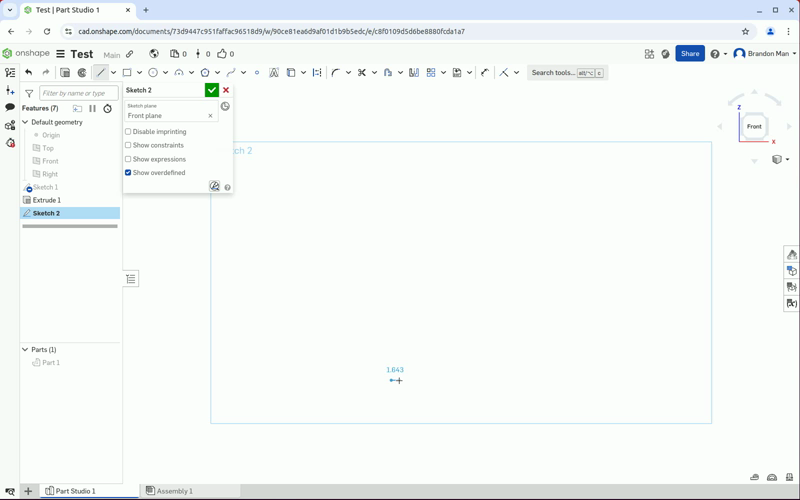
key_down(shift)
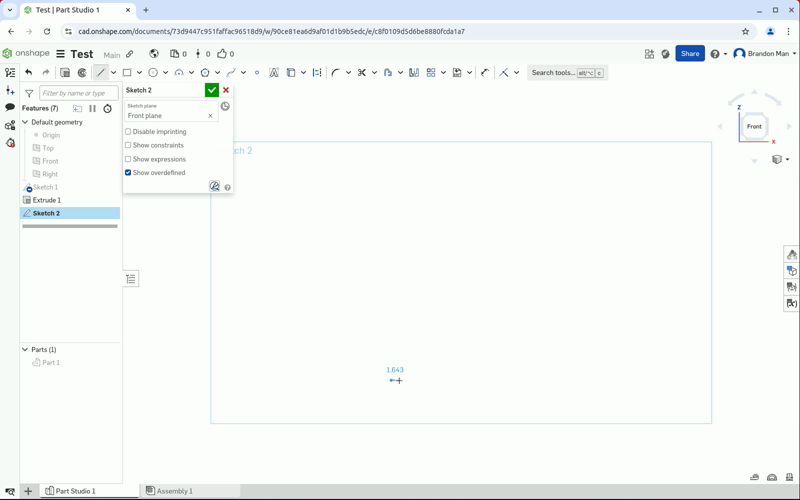
mouse_move(399, 306)
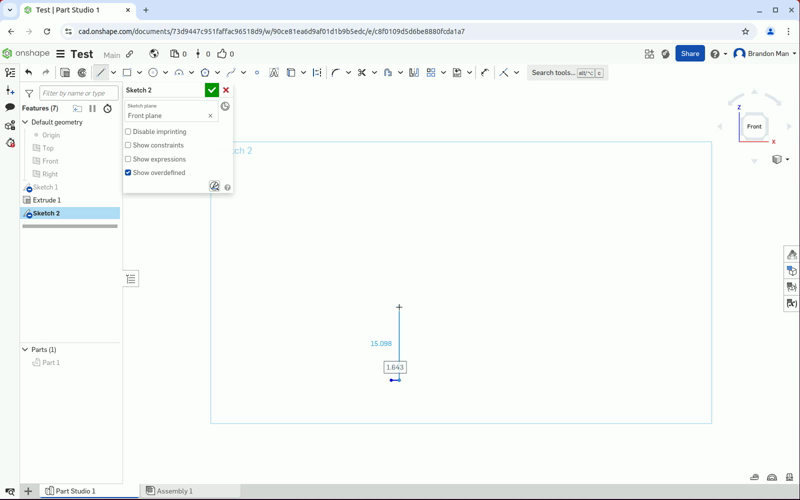
click(399, 306)
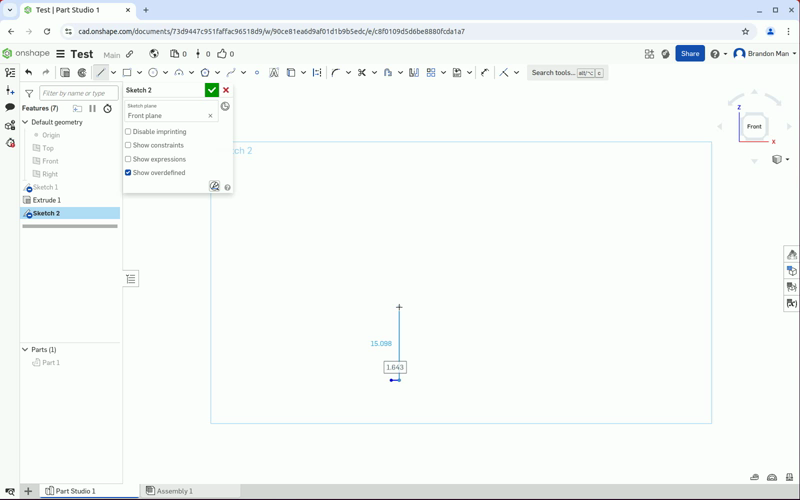
key_up(shift)
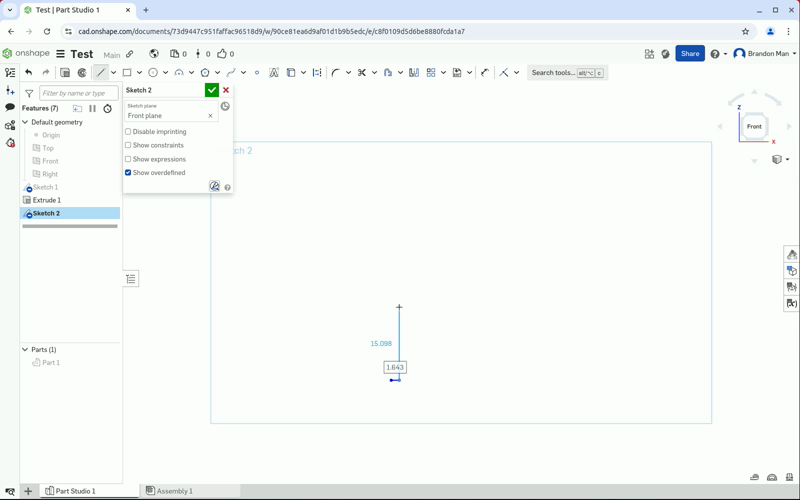
key_down(shift)
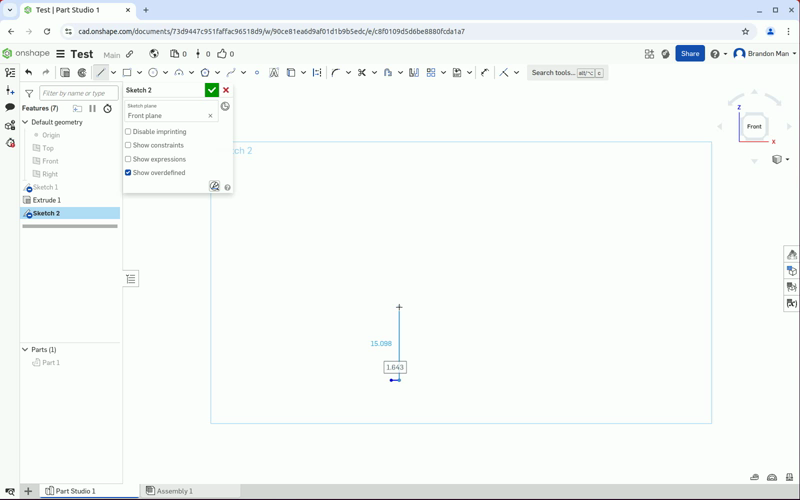
mouse_move(429, 306)
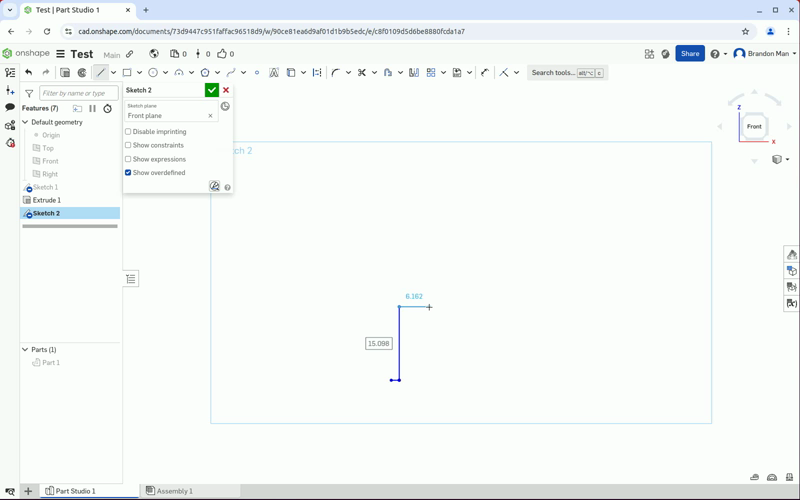
mouse_move(391, 306)
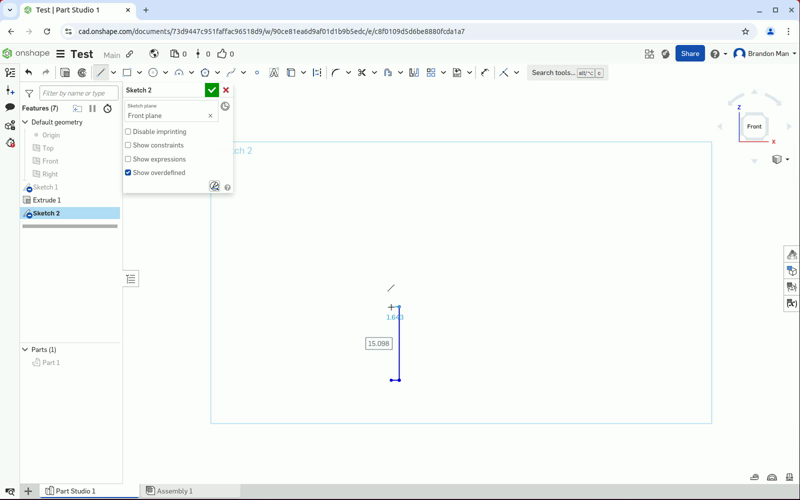
click(391, 306)
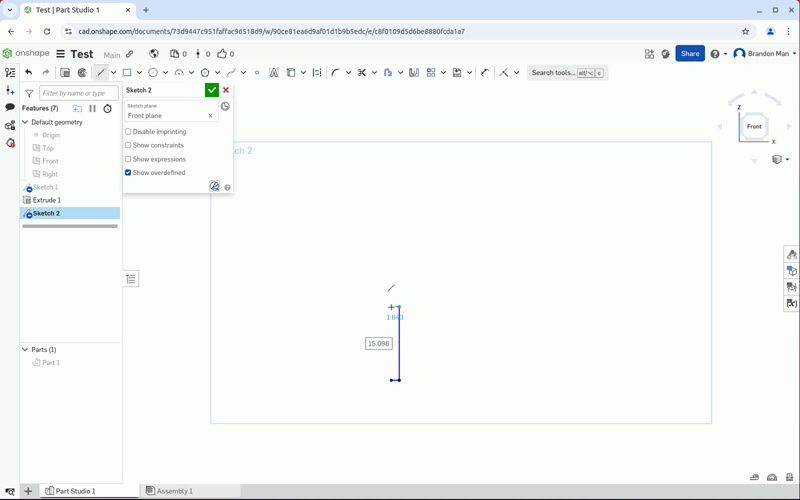
key_up(shift)
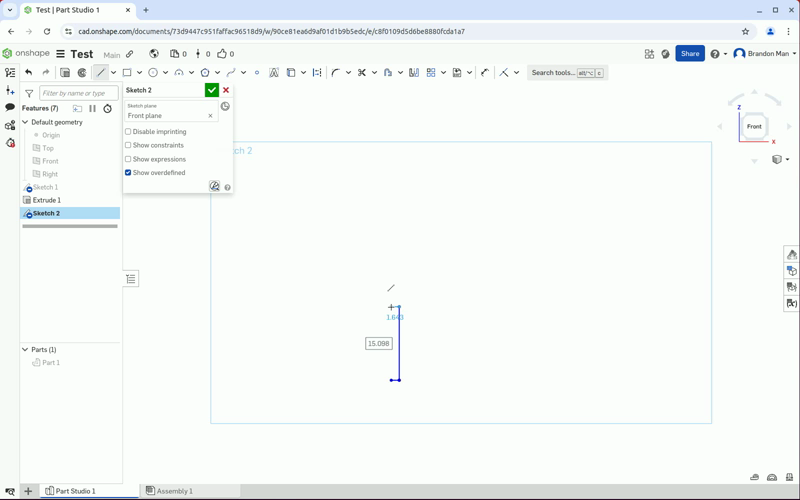
key_down(shift)
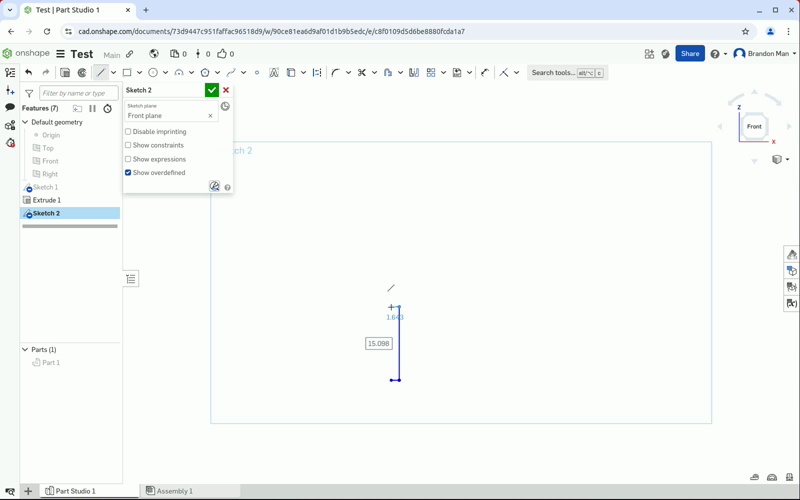
mouse_move(391, 380)
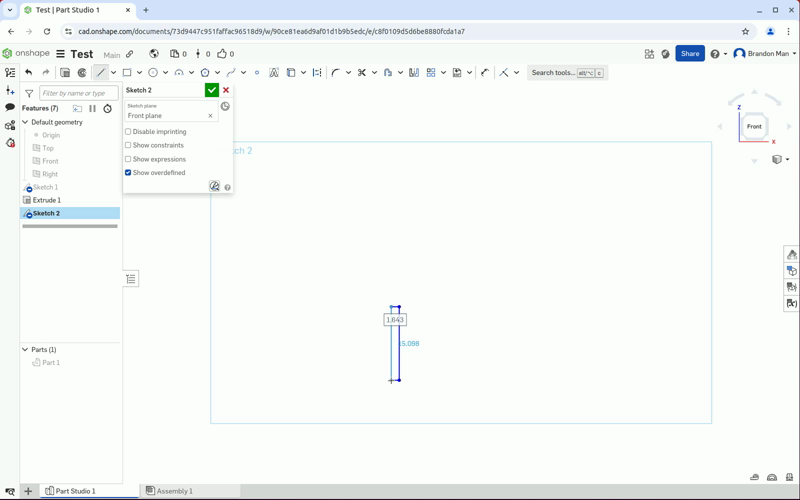
key_up(shift)
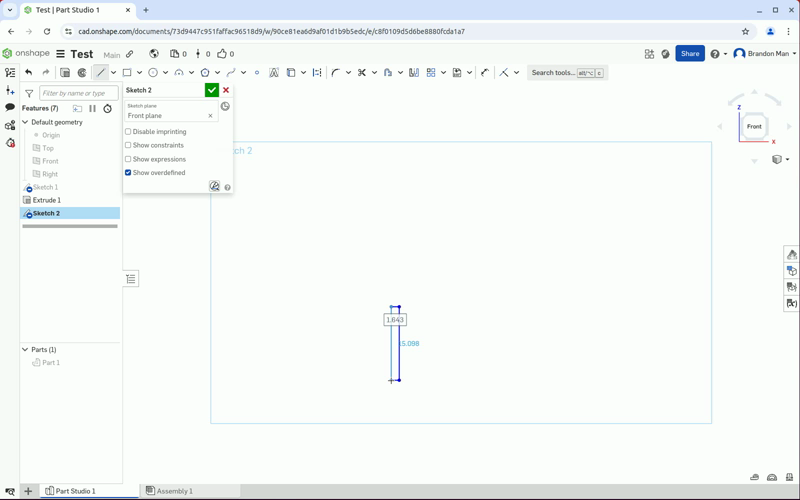
click(391, 380)
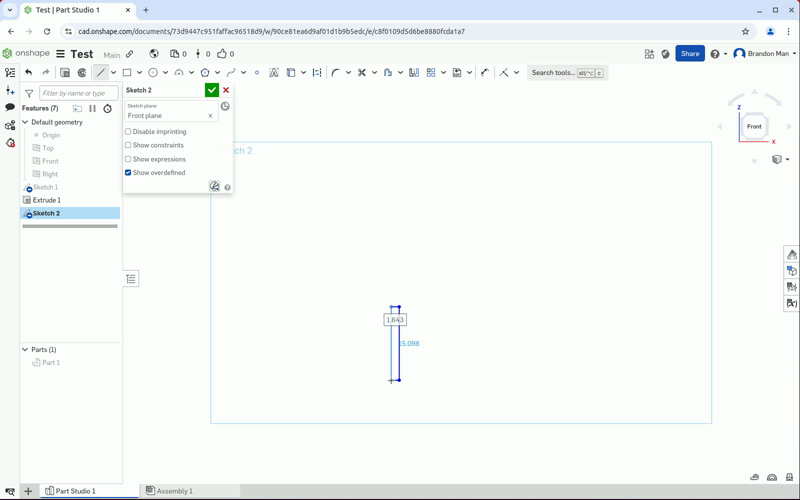
key(esc)
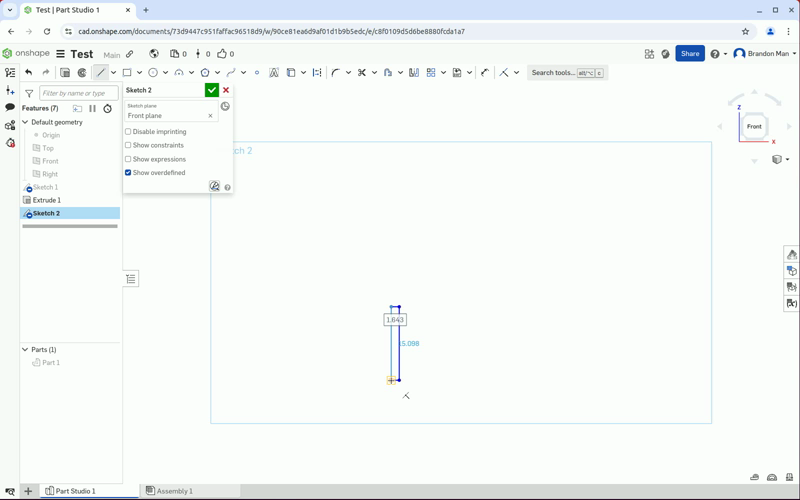
mouse_move(392, 368)
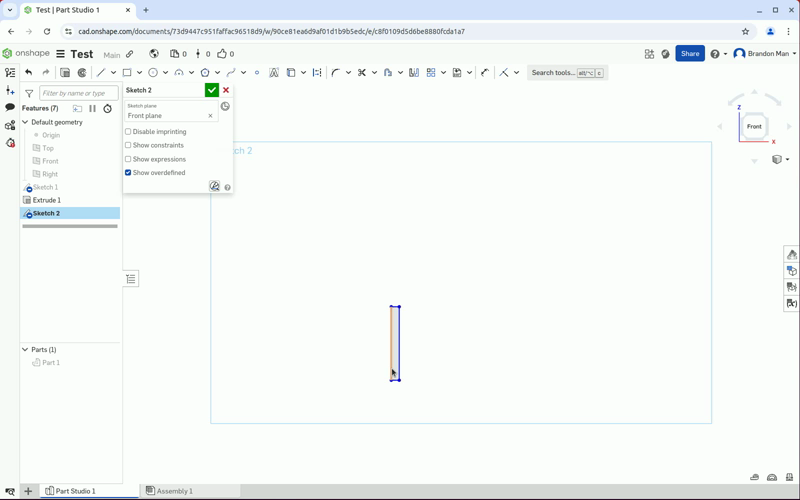
scroll(6)
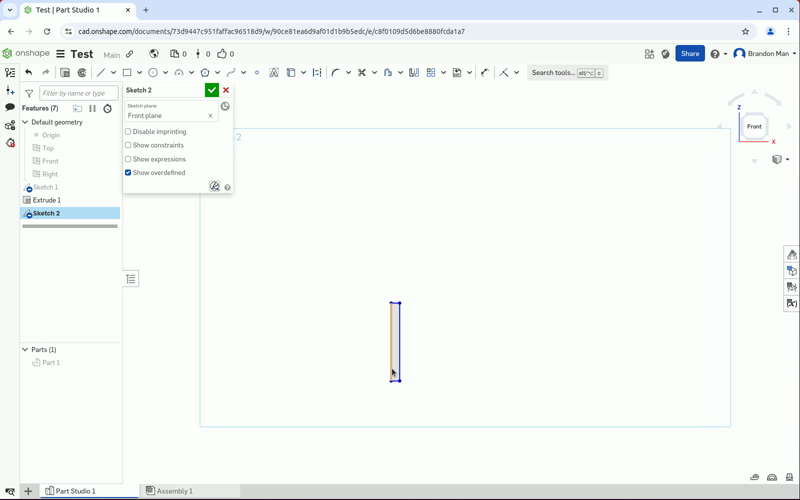
scroll(6)
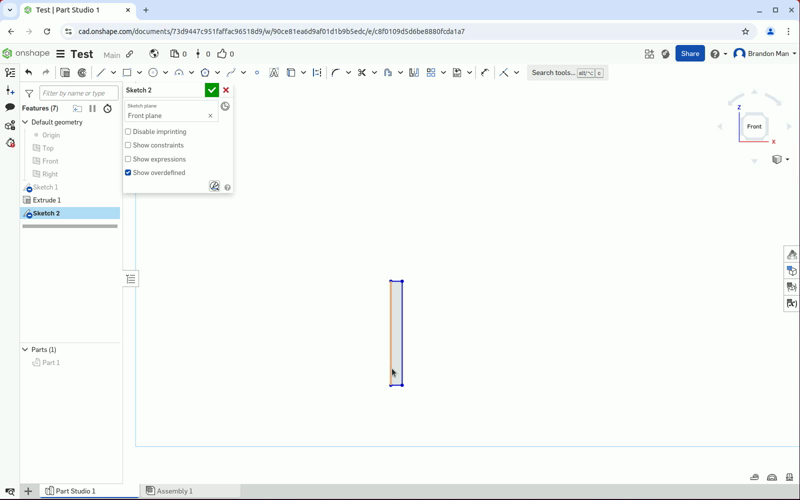
scroll(6)
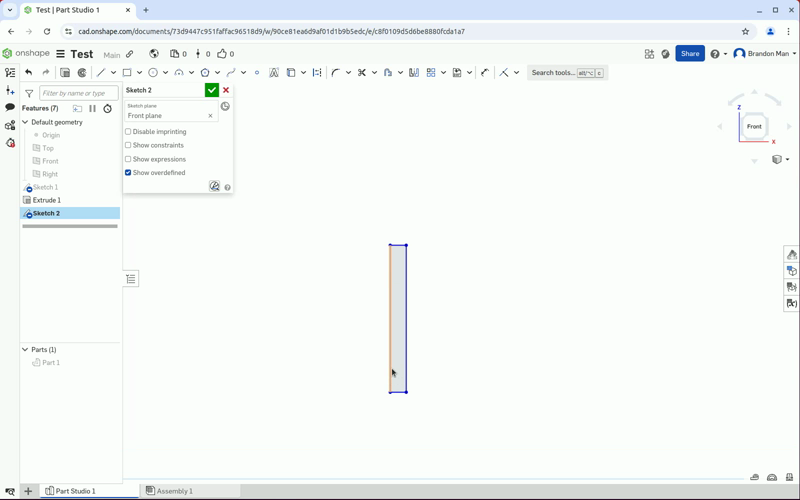
scroll(6)
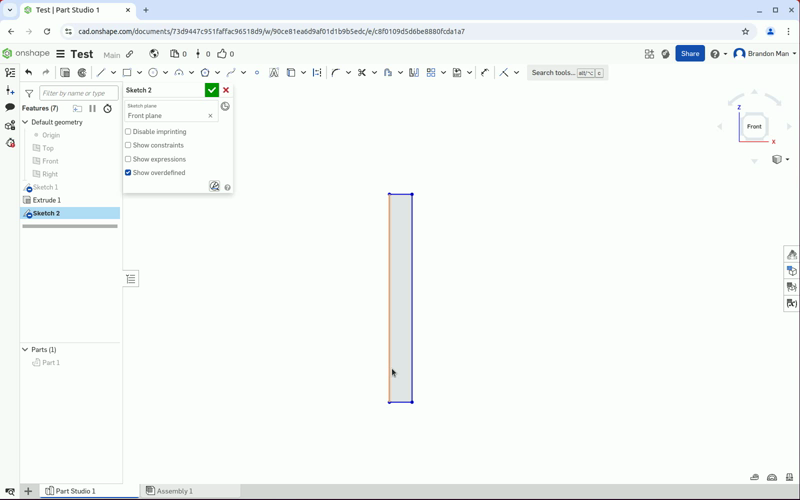
scroll(6)
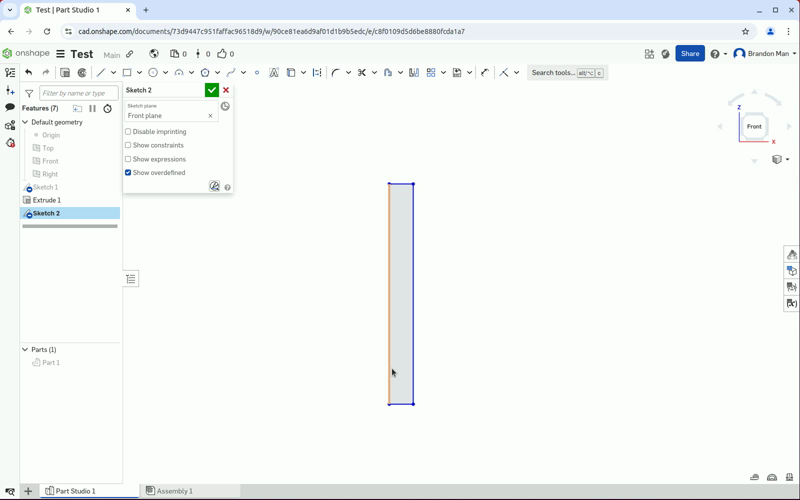
scroll(6)
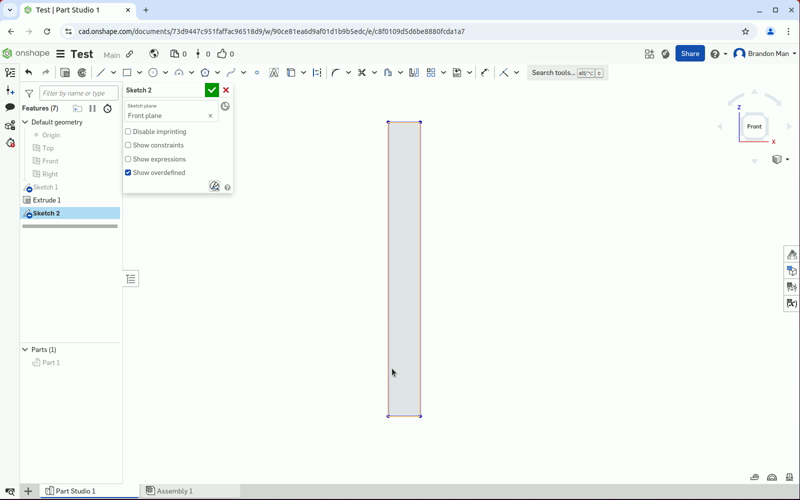
scroll(6)
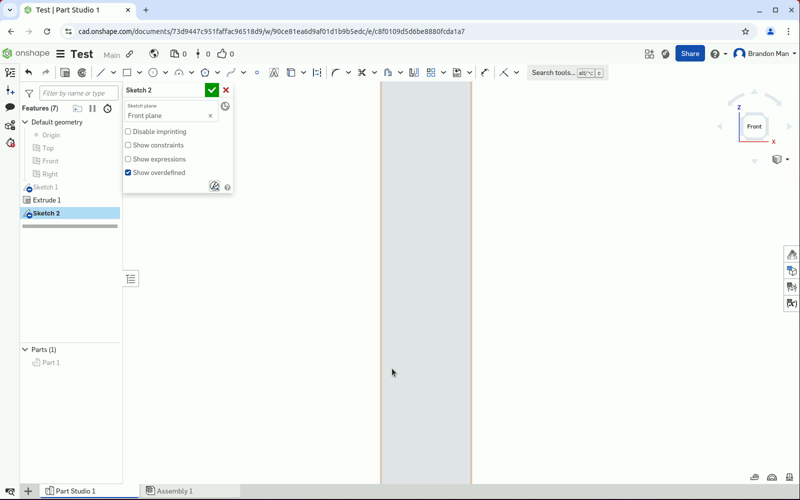
click(392, 368)
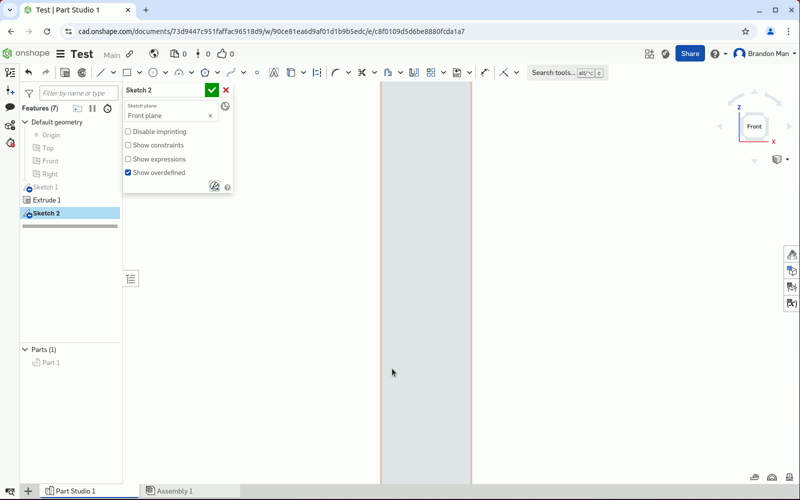
scroll(-6)
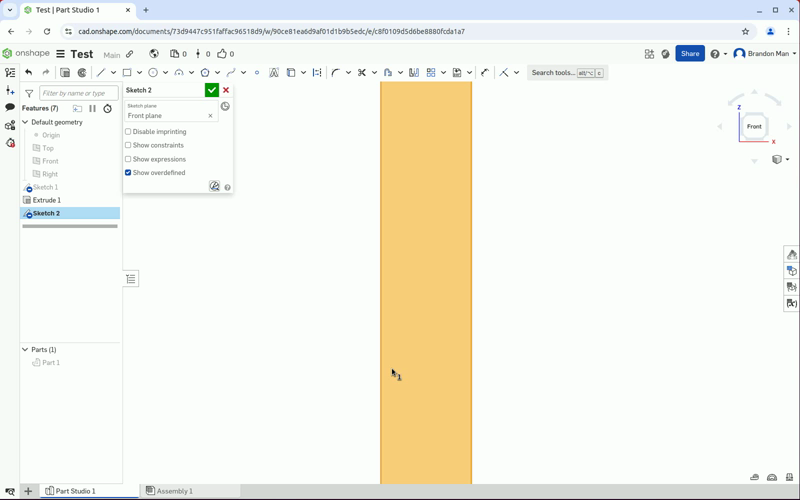
scroll(-6)
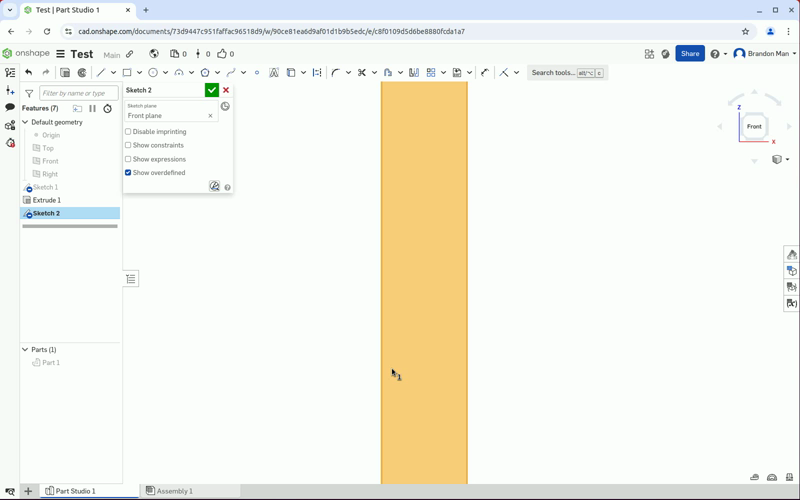
scroll(-6)
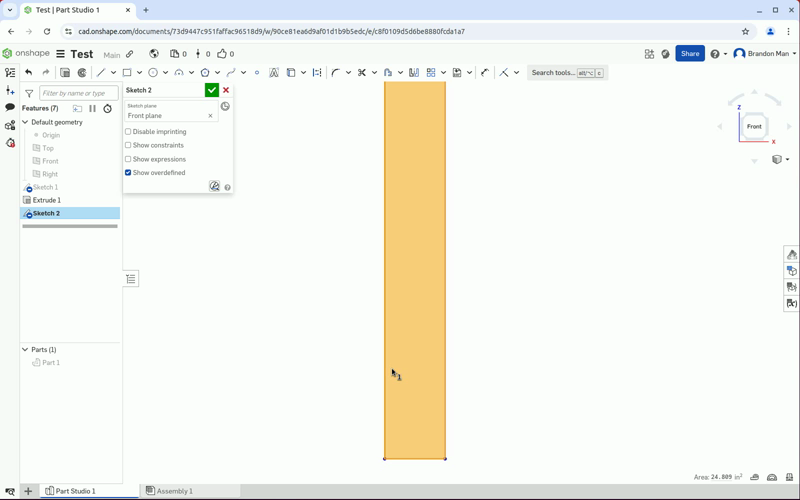
scroll(-6)
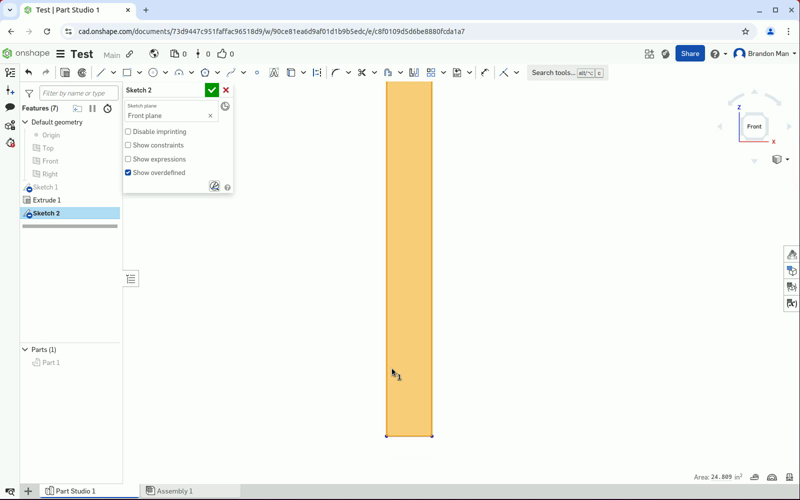
scroll(-6)
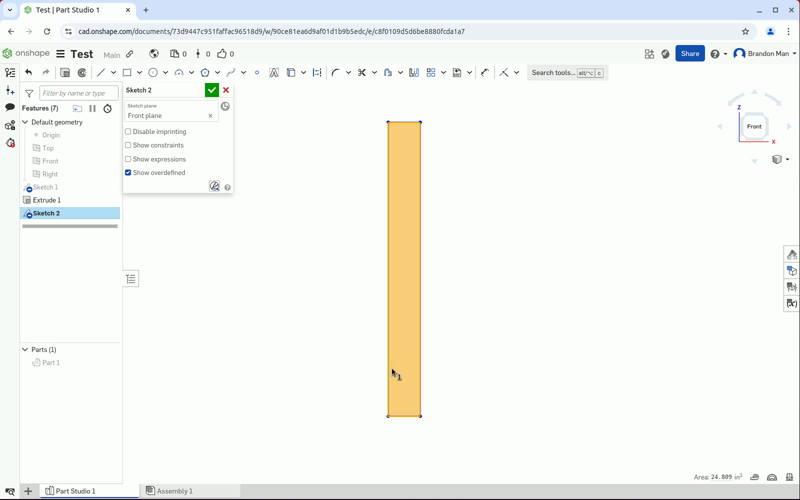
scroll(-6)
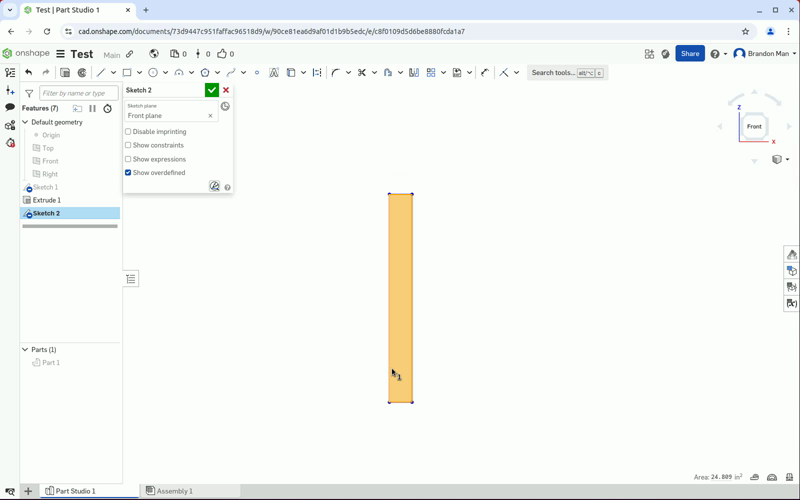
scroll(-6)
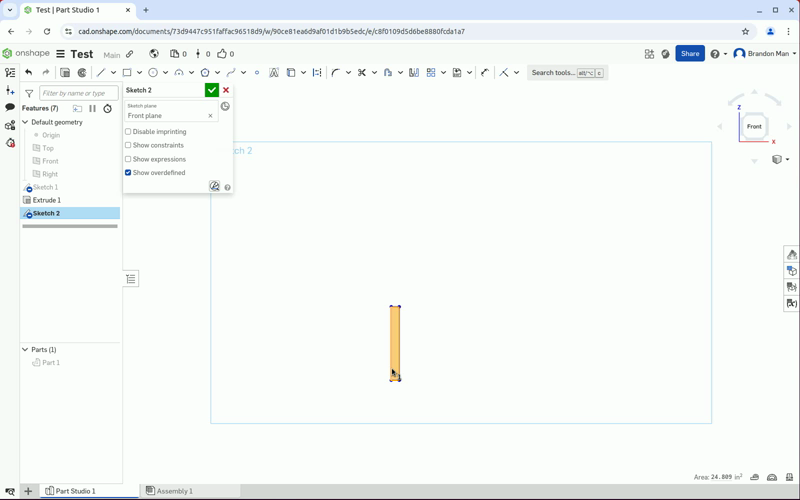
mouse_move(73, 352)
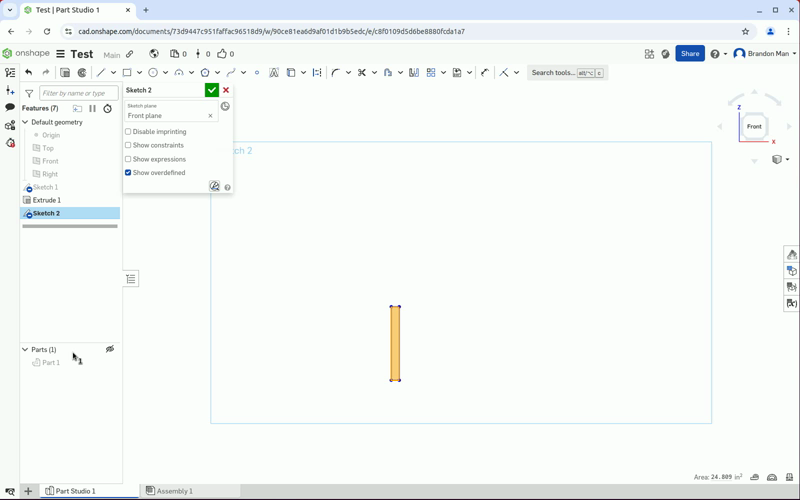
key(shift+y)
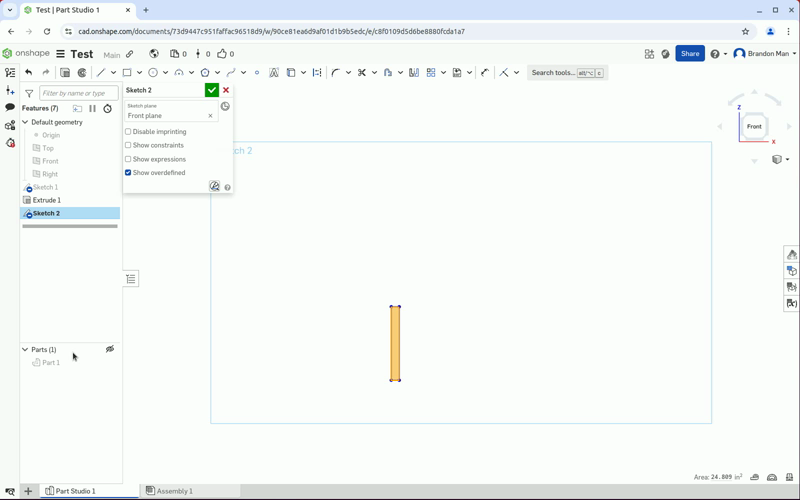
key(shift+e)
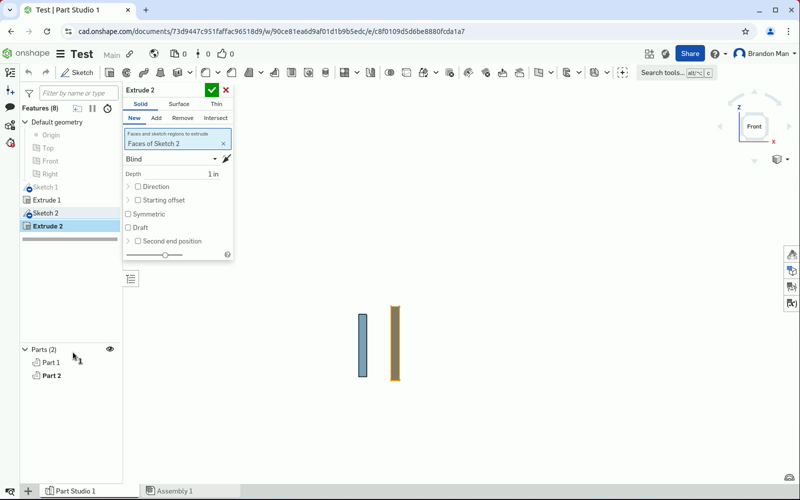
mouse_move(143, 106)
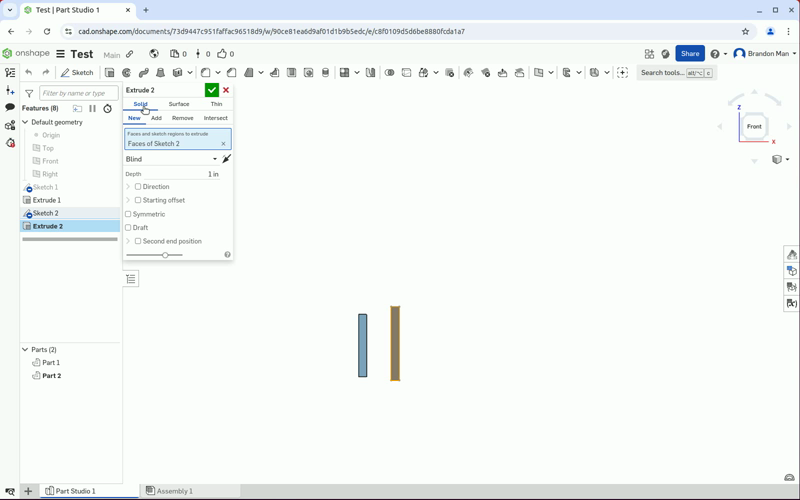
click(143, 106)
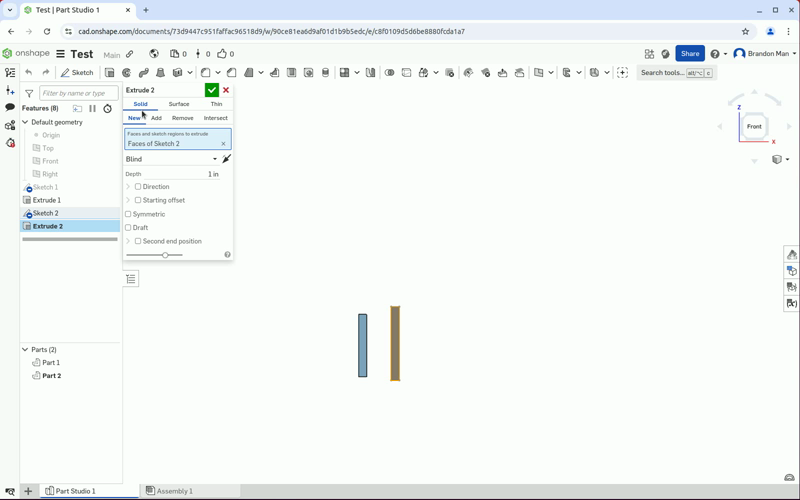
mouse_move(137, 120)
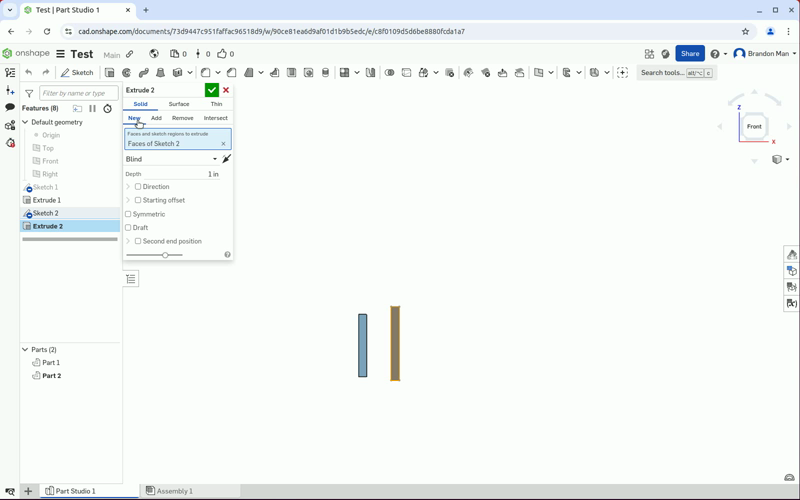
click(137, 120)
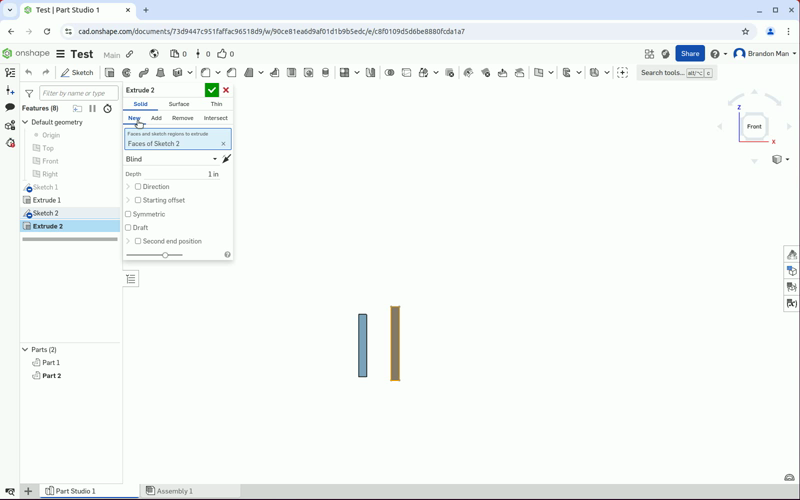
key(tab, 4)
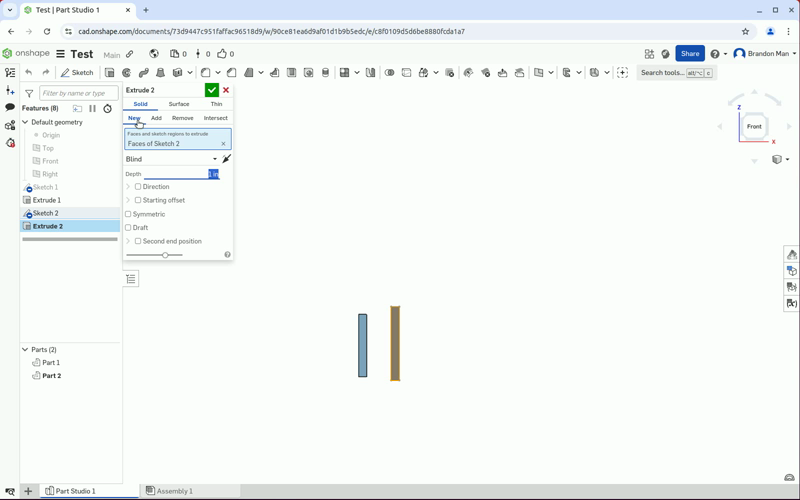
text(0.963)
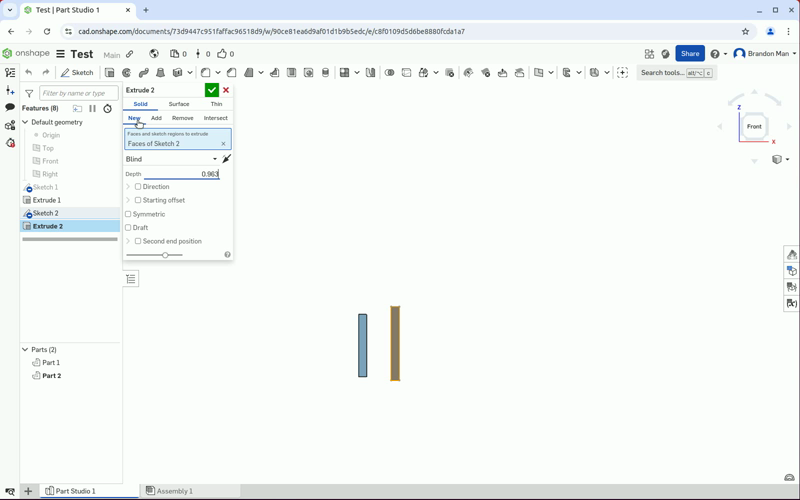
key(enter)
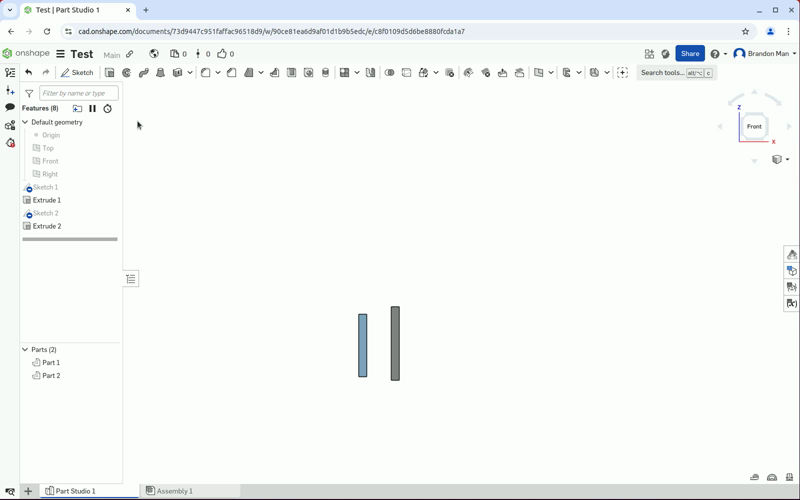
key(shift+h)
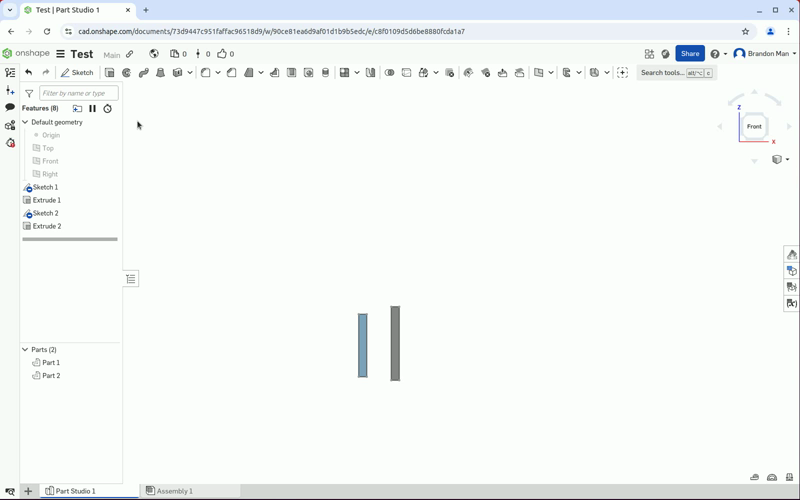
key(shift+h)
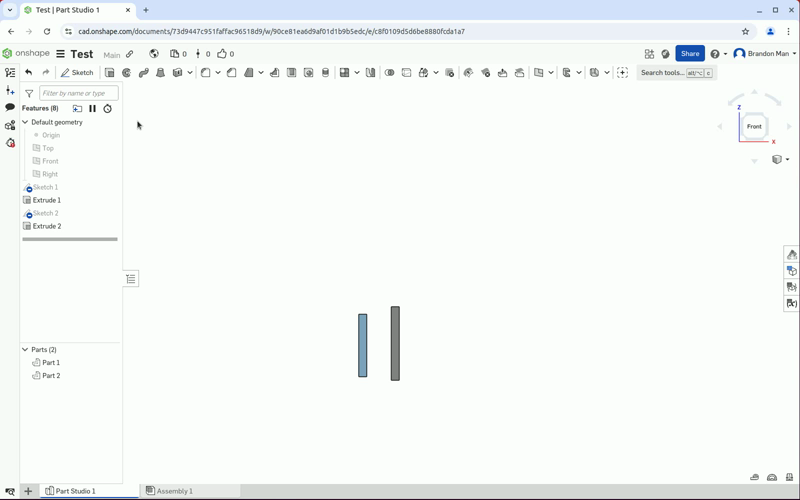
mouse_move(73, 189)
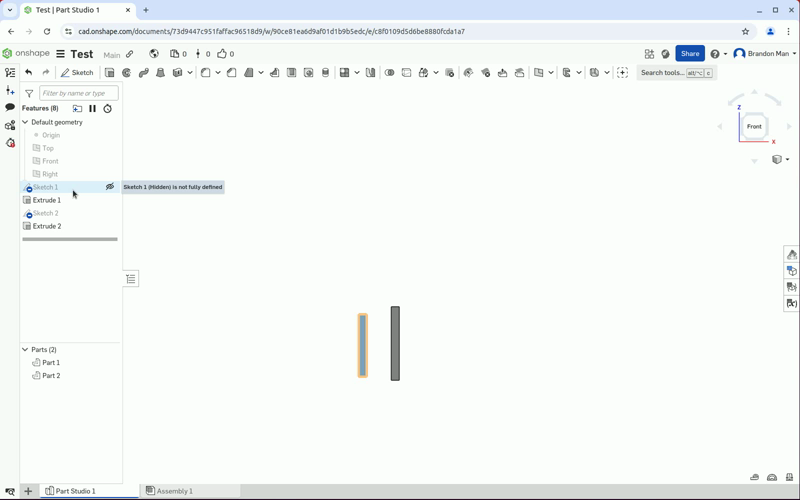
click(73, 189)
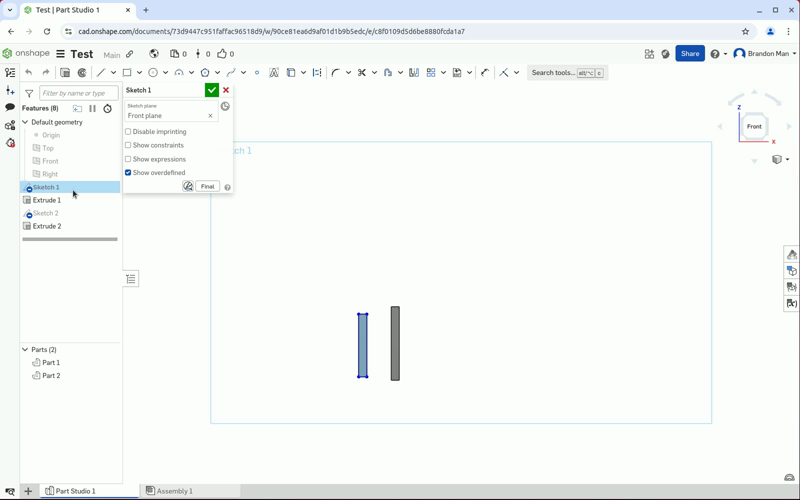
mouse_move(229, 92)
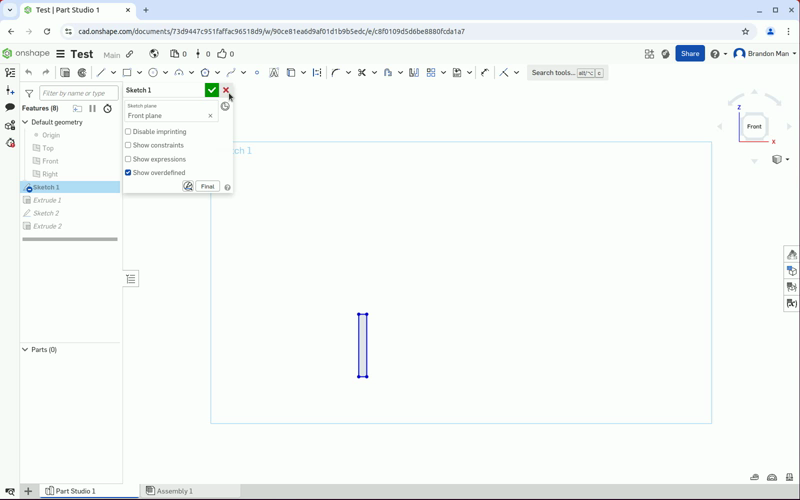
click(229, 92)
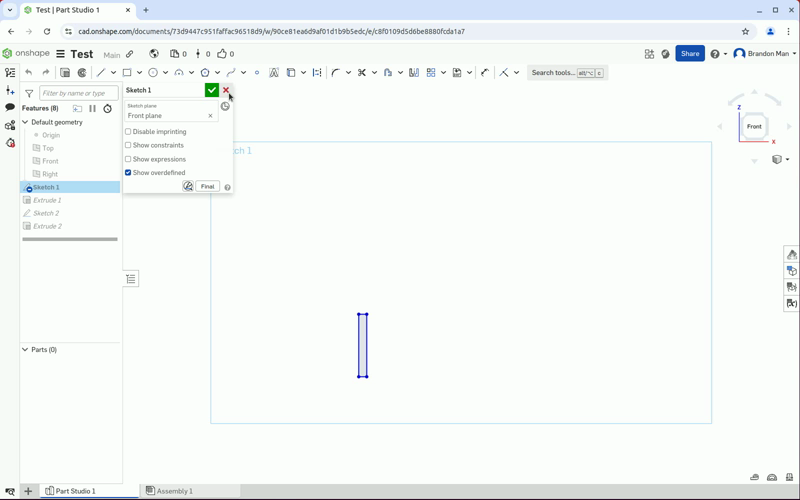
key(shift+s)
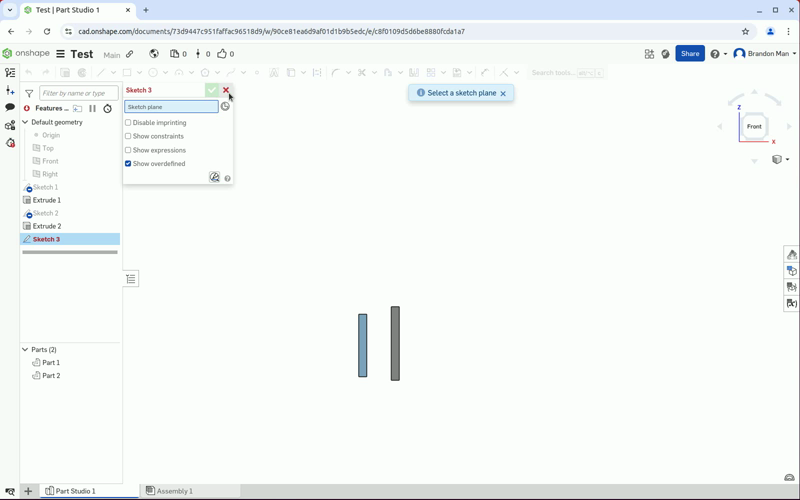
mouse_move(73, 163)
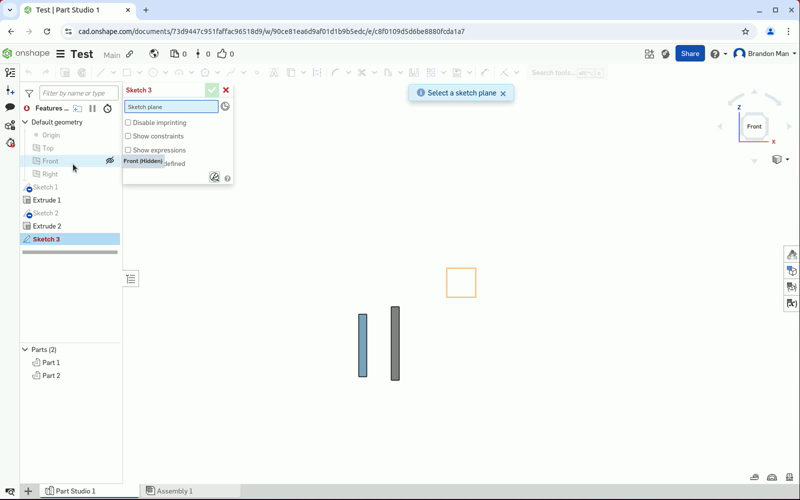
click(73, 163)
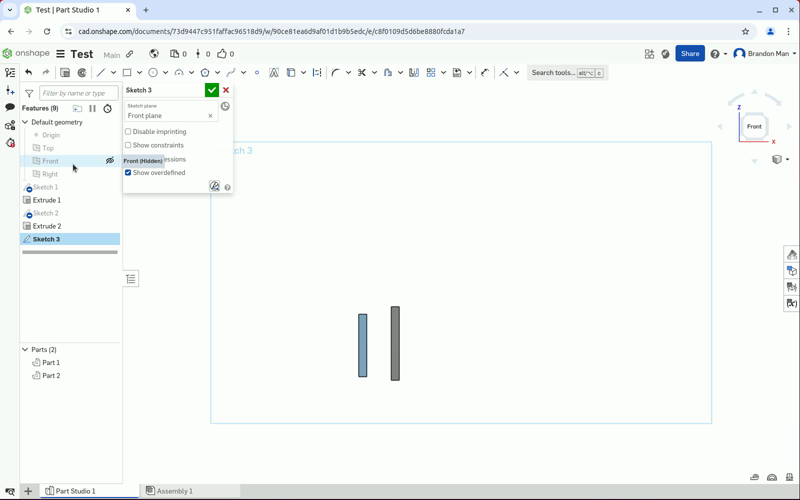
mouse_move(73, 352)
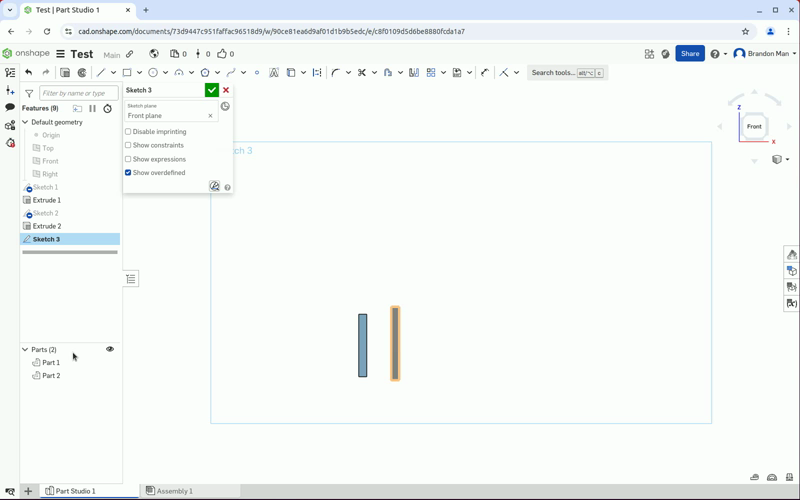
key(y)
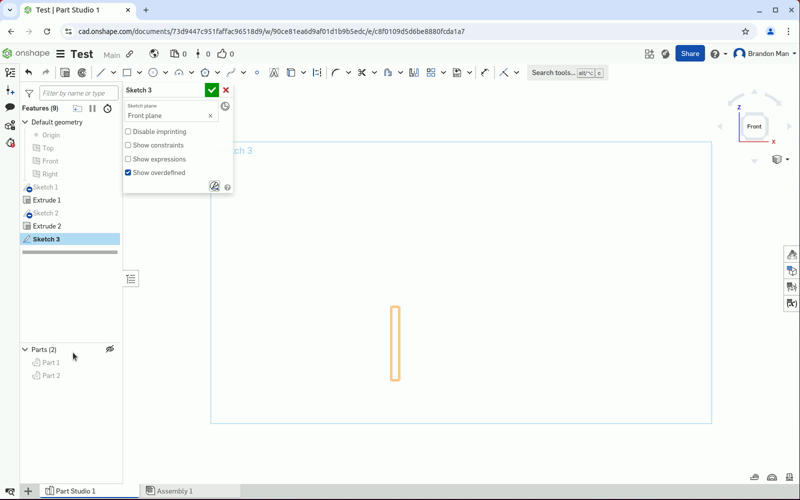
key(l)
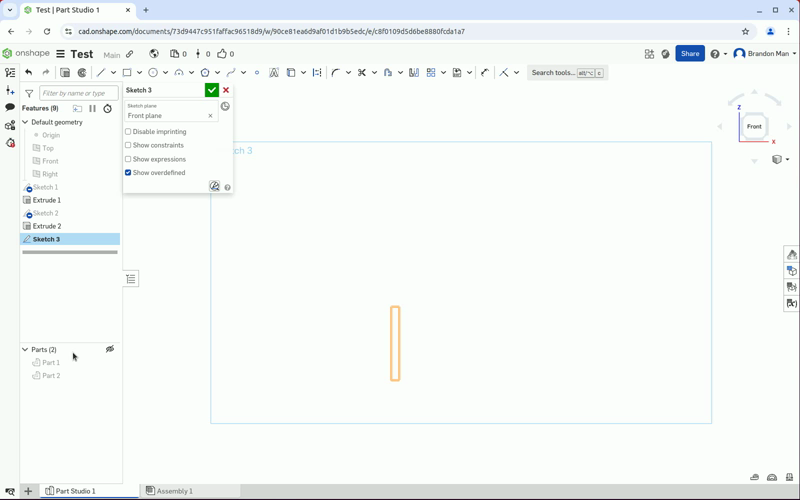
key_down(shift)
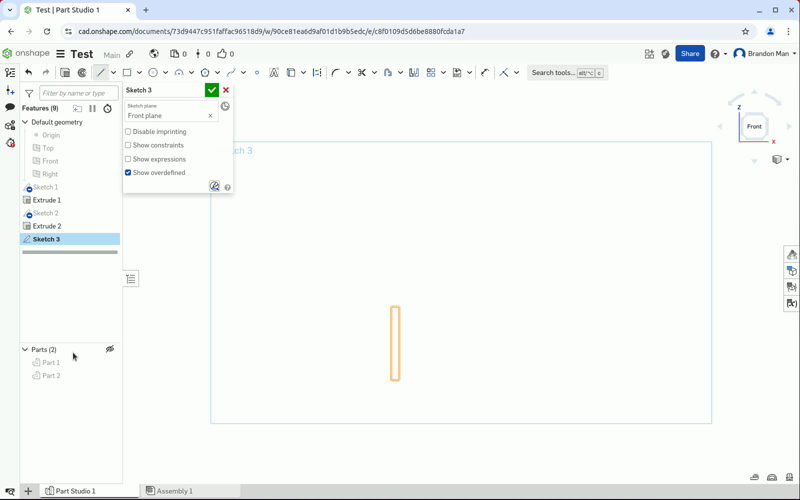
mouse_move(498, 247)
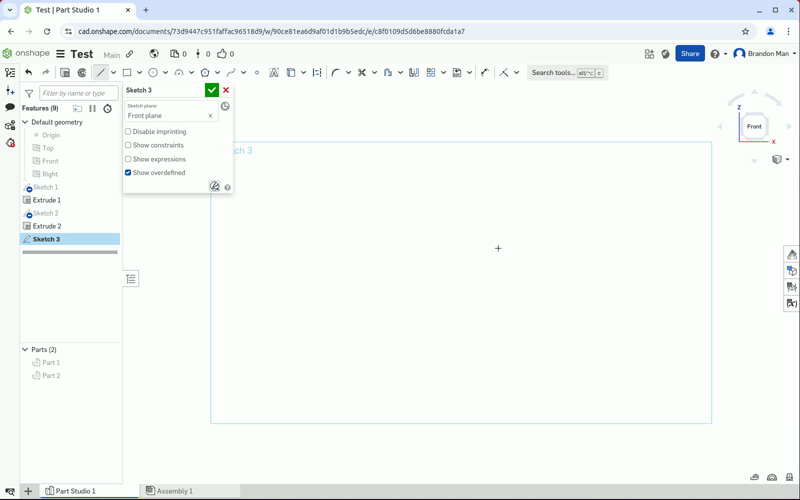
click(498, 247)
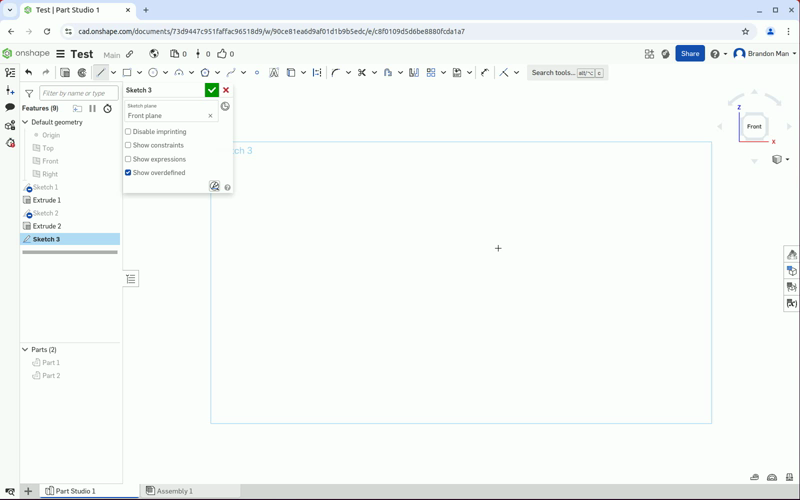
key_up(shift)
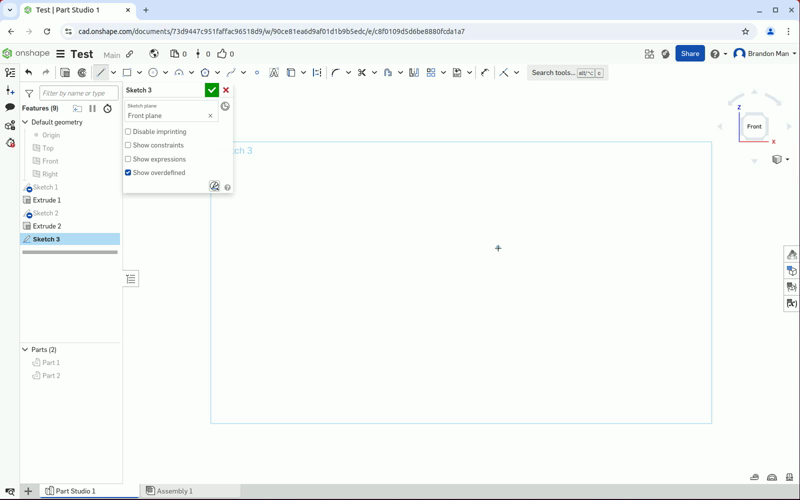
key_down(shift)
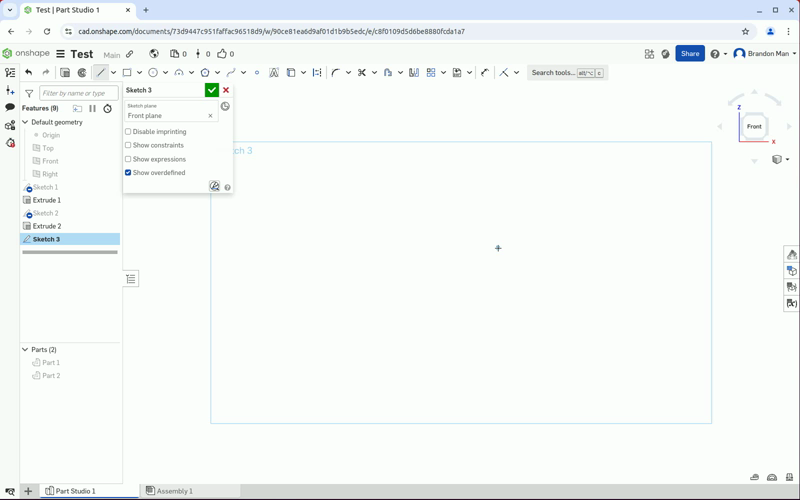
mouse_move(528, 247)
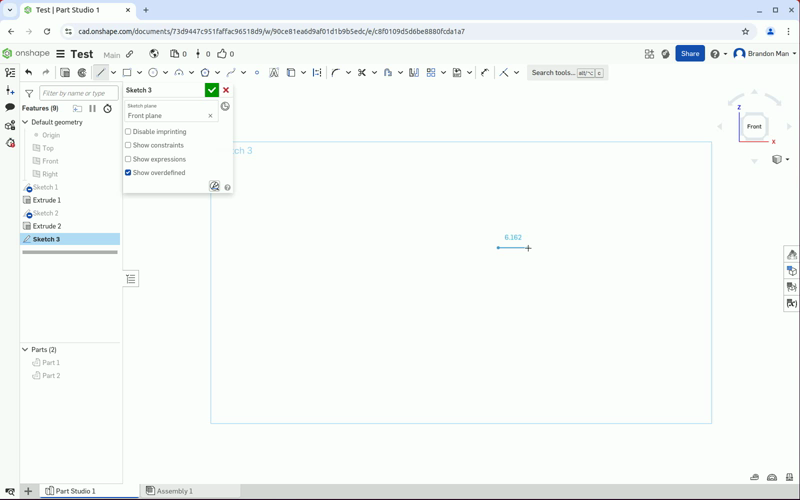
mouse_move(522, 247)
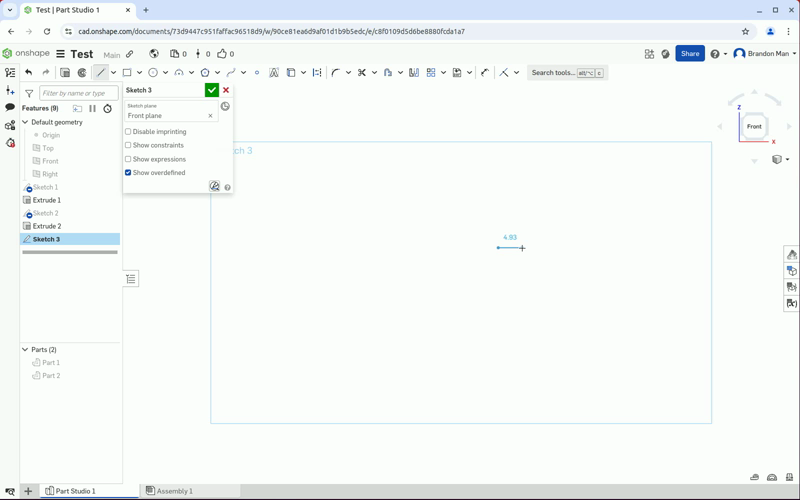
click(522, 247)
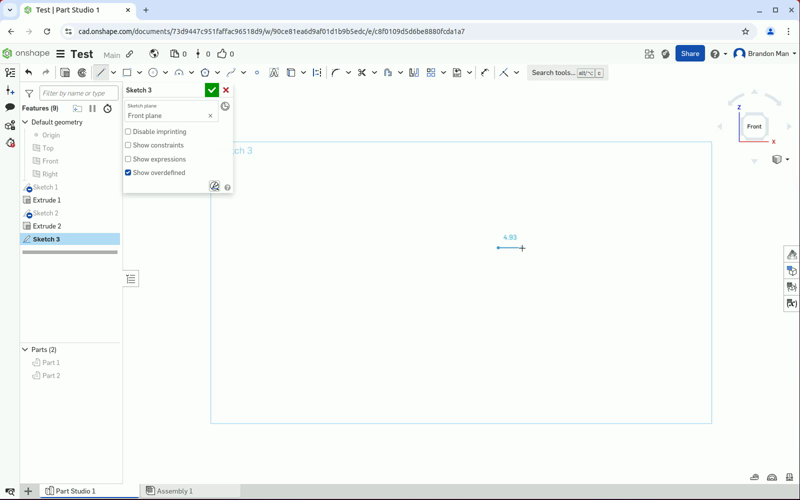
key_up(shift)
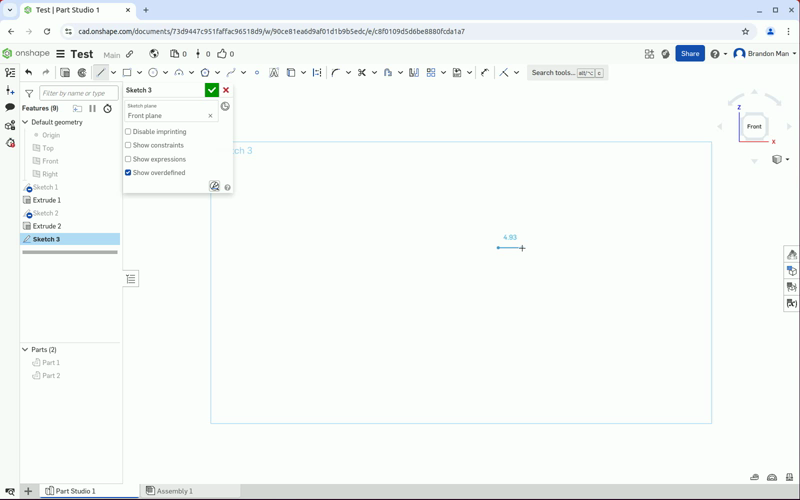
key_down(shift)
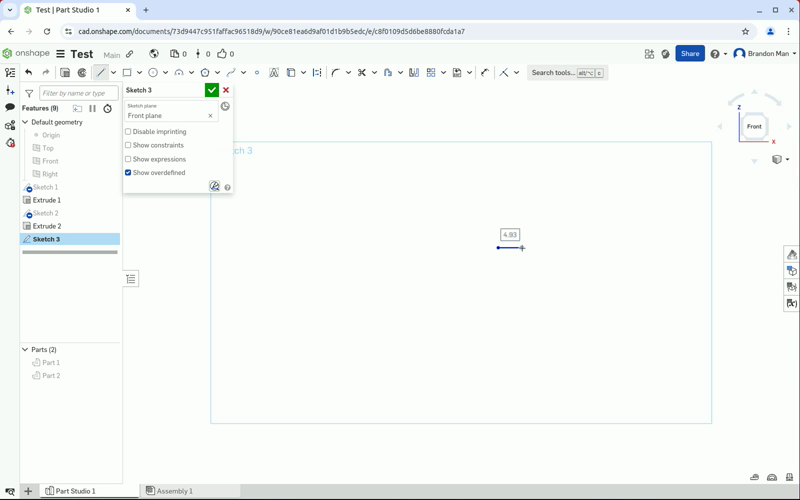
mouse_move(552, 247)
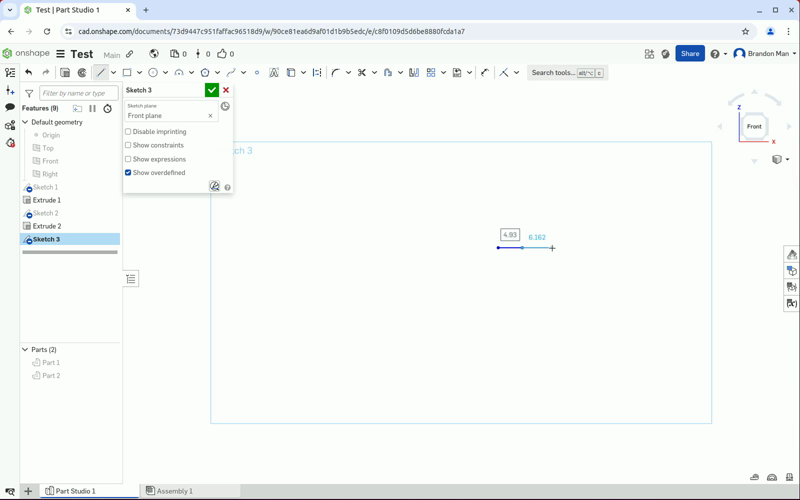
mouse_move(522, 218)
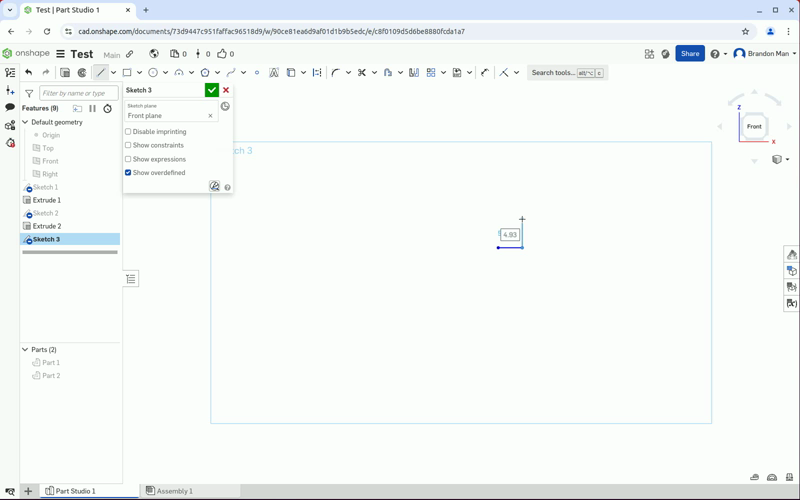
click(522, 218)
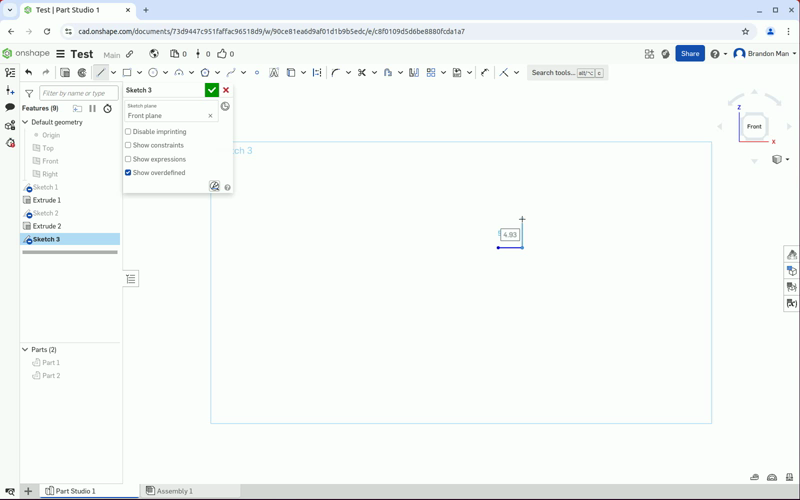
key_up(shift)
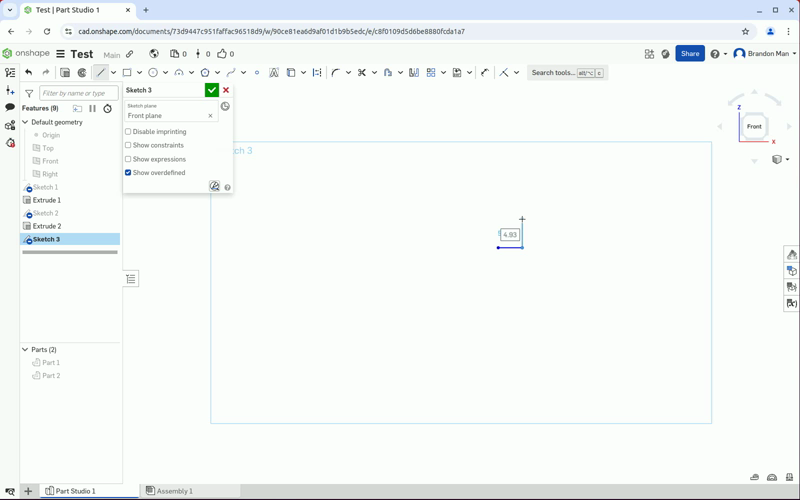
key_down(shift)
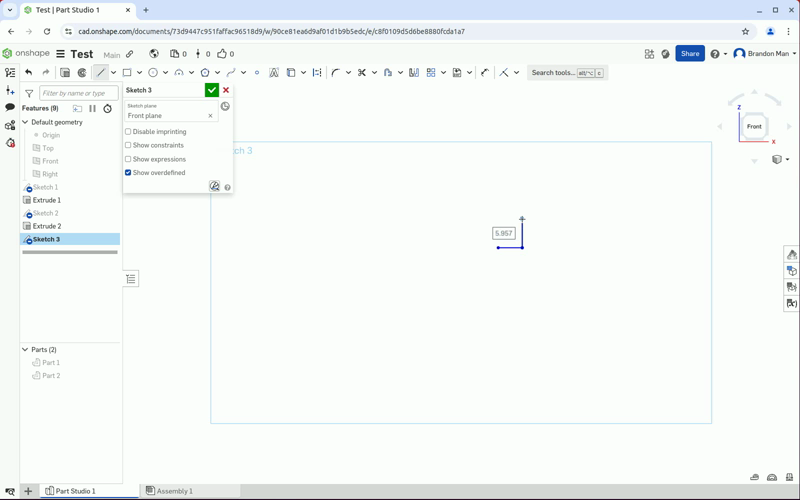
mouse_move(552, 218)
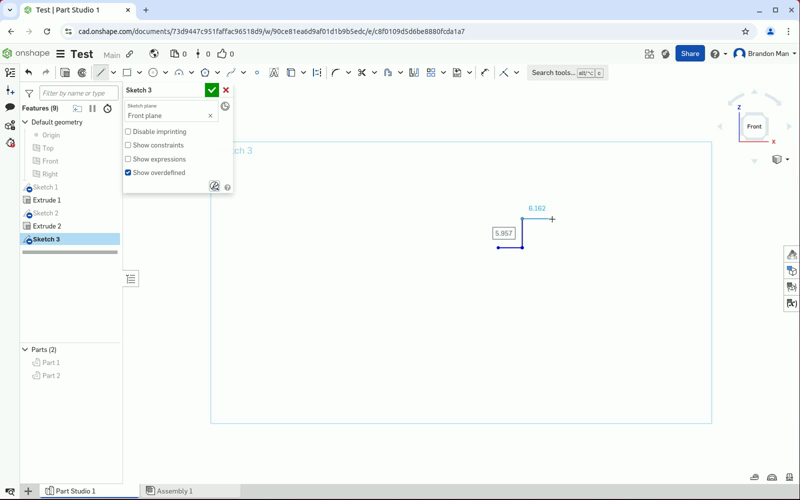
mouse_move(498, 218)
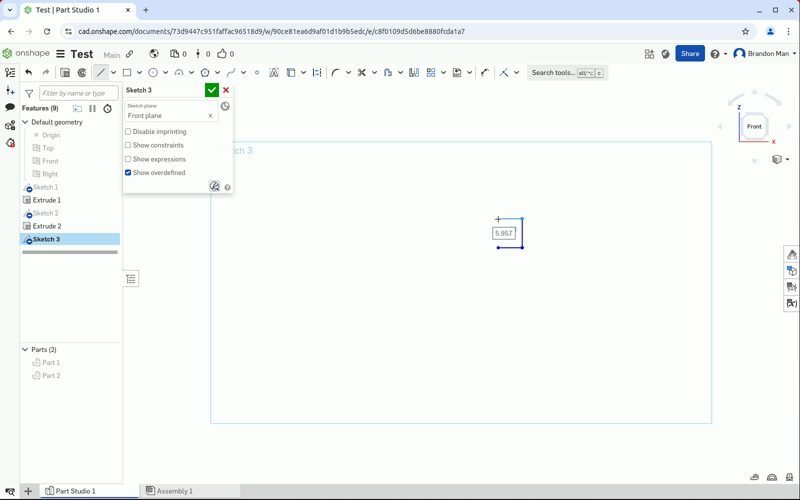
click(498, 218)
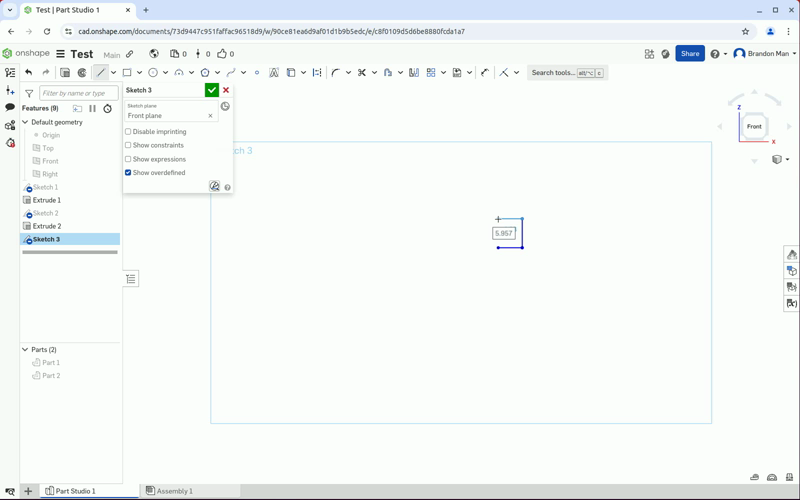
key_up(shift)
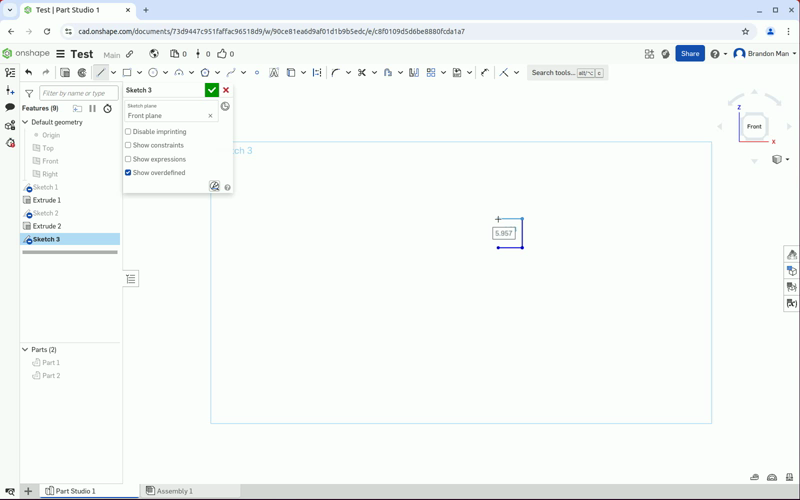
mouse_move(528, 218)
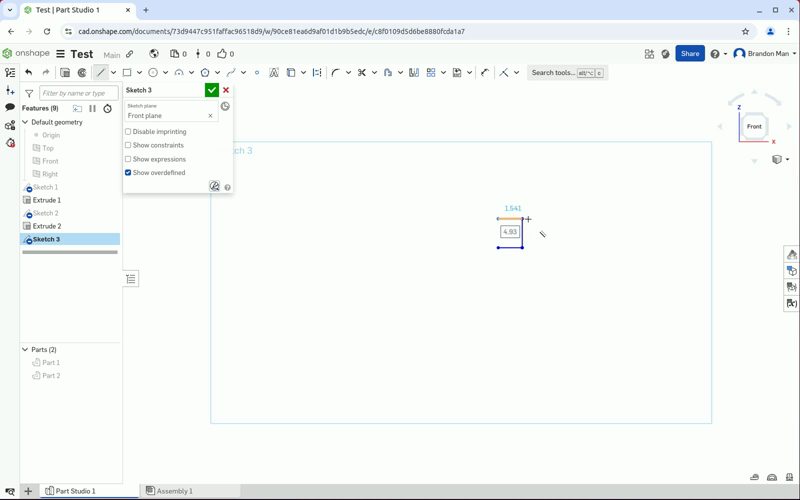
key_down(shift)
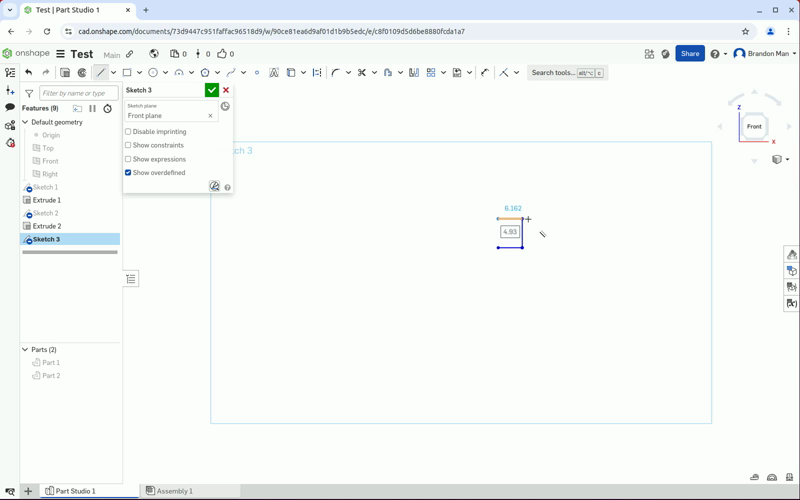
mouse_move(498, 247)
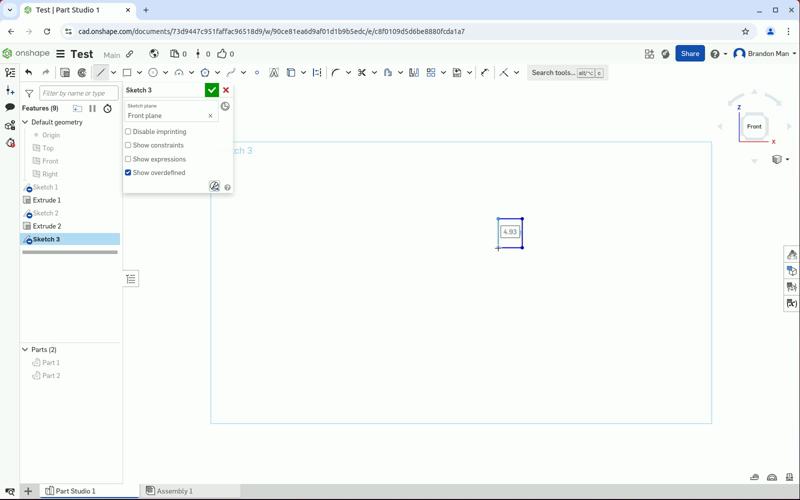
key_up(shift)
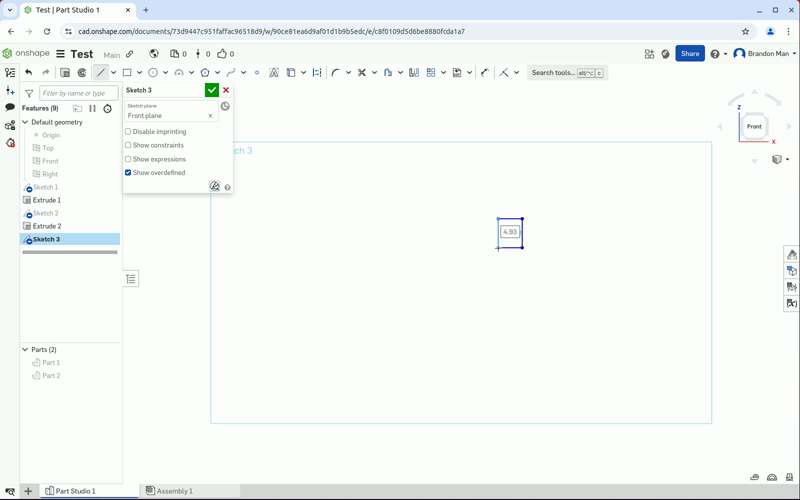
click(498, 247)
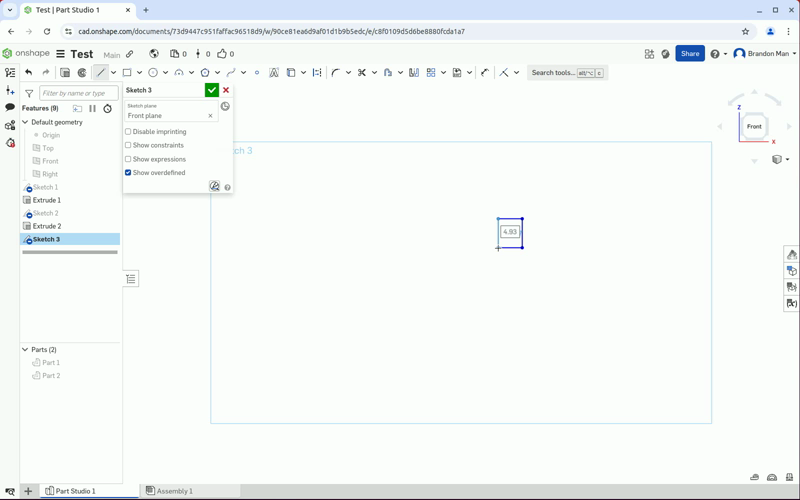
key(esc)
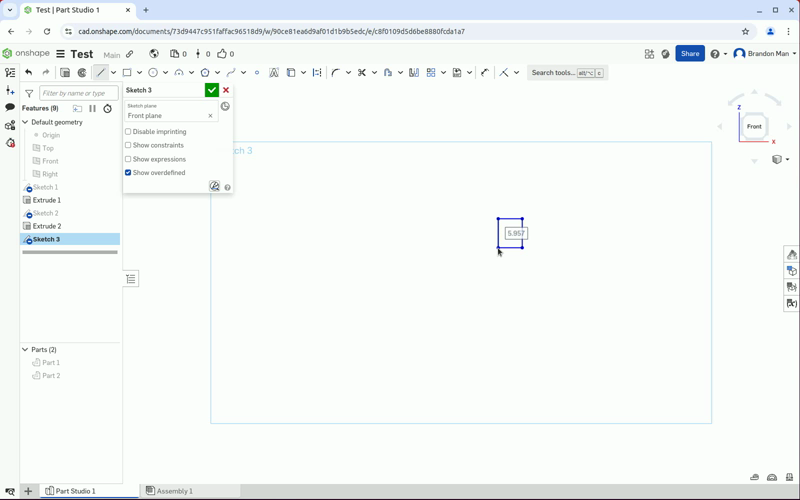
mouse_move(499, 232)
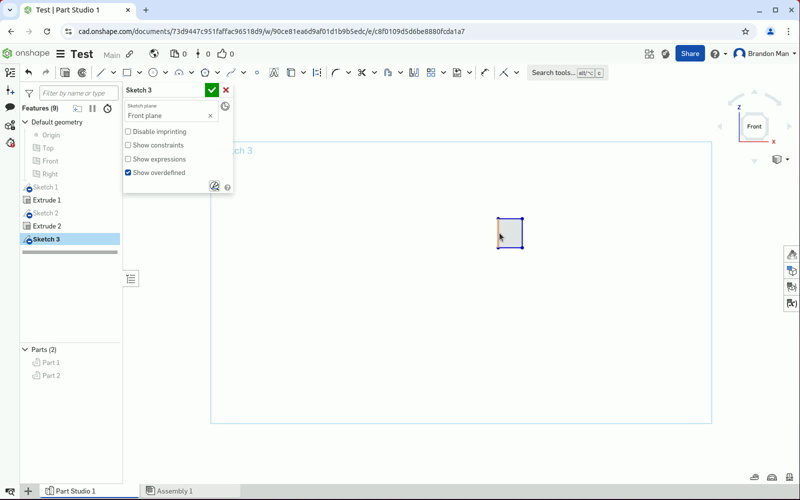
scroll(6)
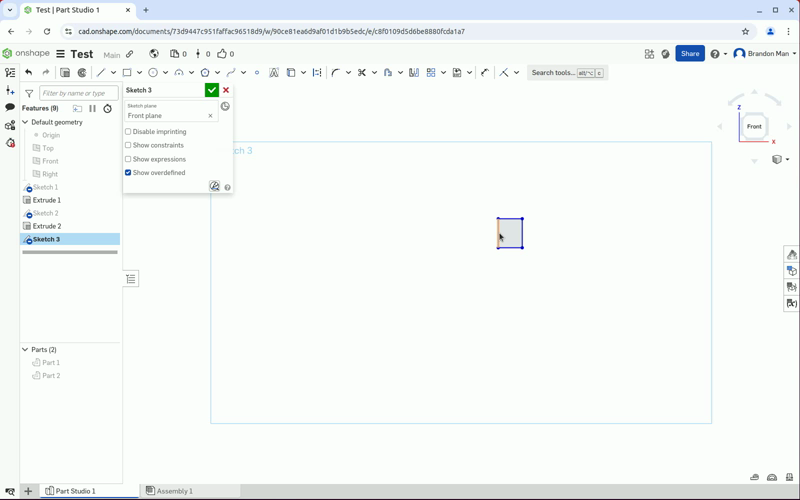
scroll(6)
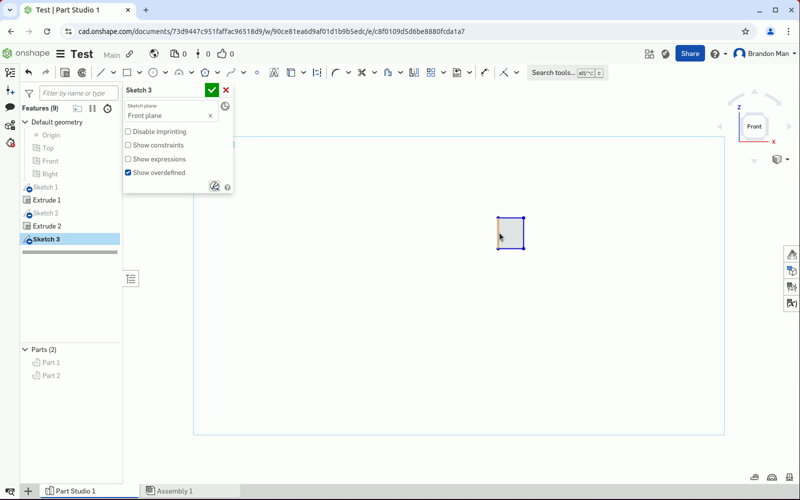
scroll(6)
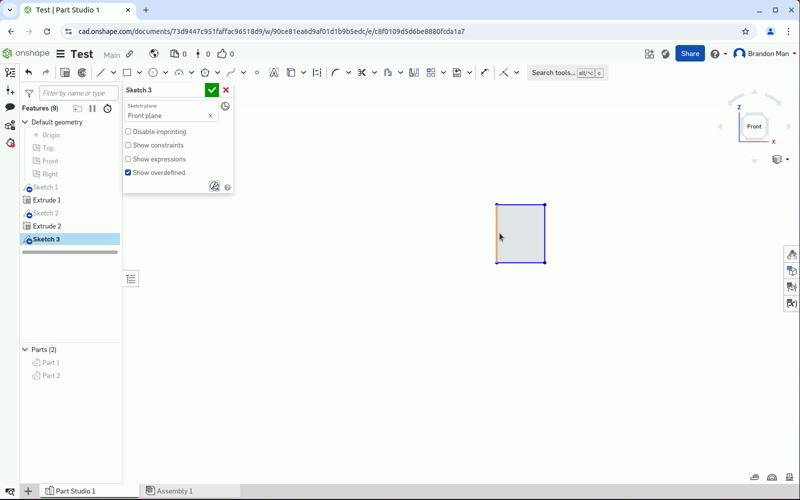
scroll(6)
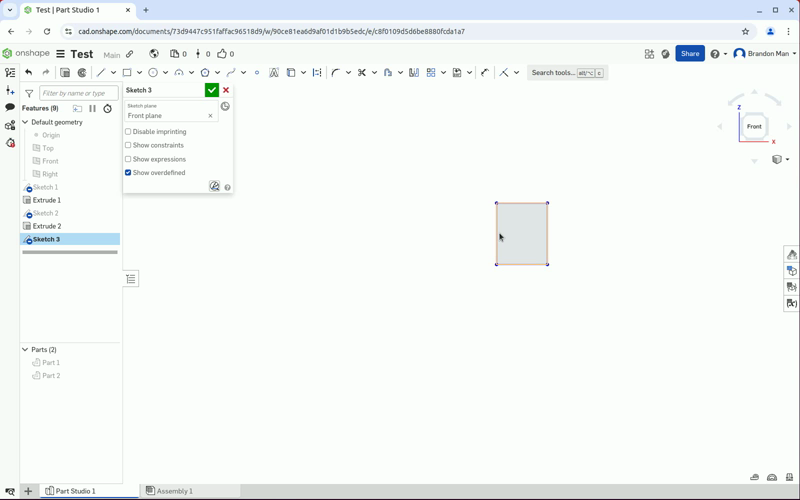
scroll(6)
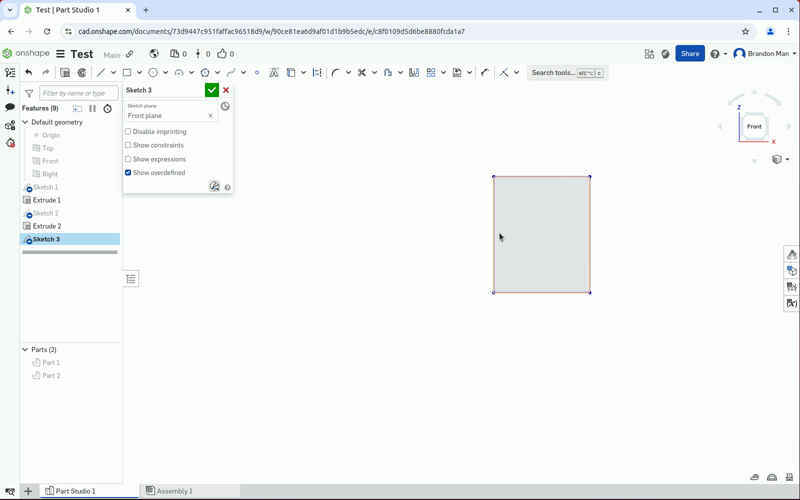
scroll(6)
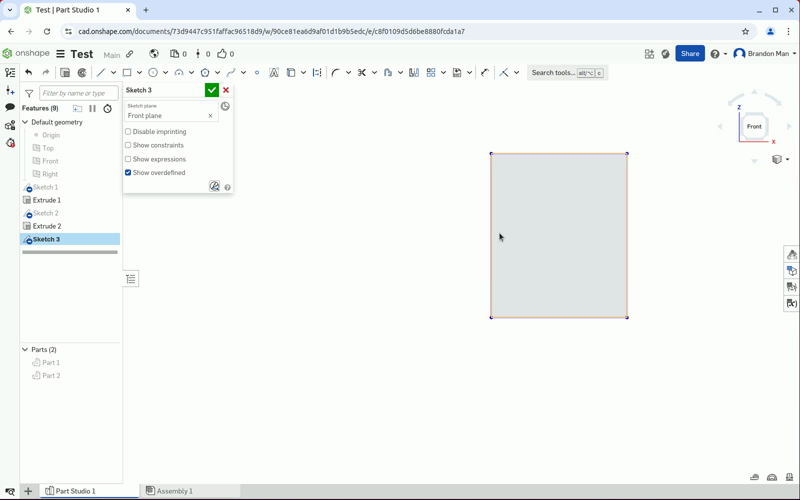
scroll(6)
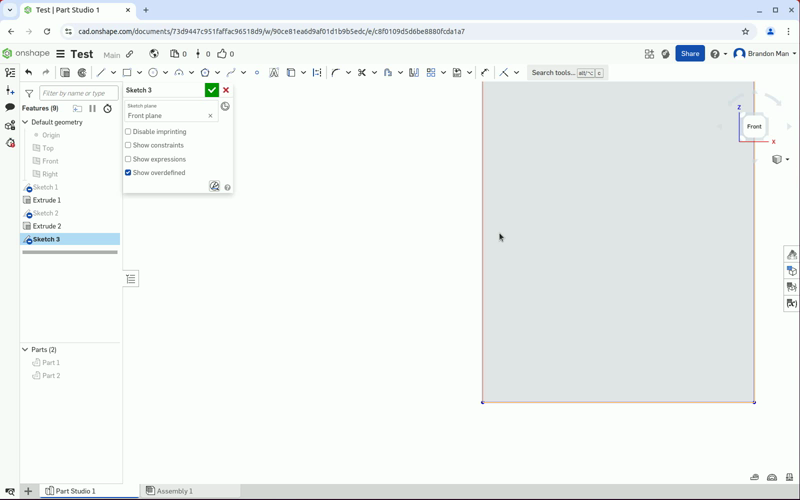
click(499, 232)
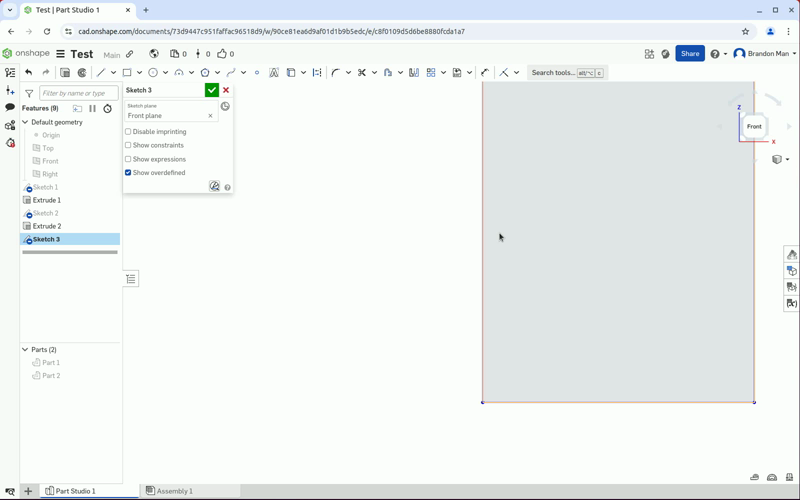
scroll(-6)
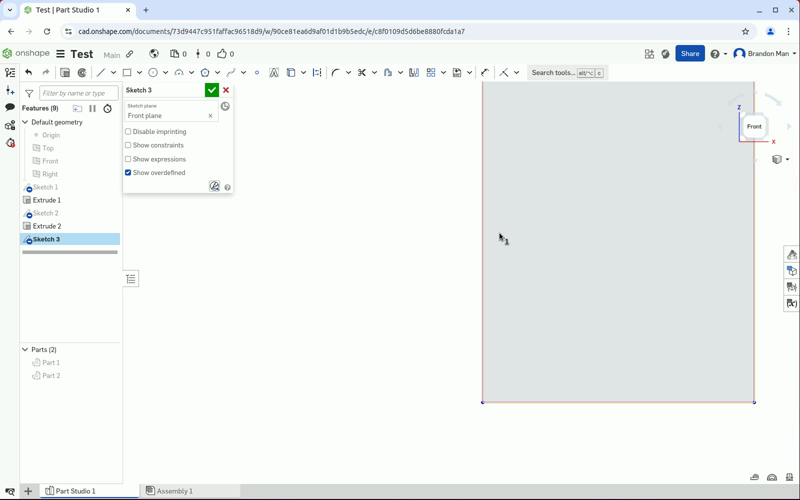
scroll(-6)
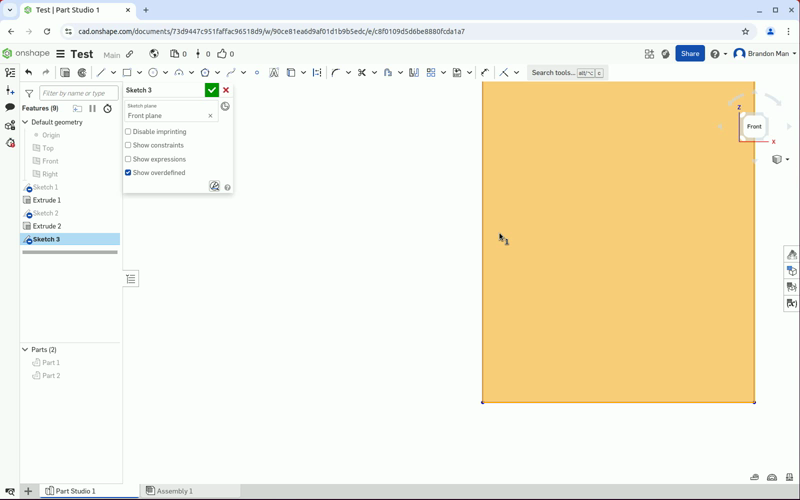
scroll(-6)
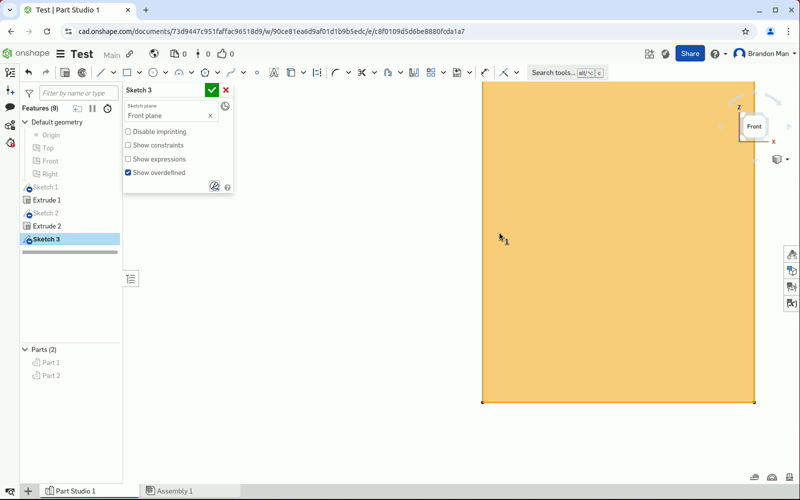
scroll(-6)
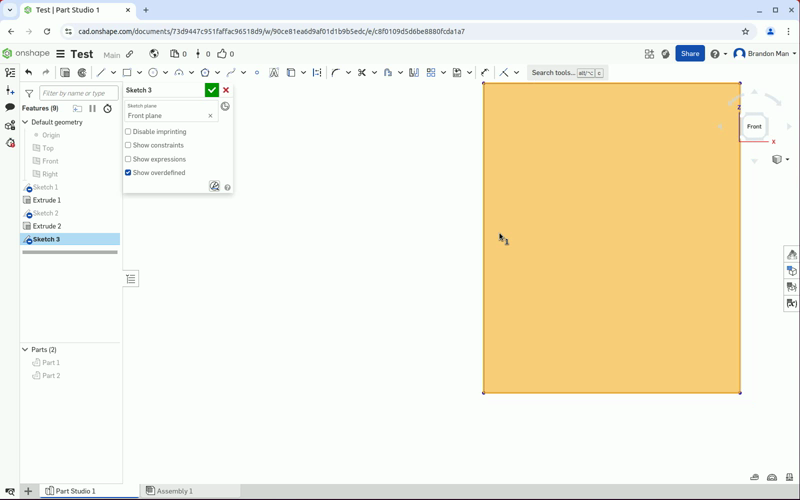
scroll(-6)
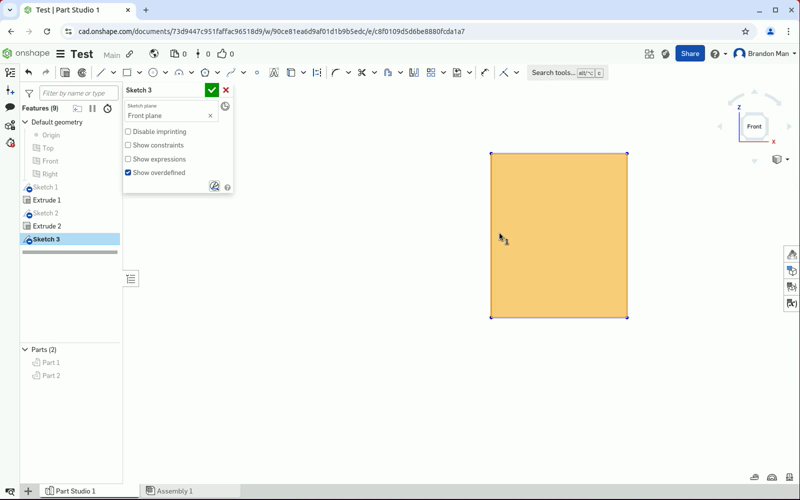
scroll(-6)
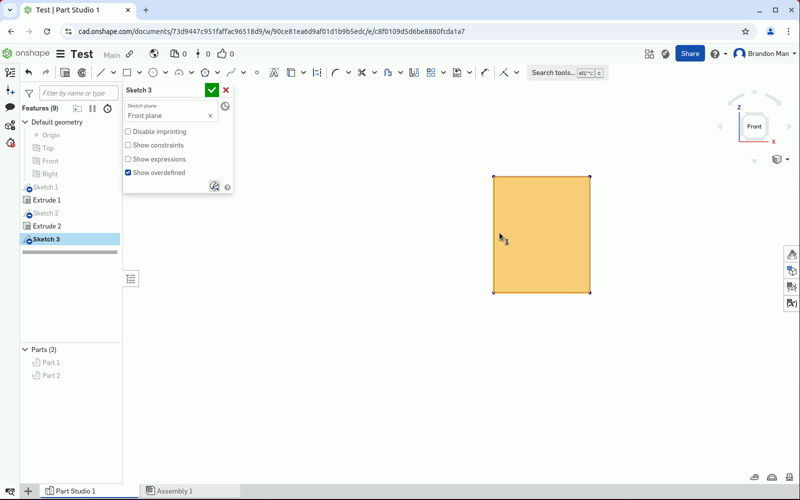
scroll(-6)
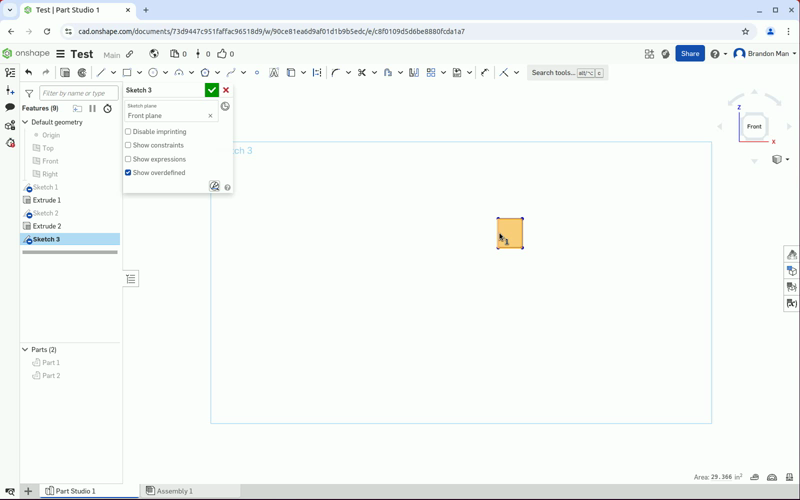
mouse_move(73, 352)
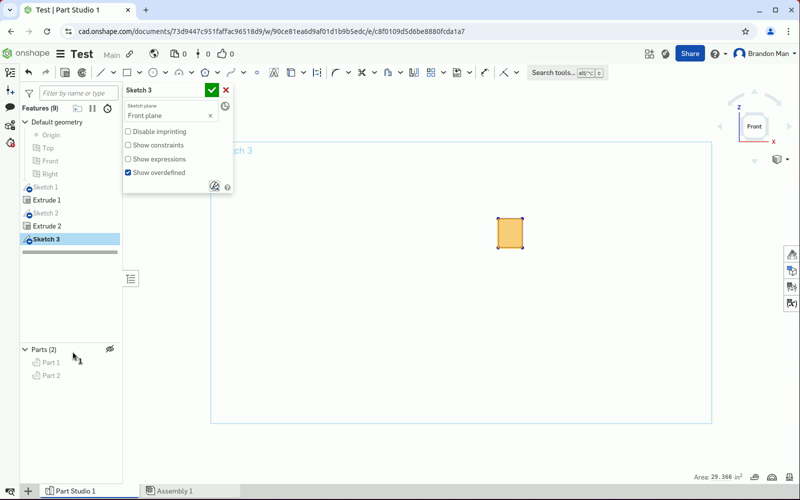
key(shift+y)
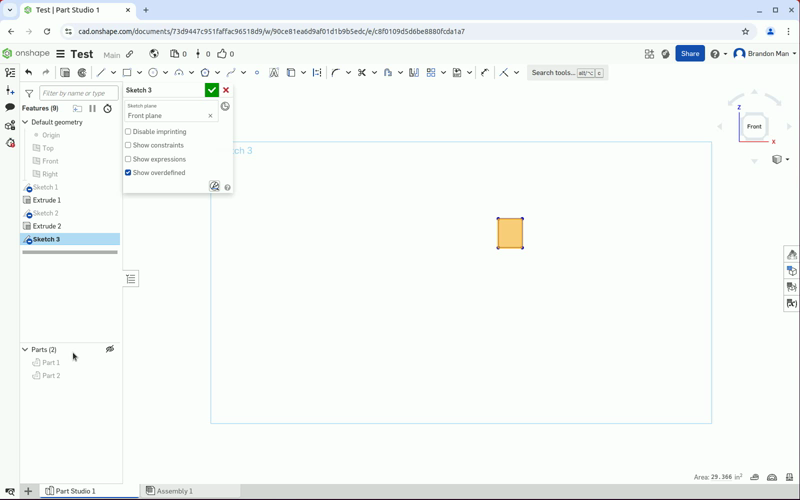
key(shift+e)
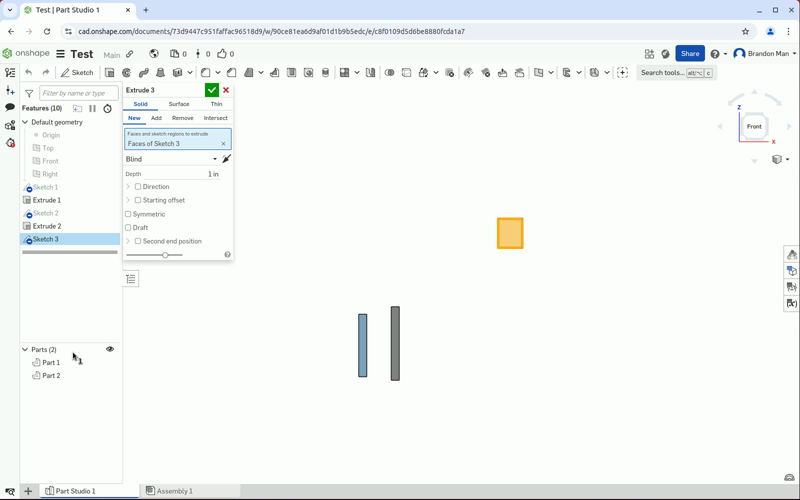
mouse_move(143, 106)
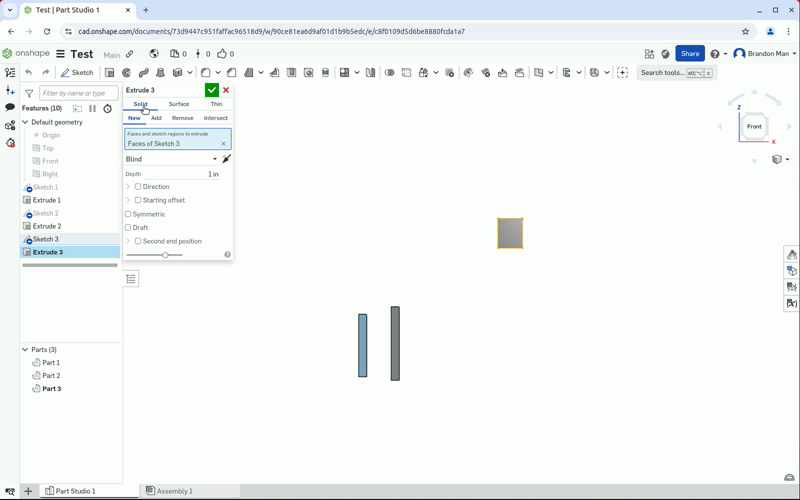
click(143, 106)
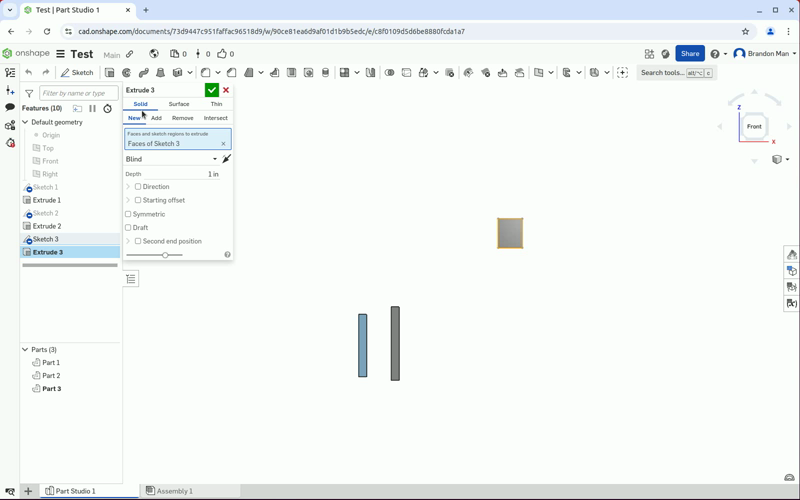
mouse_move(137, 120)
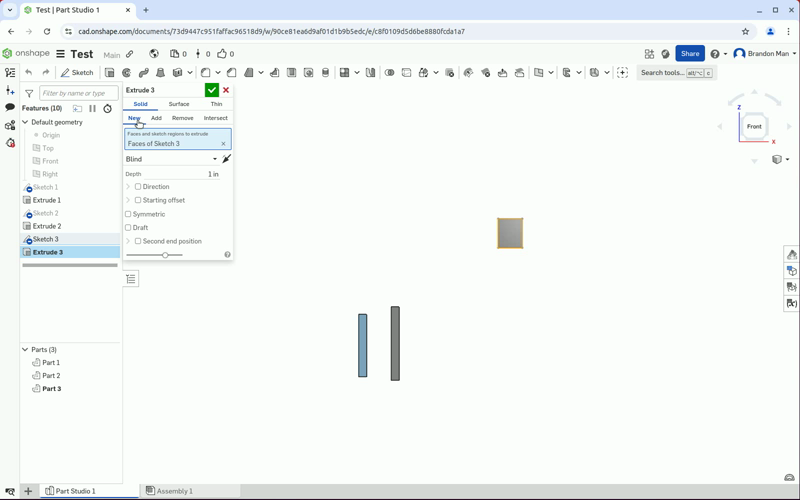
click(137, 120)
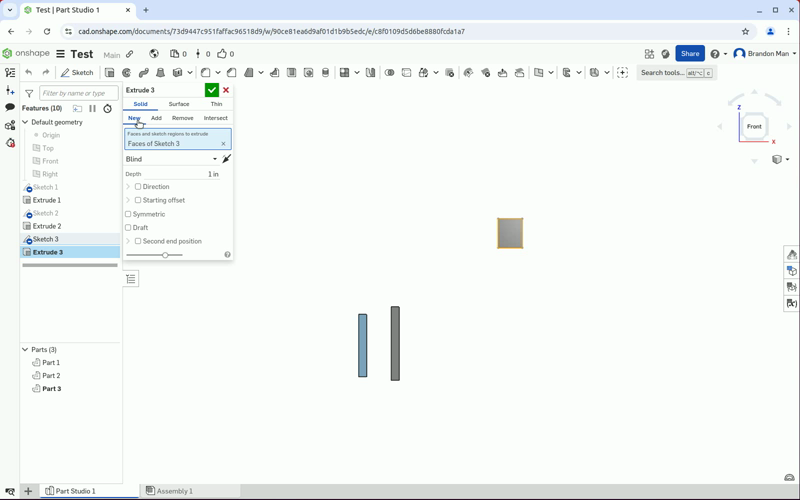
key(tab, 4)
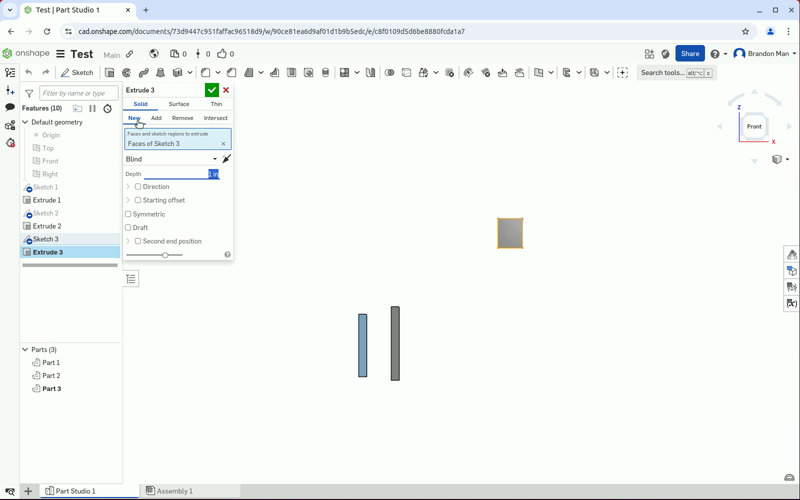
text(2.407)
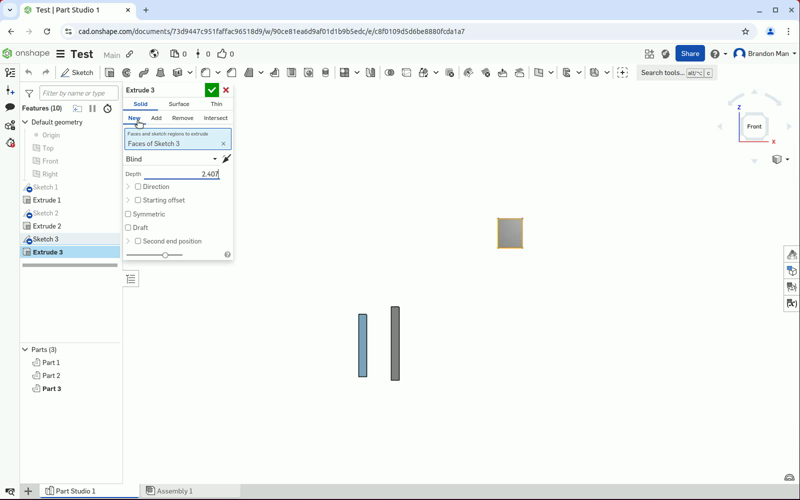
key(enter)
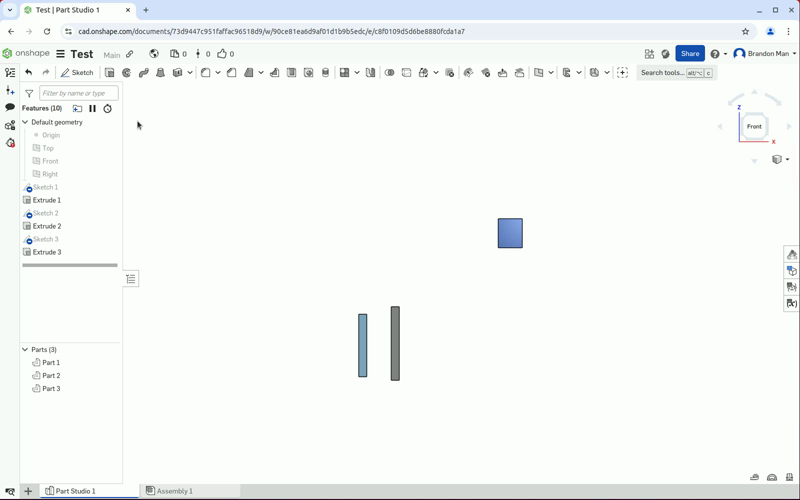
key(shift+h)
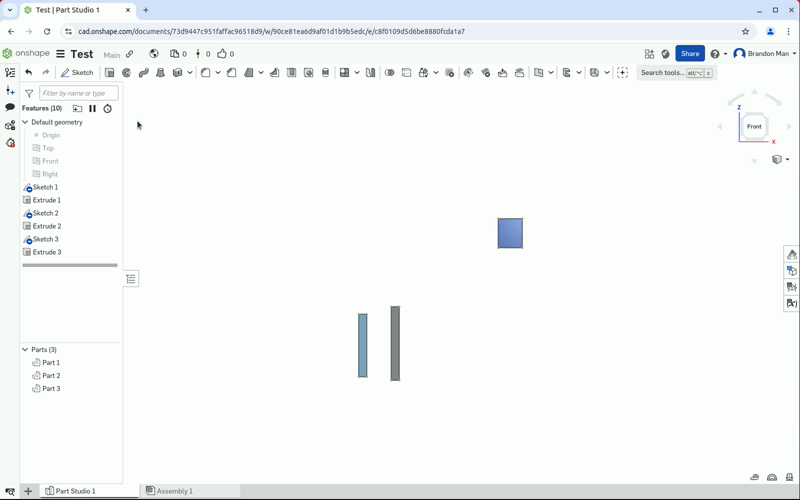
key(shift+h)
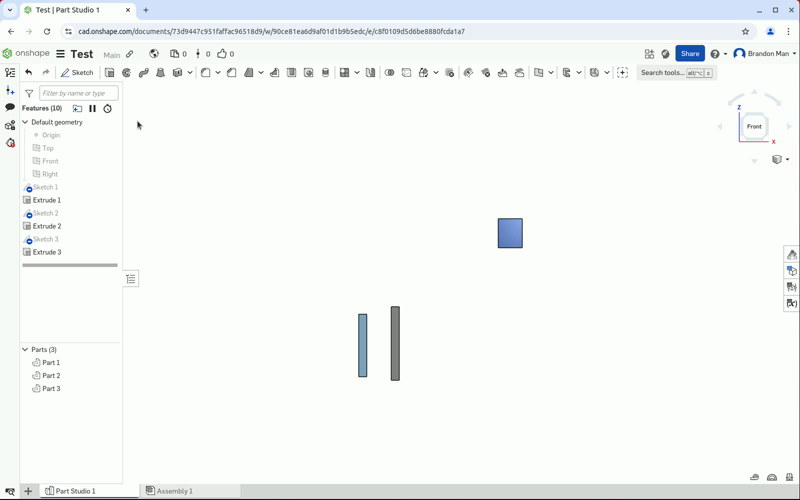
mouse_move(73, 189)
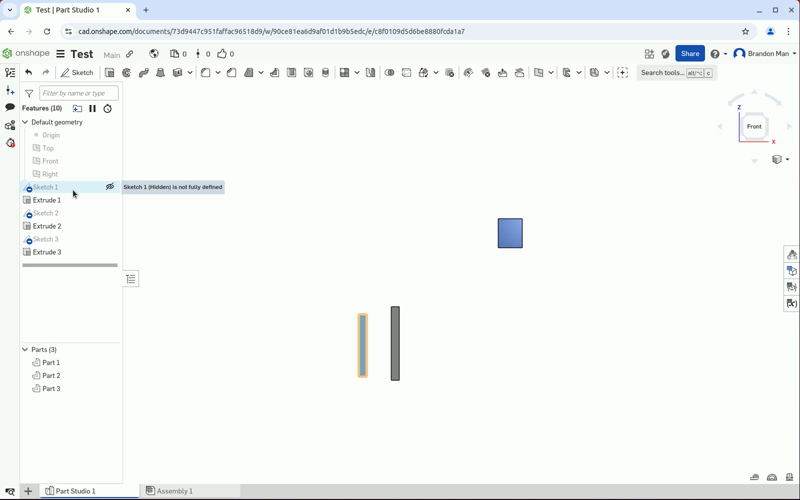
click(73, 189)
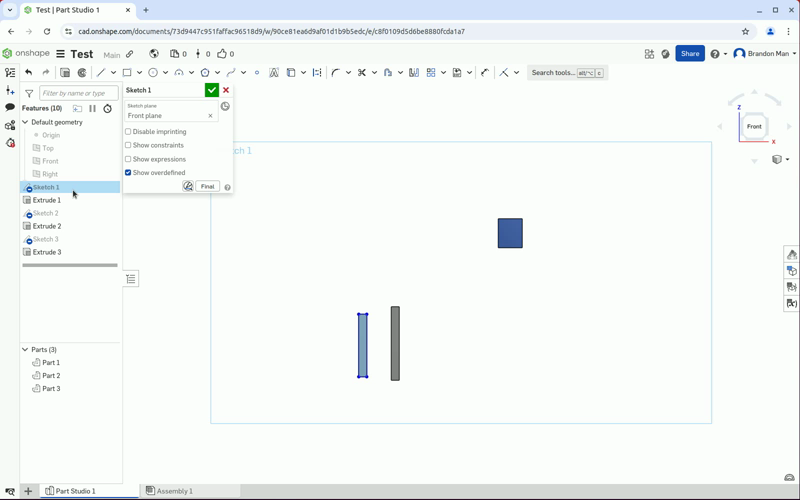
mouse_move(229, 92)
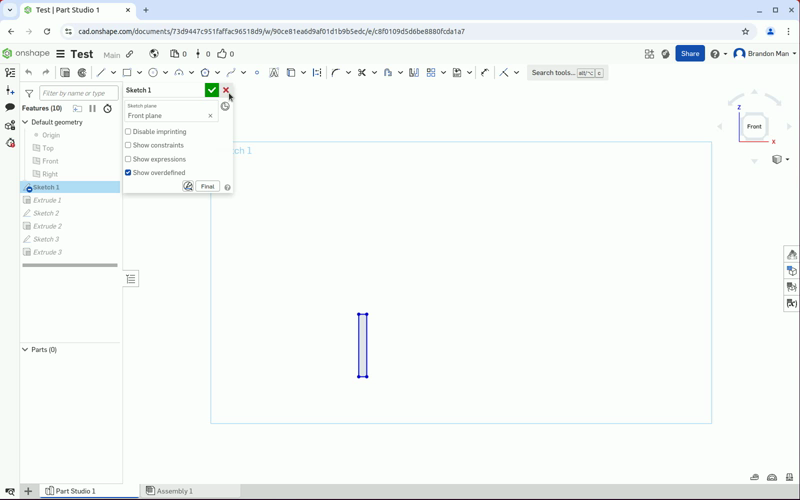
click(229, 92)
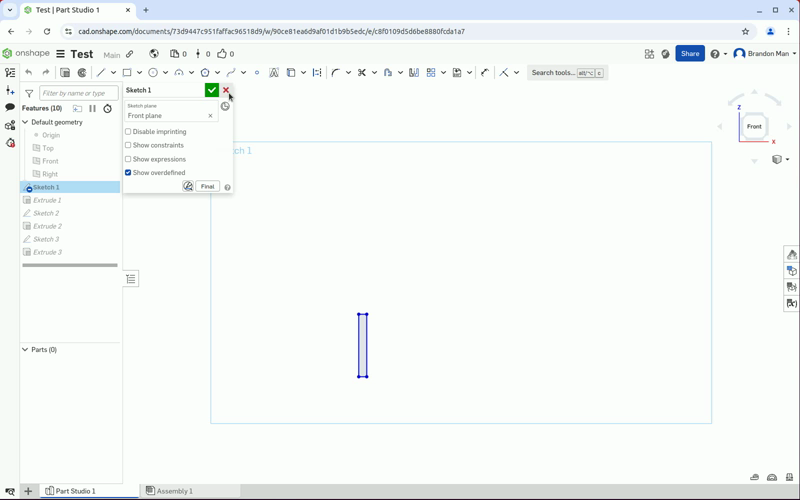
key(shift+s)
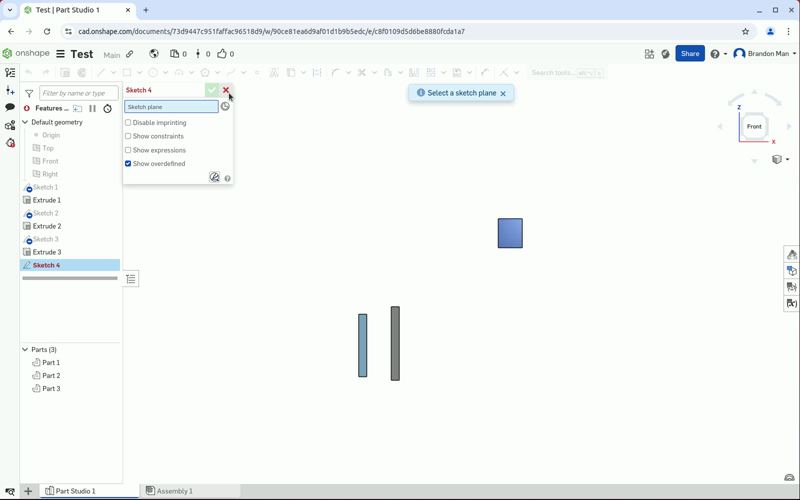
mouse_move(73, 163)
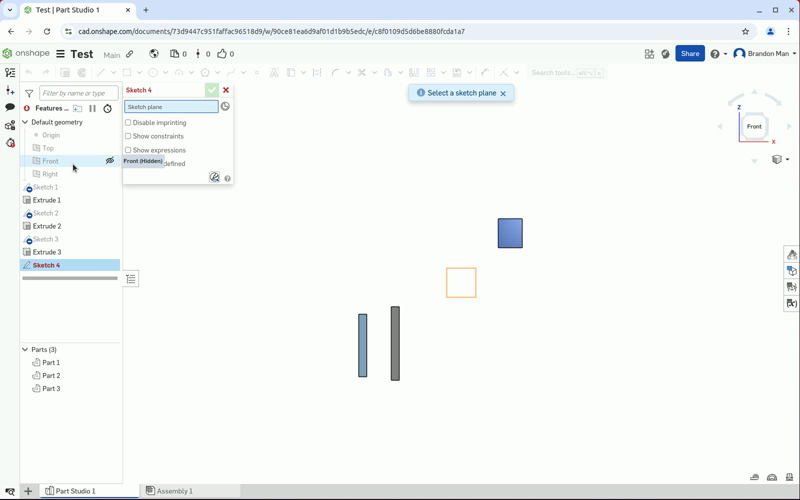
click(73, 163)
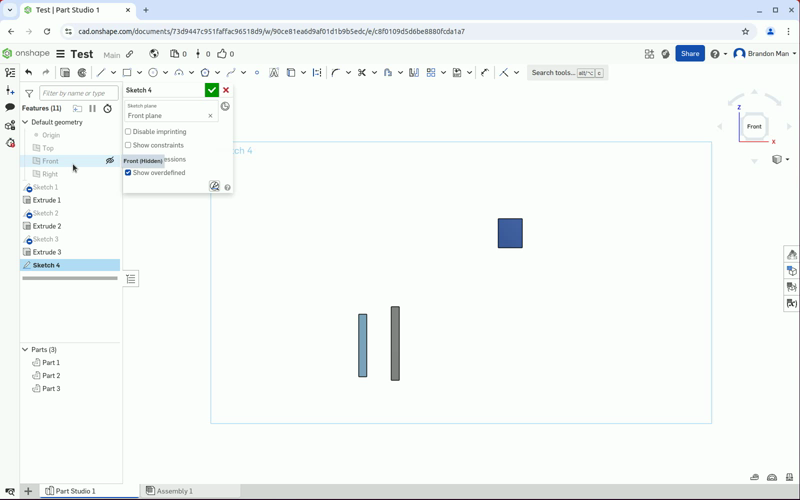
mouse_move(73, 352)
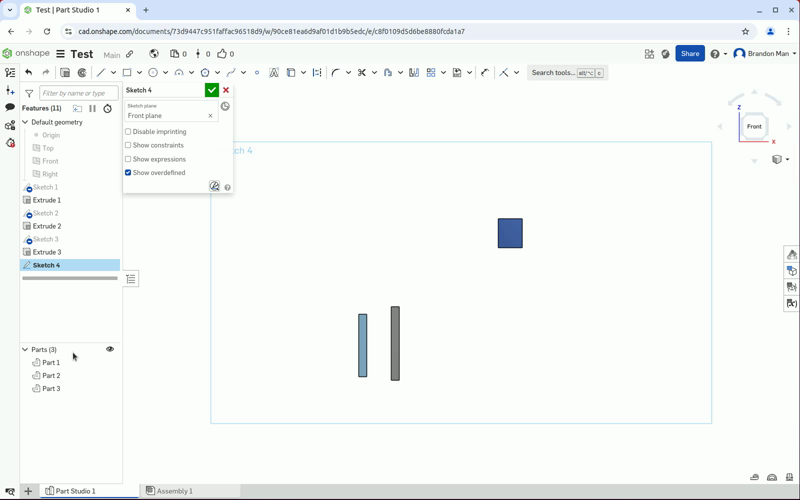
key(y)
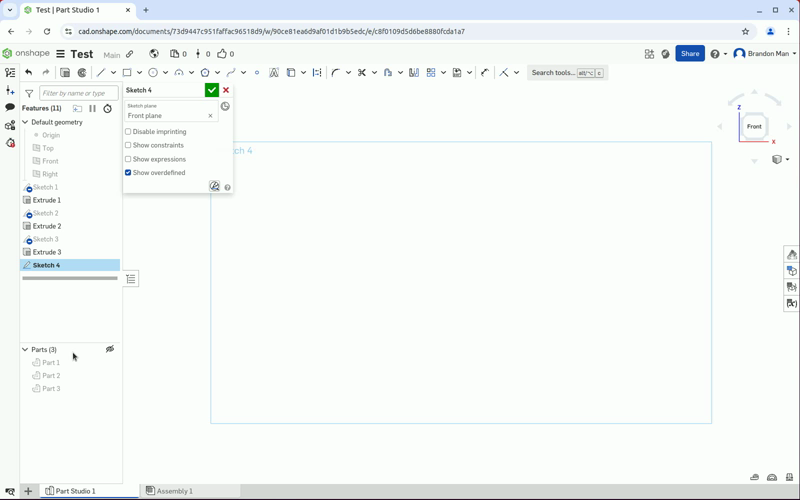
key(l)
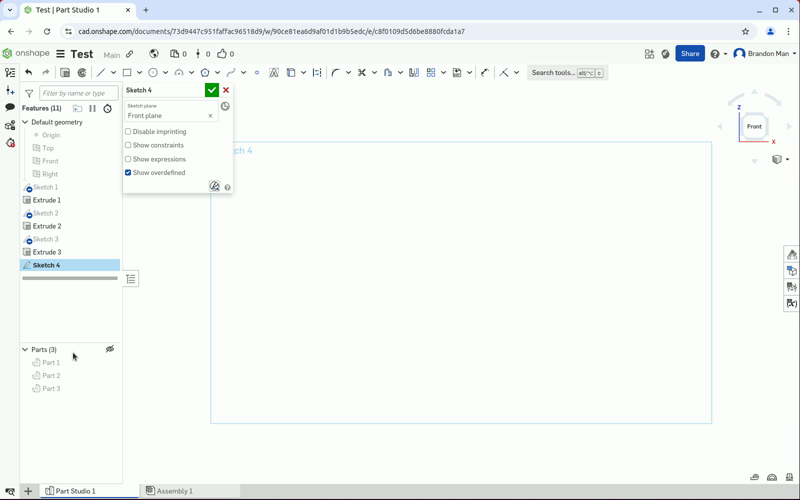
key_down(shift)
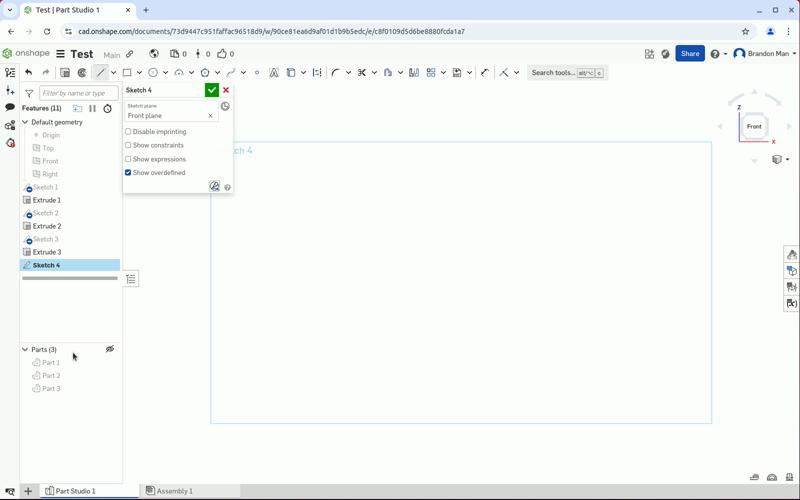
mouse_move(362, 253)
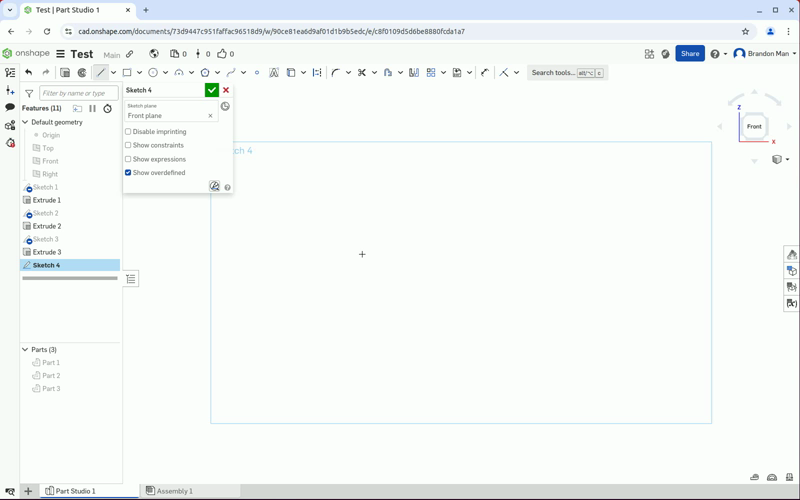
click(362, 253)
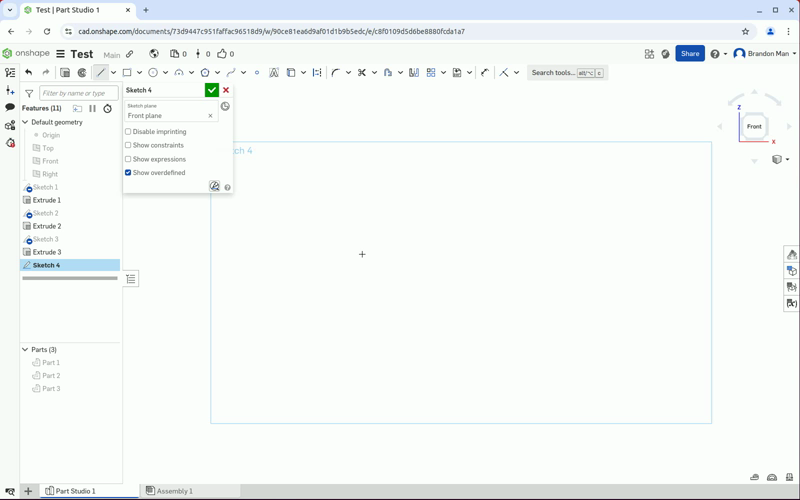
key_up(shift)
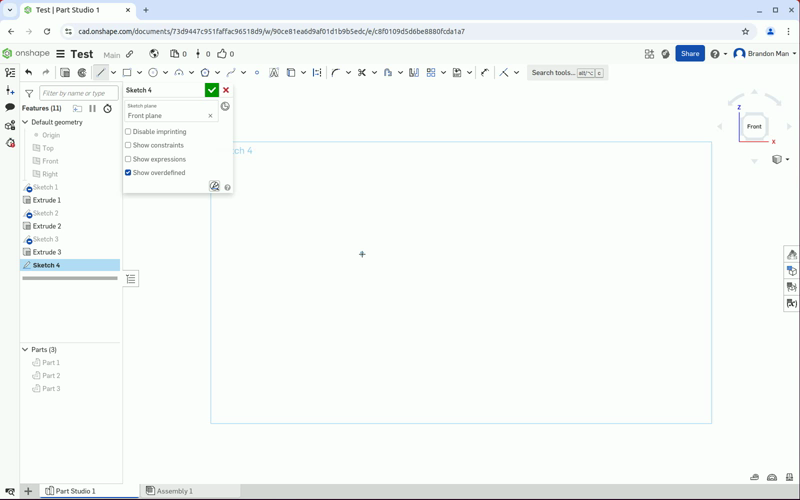
key_down(shift)
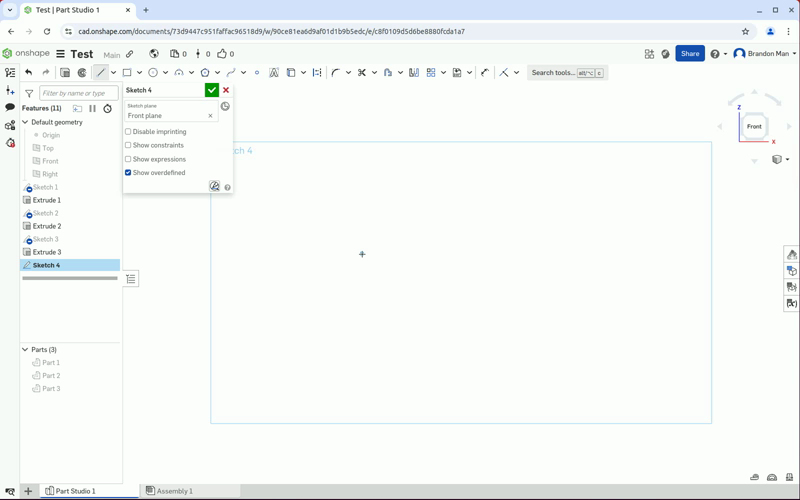
mouse_move(392, 253)
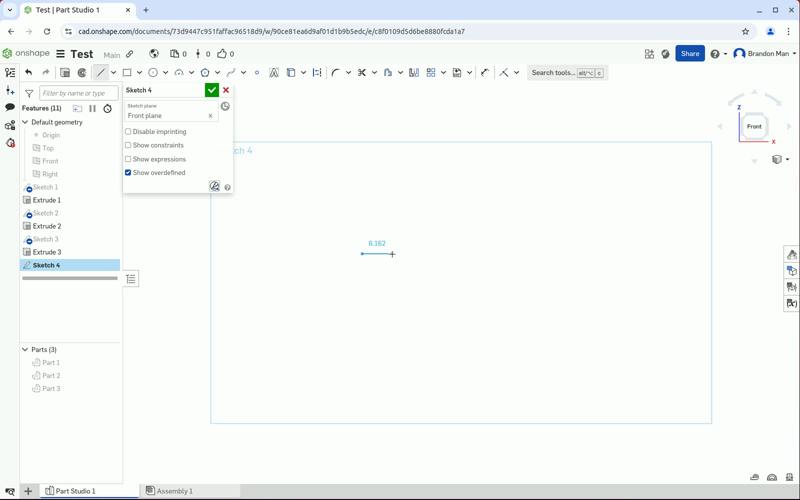
mouse_move(384, 253)
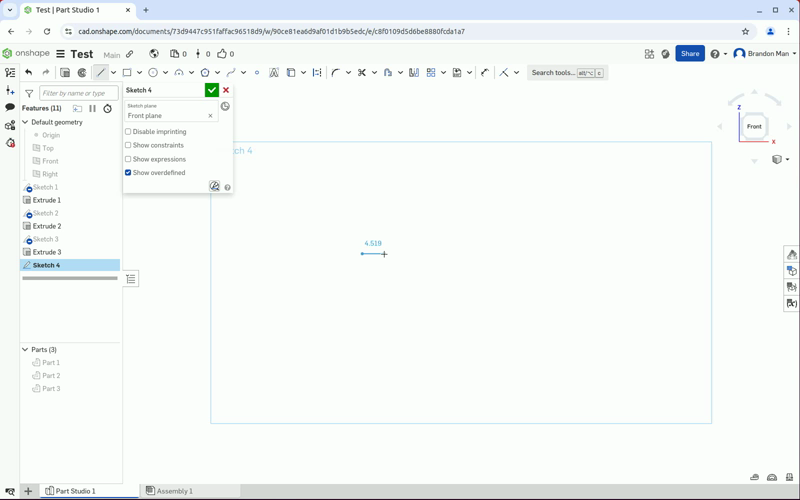
click(384, 253)
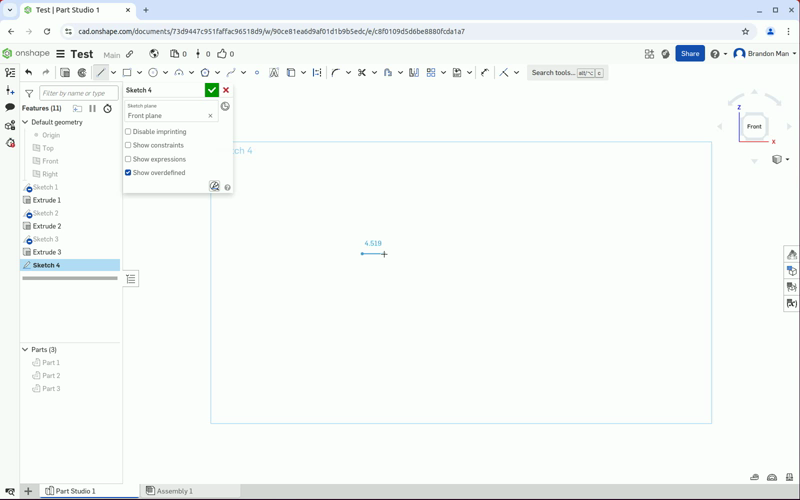
key_up(shift)
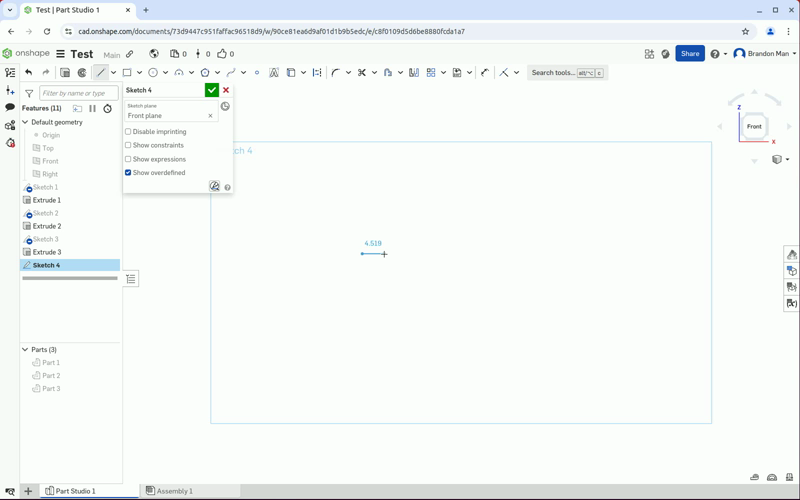
key_down(shift)
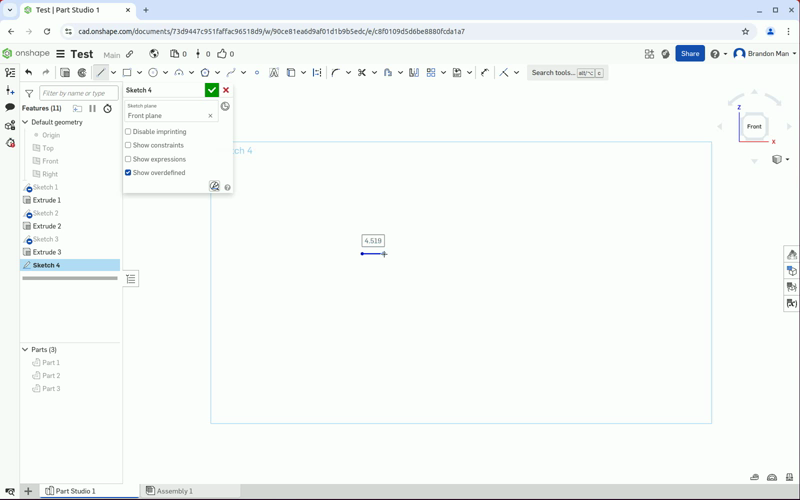
mouse_move(414, 253)
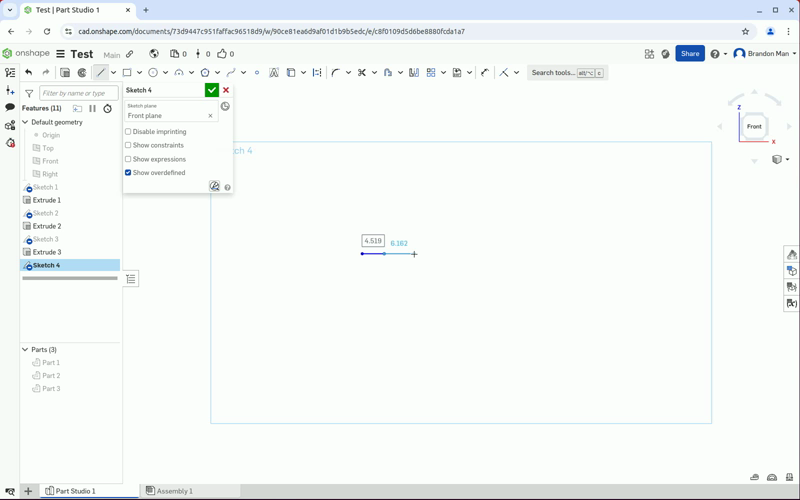
mouse_move(384, 233)
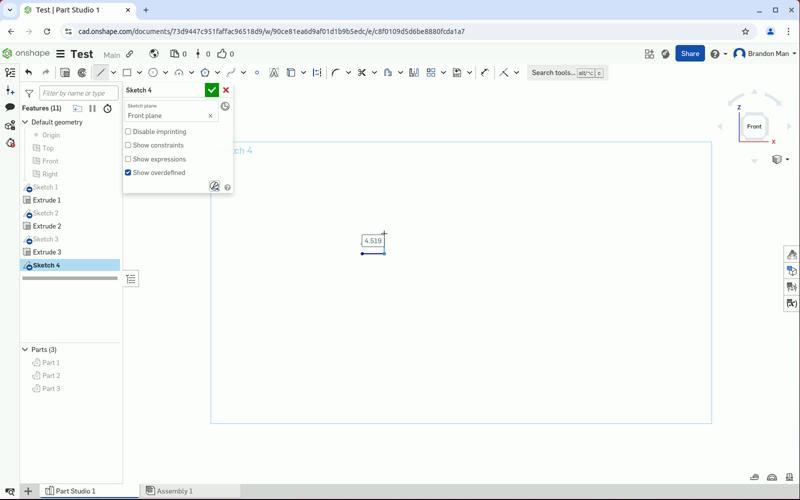
click(384, 233)
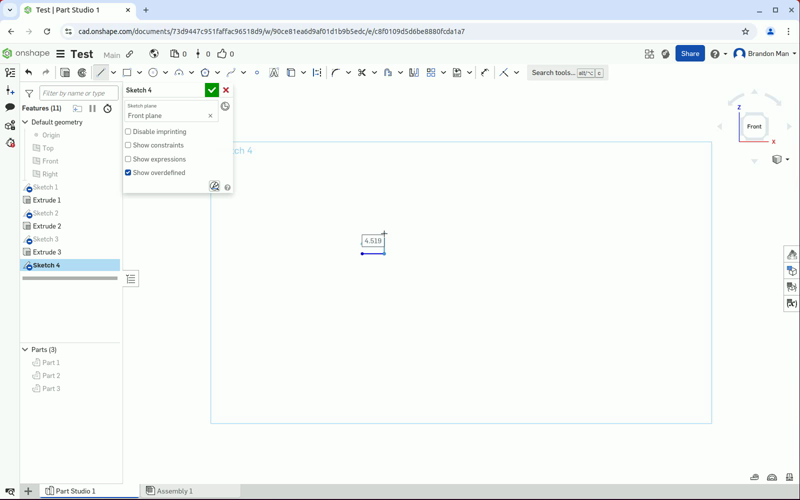
key_up(shift)
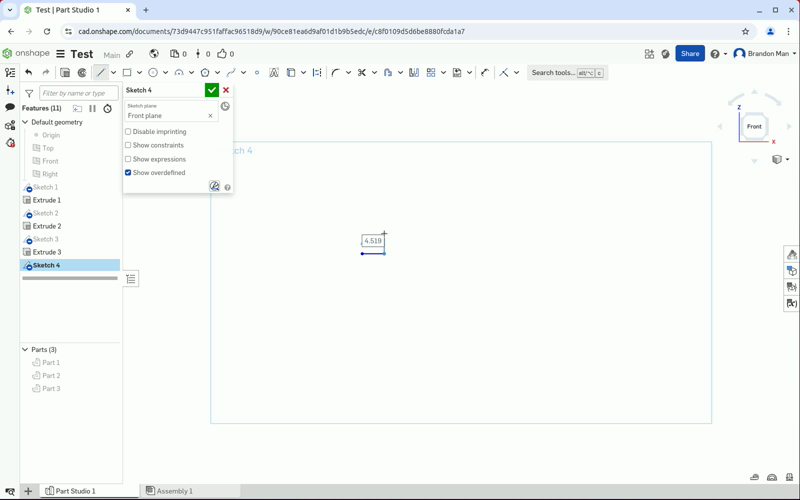
key_down(shift)
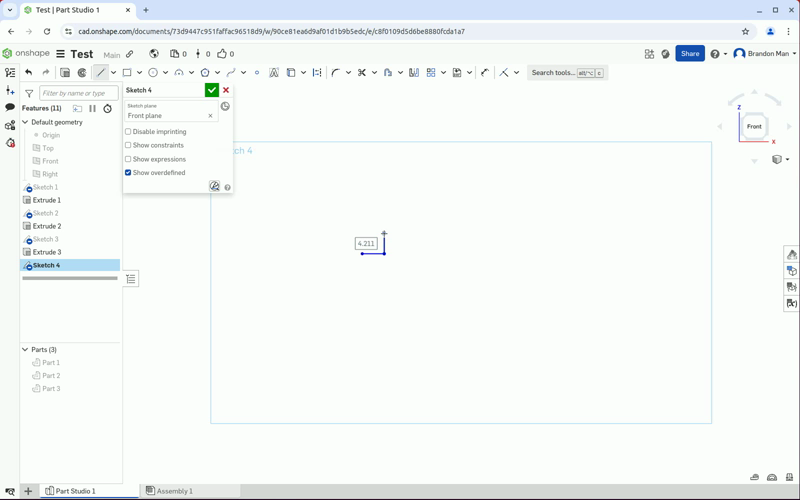
mouse_move(414, 233)
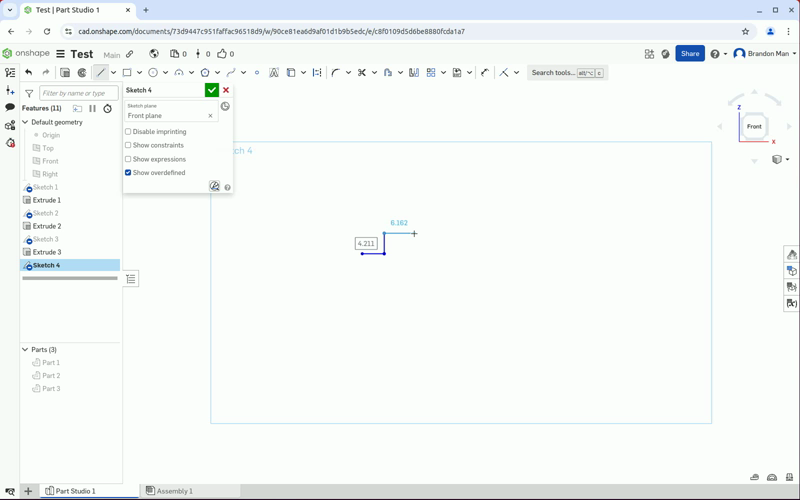
mouse_move(362, 233)
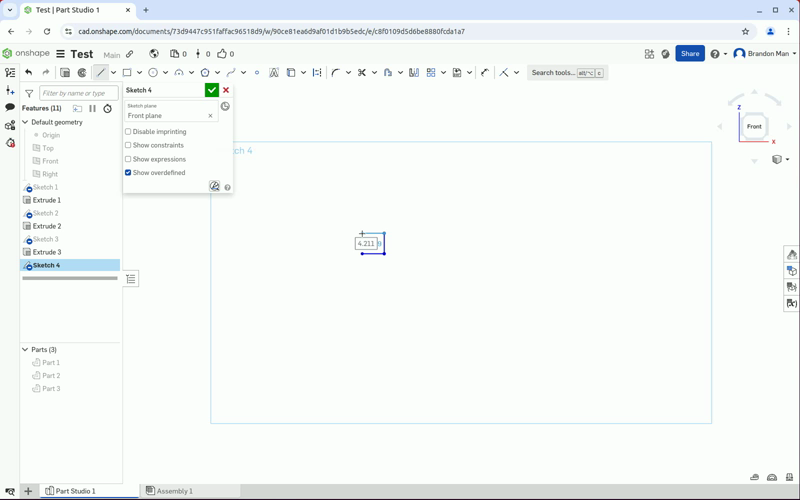
click(362, 233)
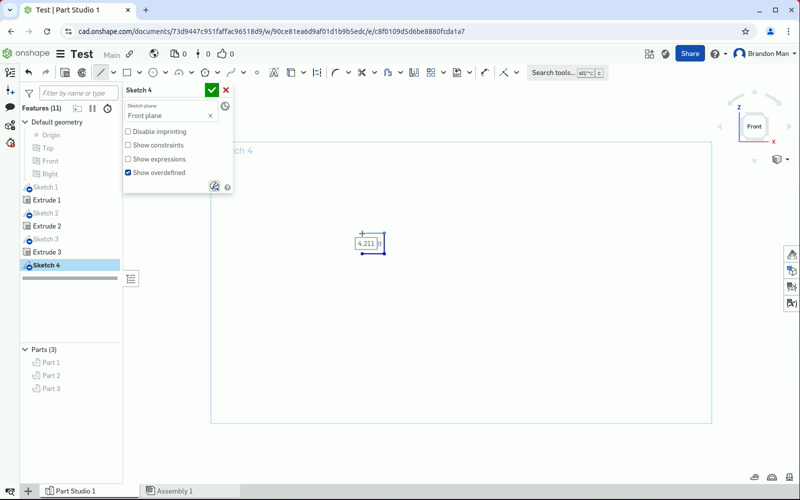
key_up(shift)
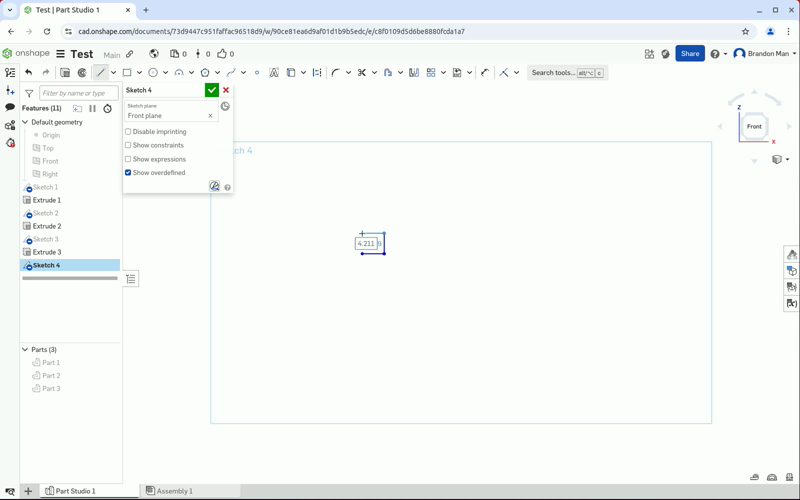
mouse_move(392, 233)
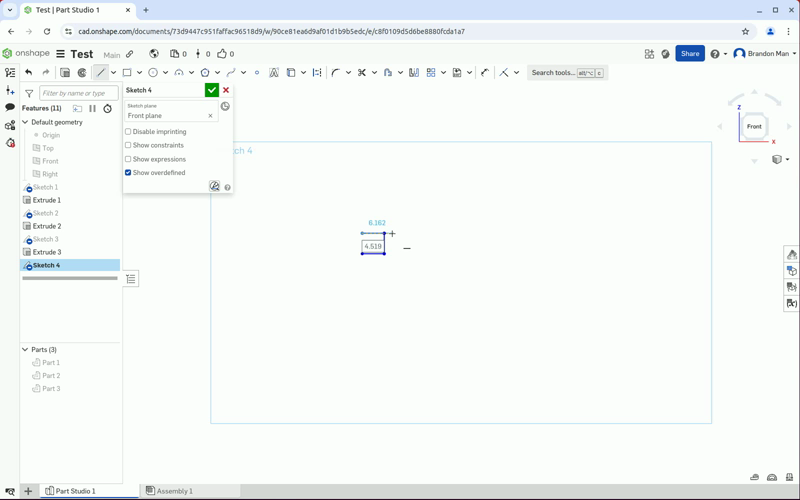
key_down(shift)
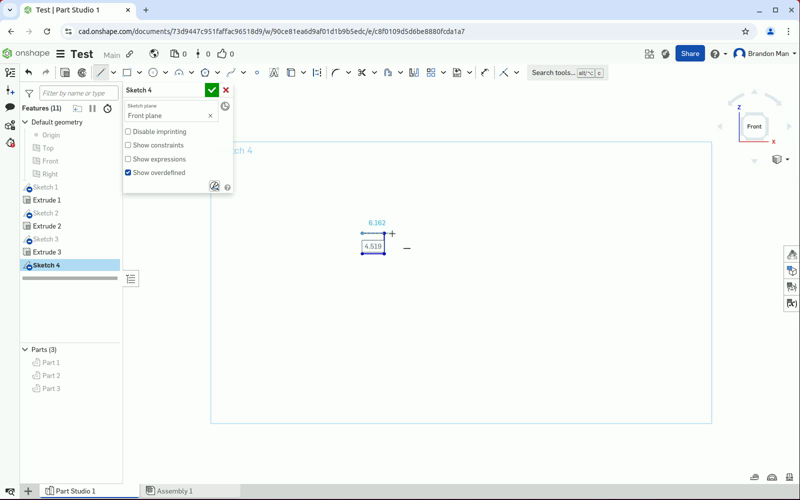
mouse_move(362, 253)
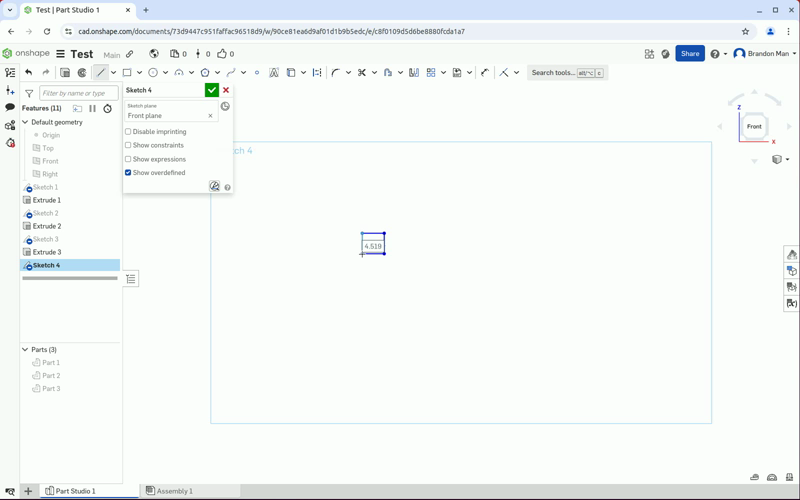
key_up(shift)
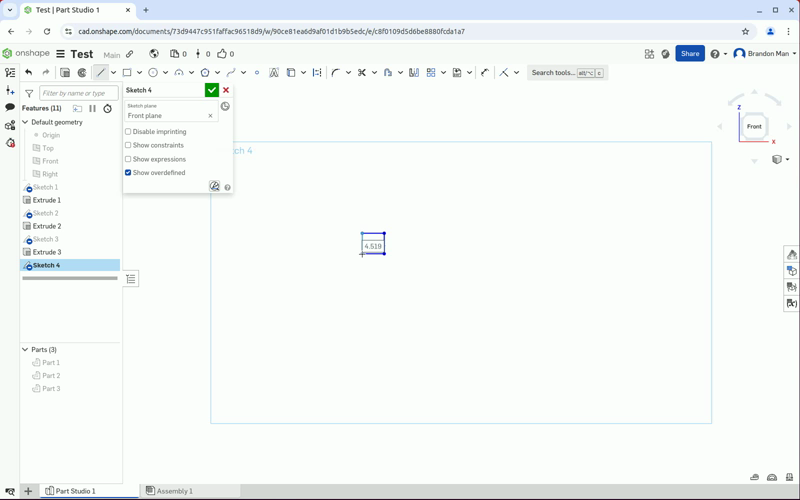
click(362, 253)
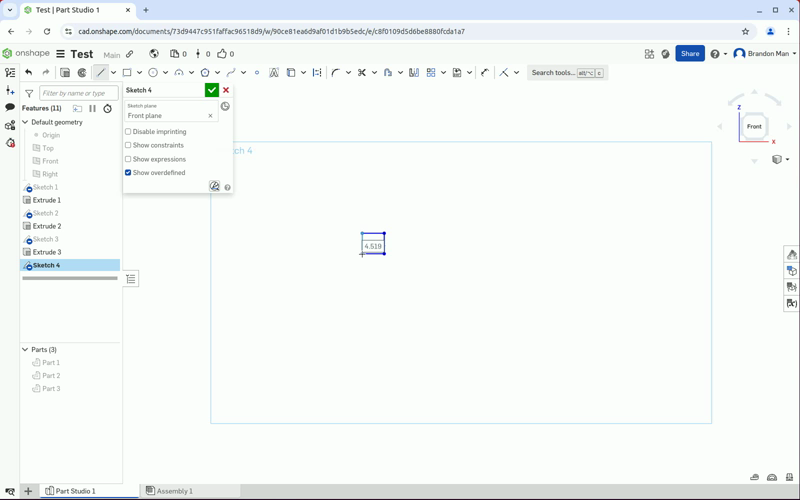
key(esc)
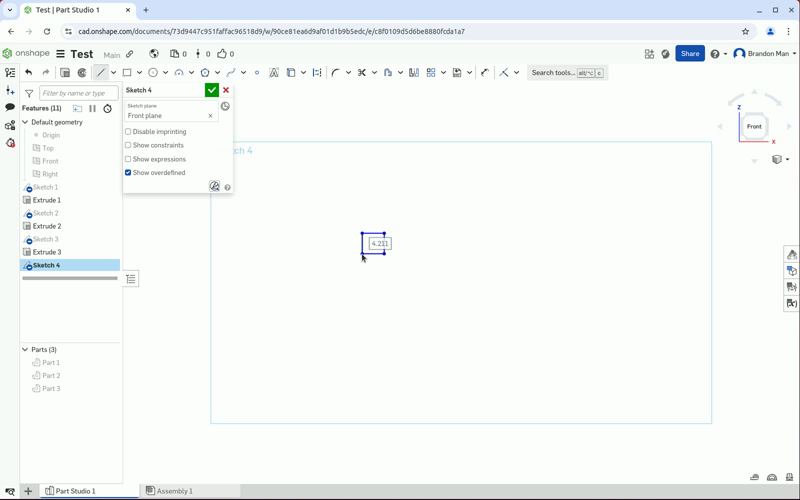
mouse_move(381, 241)
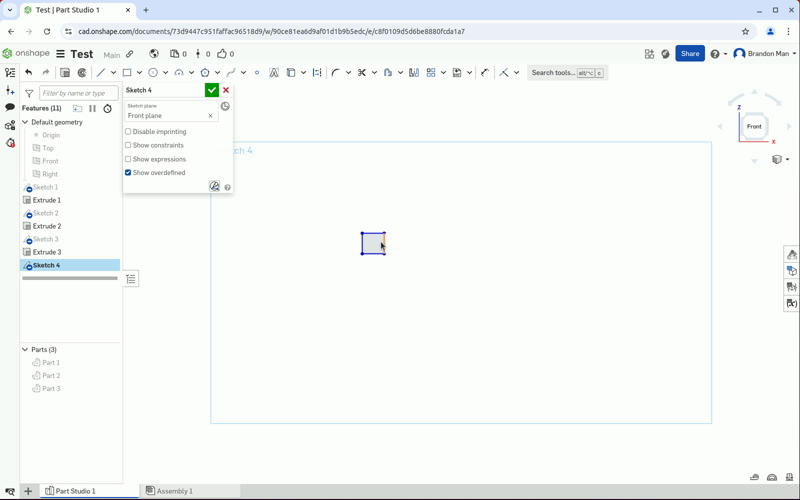
scroll(6)
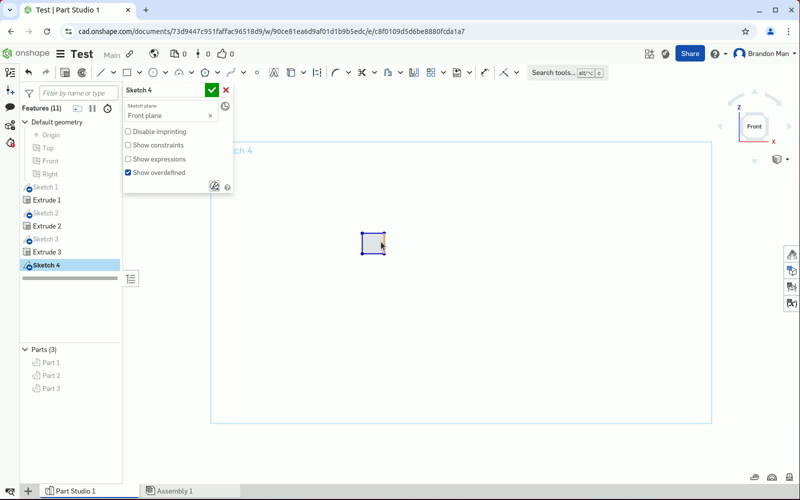
scroll(6)
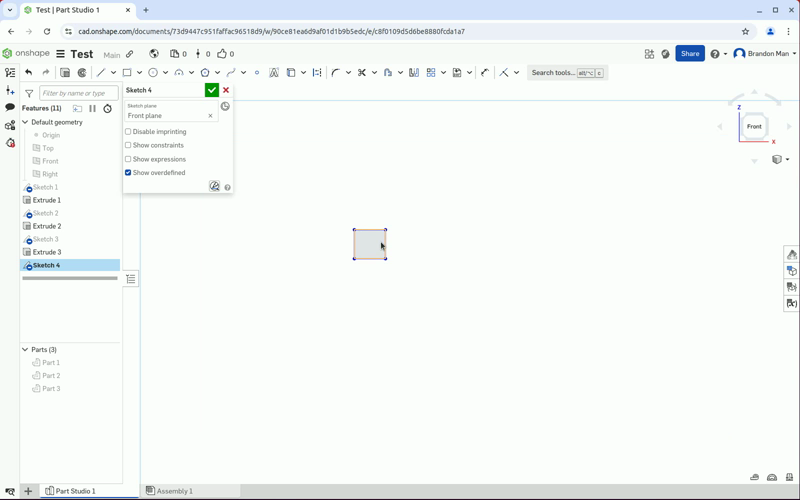
scroll(6)
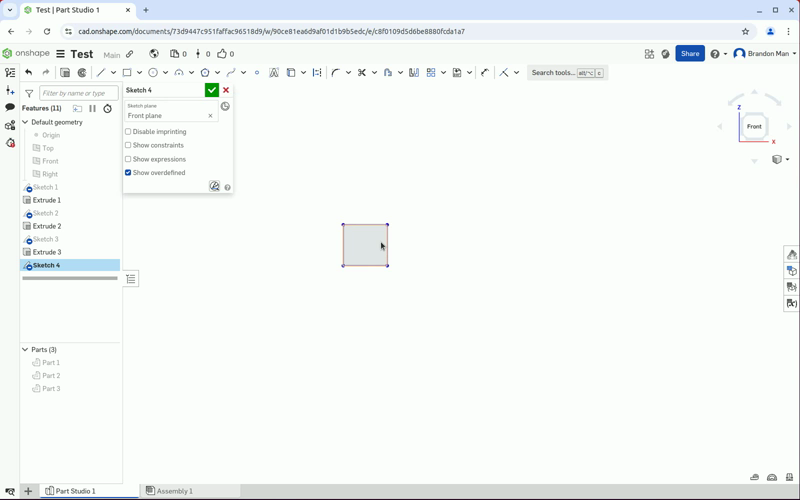
scroll(6)
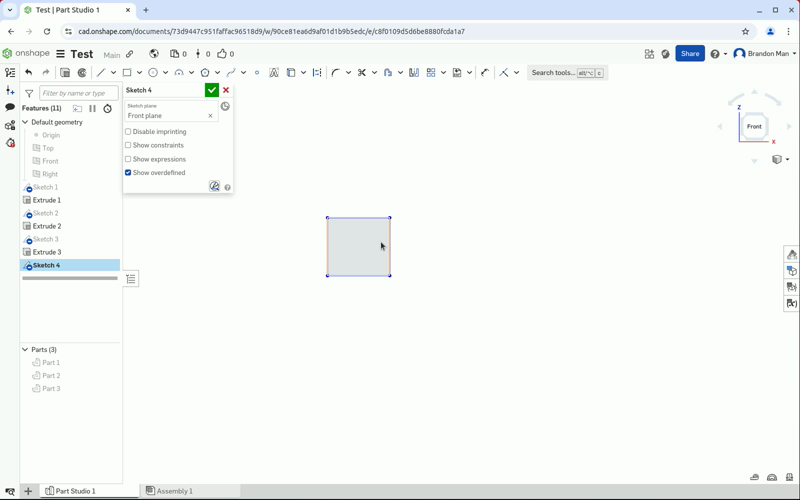
scroll(6)
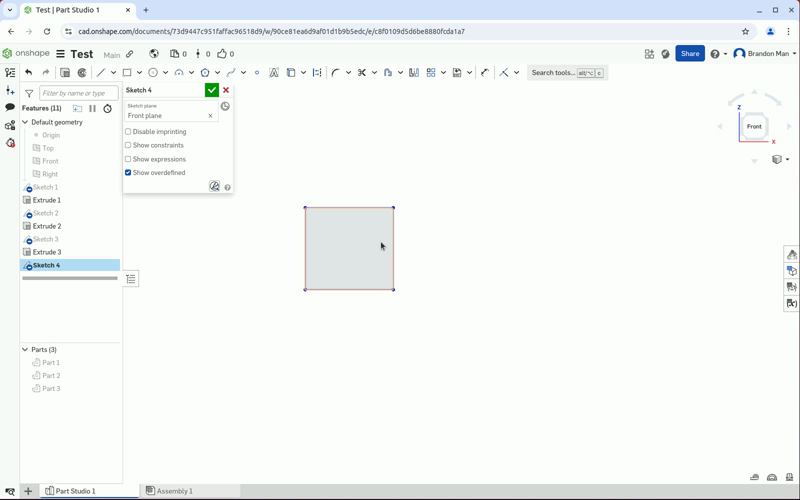
scroll(6)
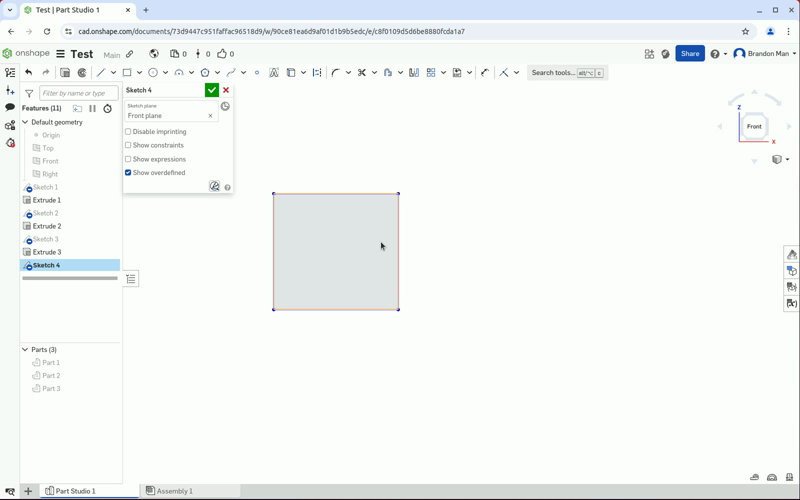
scroll(6)
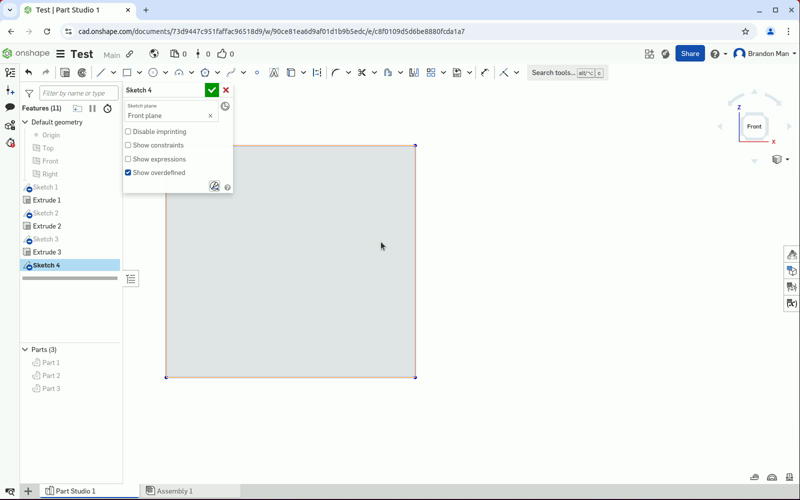
click(381, 241)
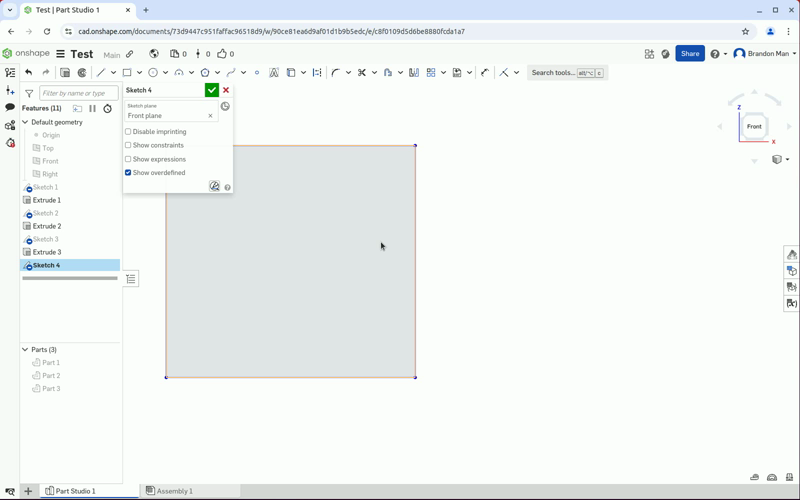
scroll(-6)
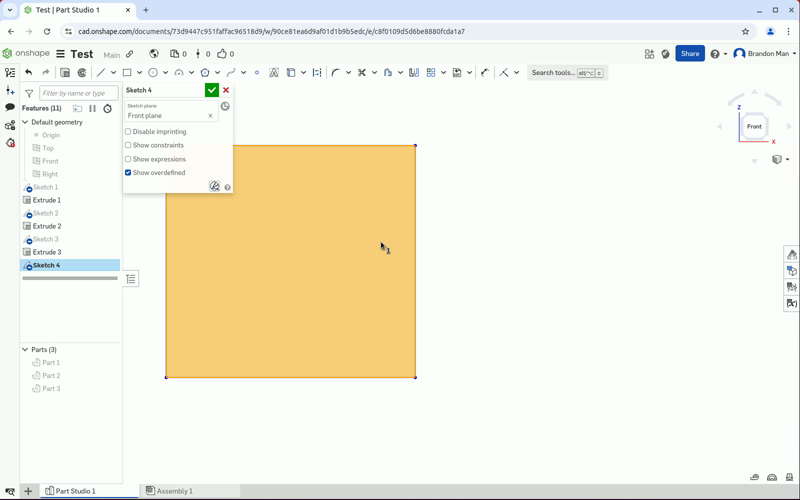
scroll(-6)
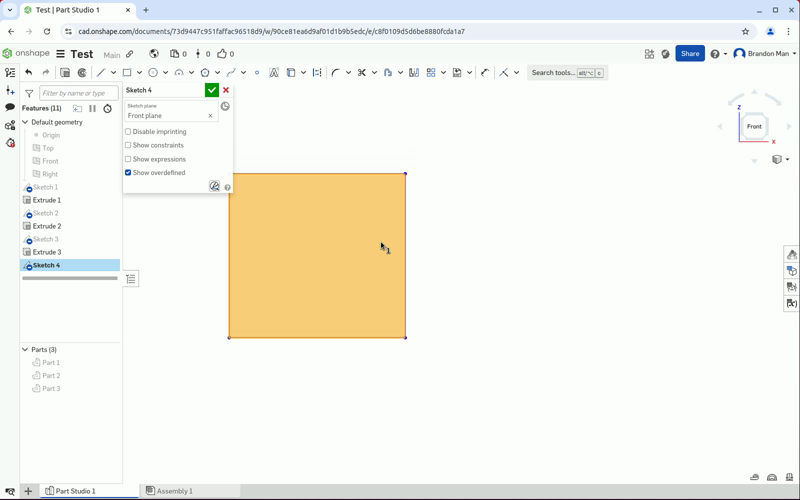
scroll(-6)
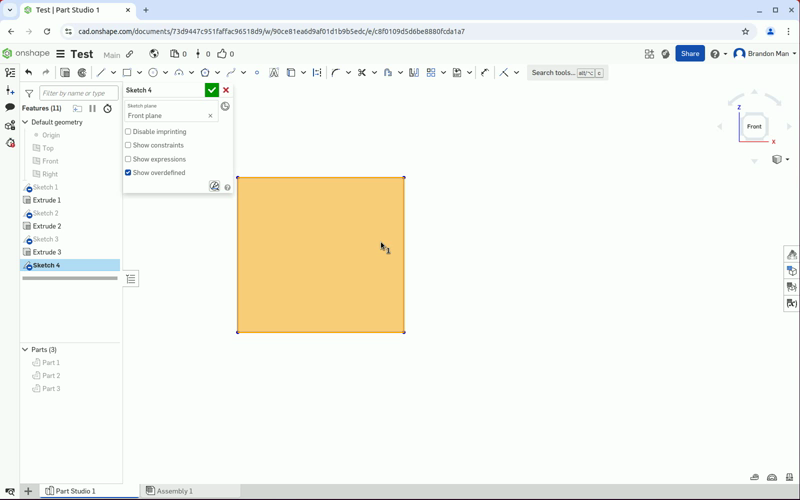
scroll(-6)
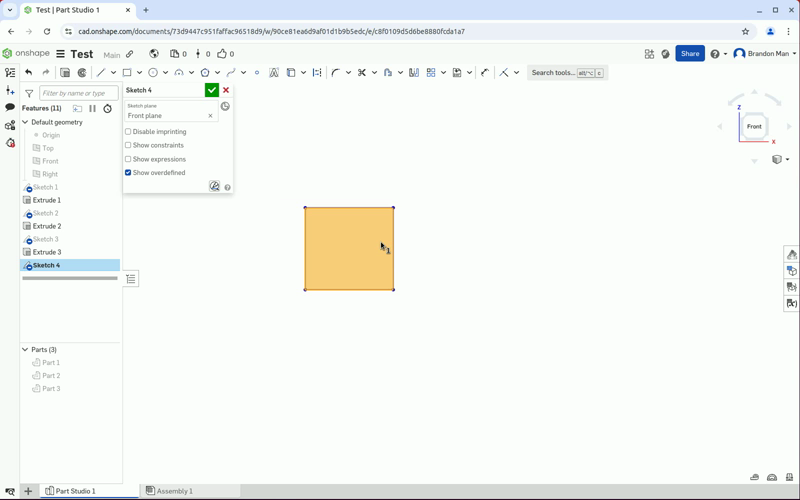
scroll(-6)
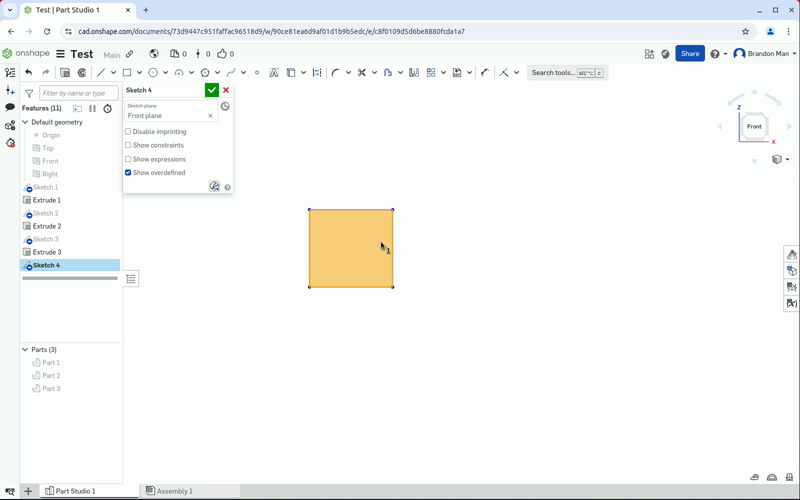
scroll(-6)
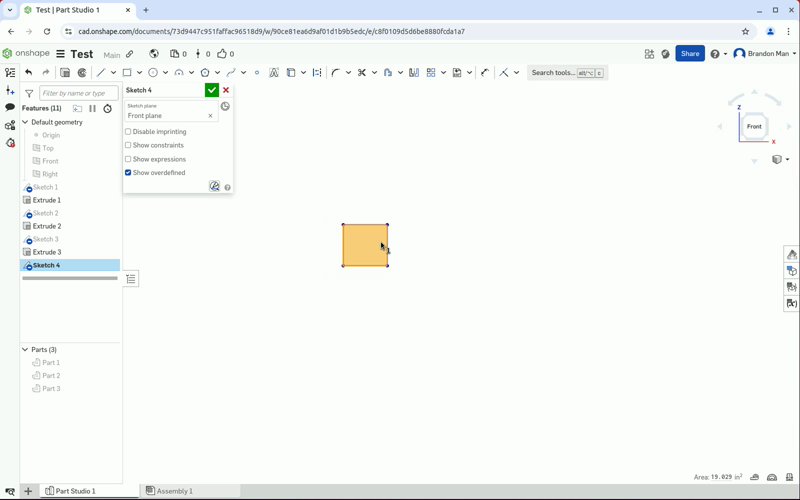
scroll(-6)
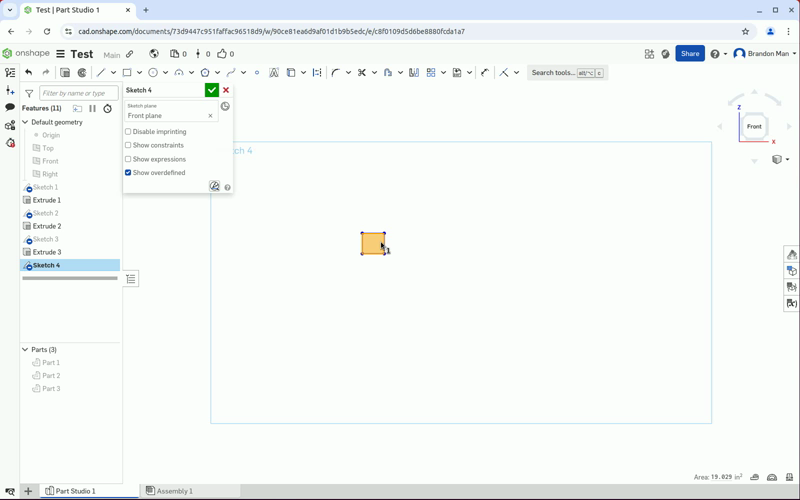
mouse_move(73, 352)
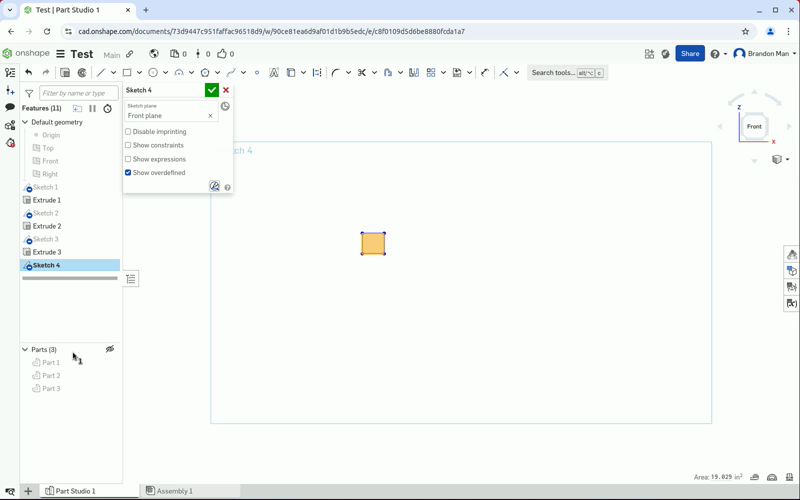
key(shift+y)
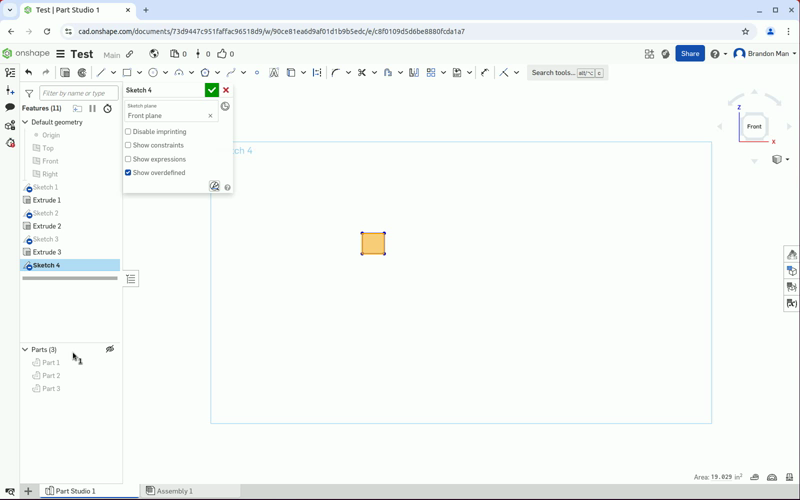
key(shift+e)
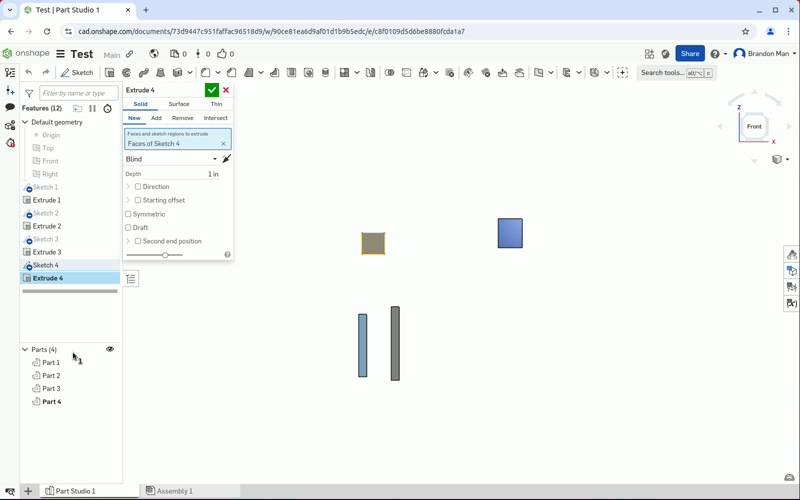
mouse_move(143, 106)
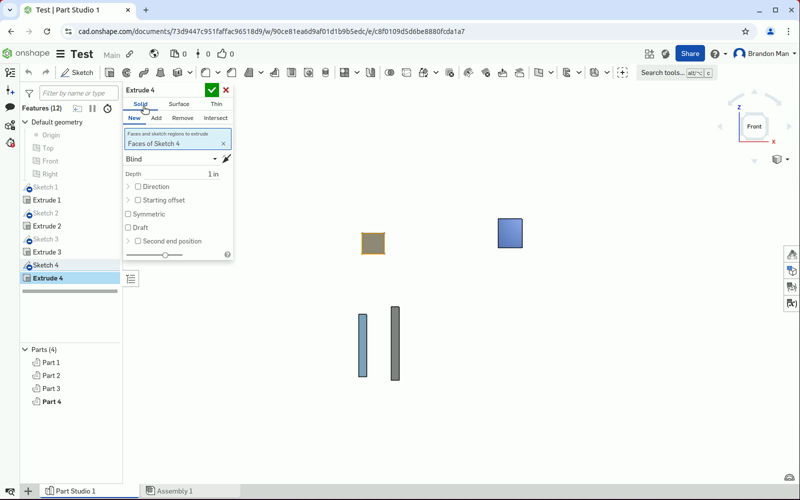
click(143, 106)
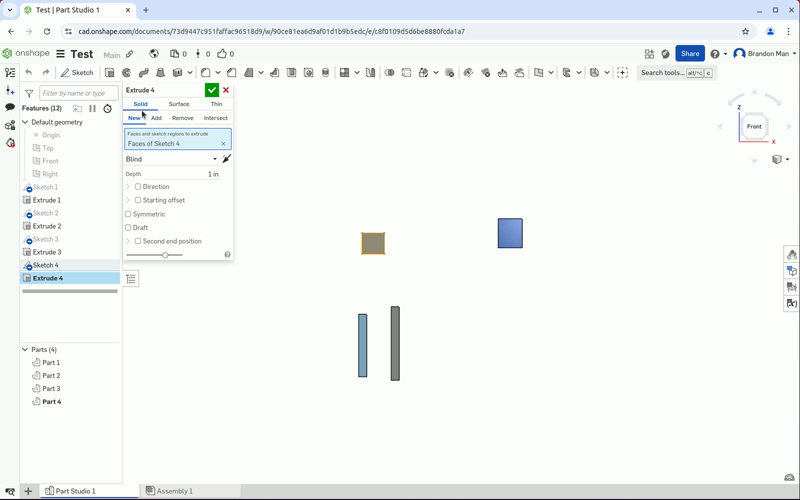
mouse_move(137, 120)
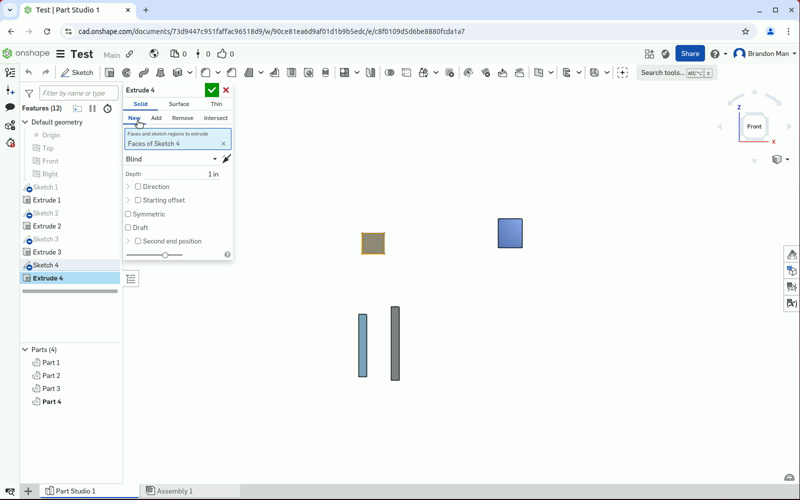
click(137, 120)
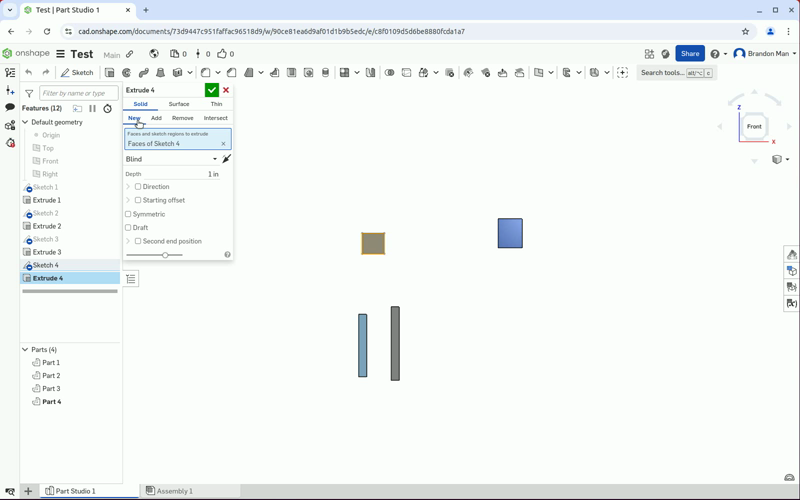
key(tab, 4)
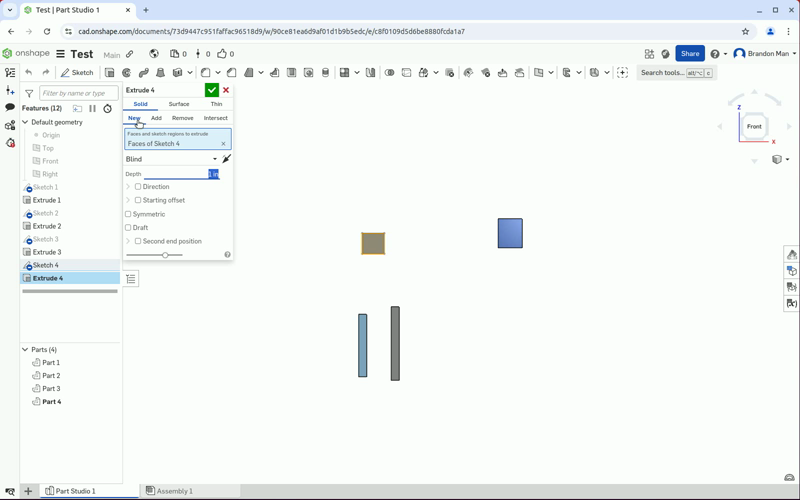
text(3.611)
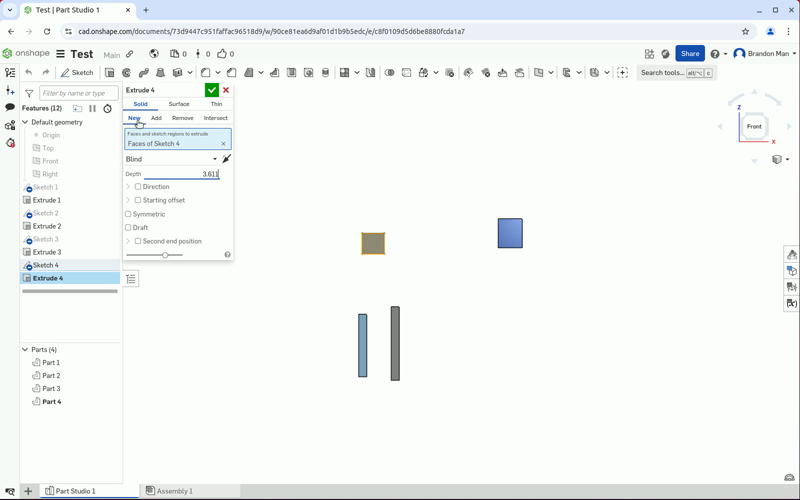
key(enter)
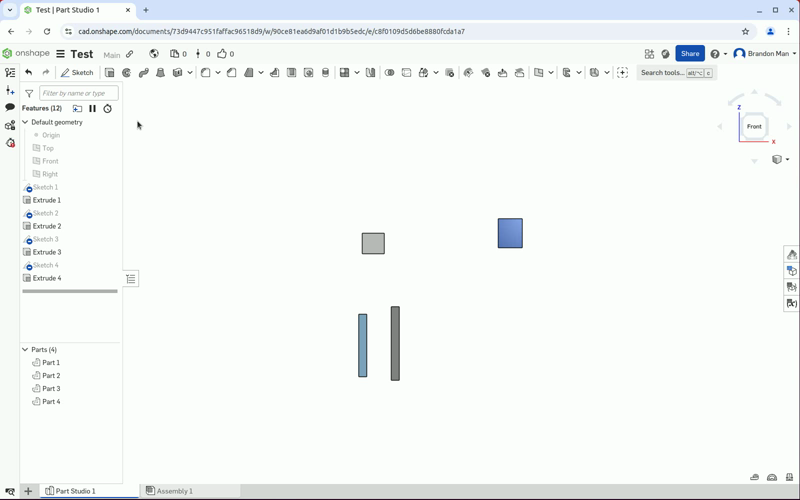
key(shift+h)
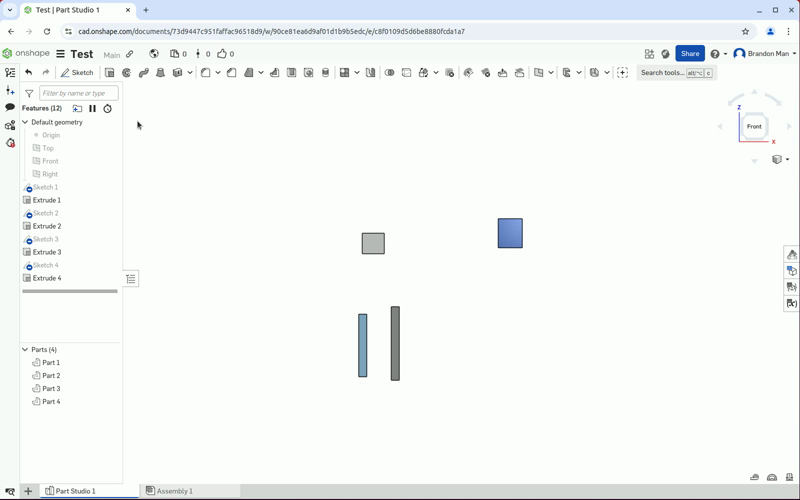
key(shift+h)
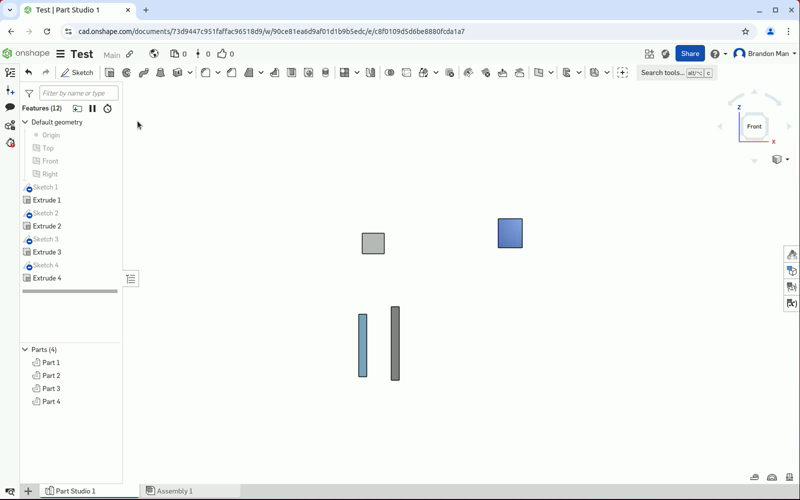
mouse_move(73, 189)
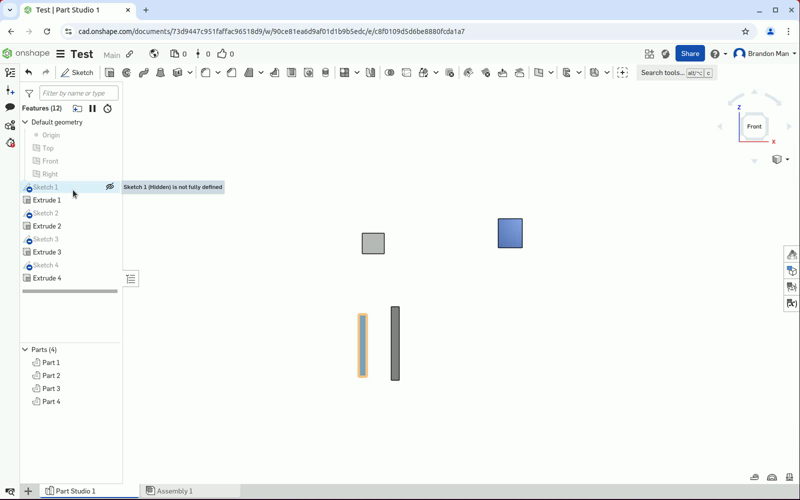
click(73, 189)
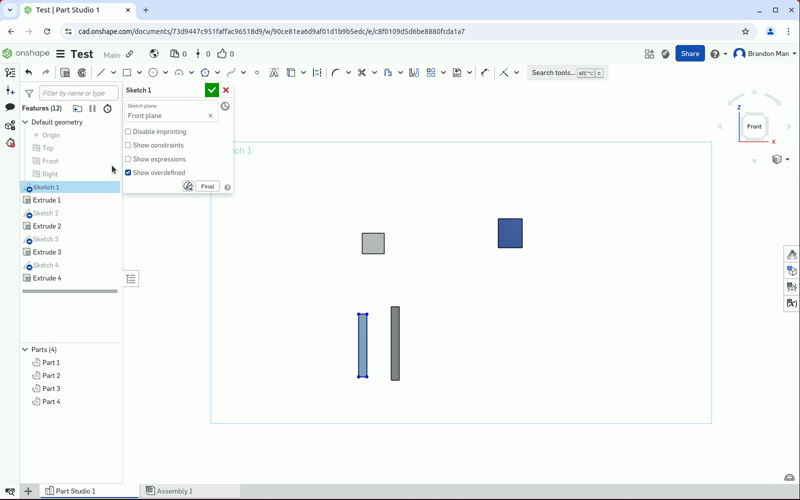
mouse_move(229, 92)
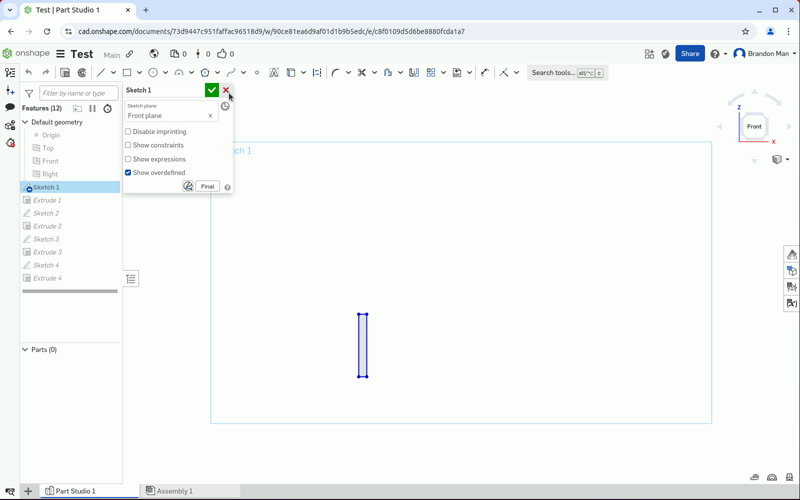
click(229, 92)
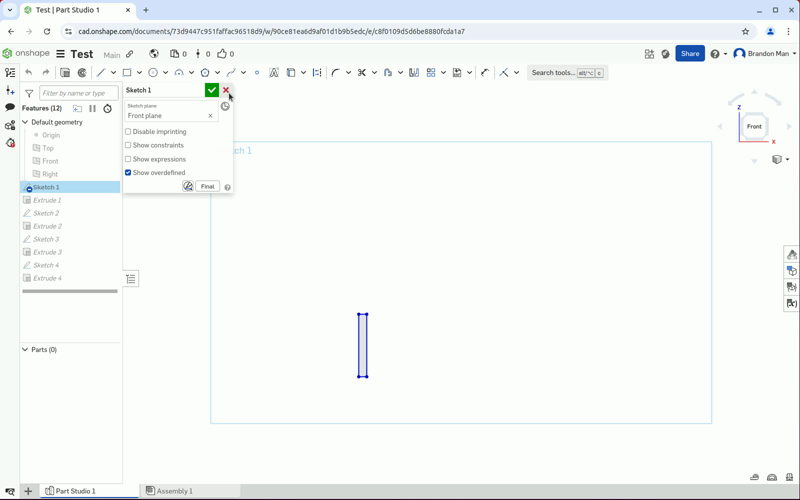
key(shift+s)
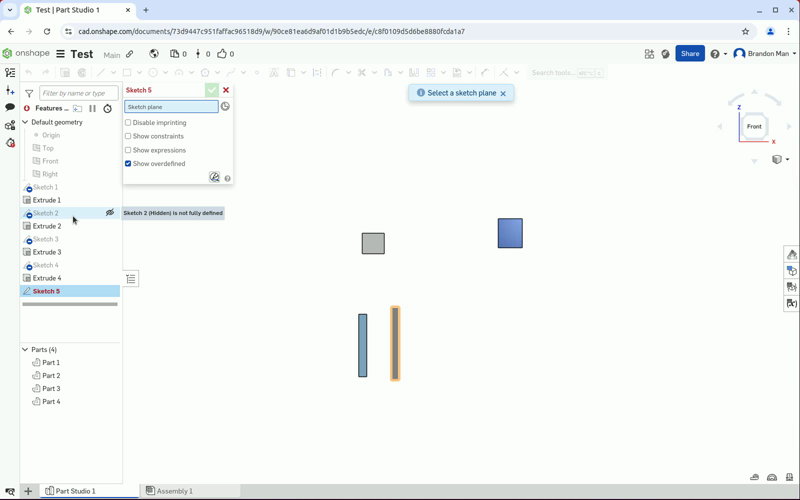
scroll(3)
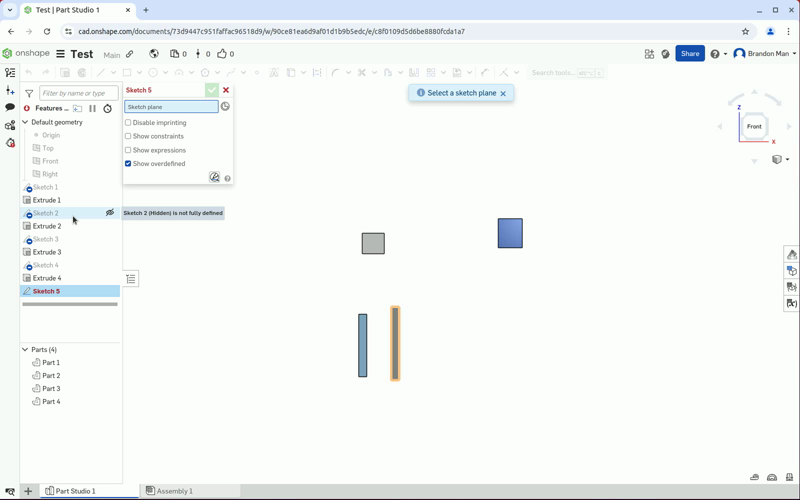
mouse_move(73, 163)
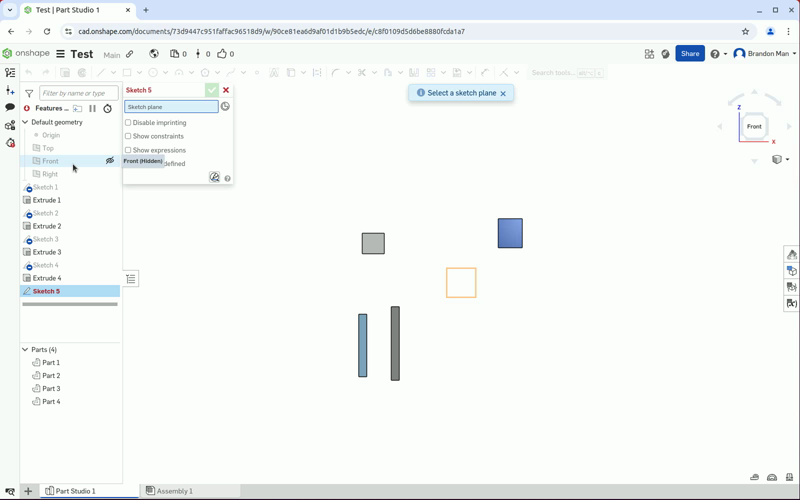
click(73, 163)
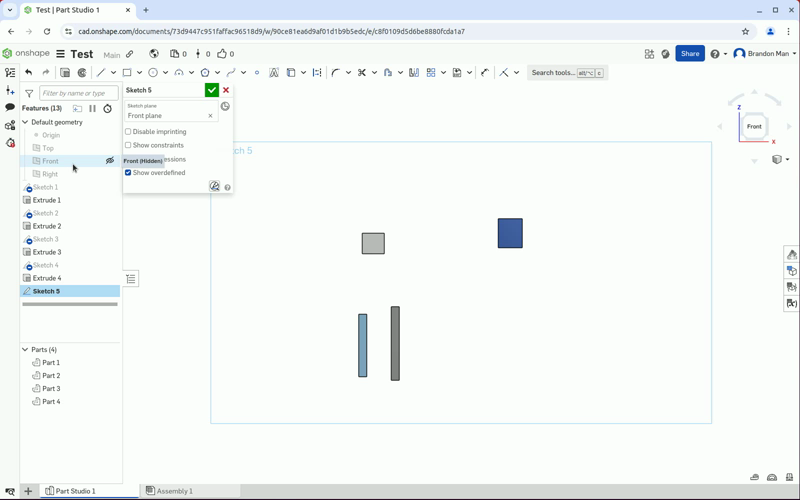
mouse_move(73, 352)
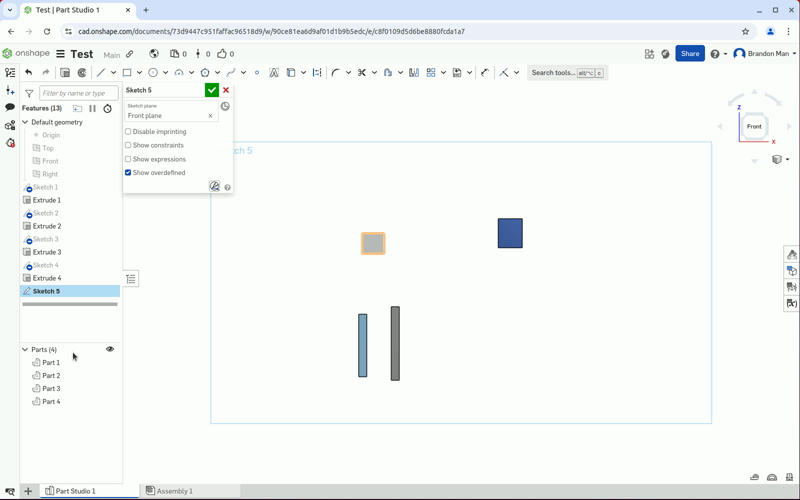
key(y)
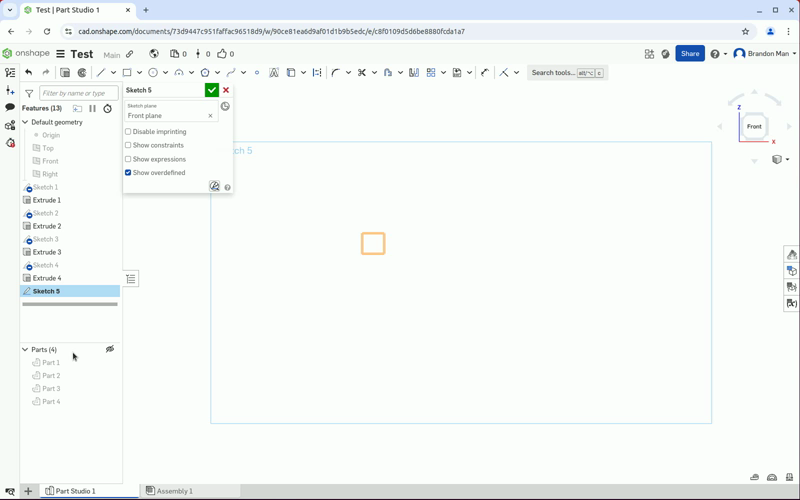
key(l)
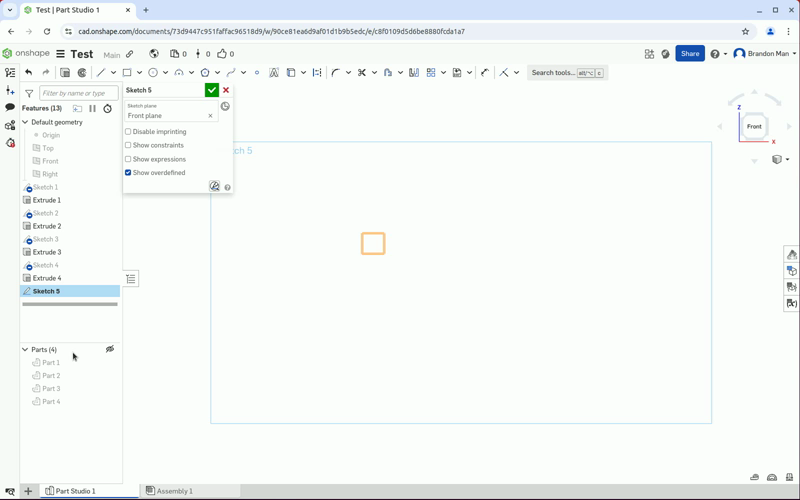
key_down(shift)
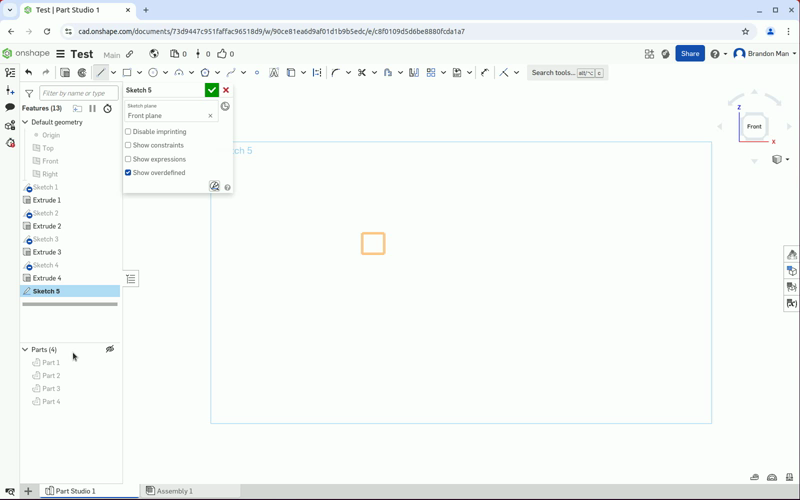
mouse_move(497, 354)
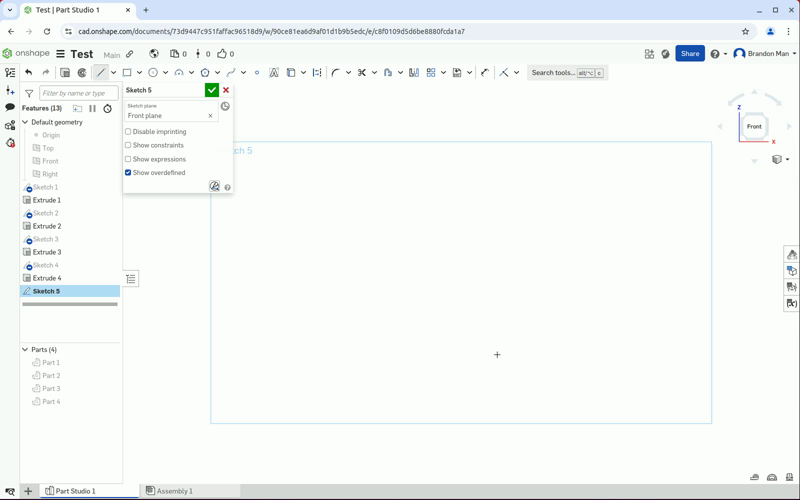
click(497, 354)
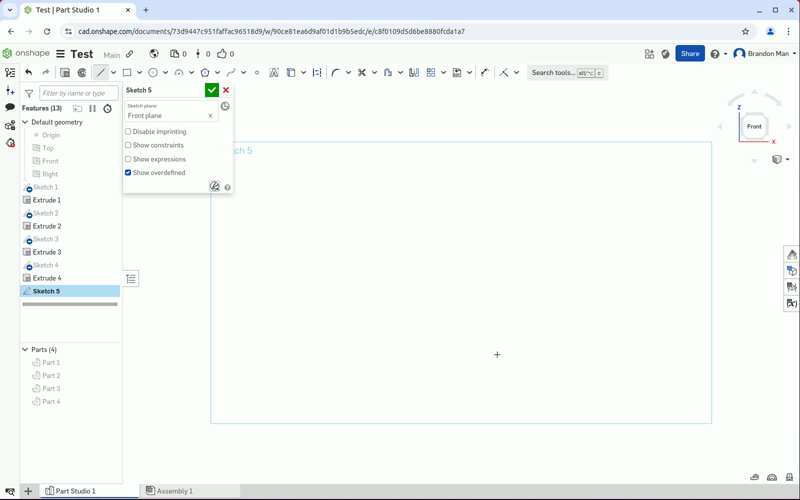
key_up(shift)
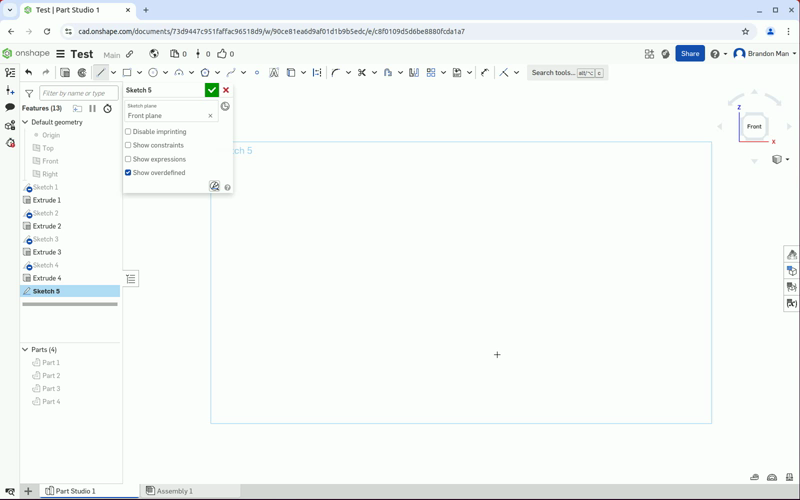
key_down(shift)
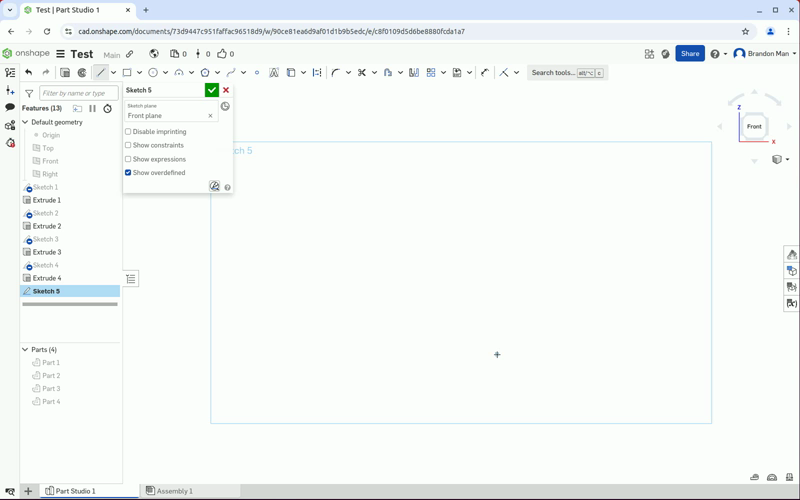
mouse_move(527, 354)
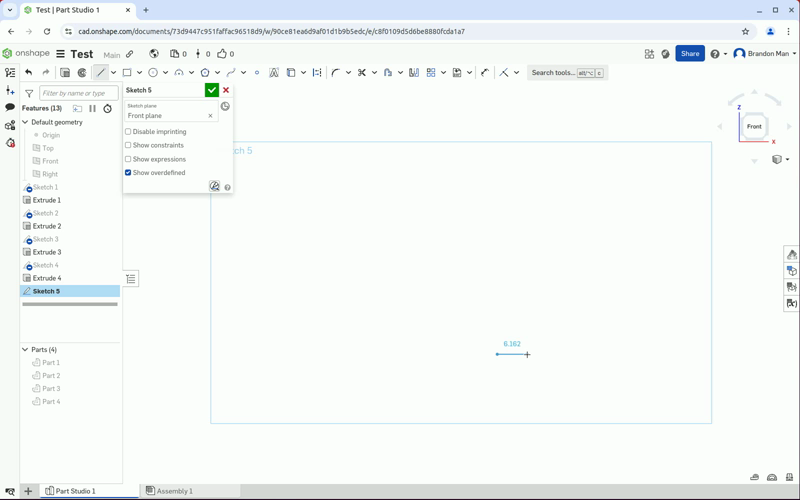
mouse_move(520, 354)
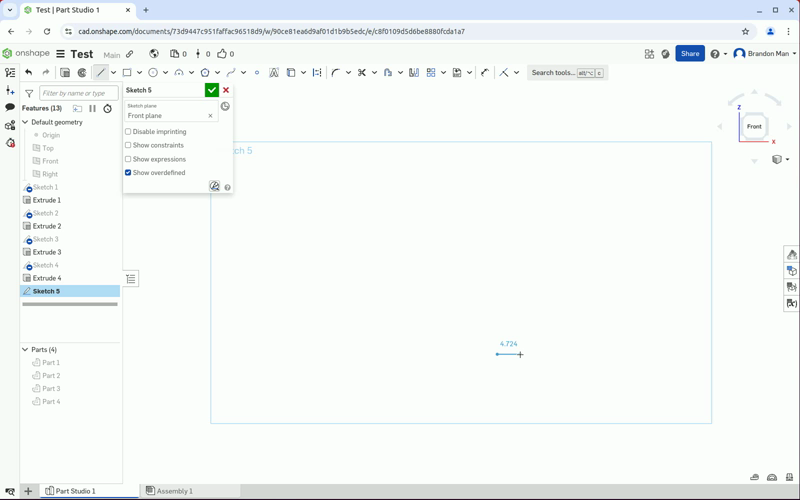
click(520, 354)
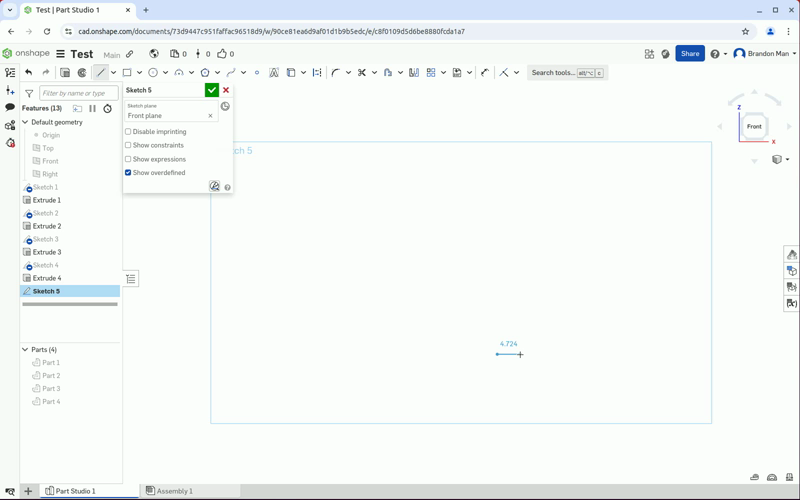
key_up(shift)
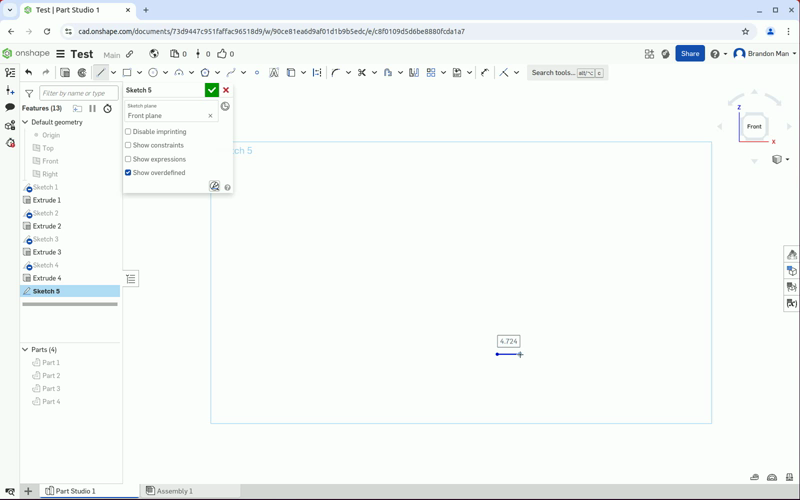
key_down(shift)
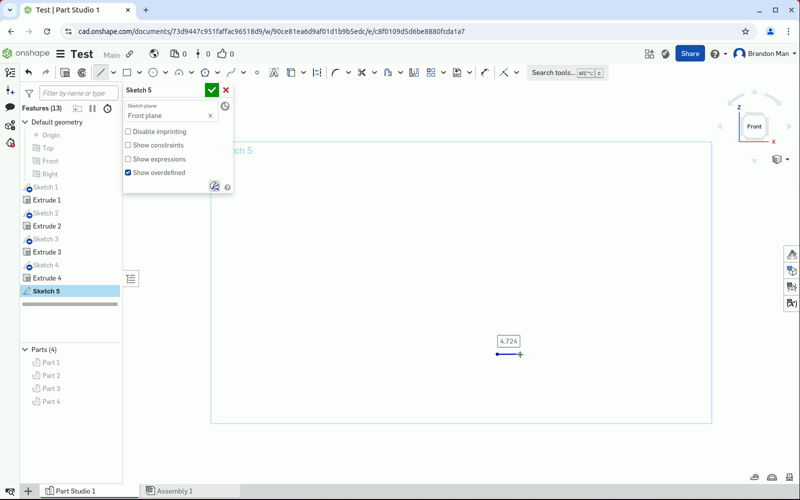
mouse_move(550, 354)
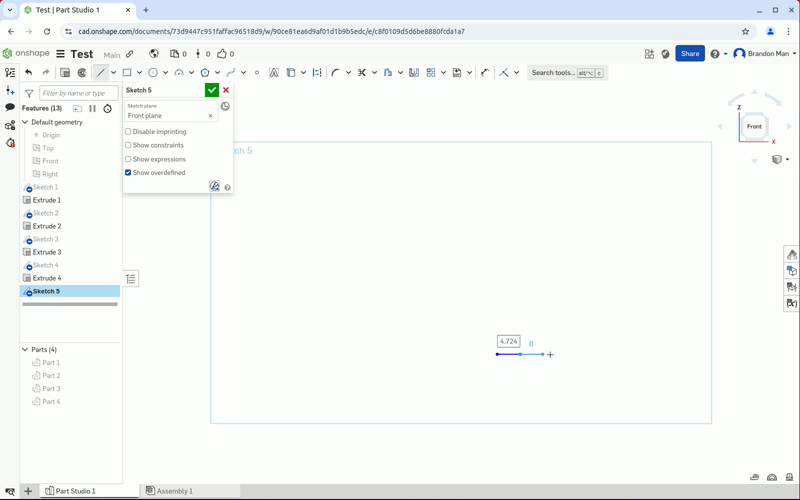
mouse_move(520, 331)
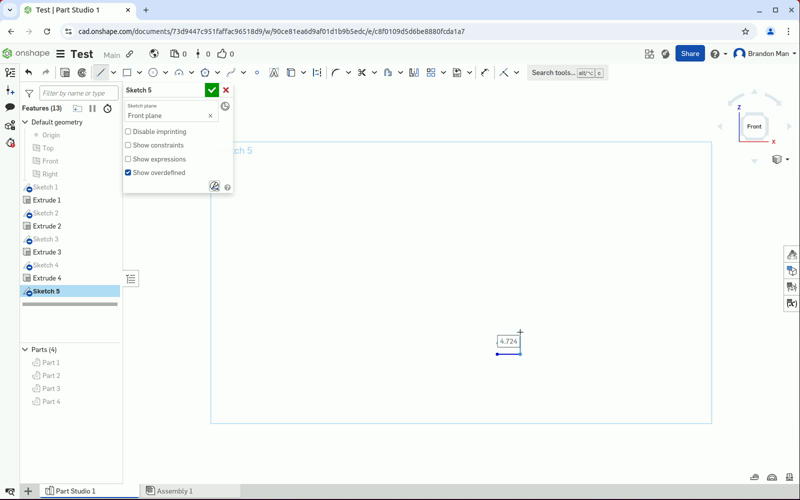
click(520, 331)
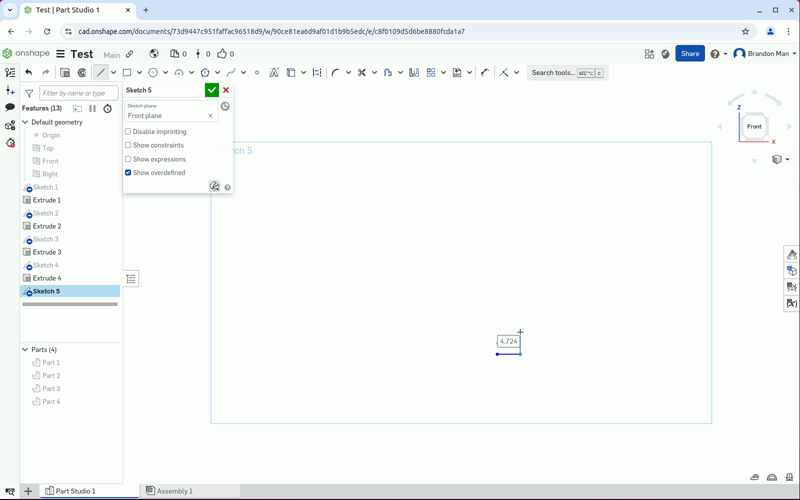
key_up(shift)
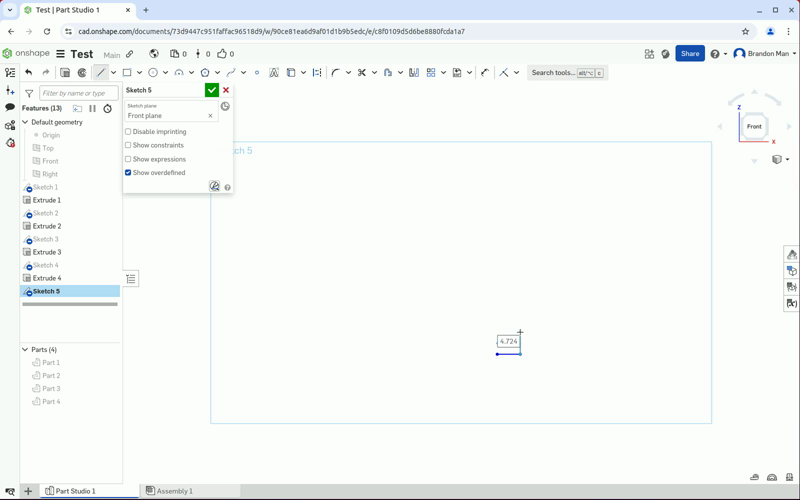
key_down(shift)
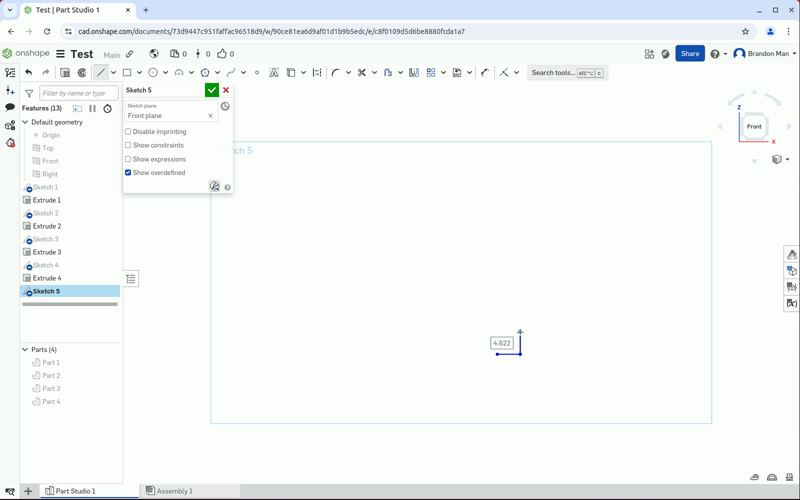
mouse_move(550, 331)
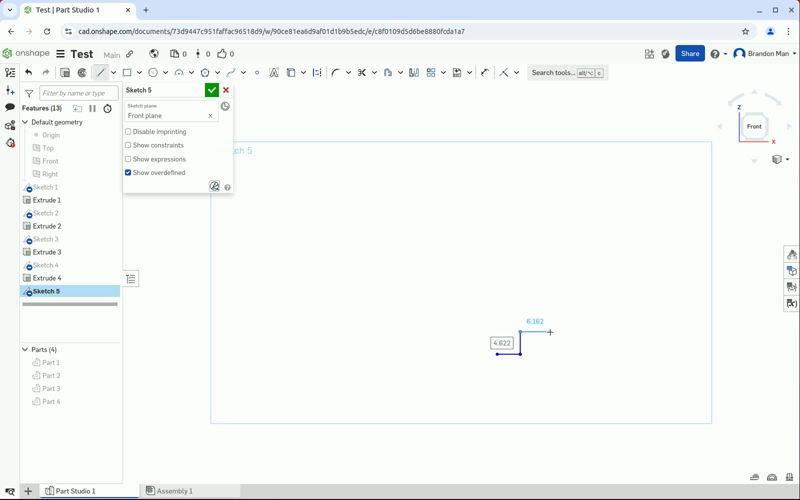
mouse_move(497, 331)
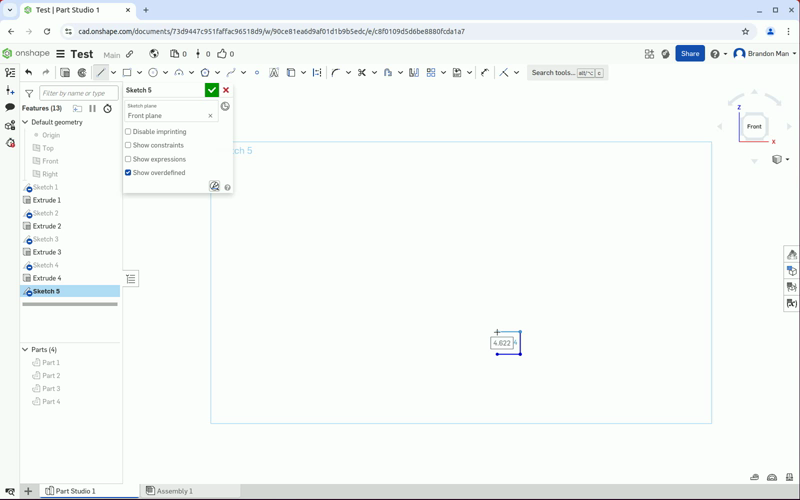
click(497, 331)
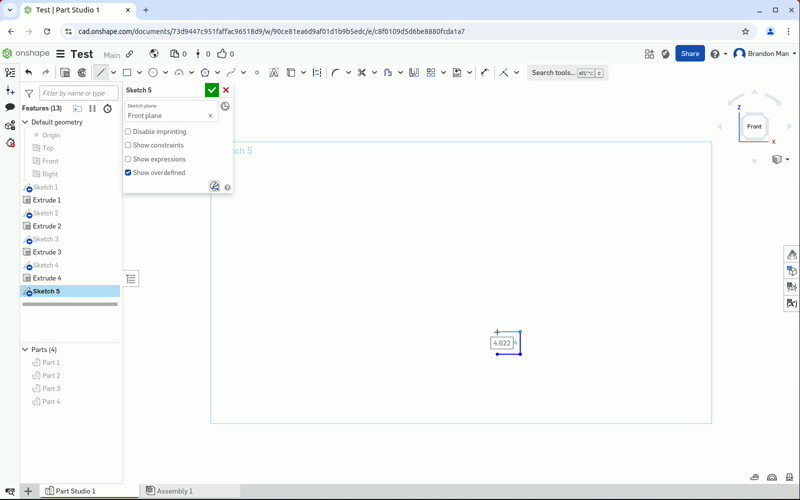
key_up(shift)
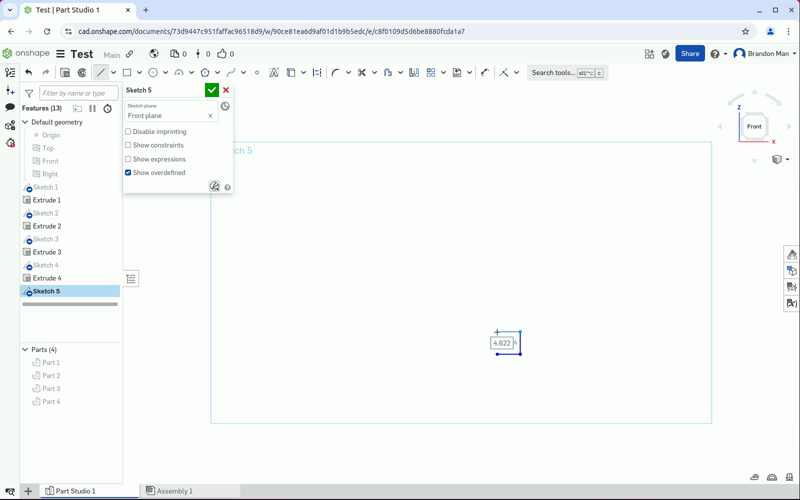
mouse_move(527, 331)
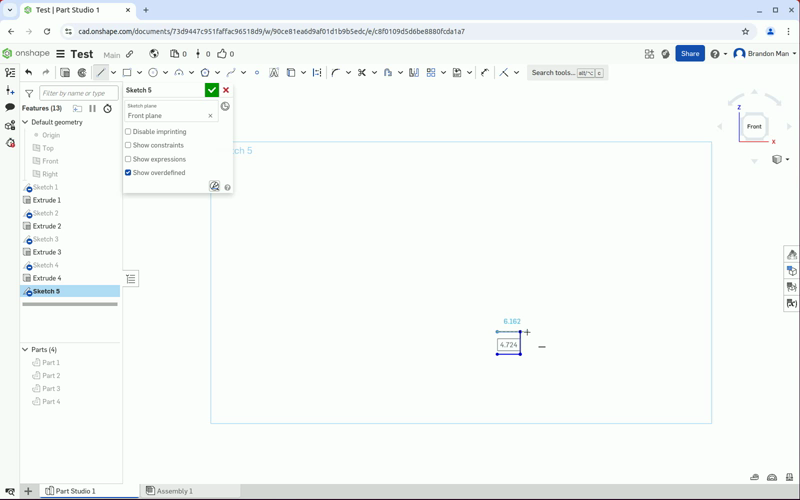
key_down(shift)
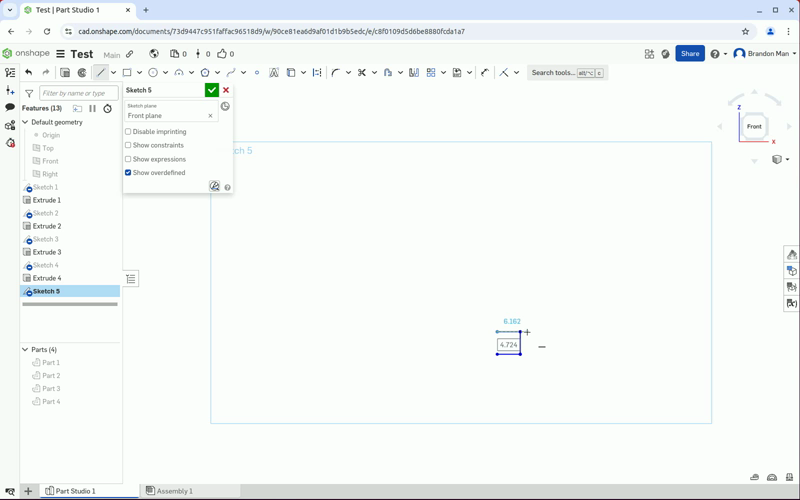
mouse_move(497, 354)
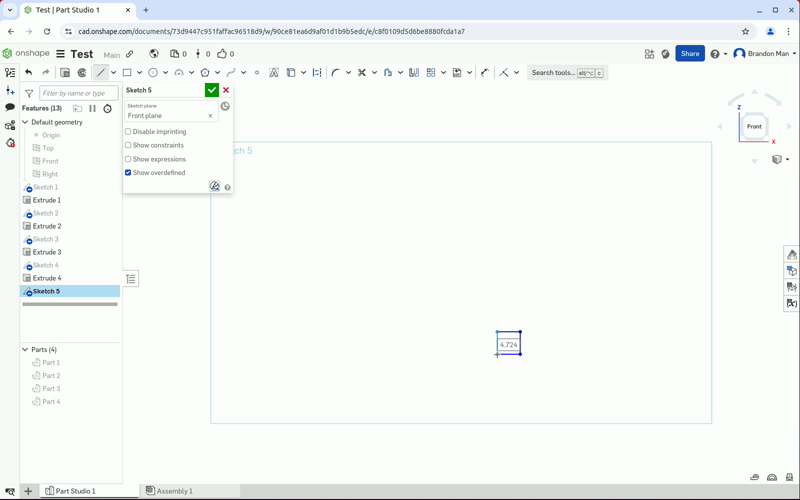
key_up(shift)
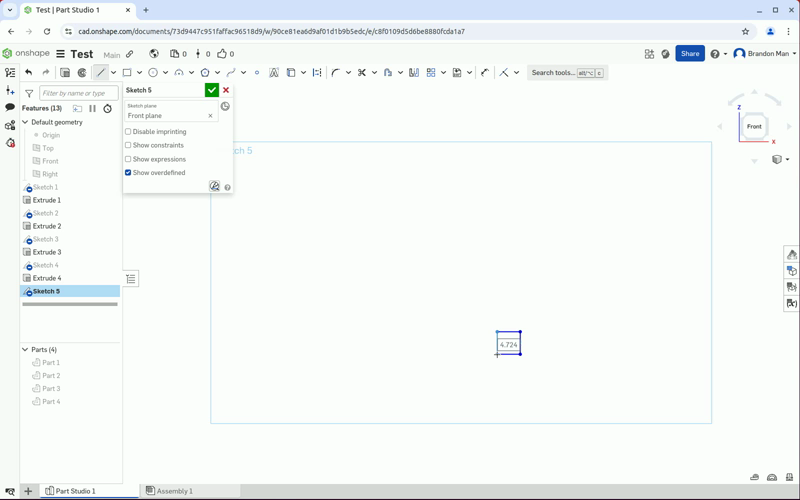
click(497, 354)
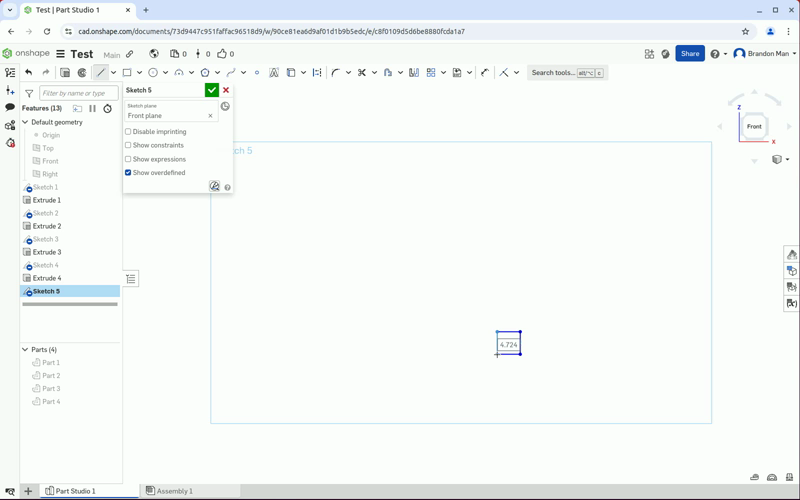
key(esc)
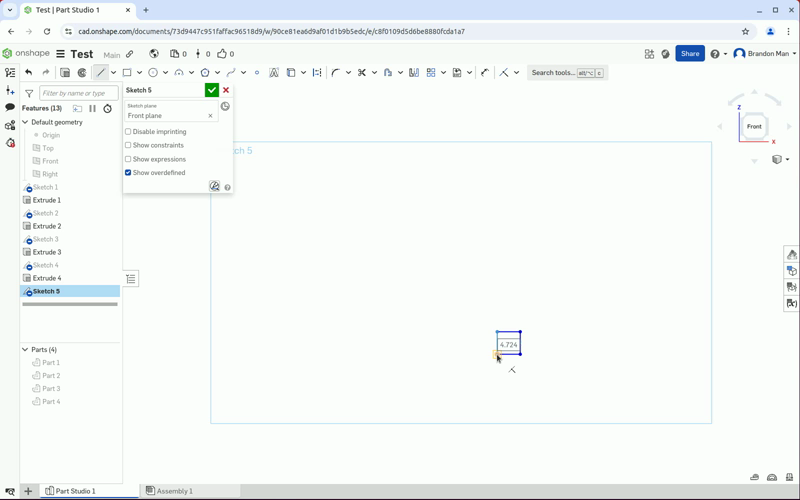
mouse_move(503, 352)
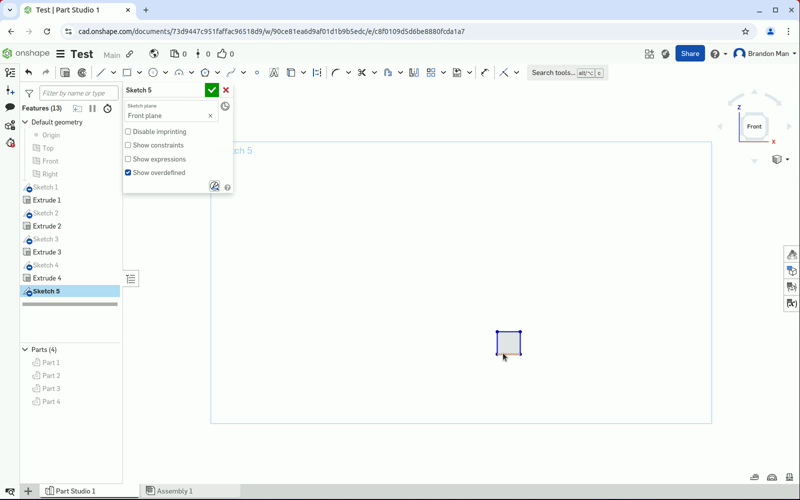
scroll(6)
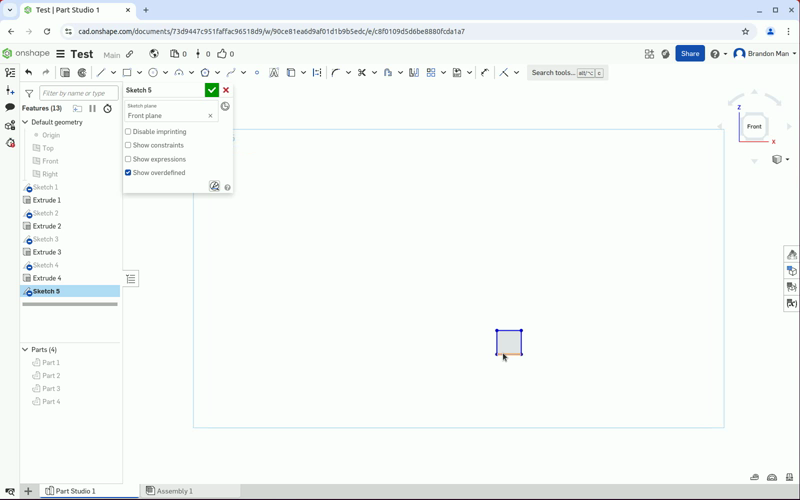
scroll(6)
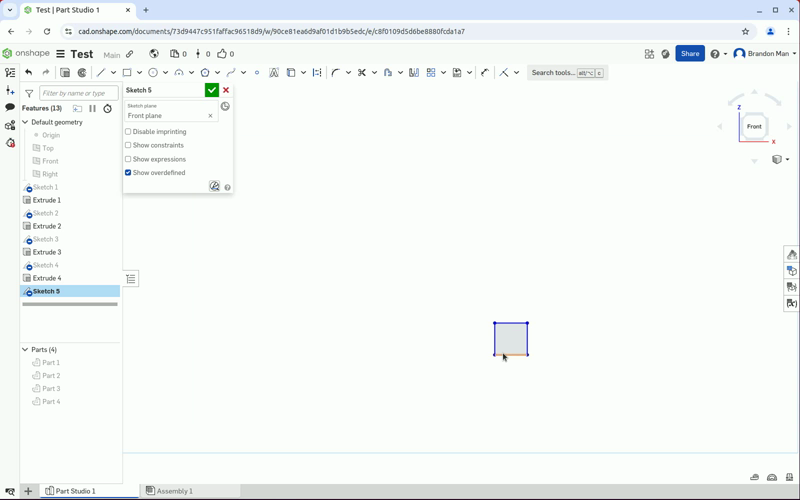
scroll(6)
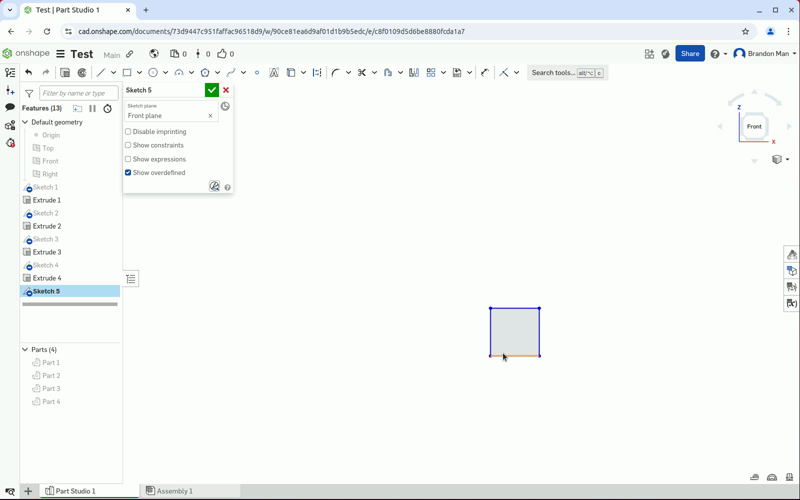
scroll(6)
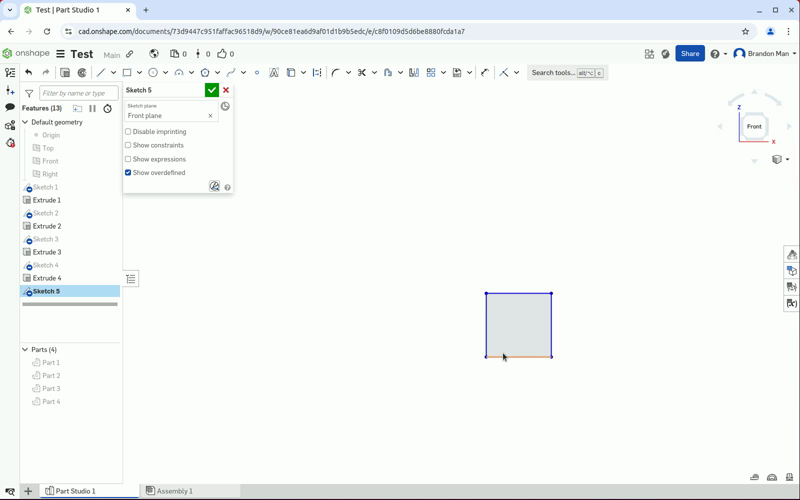
scroll(6)
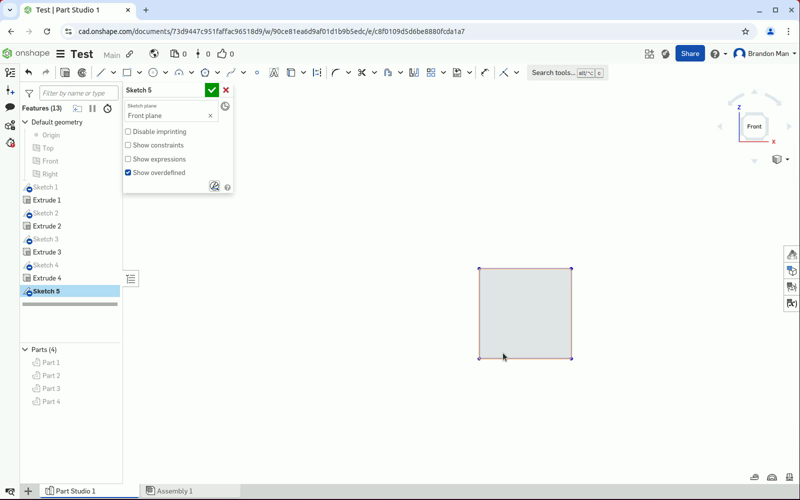
scroll(6)
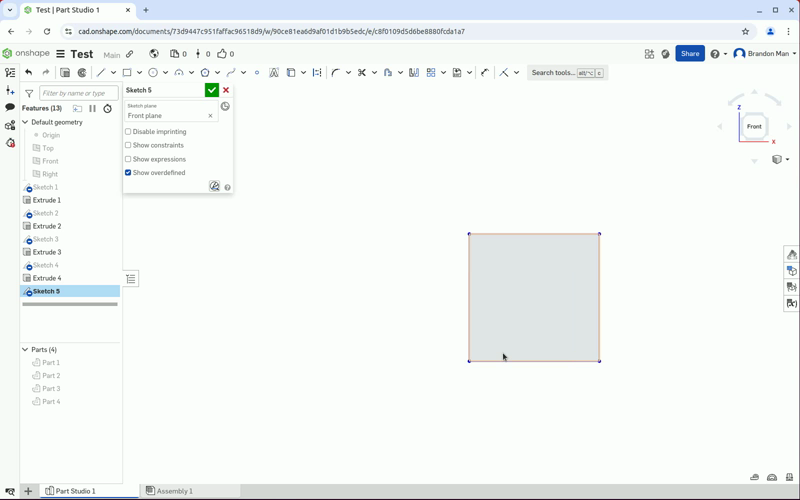
scroll(6)
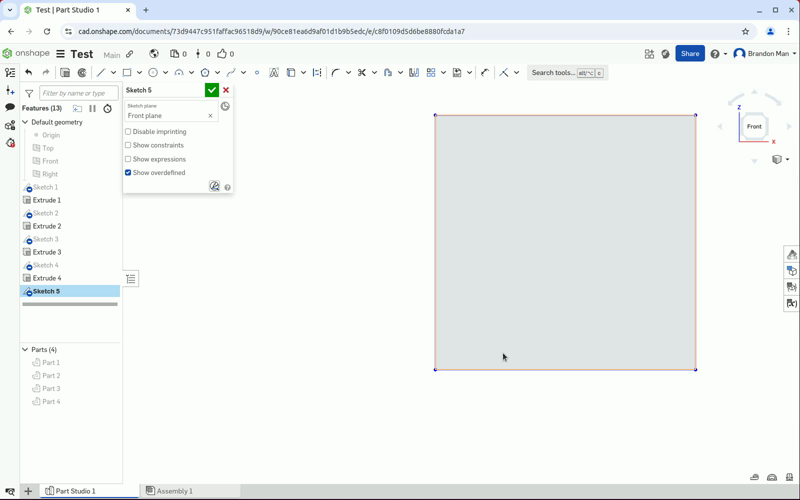
click(503, 352)
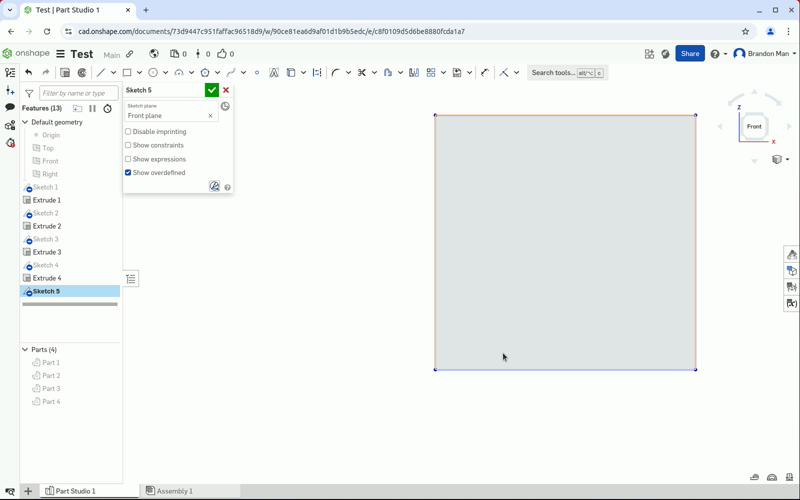
scroll(-6)
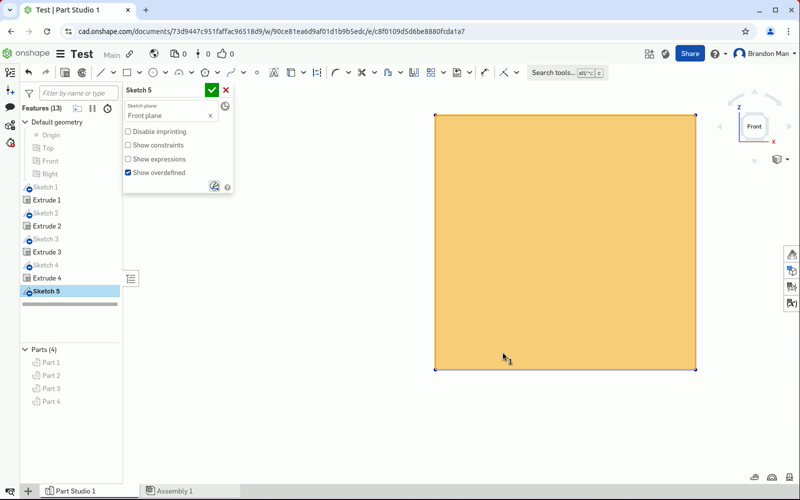
scroll(-6)
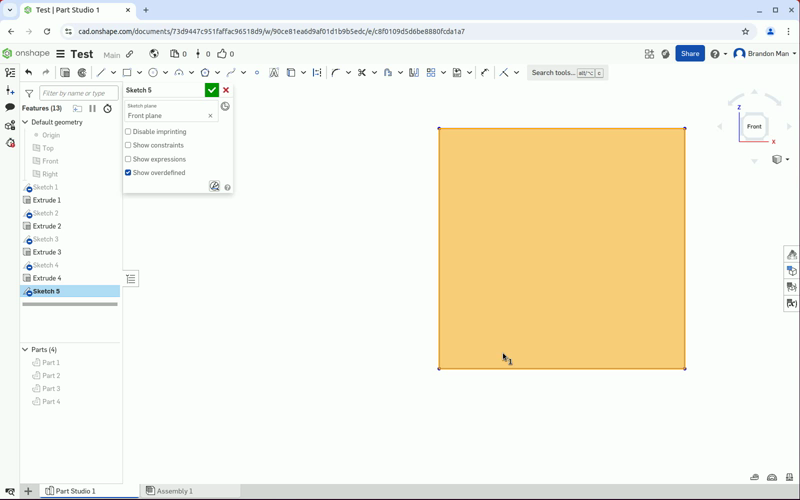
scroll(-6)
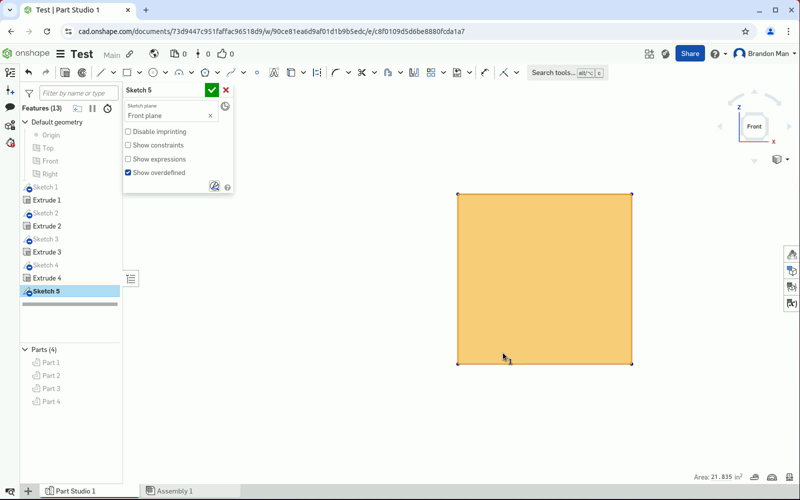
scroll(-6)
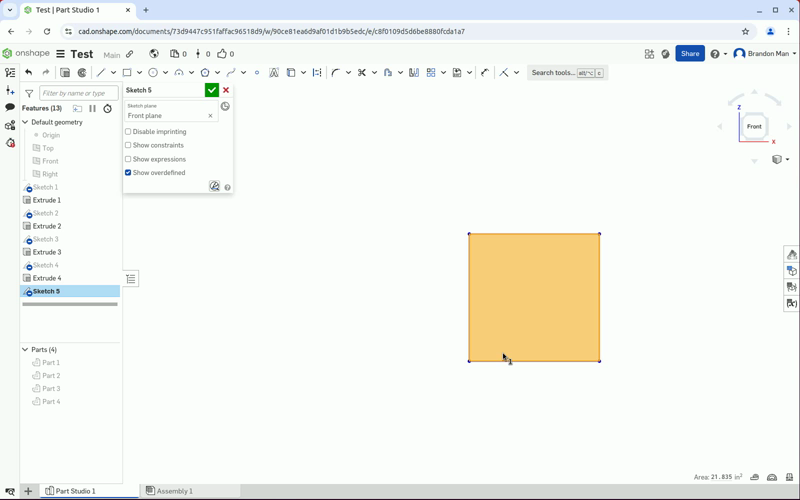
scroll(-6)
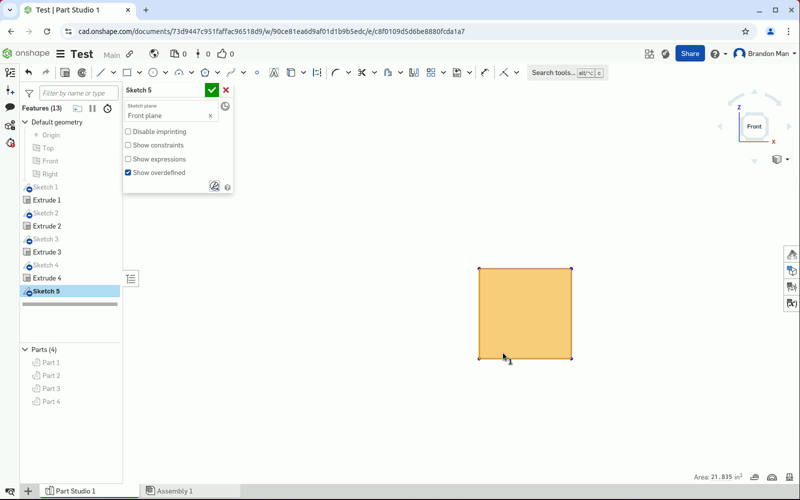
scroll(-6)
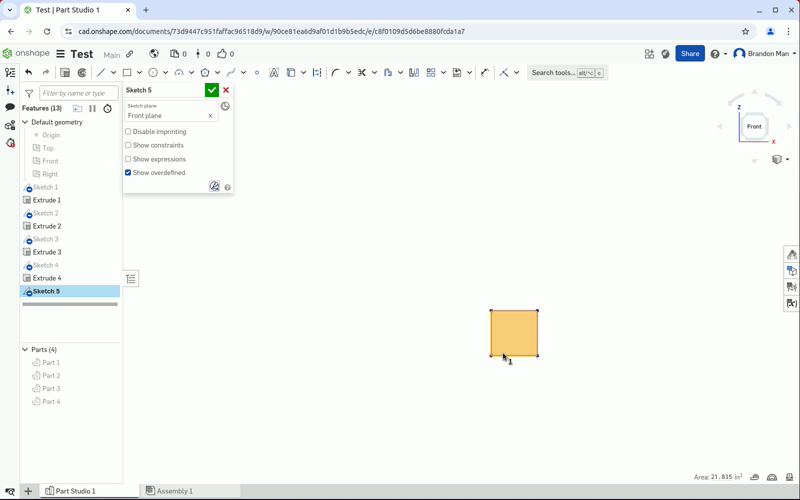
scroll(-6)
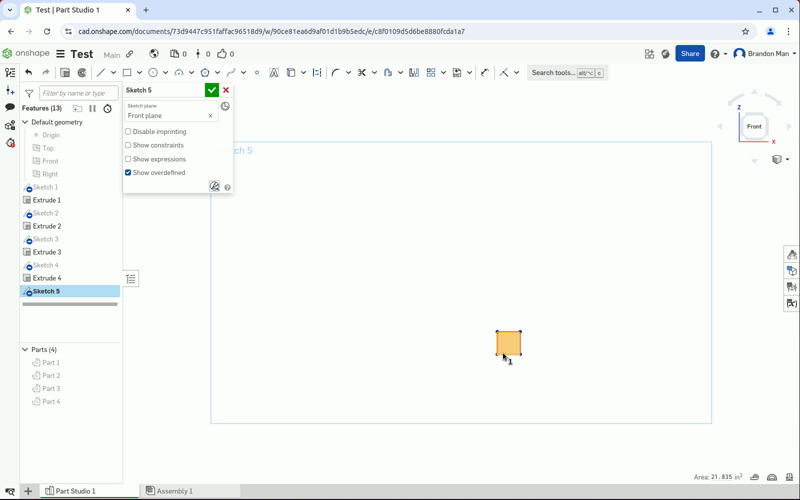
mouse_move(73, 352)
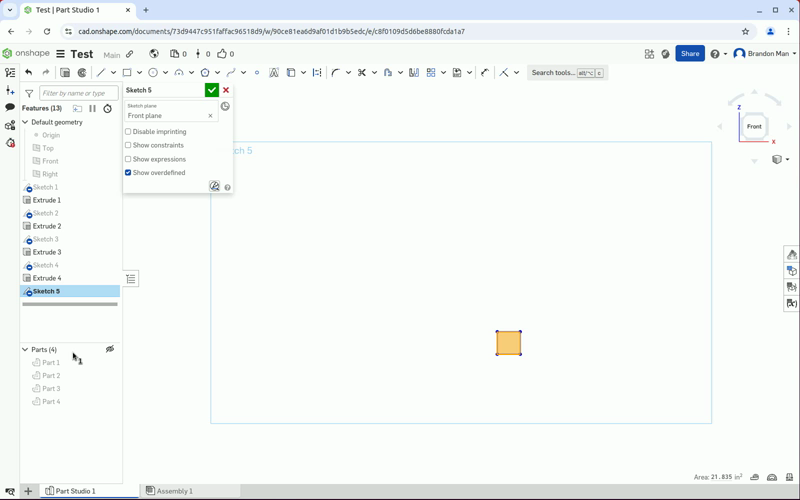
key(shift+y)
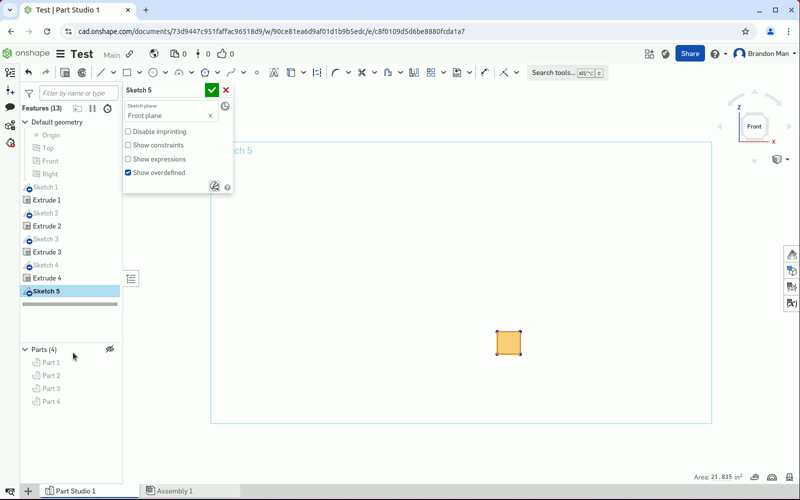
key(shift+e)
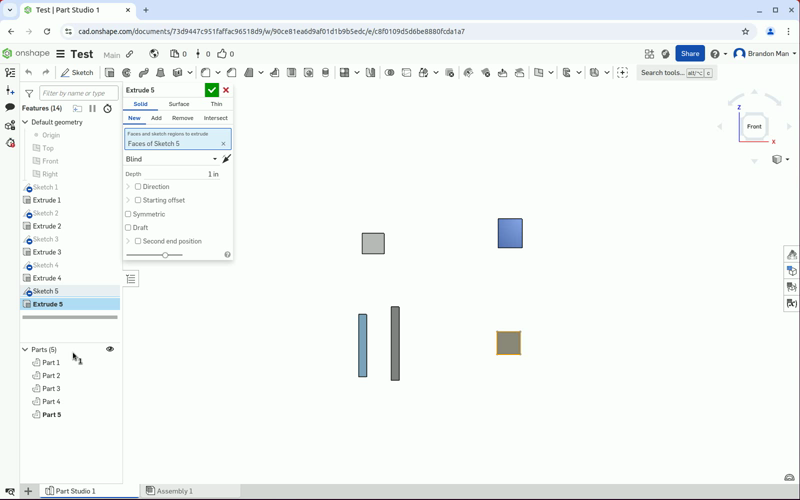
mouse_move(143, 106)
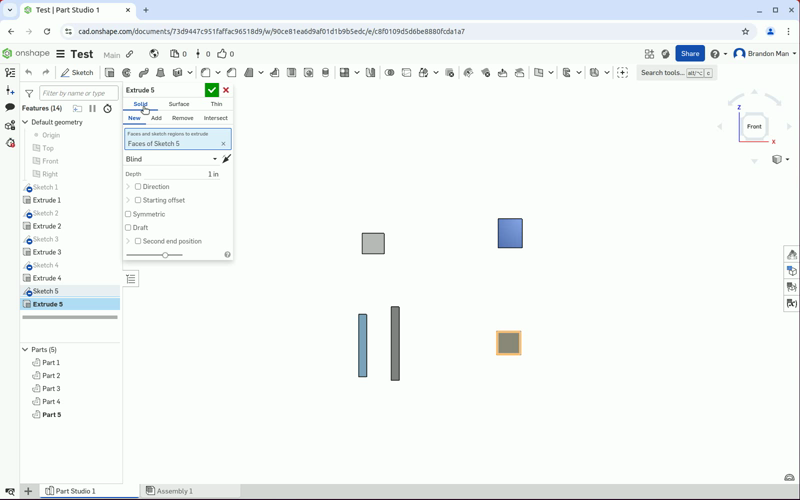
click(143, 106)
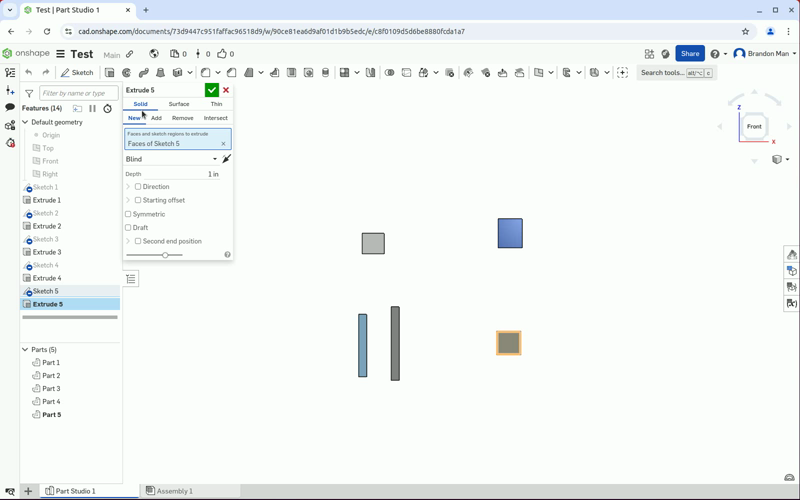
mouse_move(137, 120)
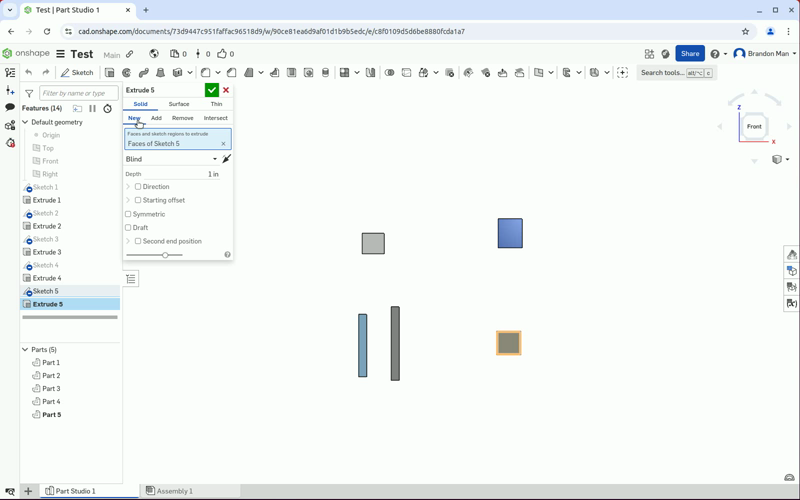
click(137, 120)
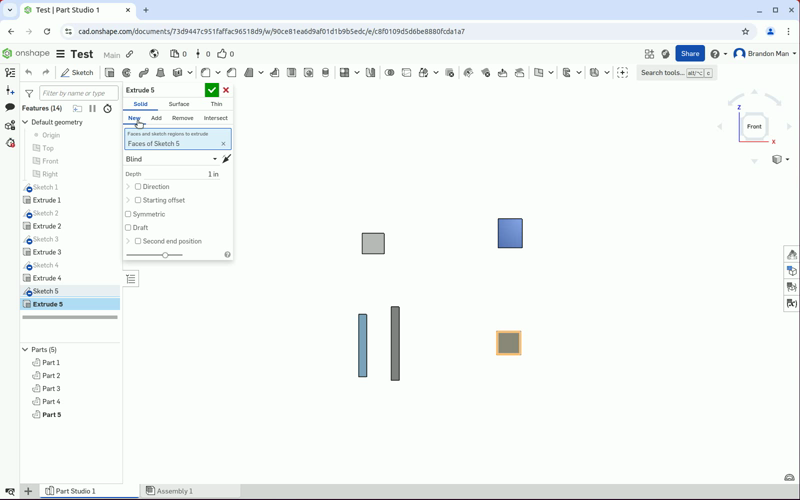
key(tab, 4)
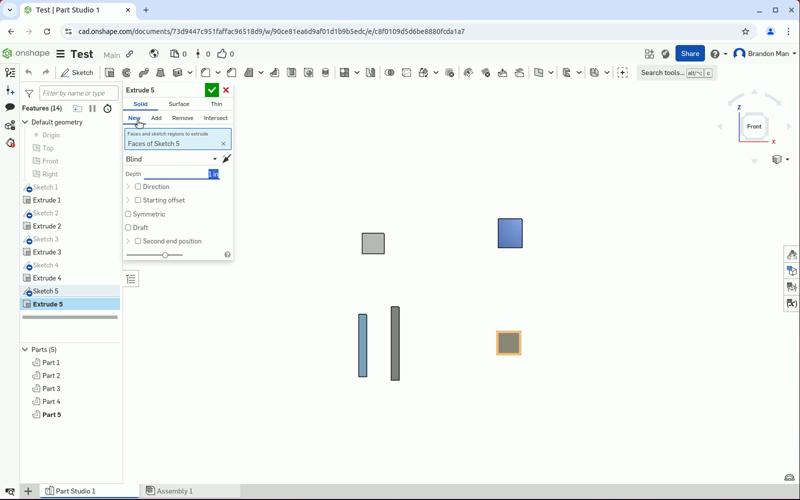
text(0.481)
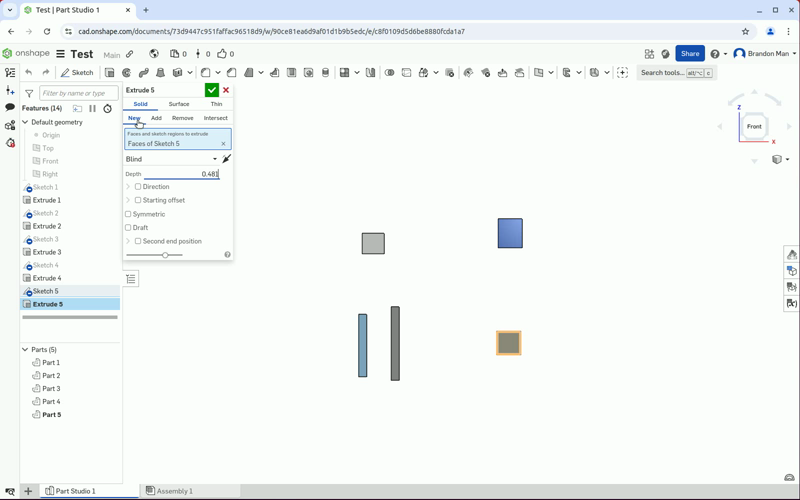
key(enter)
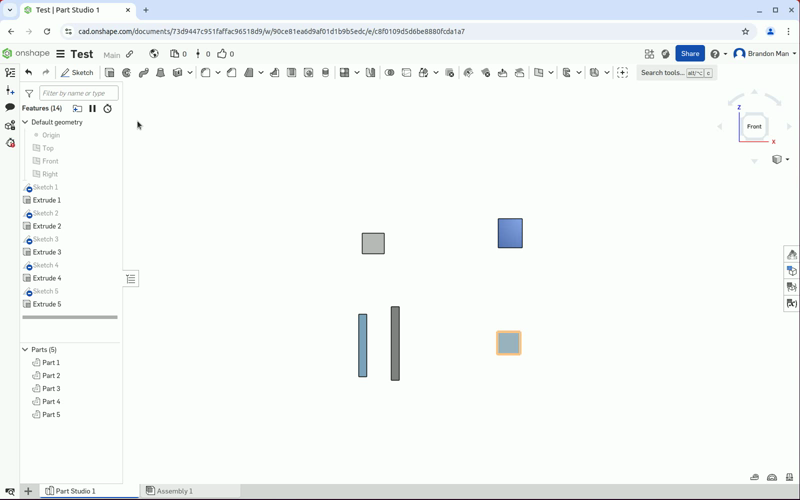
key(shift+h)
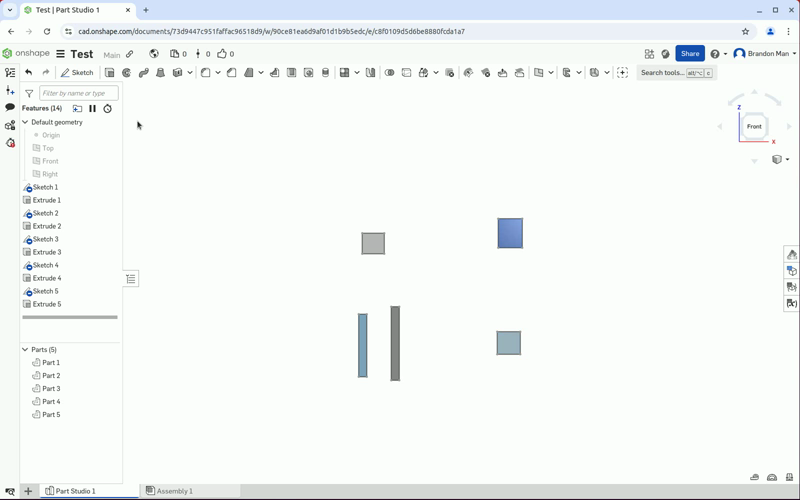
key(shift+h)
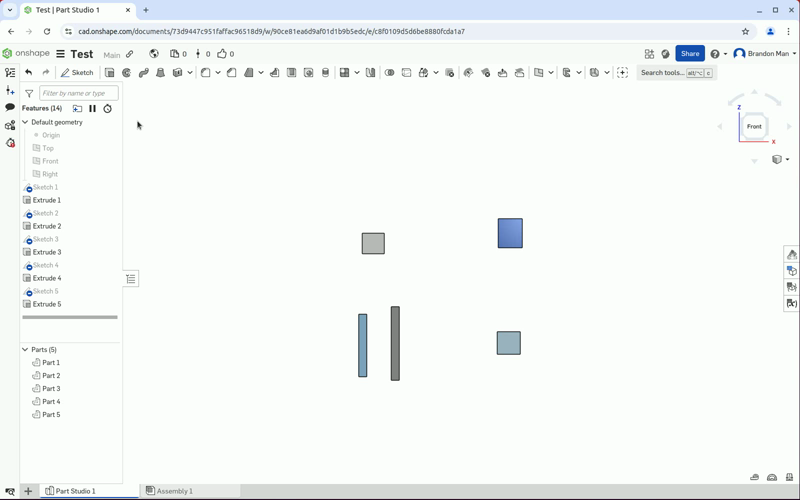
mouse_move(73, 189)
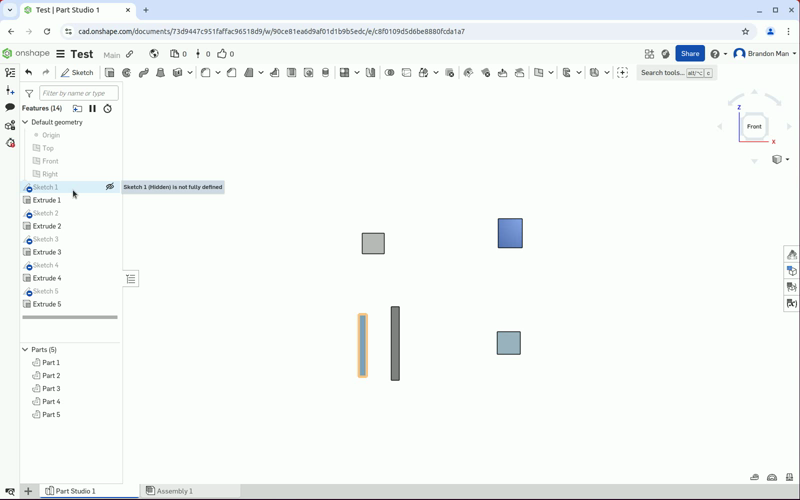
click(73, 189)
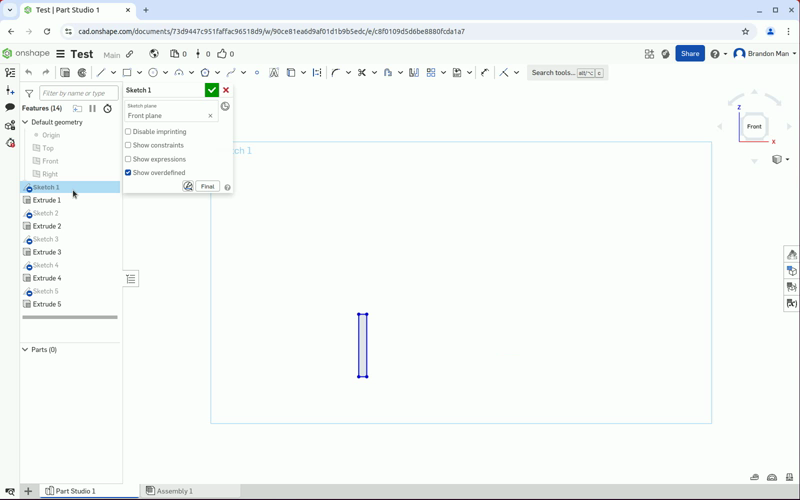
mouse_move(229, 92)
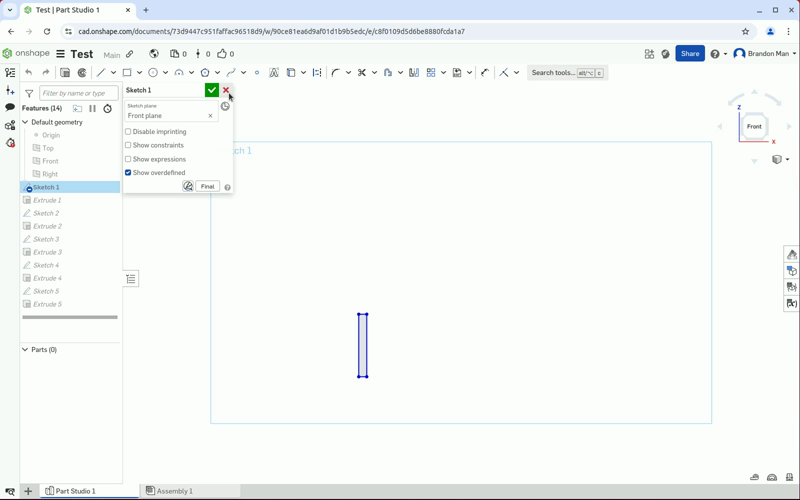
click(229, 92)
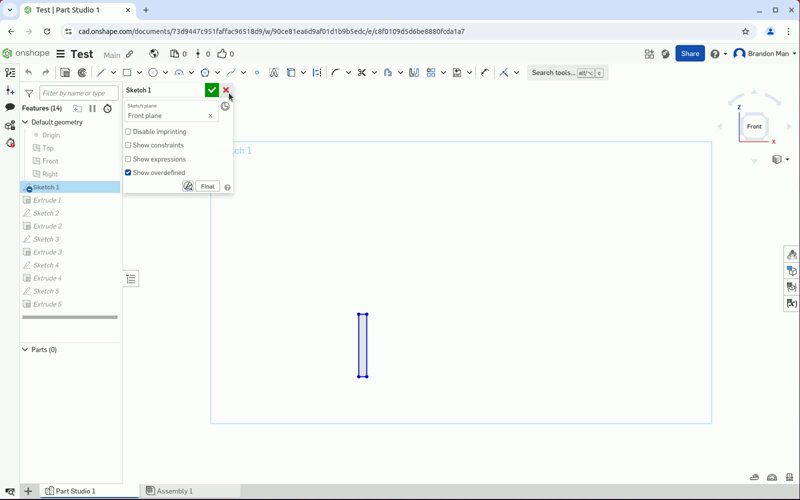
key(shift+s)
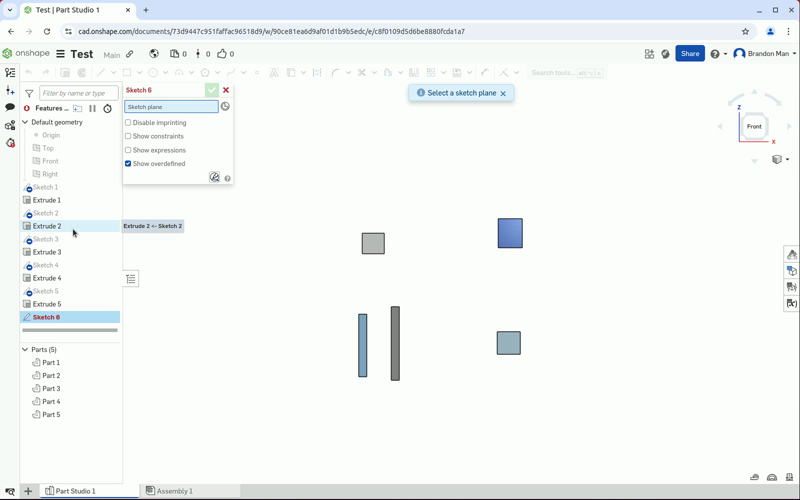
scroll(3)
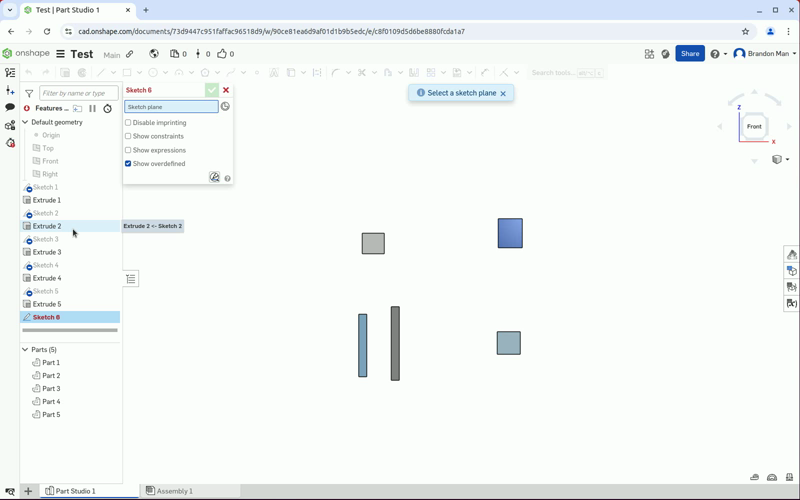
mouse_move(73, 163)
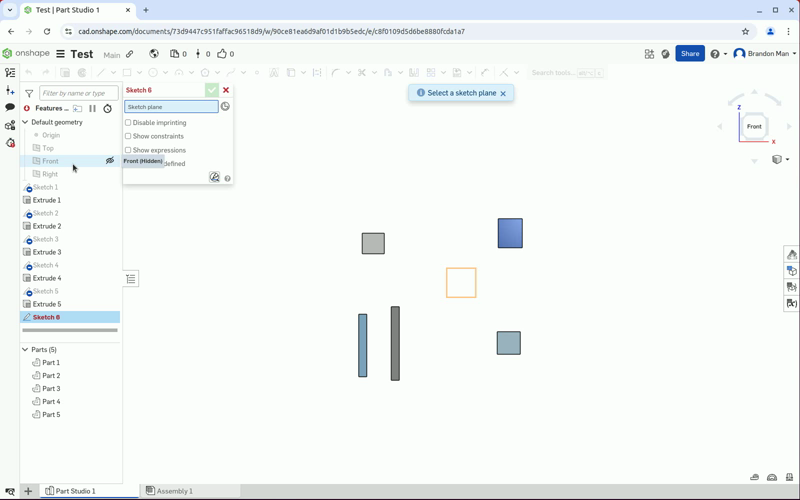
click(73, 163)
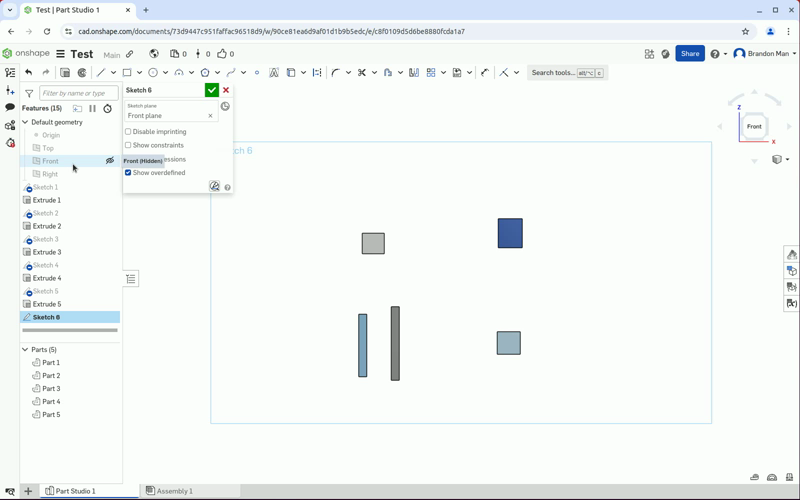
mouse_move(73, 352)
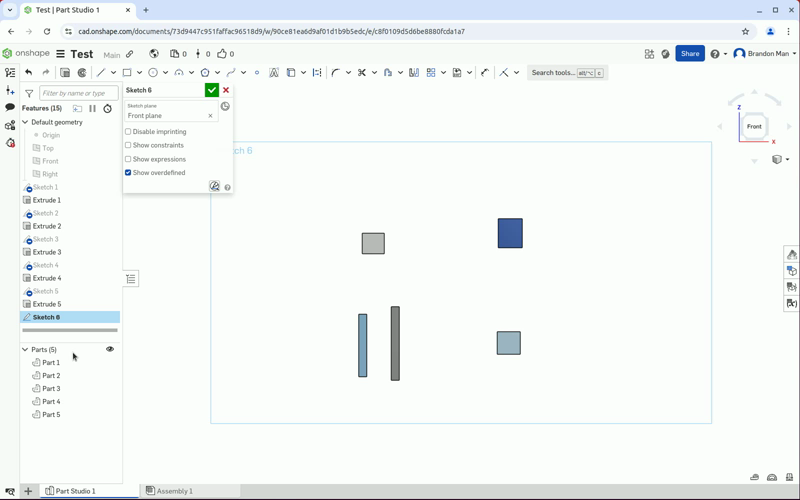
key(y)
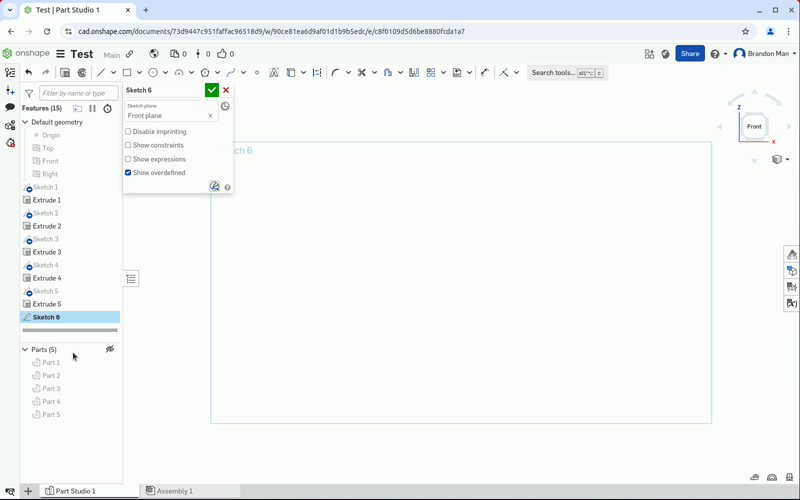
key(l)
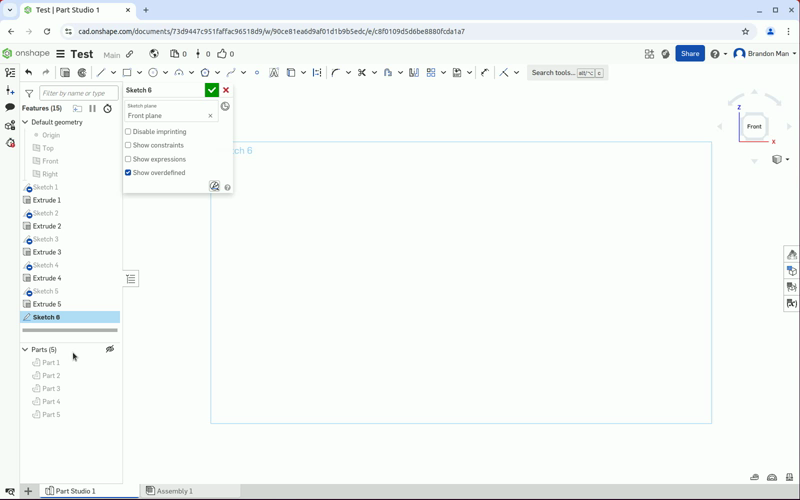
key_down(shift)
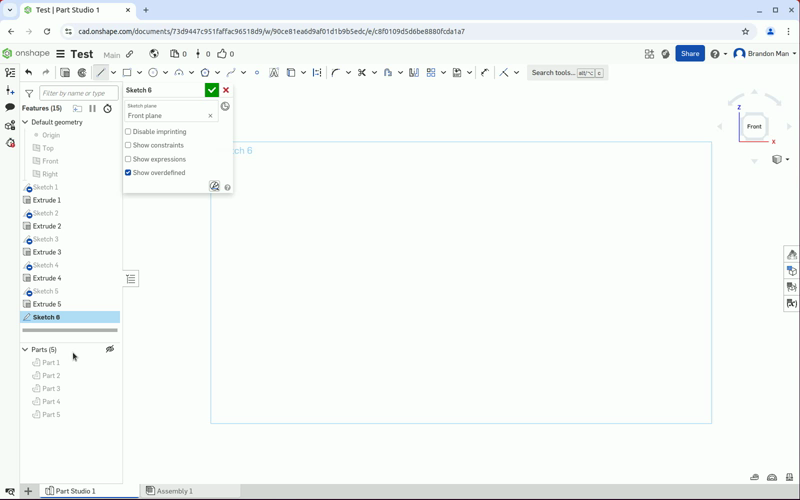
mouse_move(498, 361)
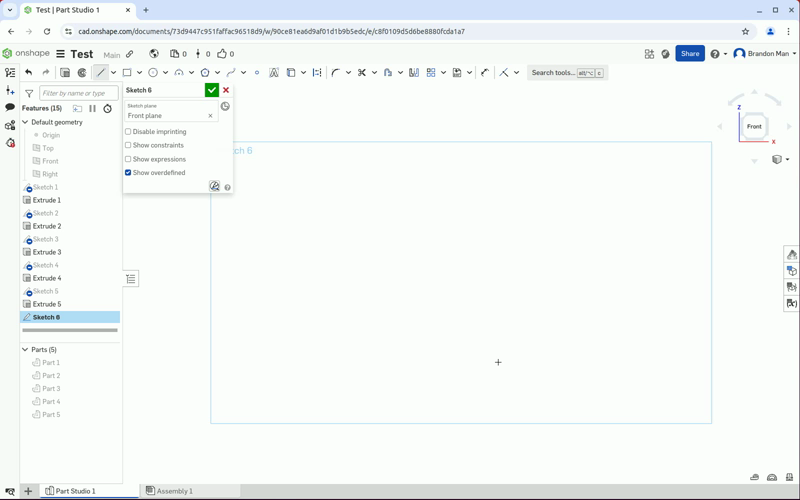
click(498, 361)
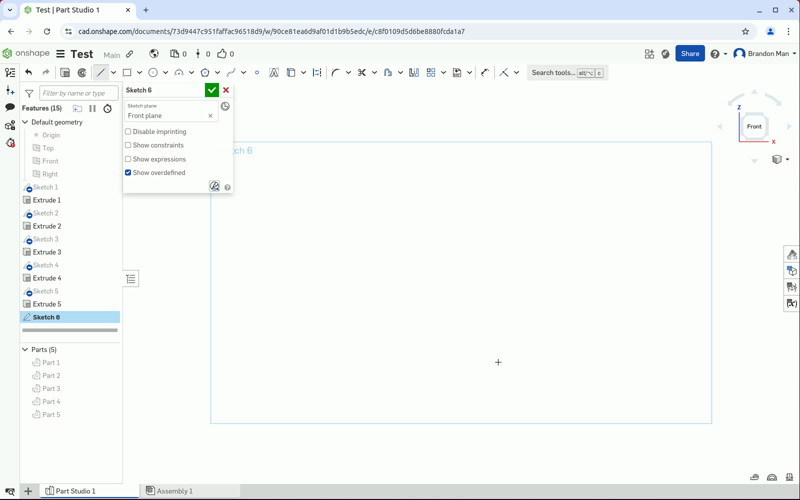
key_up(shift)
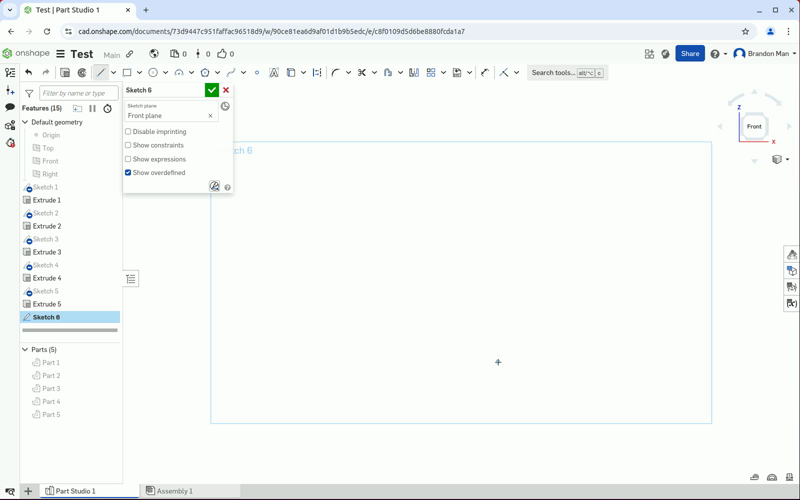
key_down(shift)
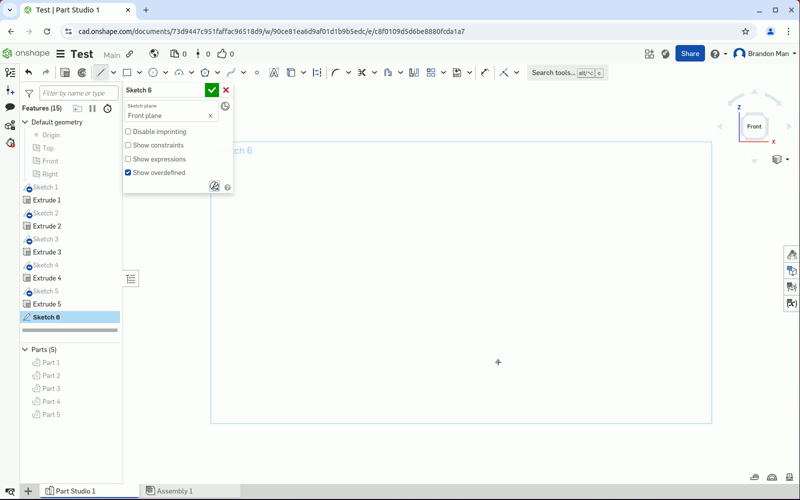
mouse_move(528, 361)
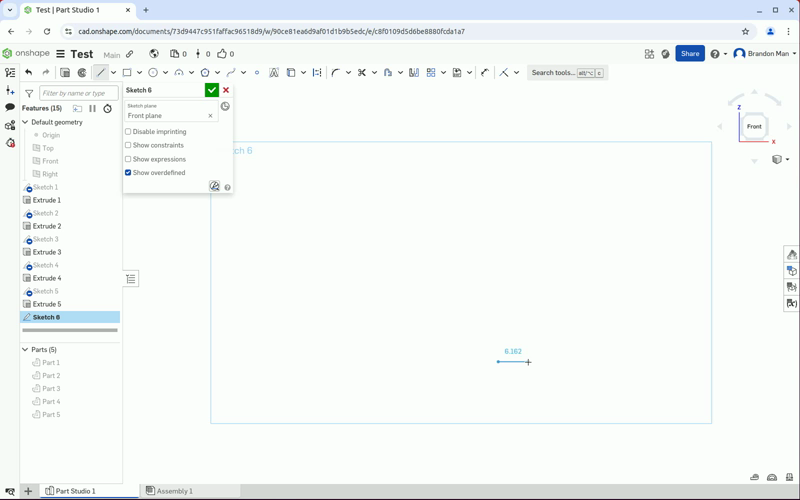
mouse_move(520, 361)
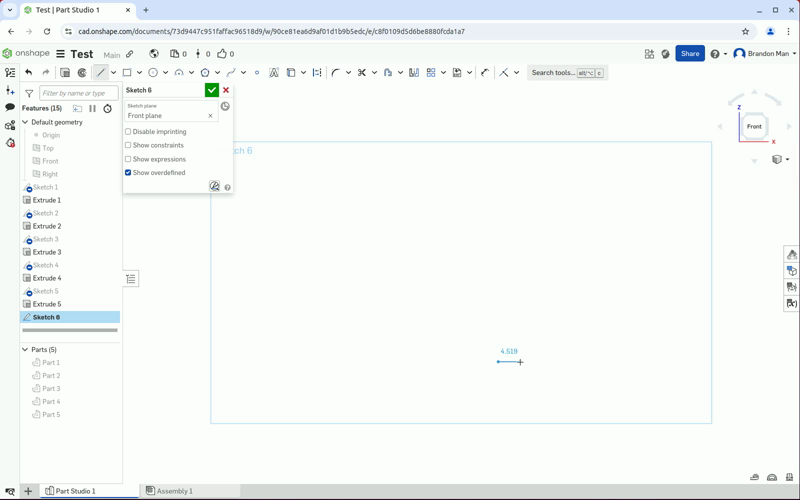
click(520, 361)
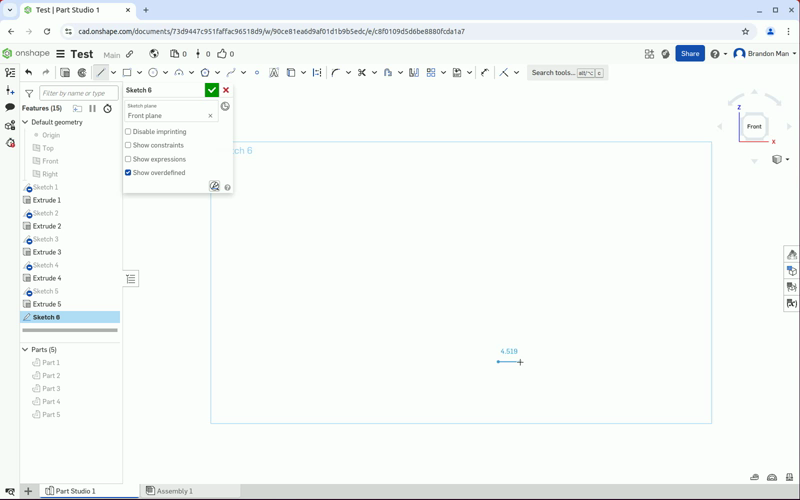
key_up(shift)
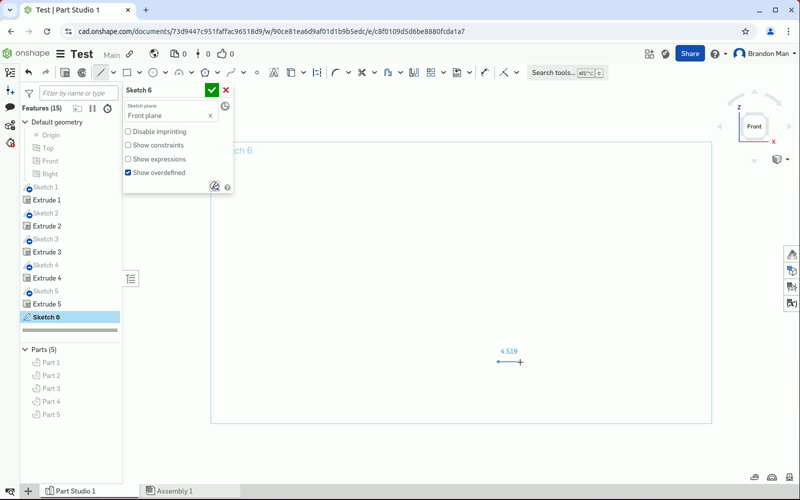
key_down(shift)
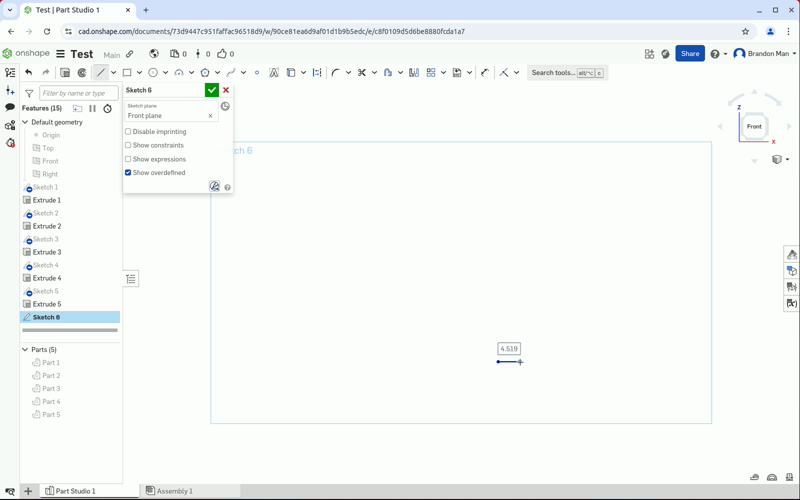
mouse_move(550, 361)
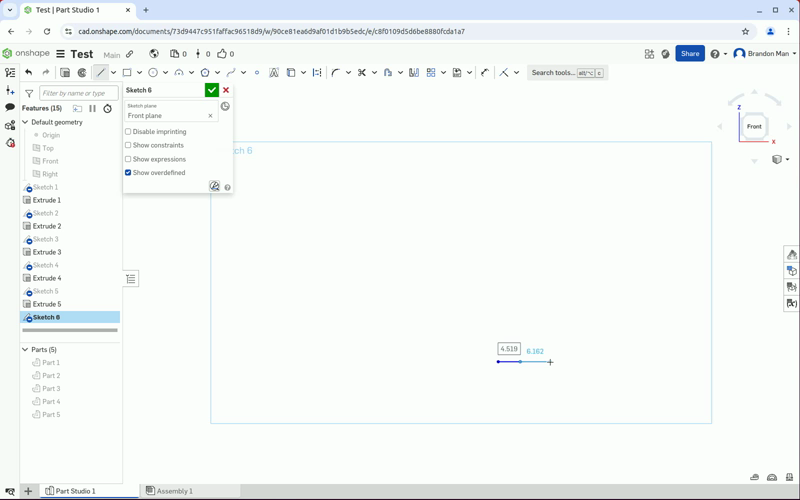
mouse_move(520, 358)
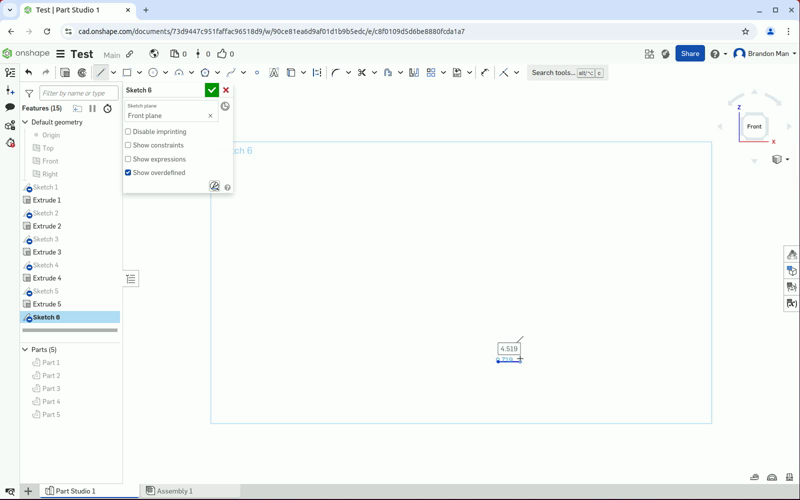
scroll(6)
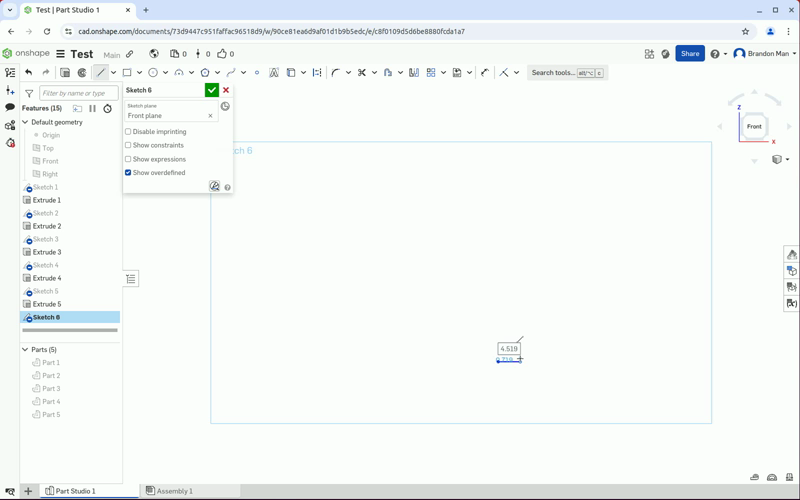
scroll(6)
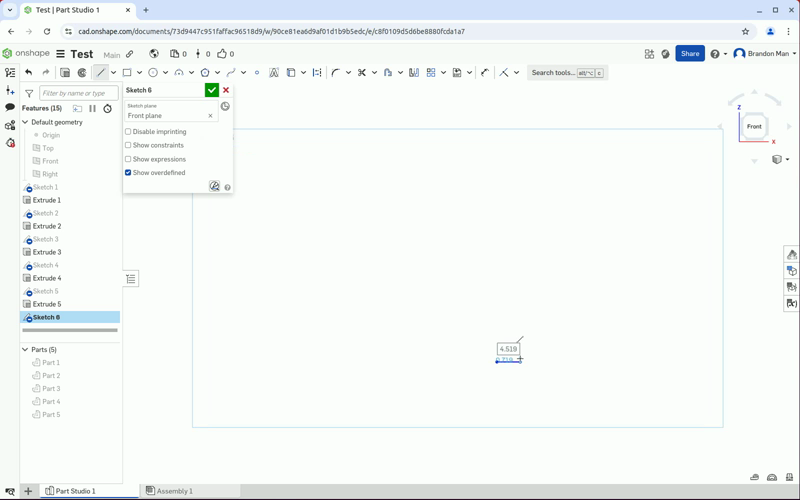
scroll(6)
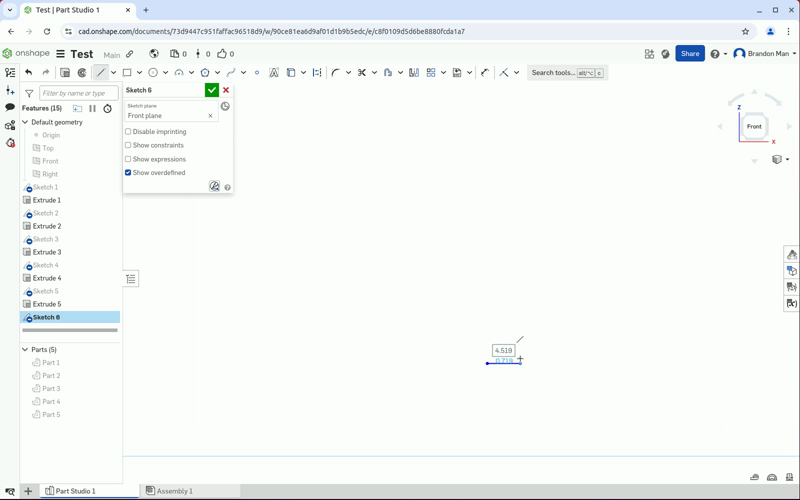
scroll(6)
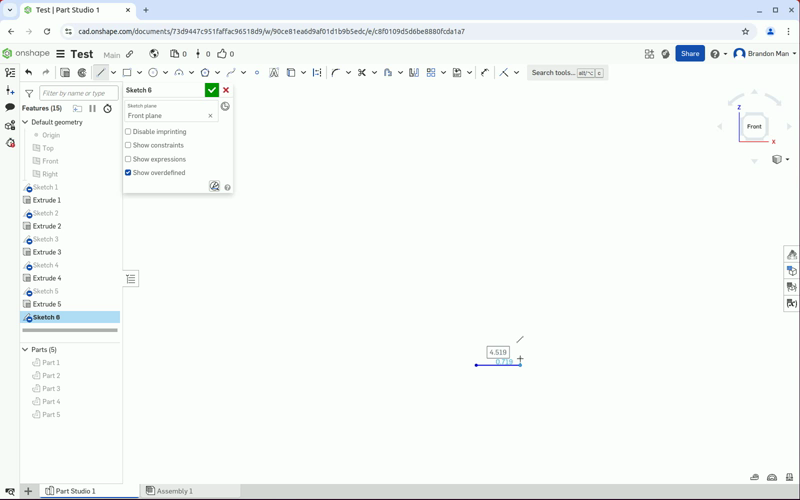
scroll(6)
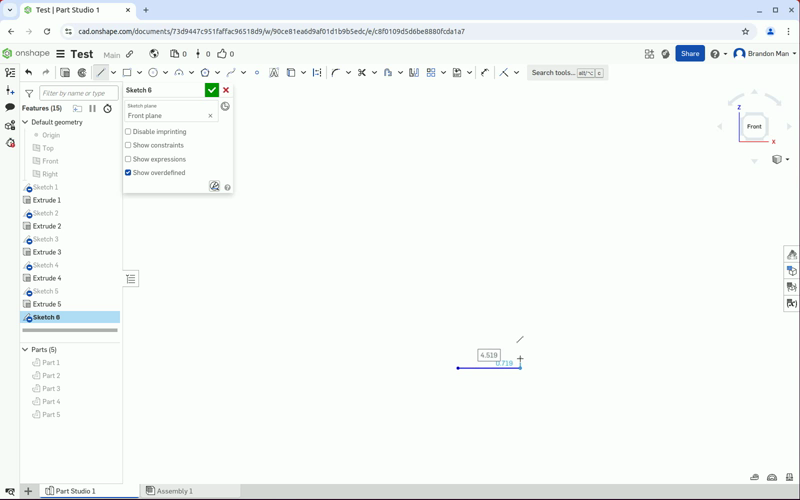
scroll(6)
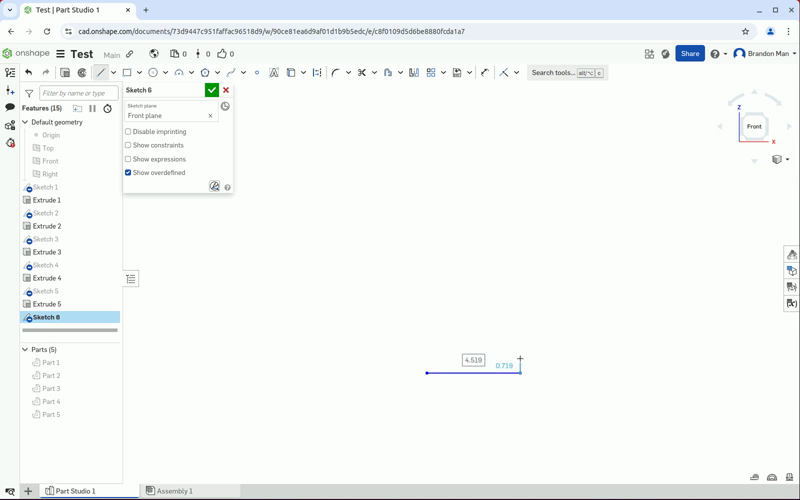
scroll(6)
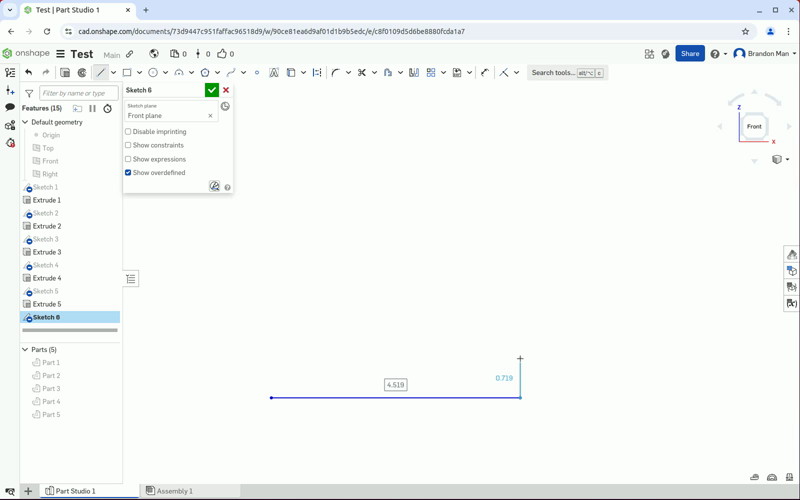
click(520, 358)
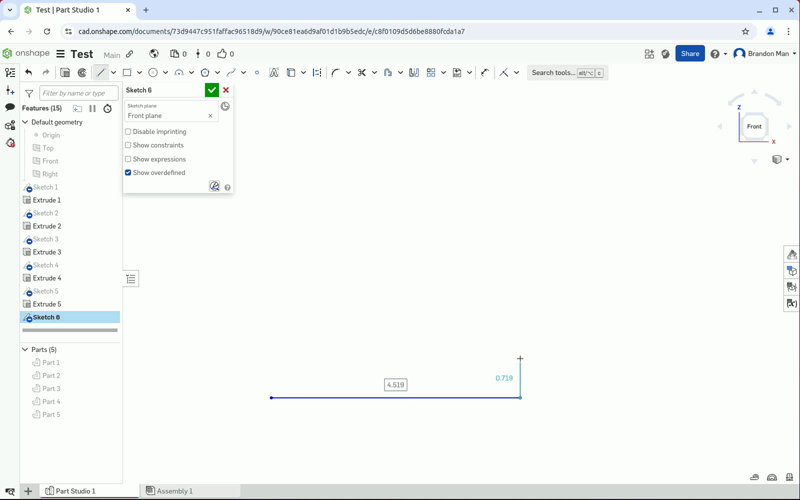
scroll(-6)
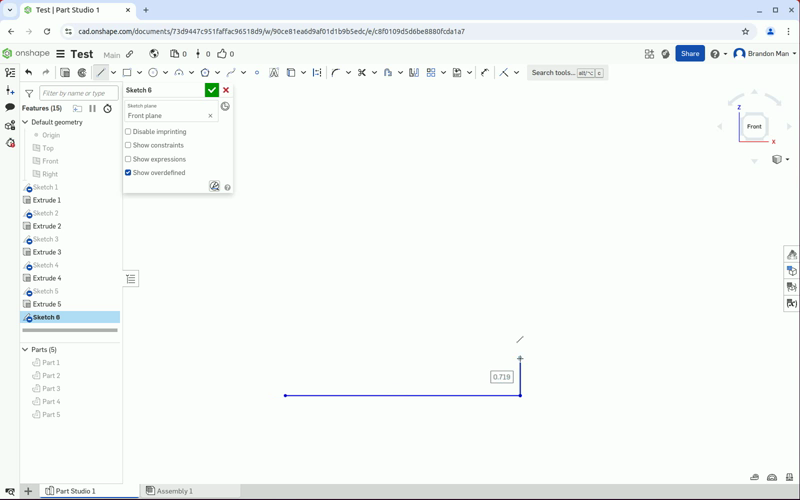
scroll(-6)
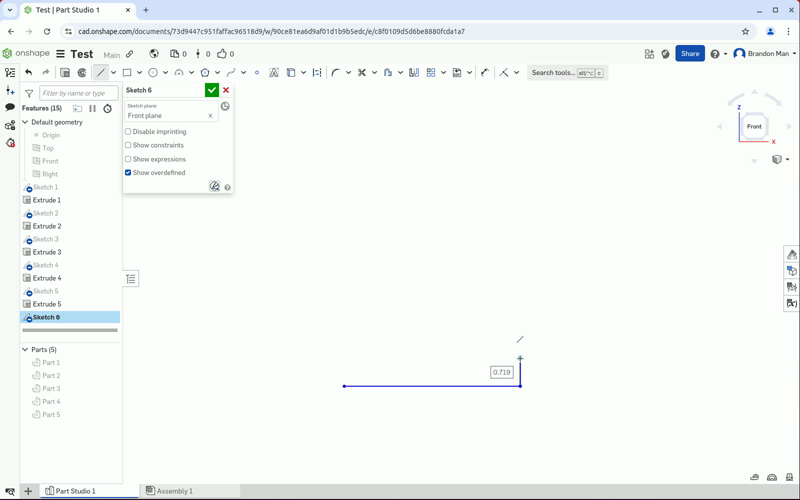
scroll(-6)
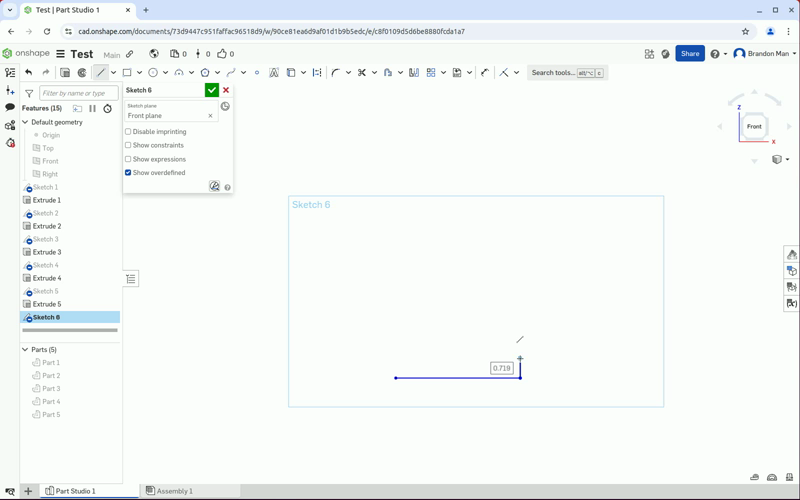
scroll(-6)
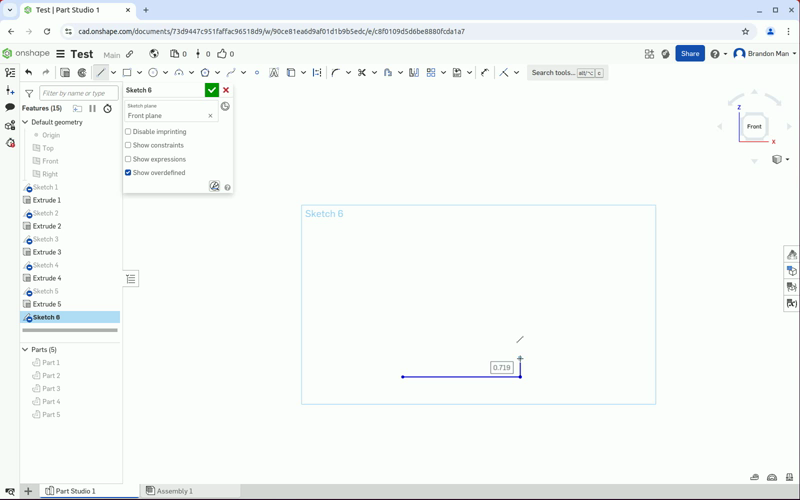
scroll(-6)
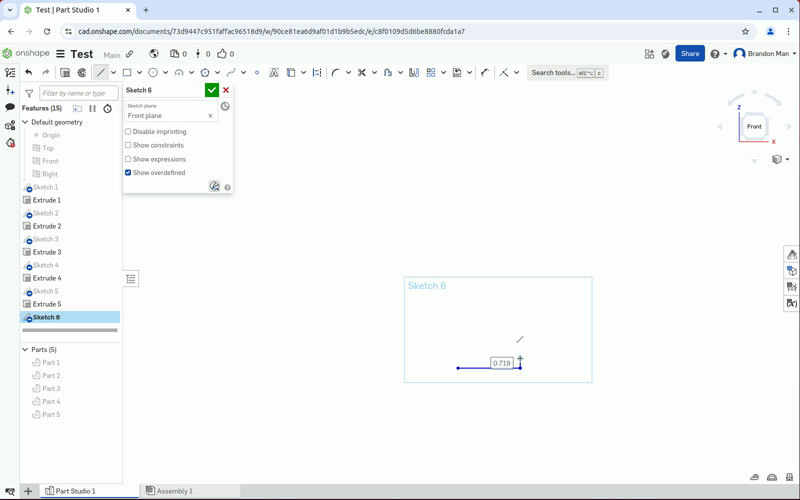
scroll(-6)
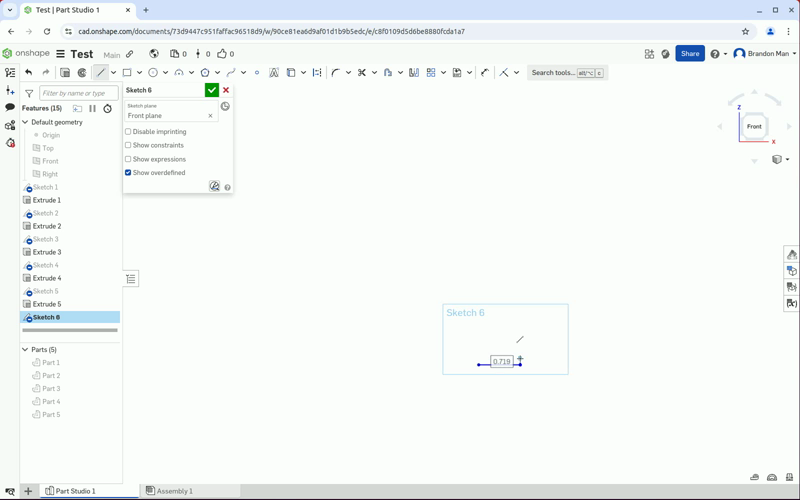
scroll(-6)
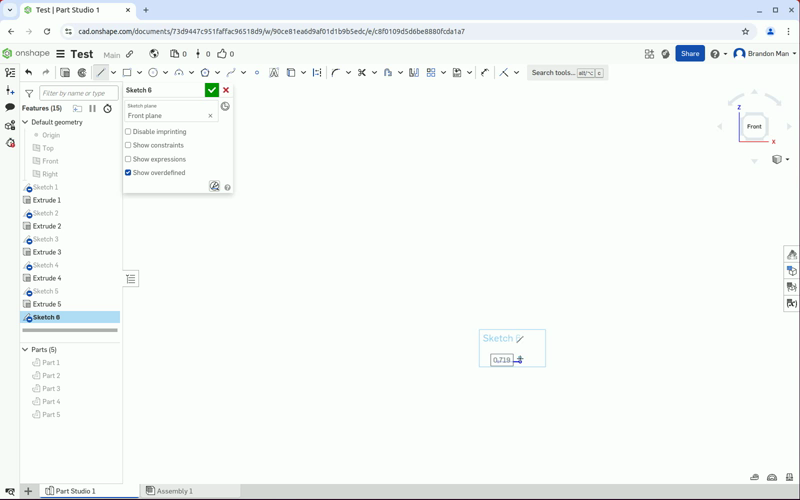
key_up(shift)
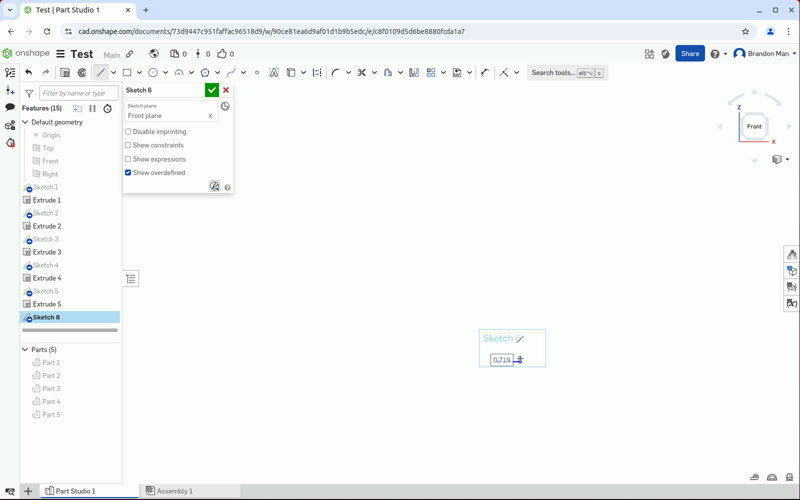
key_down(shift)
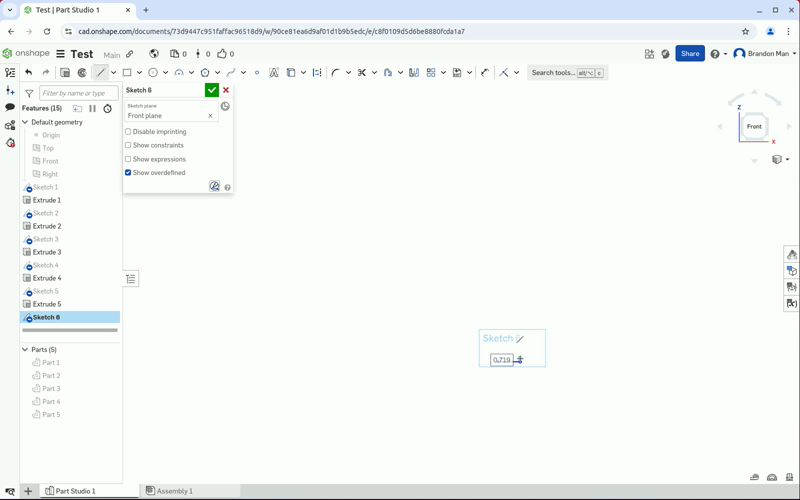
mouse_move(550, 358)
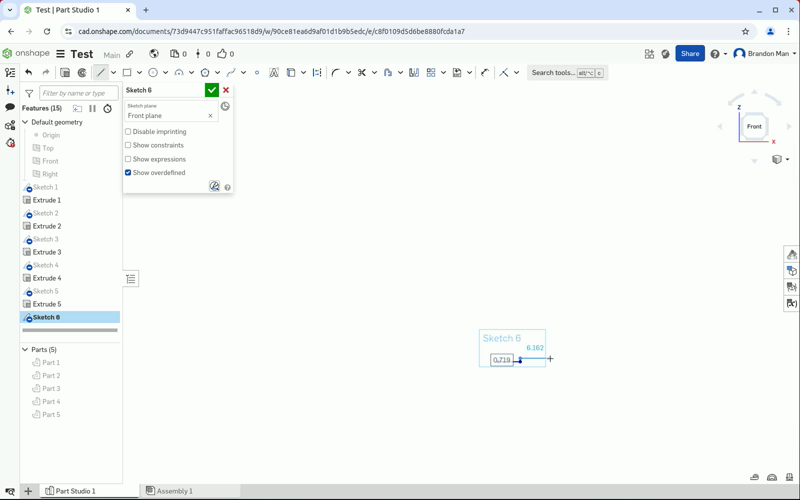
mouse_move(498, 358)
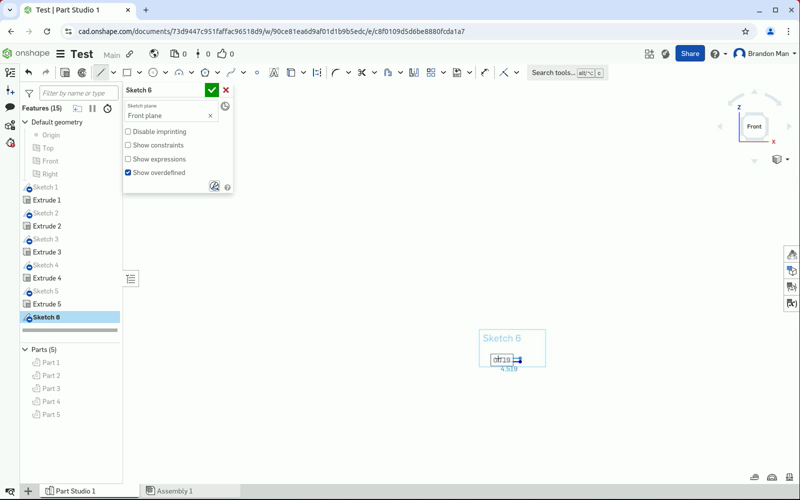
scroll(6)
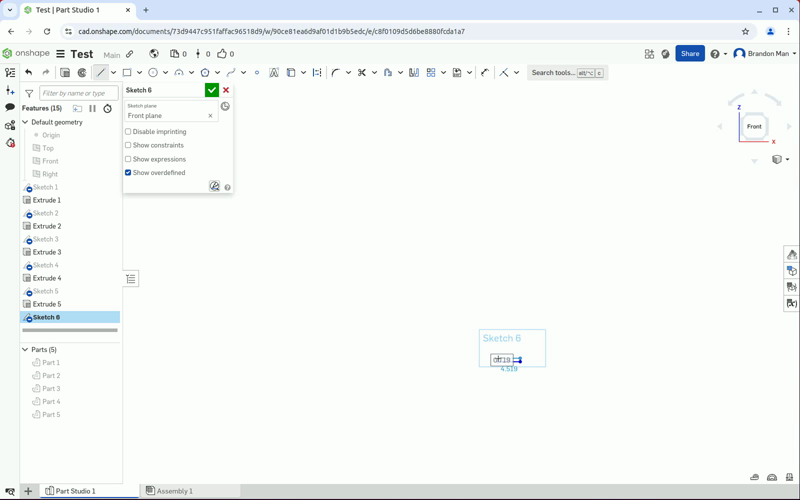
scroll(6)
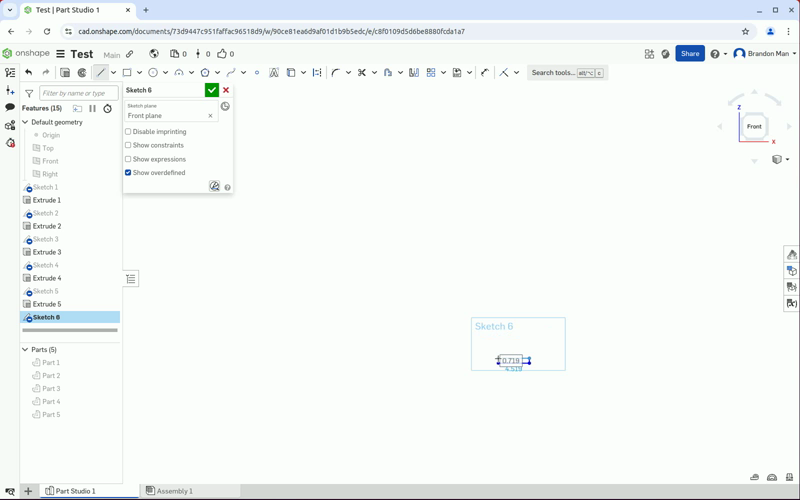
scroll(6)
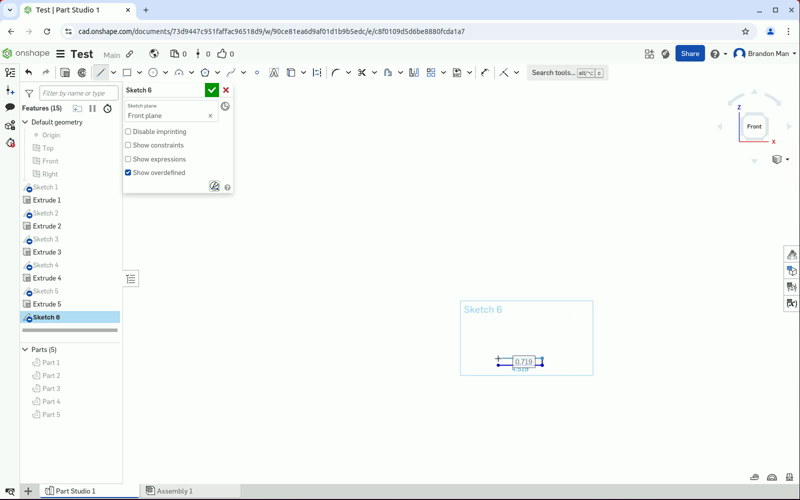
scroll(6)
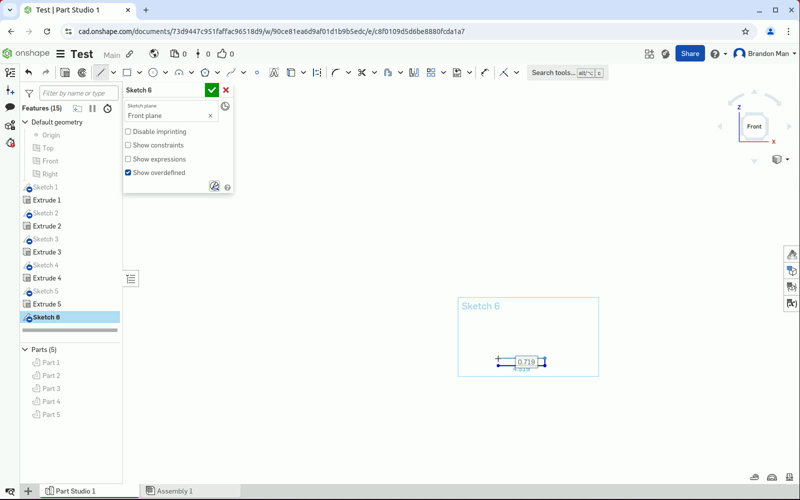
scroll(6)
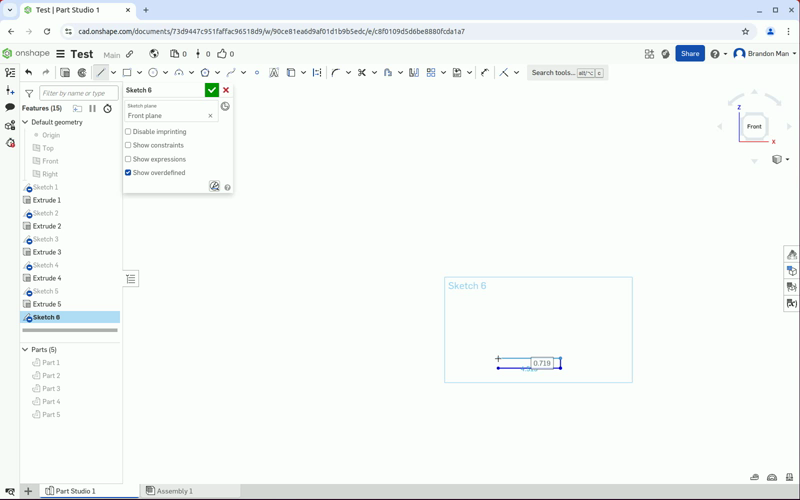
scroll(6)
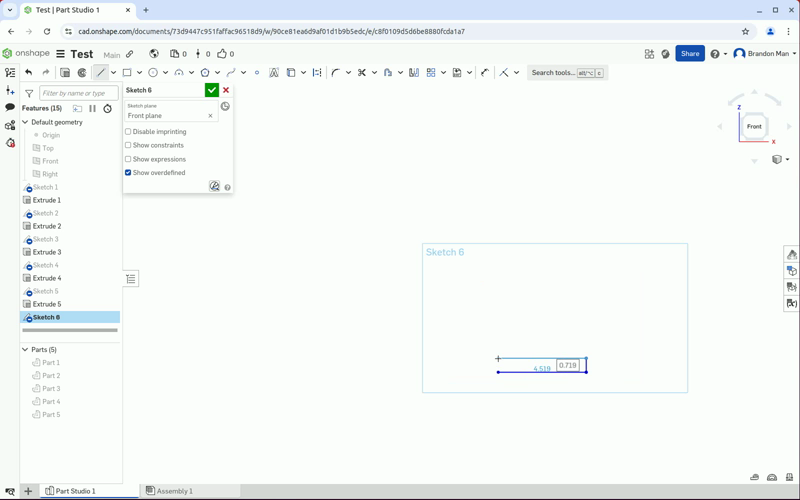
scroll(6)
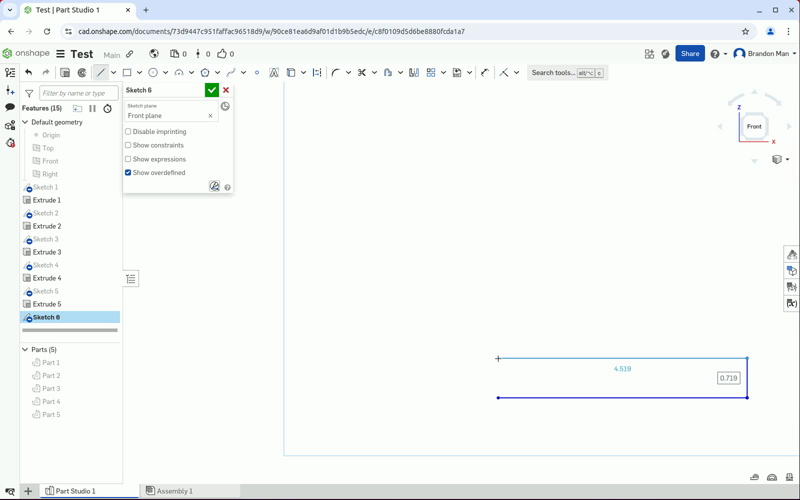
click(498, 358)
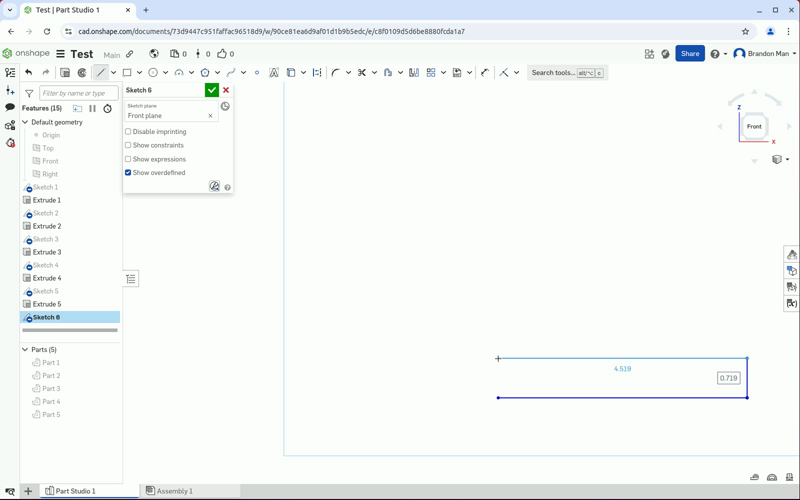
scroll(-6)
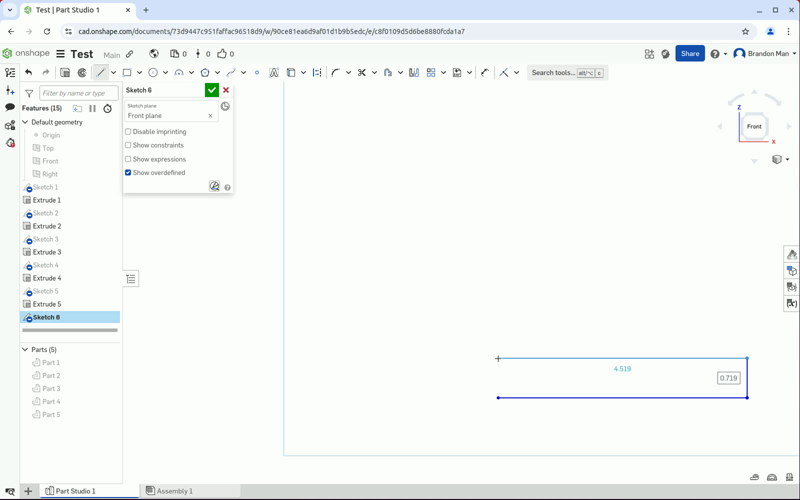
scroll(-6)
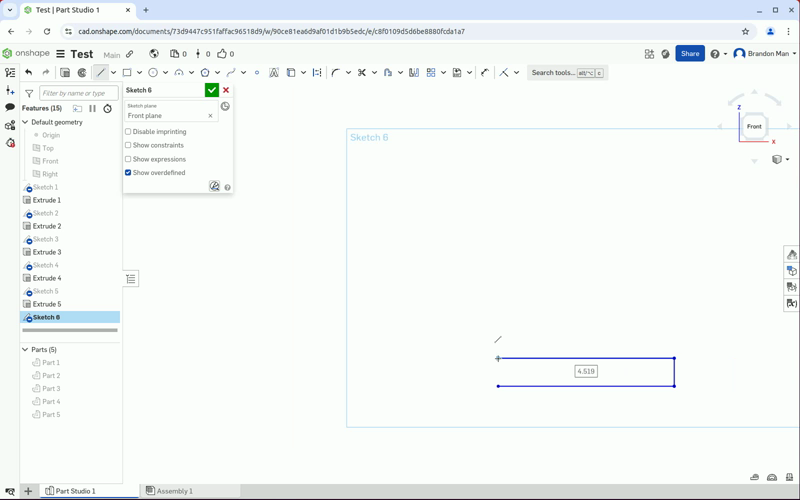
scroll(-6)
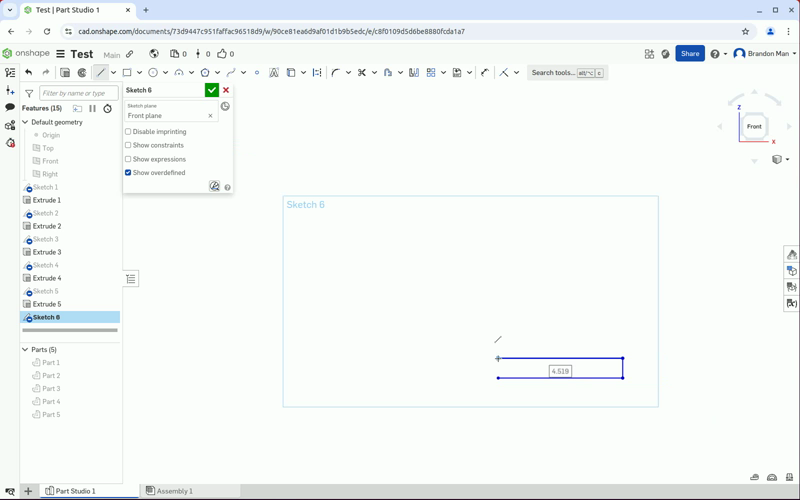
scroll(-6)
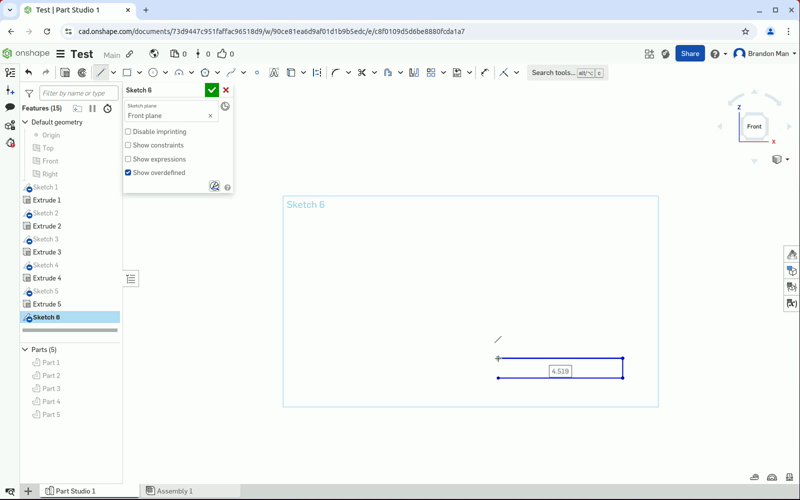
scroll(-6)
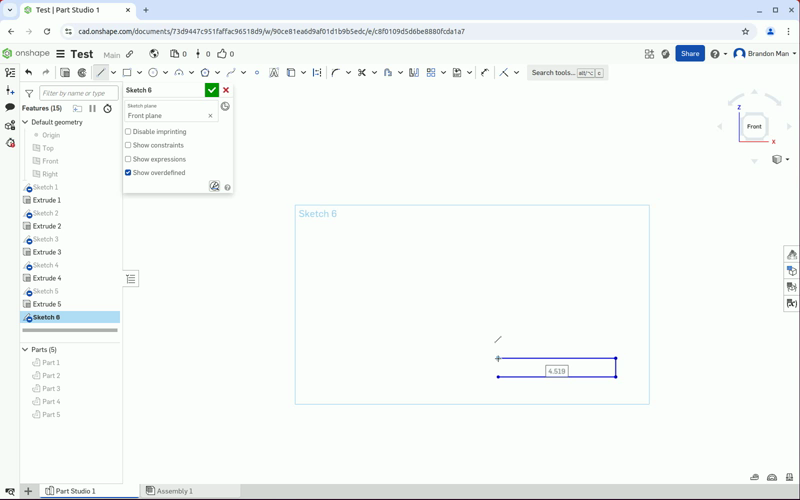
scroll(-6)
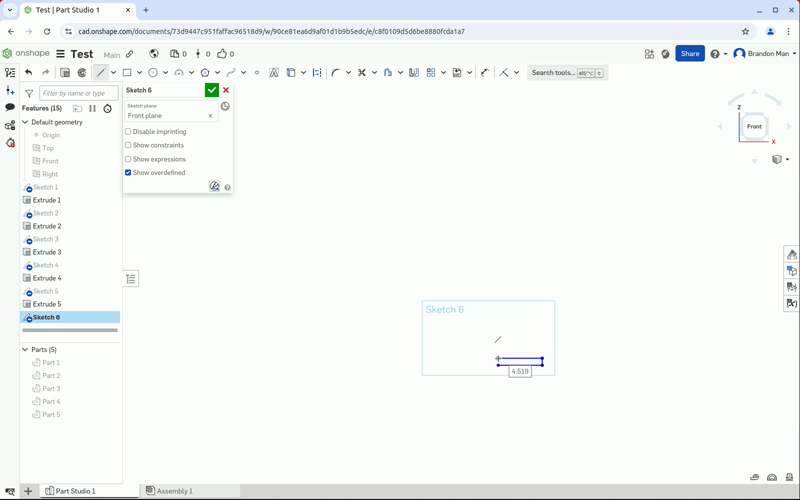
scroll(-6)
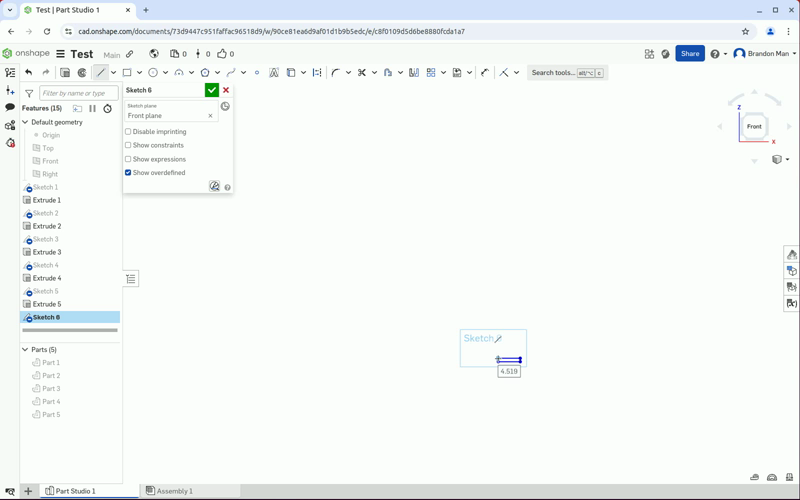
key_up(shift)
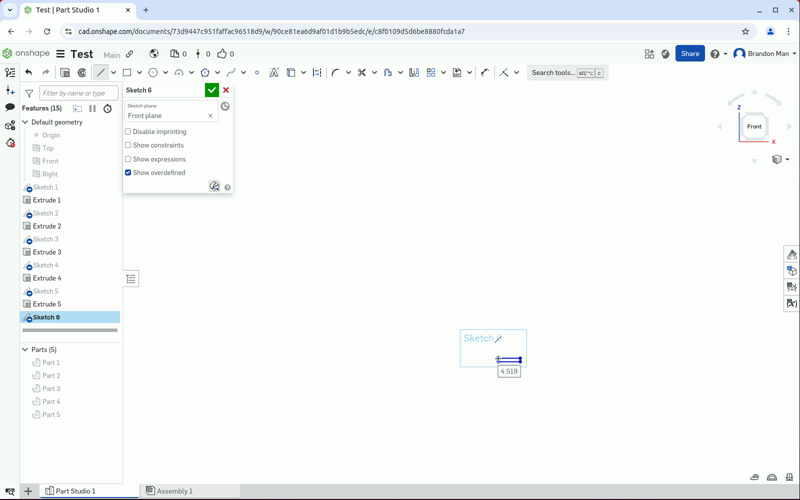
mouse_move(528, 358)
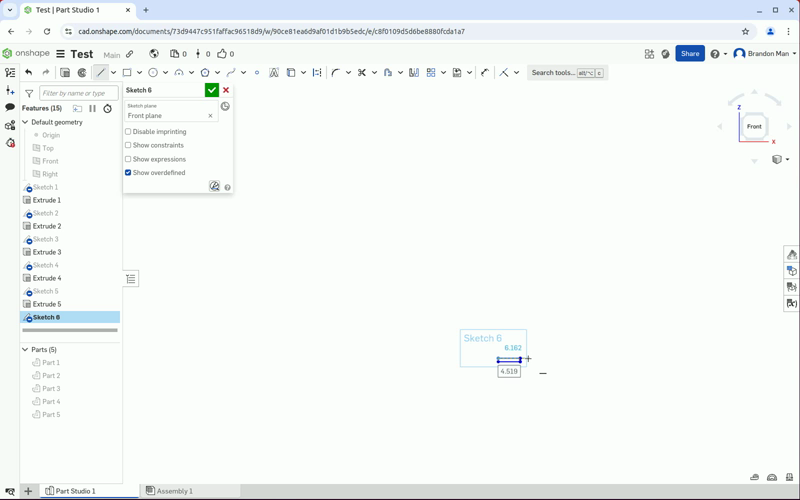
key_down(shift)
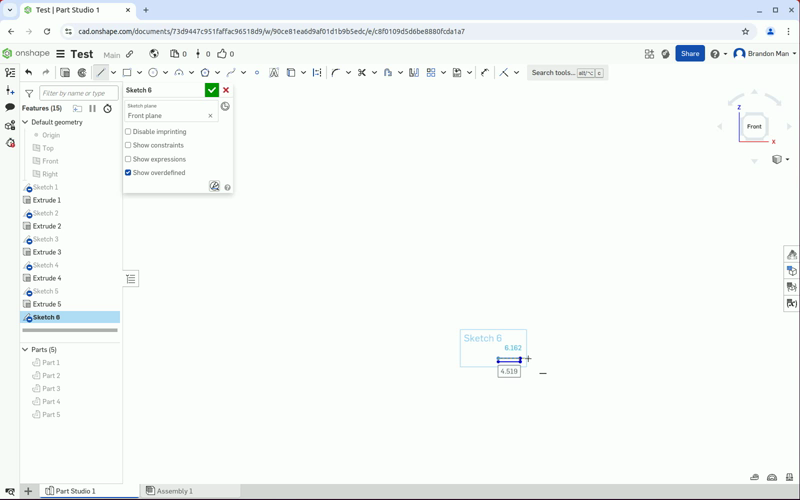
mouse_move(498, 361)
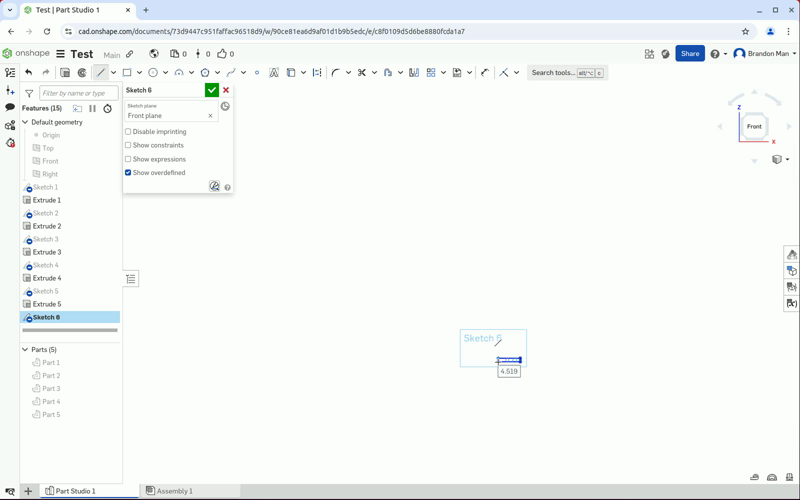
scroll(6)
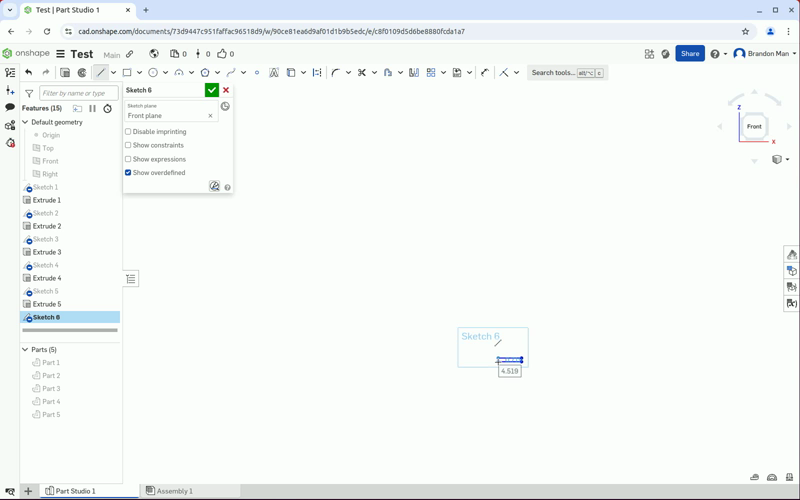
scroll(6)
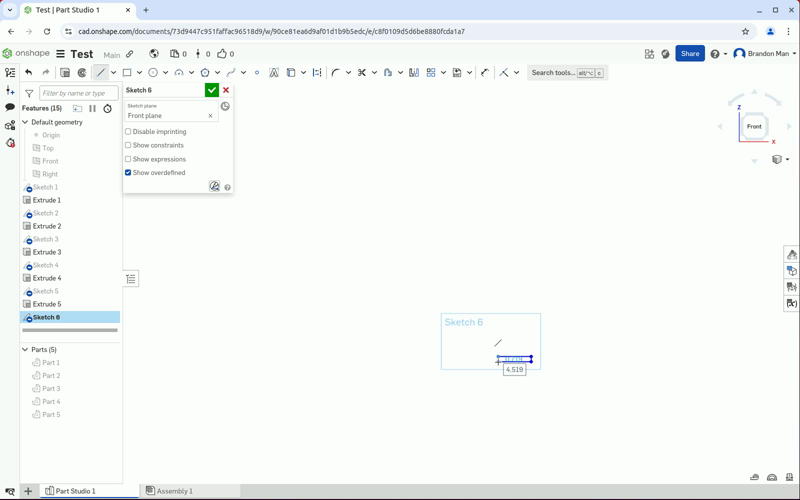
scroll(6)
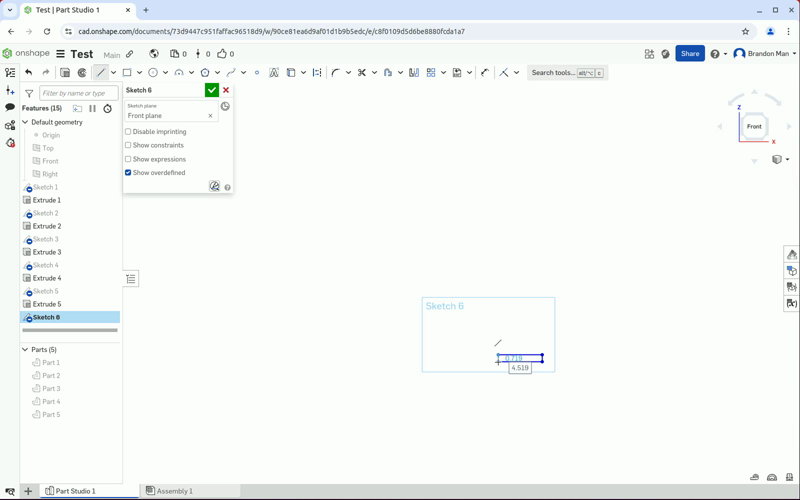
scroll(6)
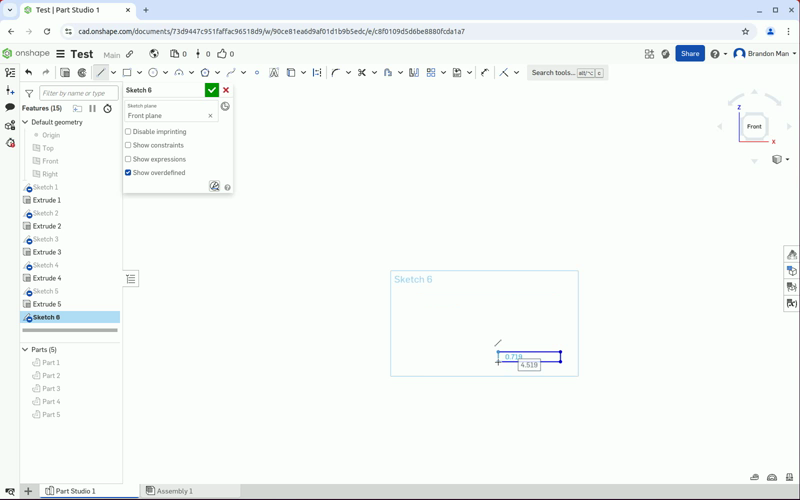
scroll(6)
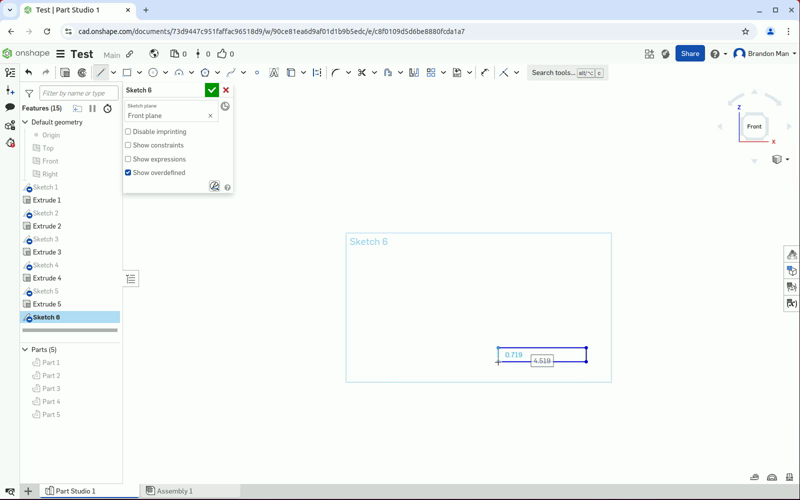
scroll(6)
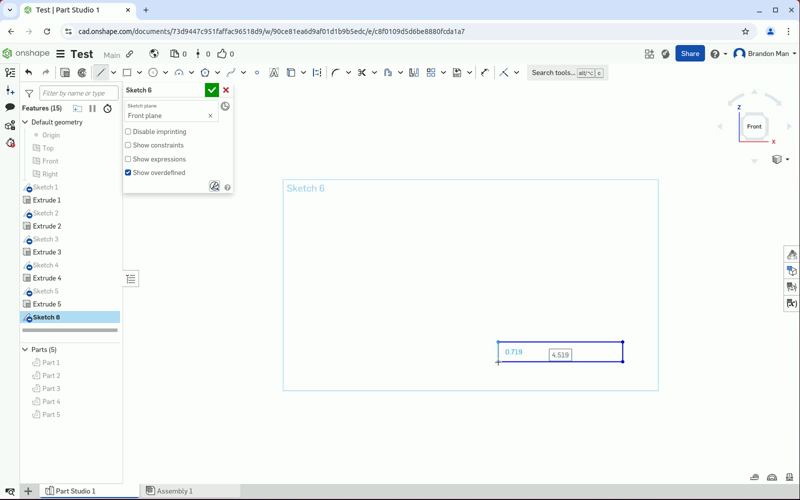
scroll(6)
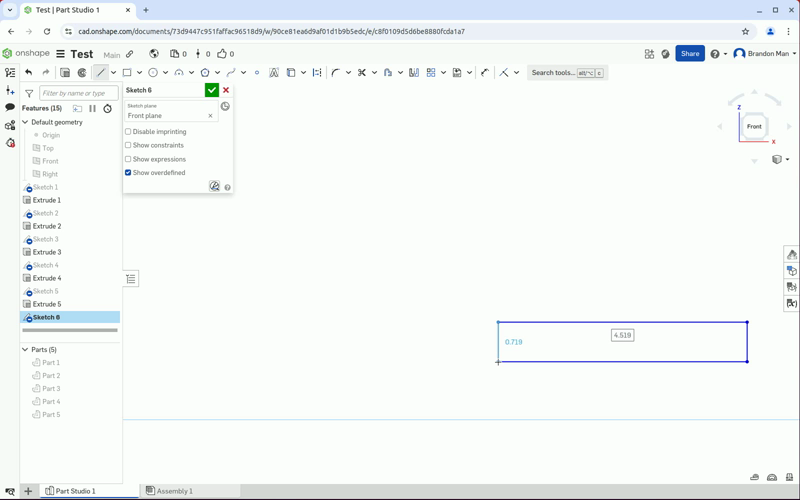
key_up(shift)
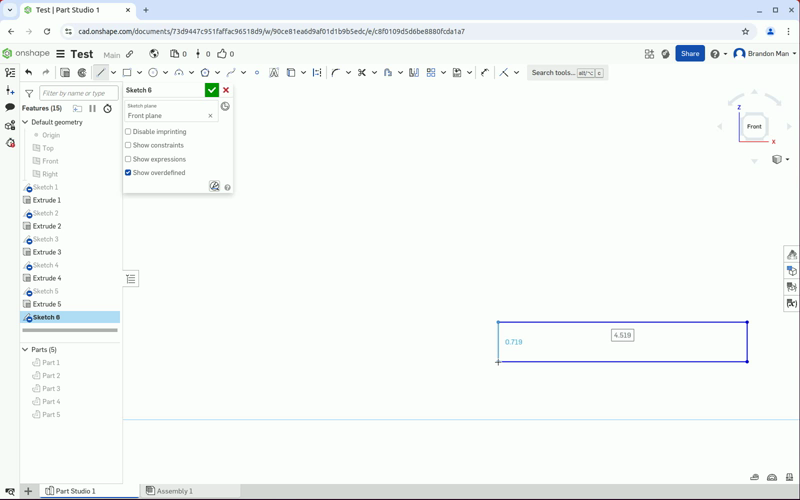
click(498, 361)
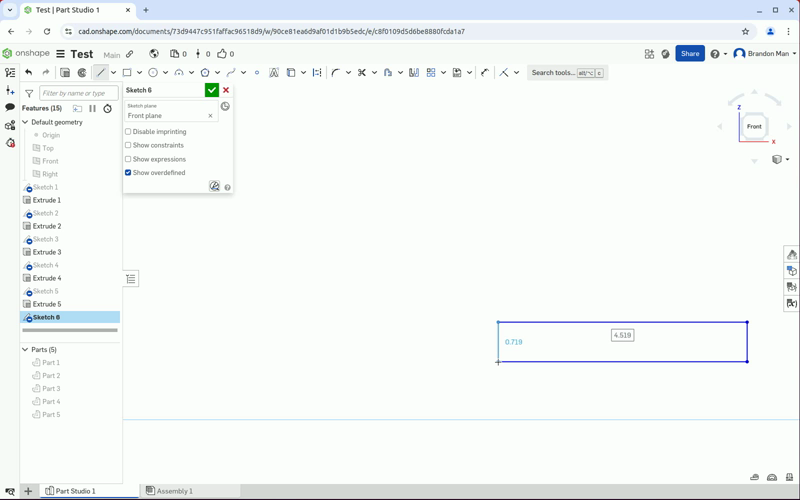
scroll(-6)
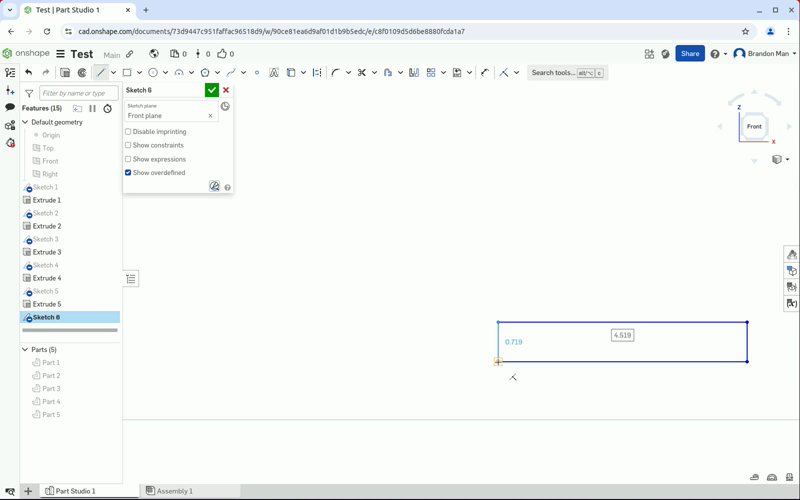
scroll(-6)
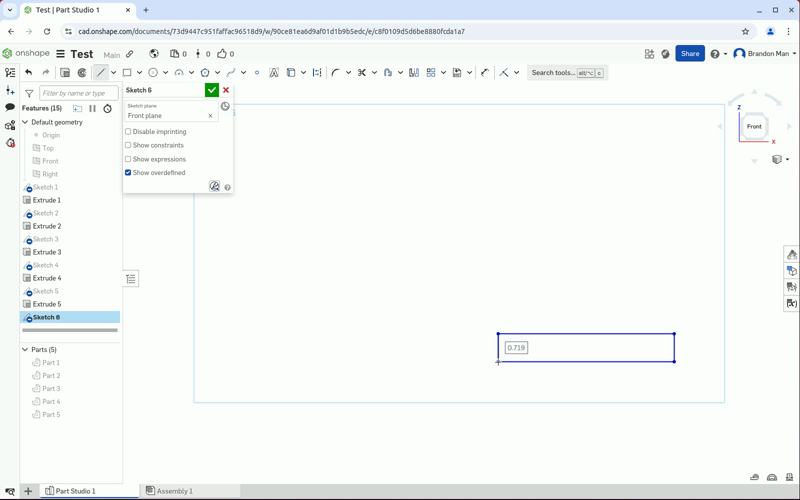
scroll(-6)
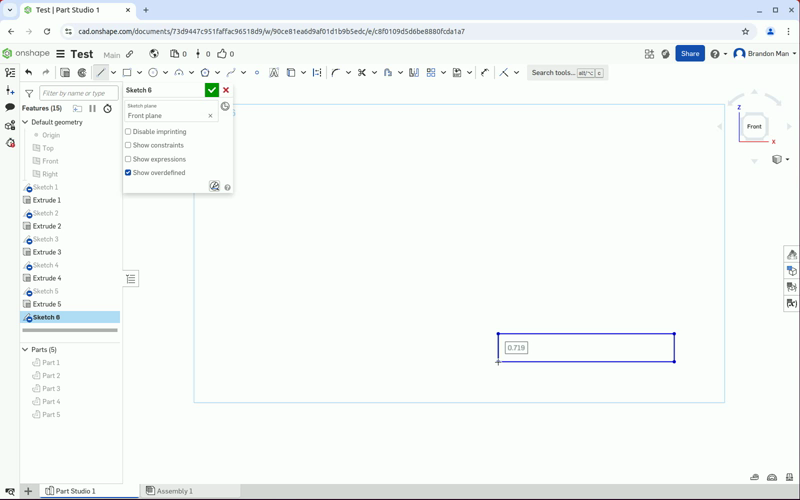
scroll(-6)
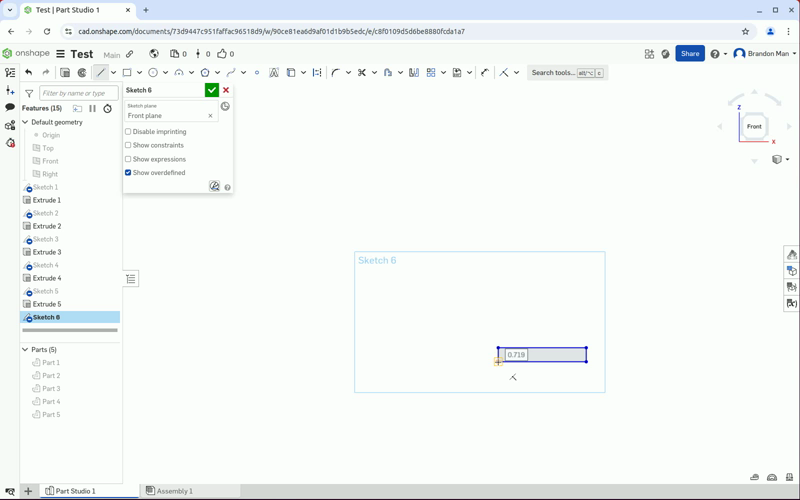
scroll(-6)
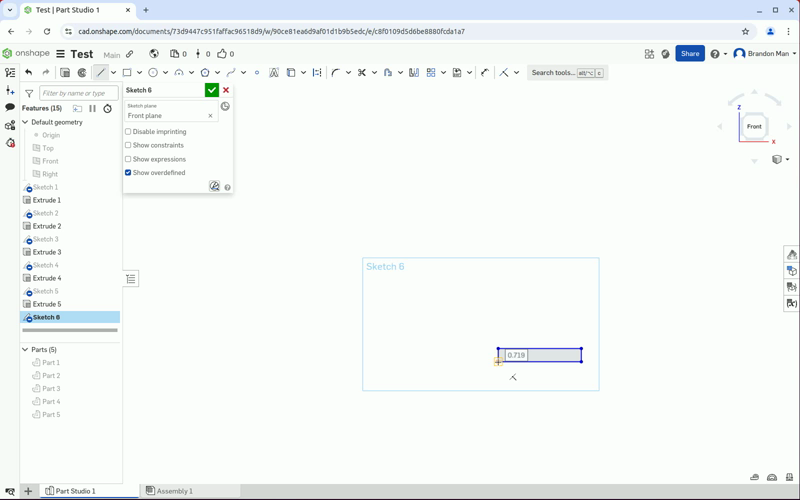
scroll(-6)
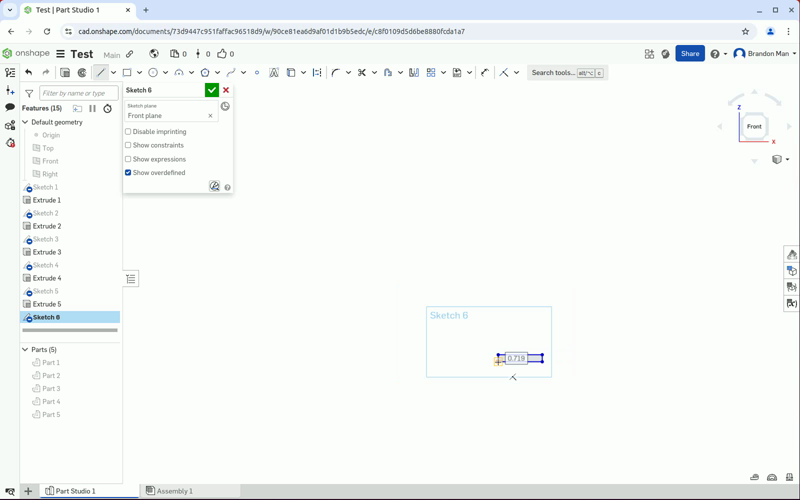
scroll(-6)
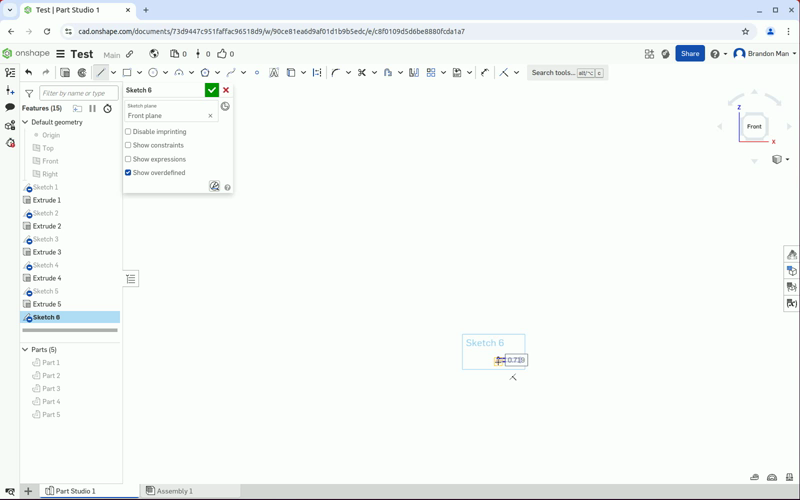
key(esc)
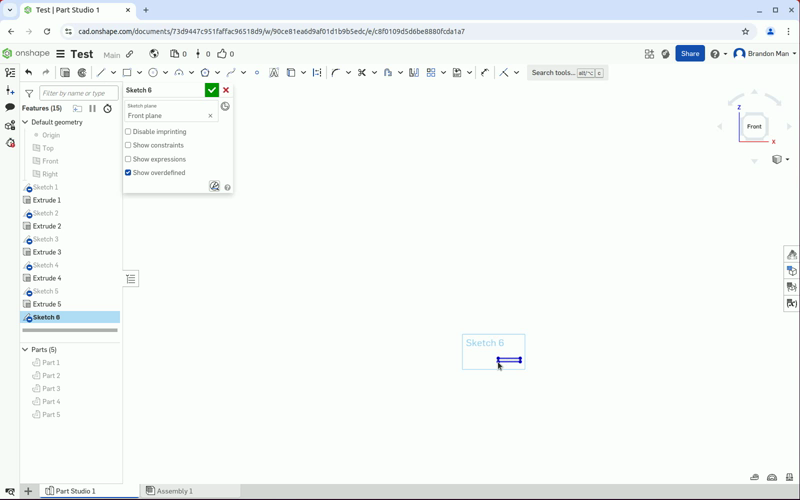
mouse_move(505, 359)
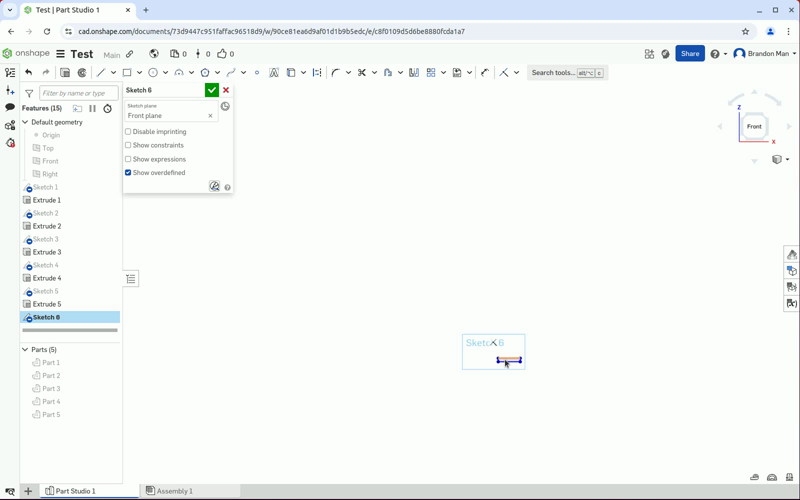
scroll(6)
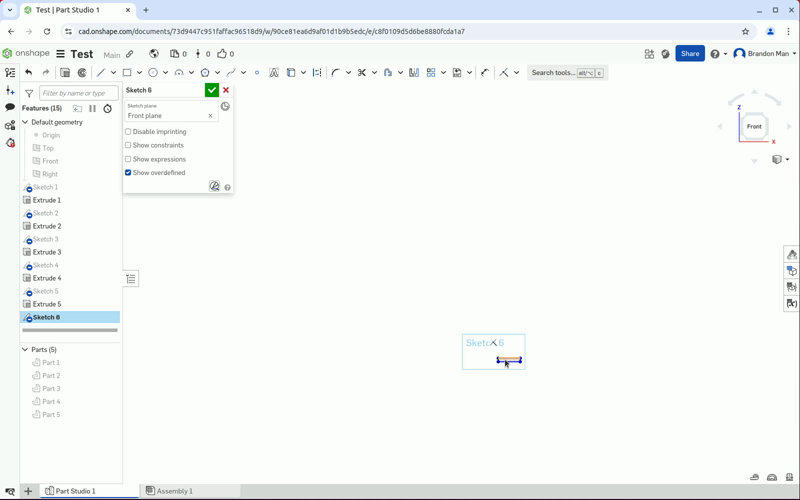
scroll(6)
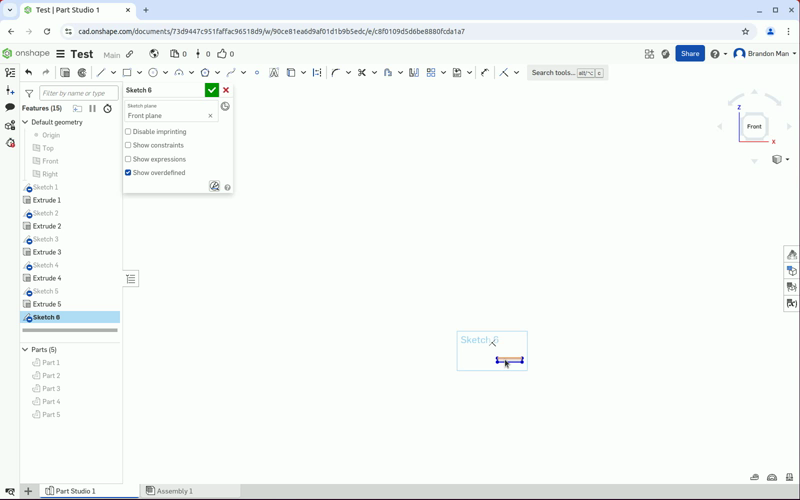
scroll(6)
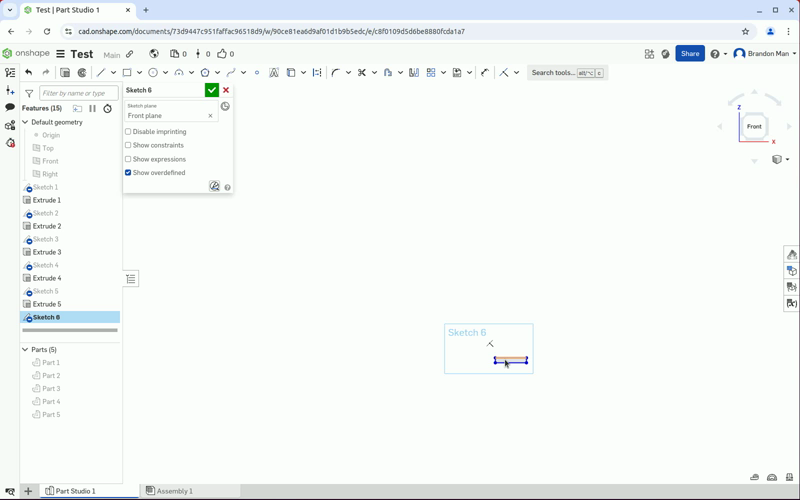
scroll(6)
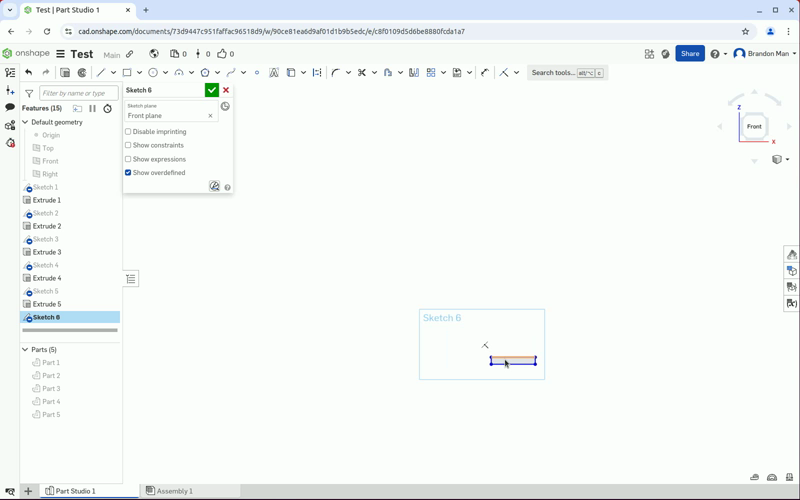
scroll(6)
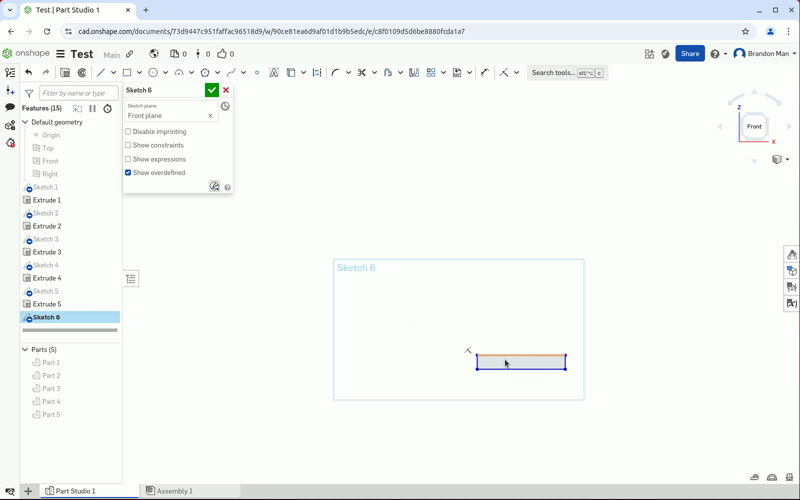
scroll(6)
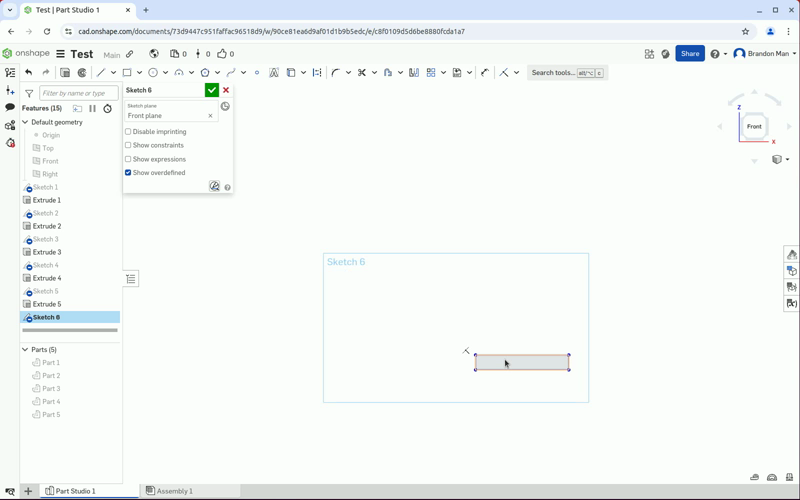
scroll(6)
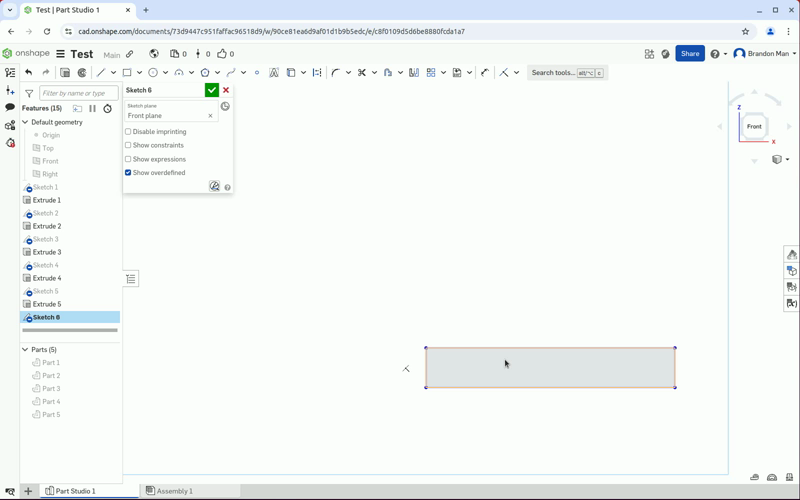
click(505, 359)
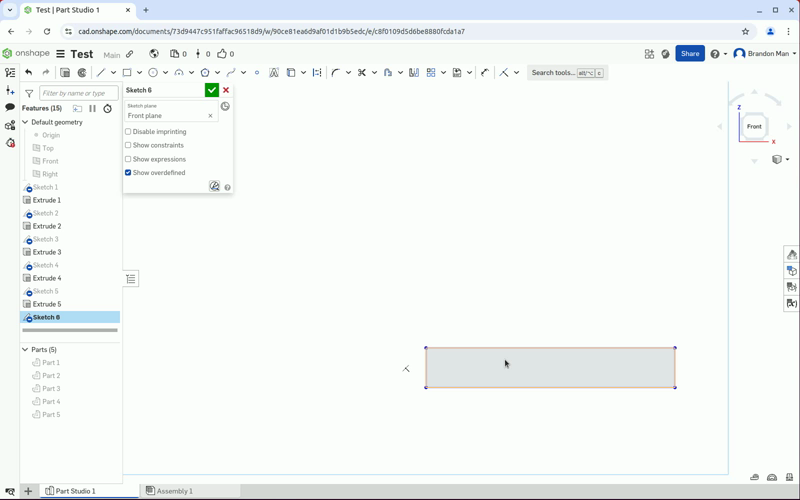
scroll(-6)
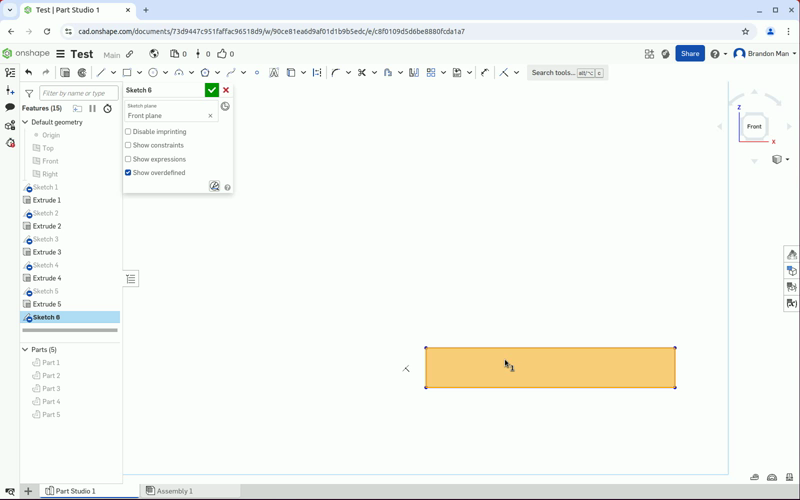
scroll(-6)
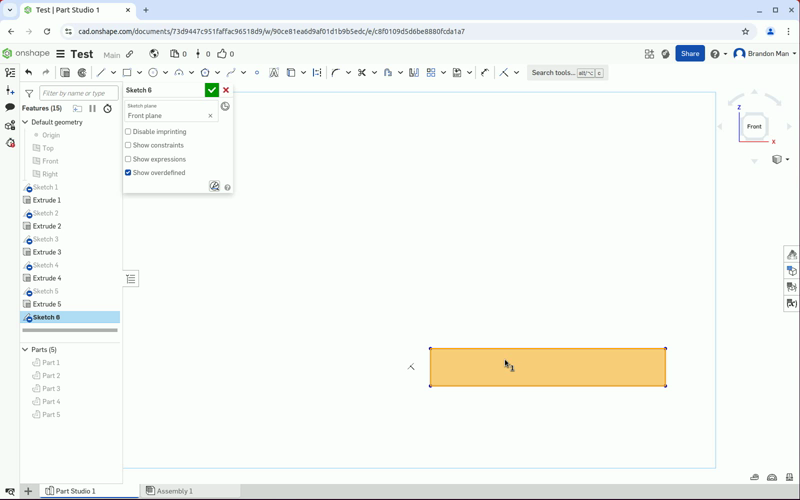
scroll(-6)
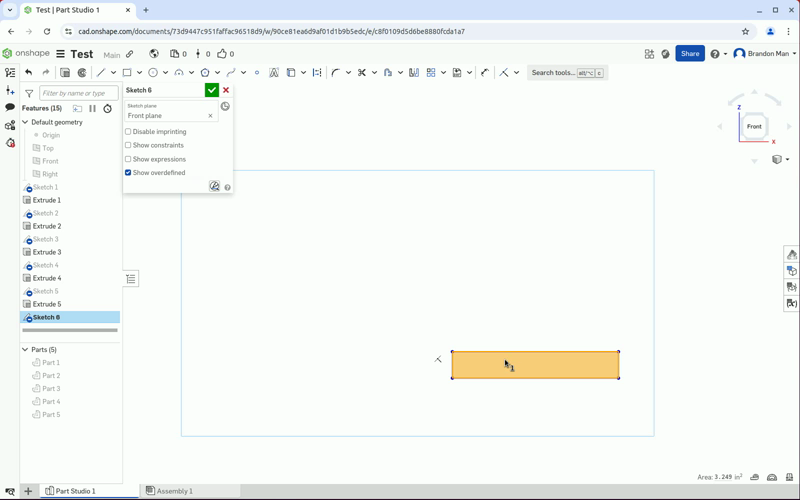
scroll(-6)
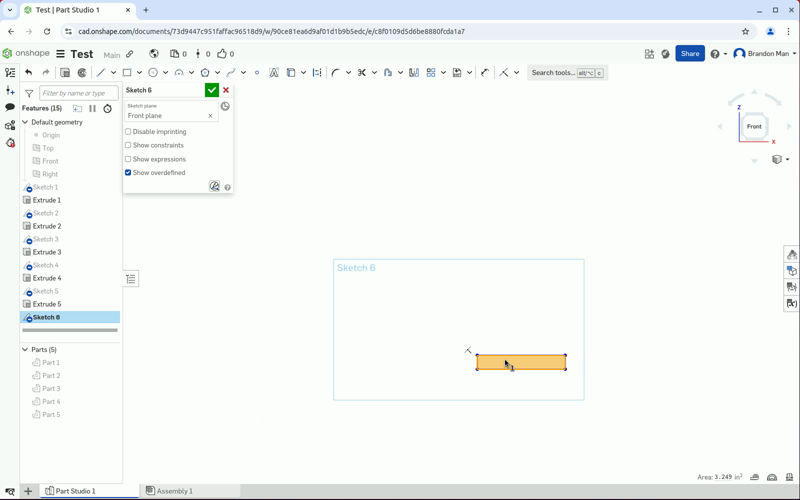
scroll(-6)
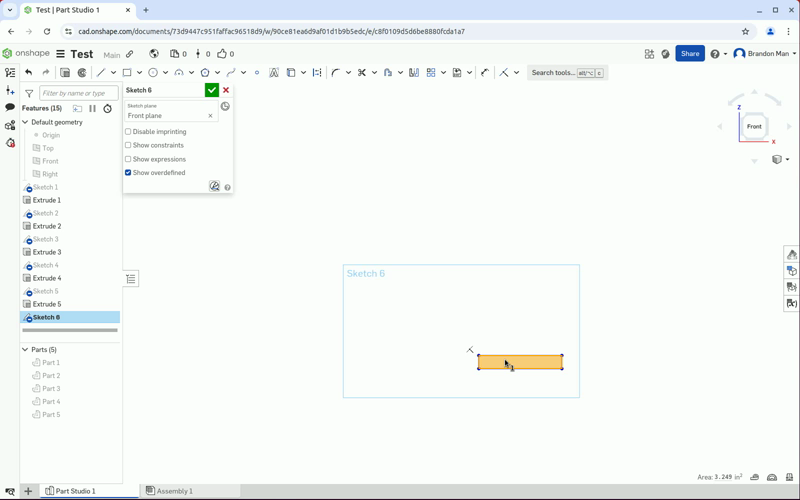
scroll(-6)
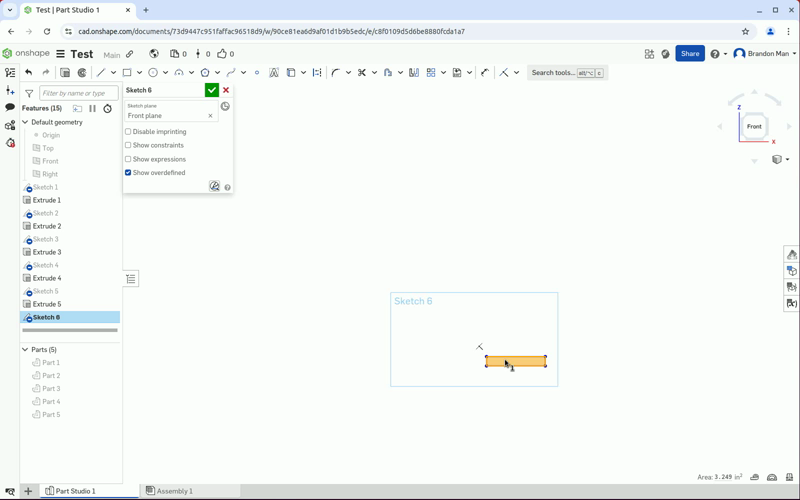
scroll(-6)
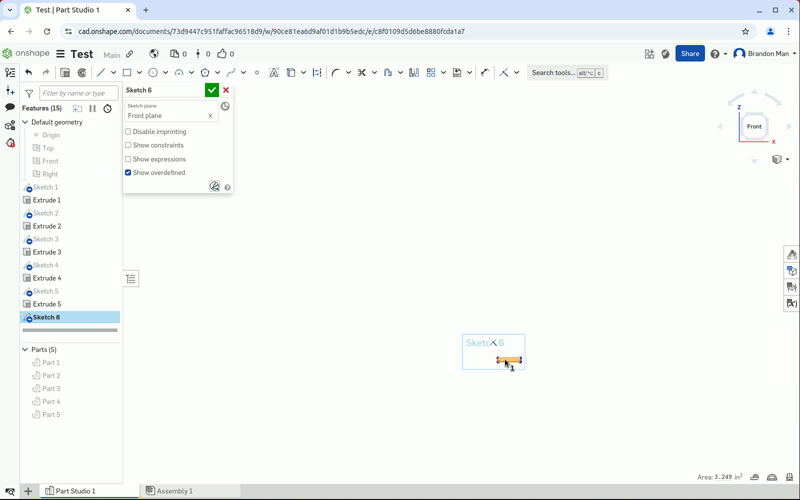
mouse_move(73, 352)
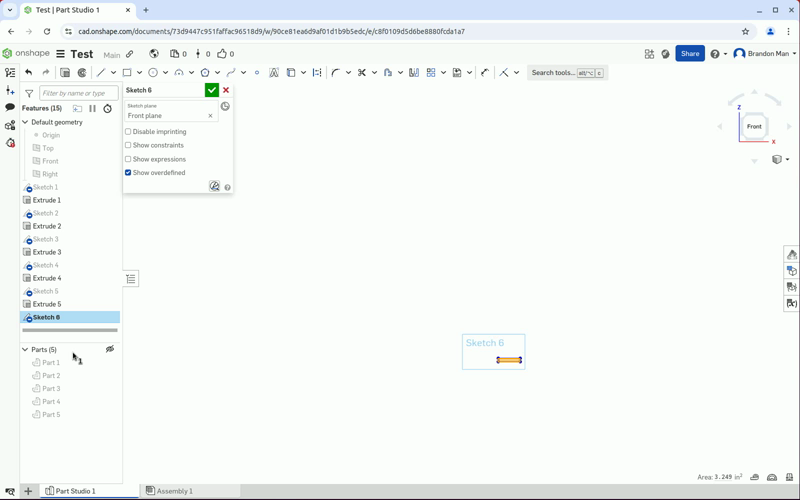
key(shift+y)
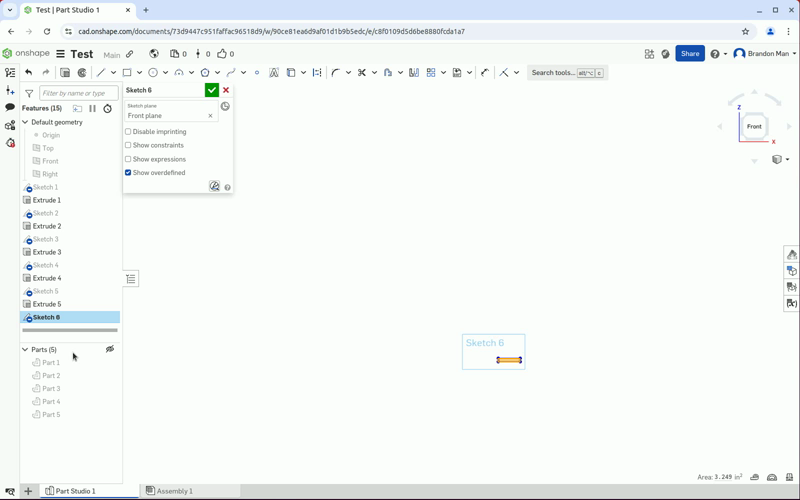
key(shift+e)
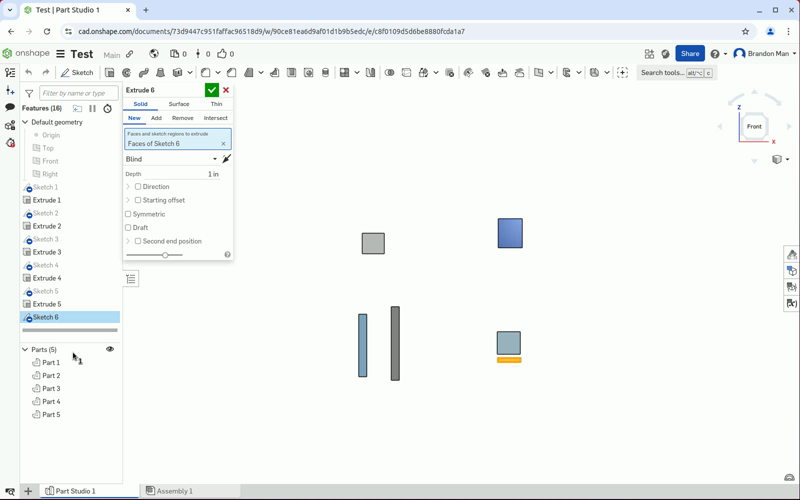
mouse_move(143, 106)
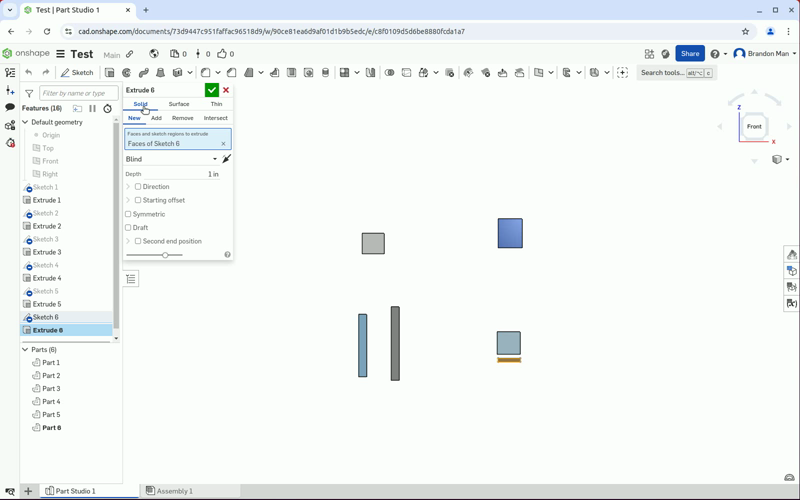
click(143, 106)
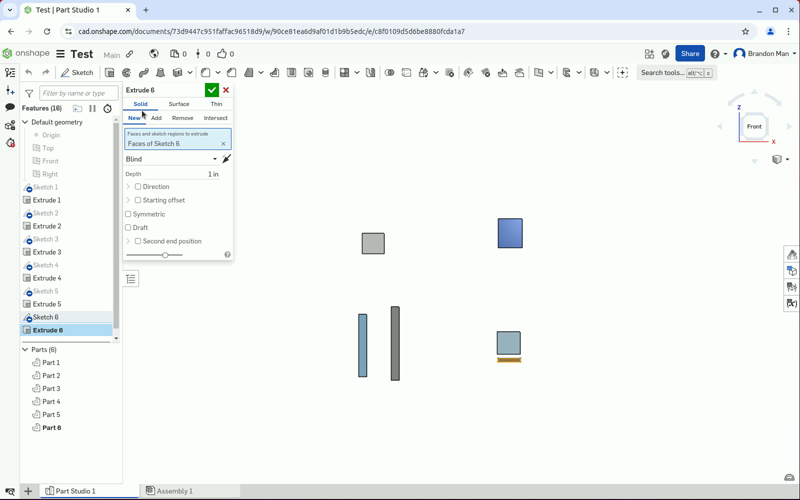
mouse_move(137, 120)
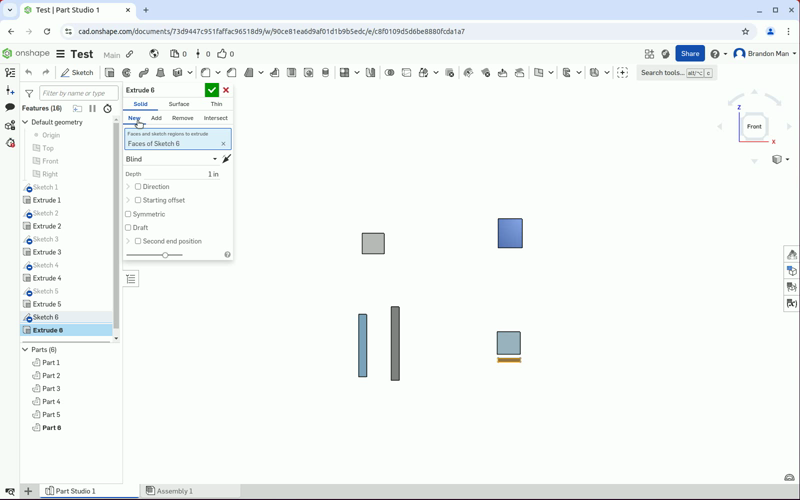
click(137, 120)
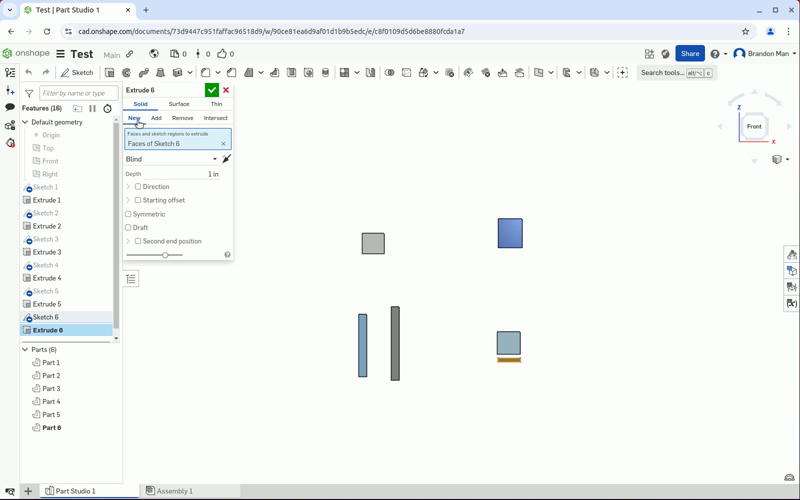
key(tab, 4)
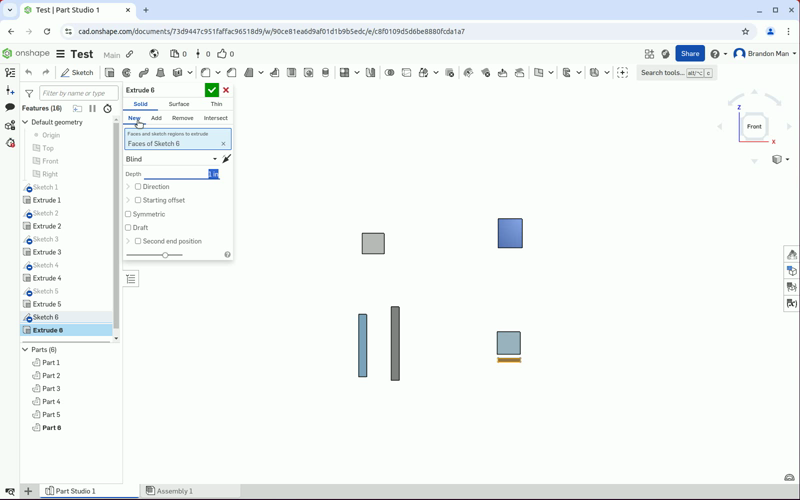
text(0.481)
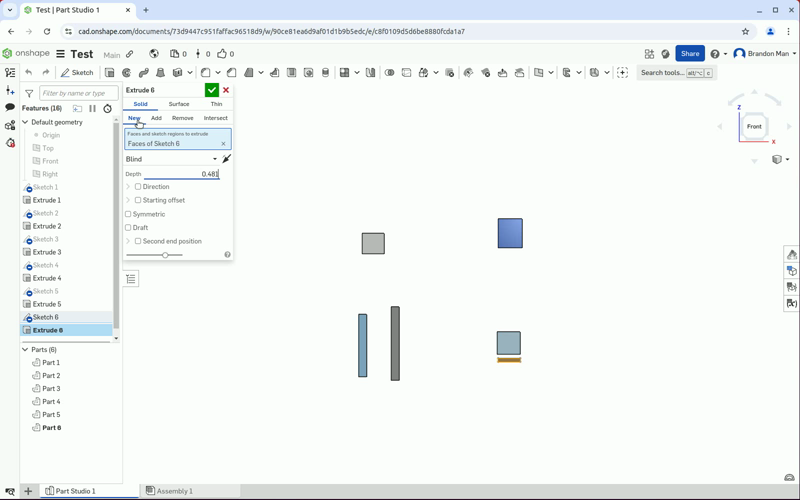
key(enter)
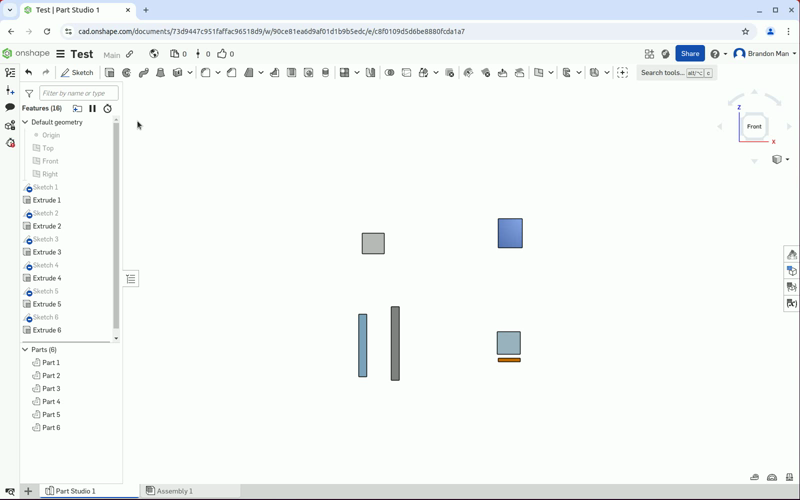
key(shift+h)
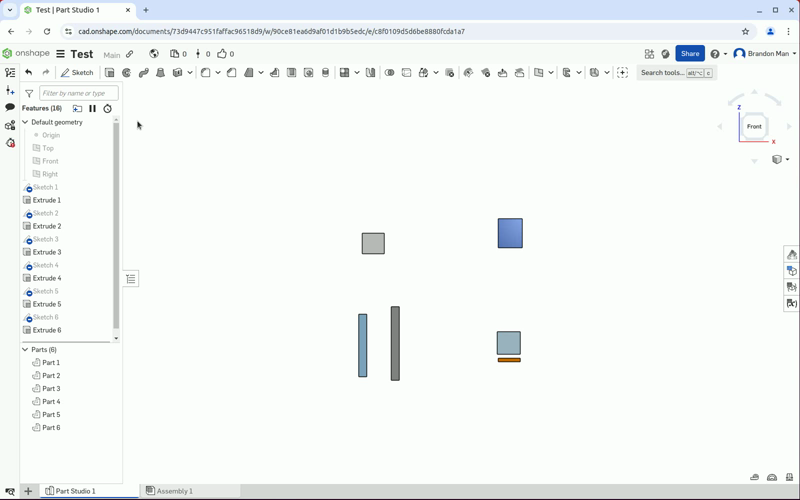
key(shift+h)
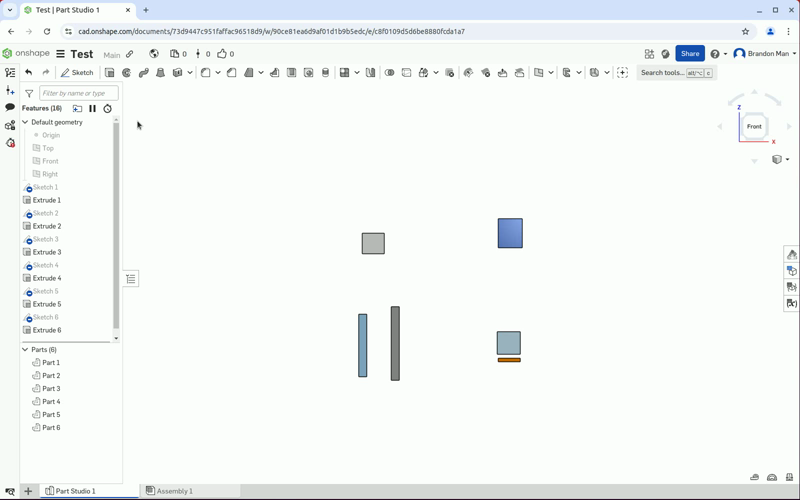
mouse_move(69, 189)
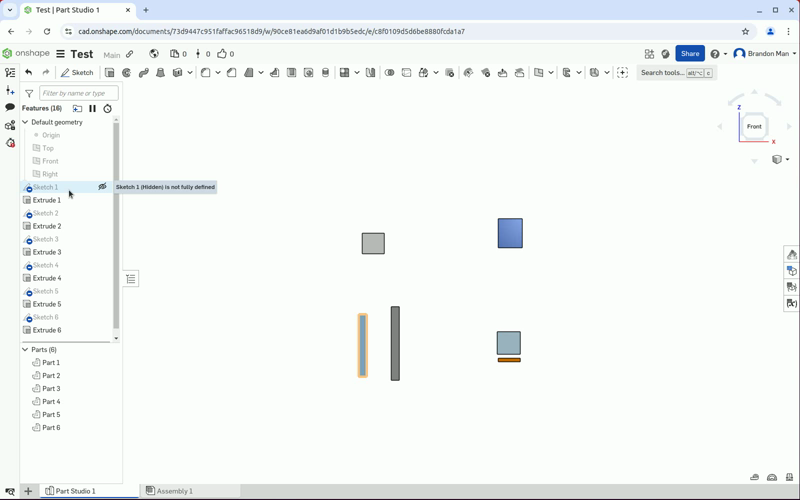
click(69, 189)
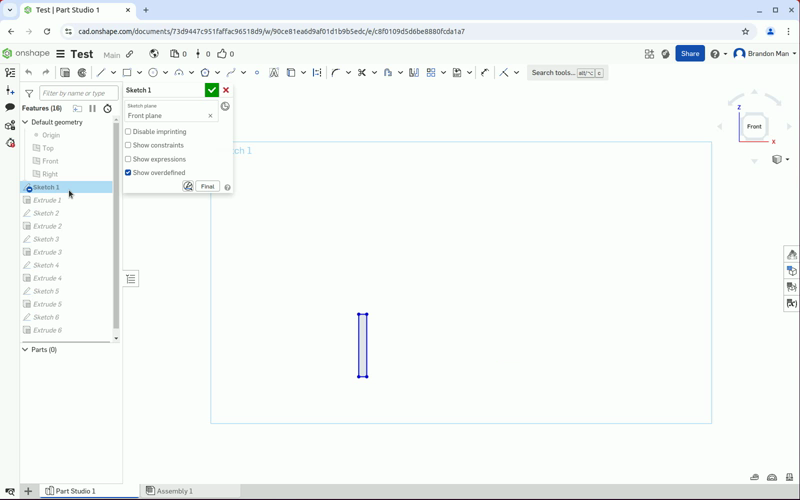
mouse_move(229, 92)
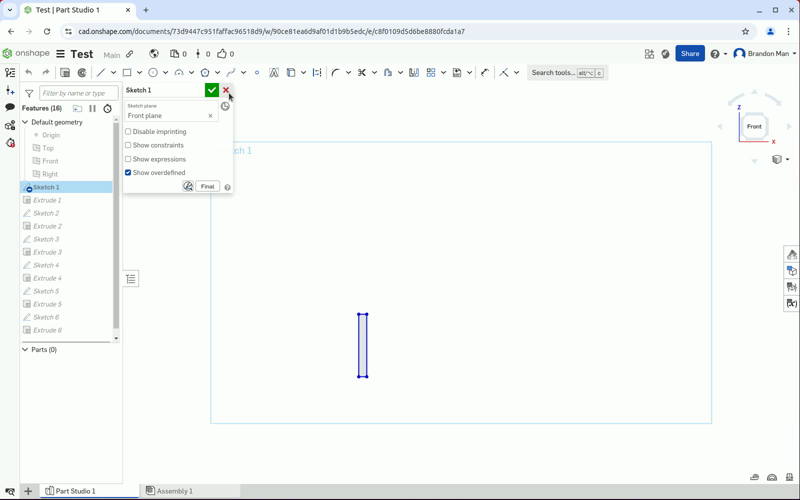
click(229, 92)
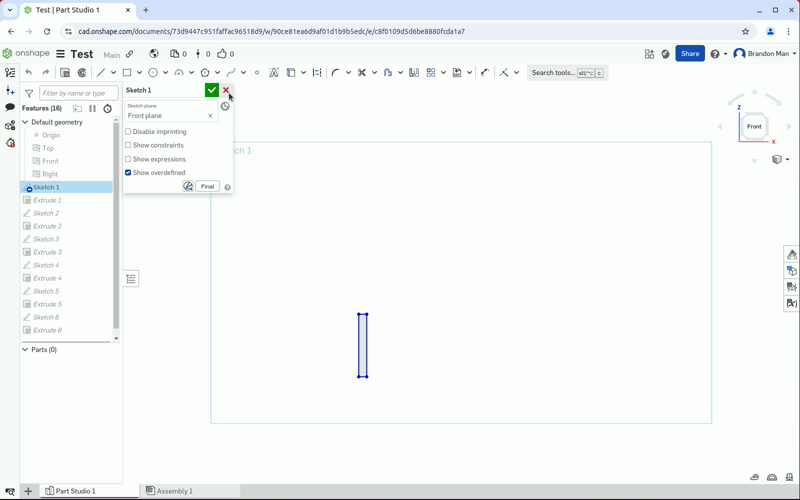
key(shift+s)
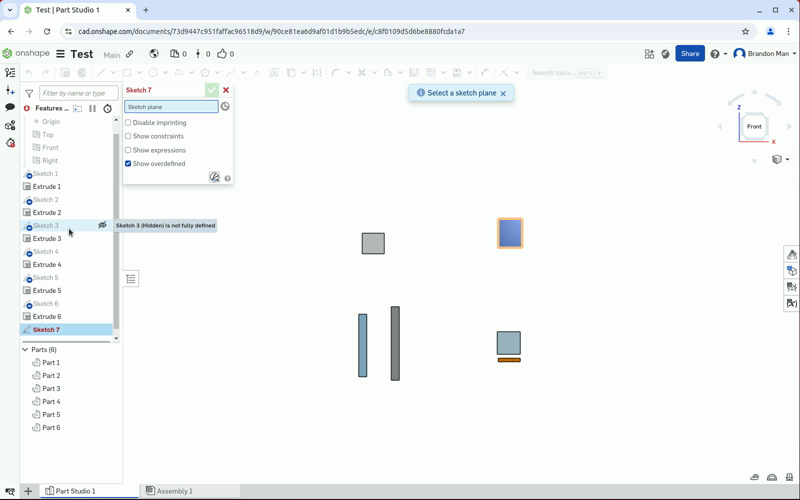
scroll(3)
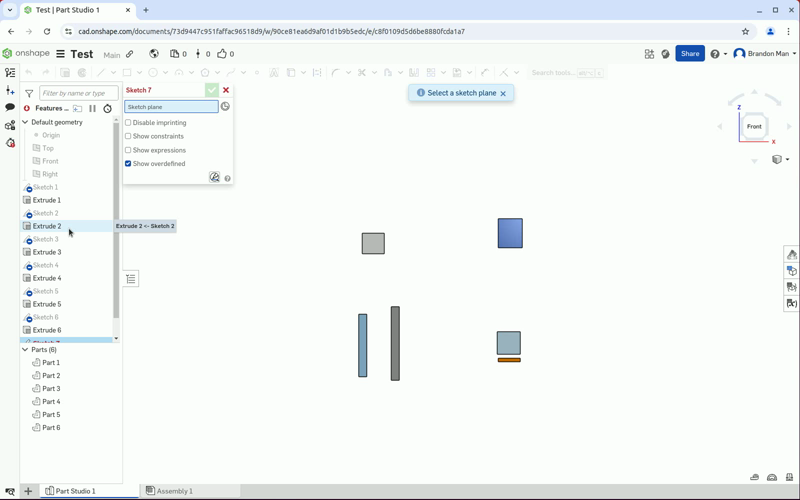
mouse_move(69, 163)
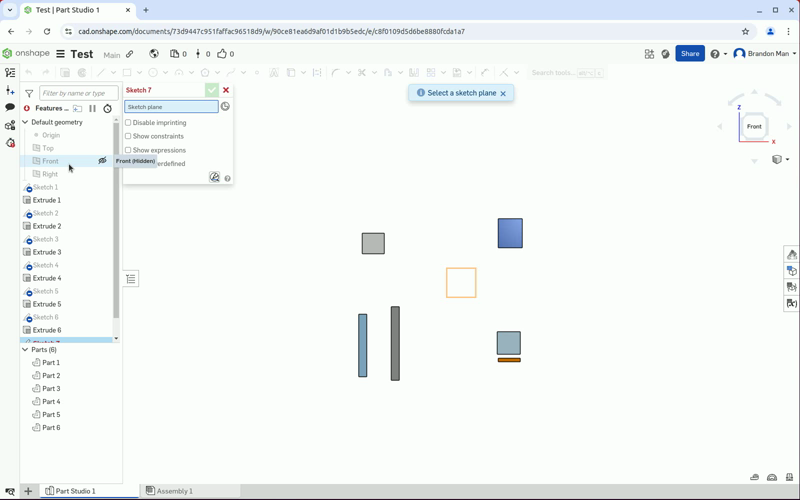
click(69, 163)
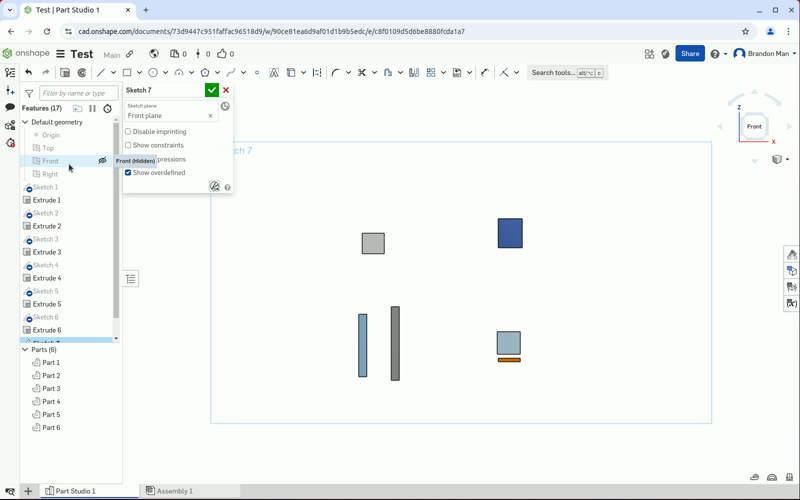
mouse_move(73, 352)
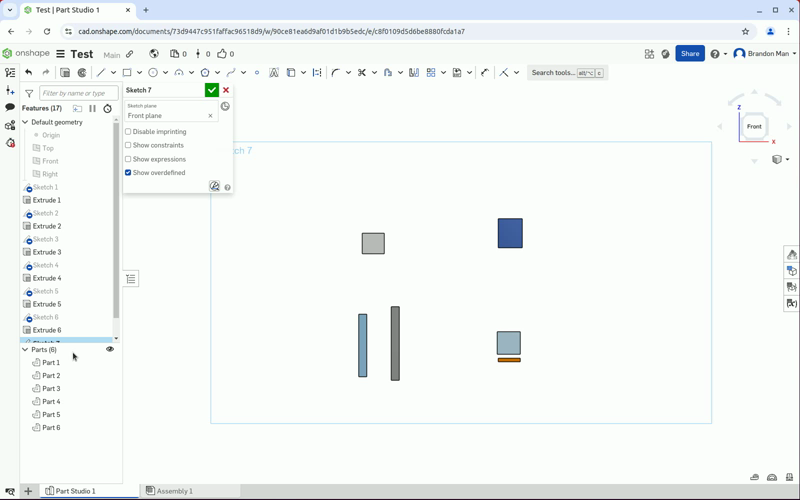
key(y)
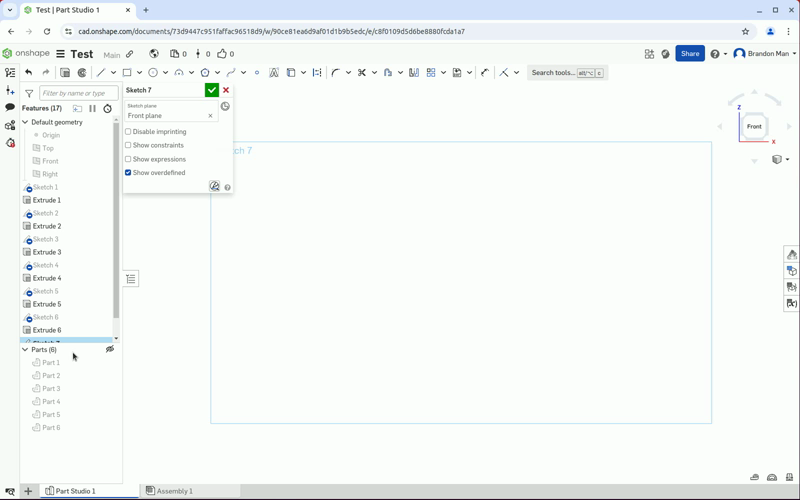
key(l)
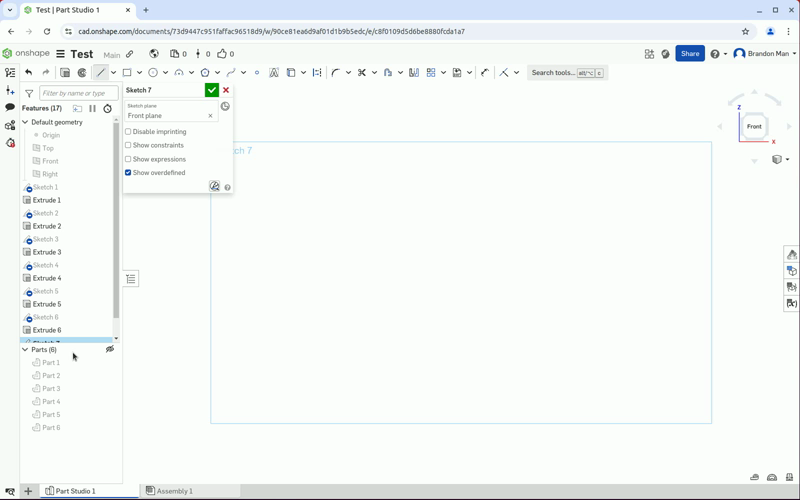
key_down(shift)
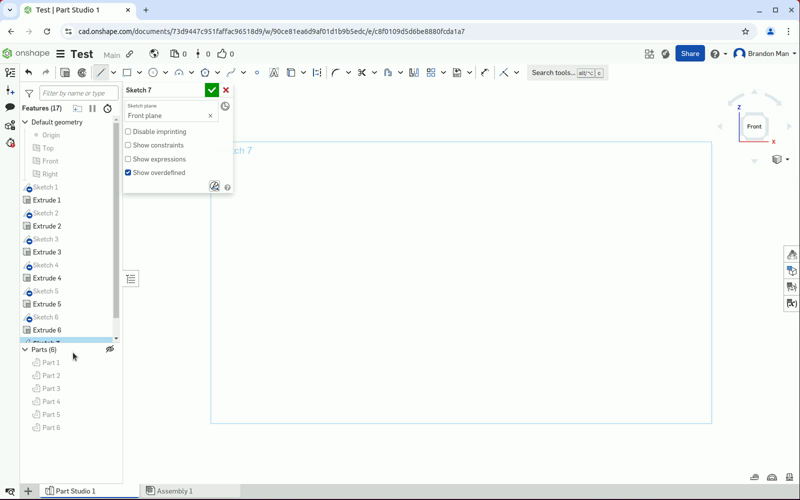
mouse_move(554, 395)
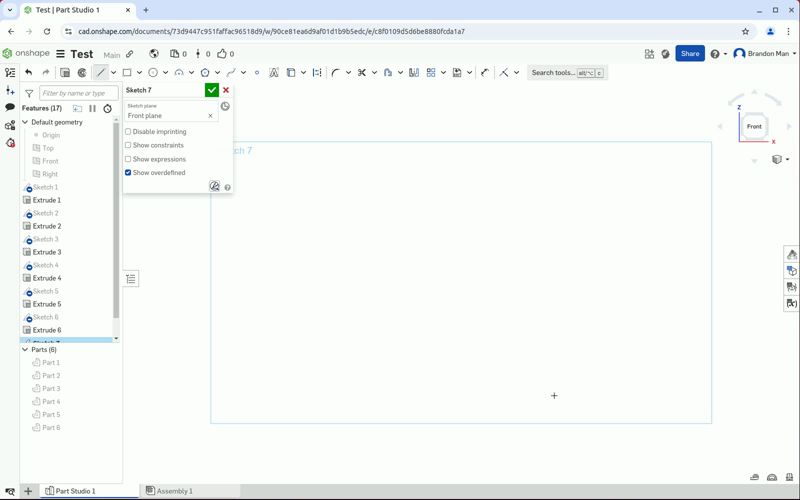
click(554, 395)
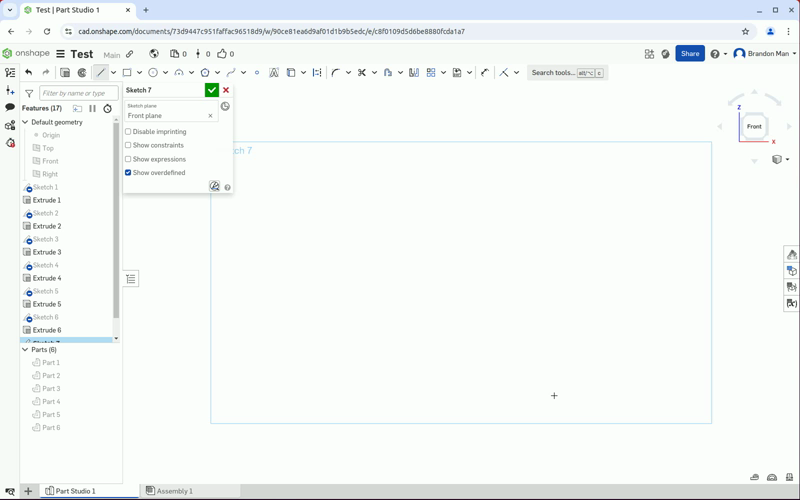
key_up(shift)
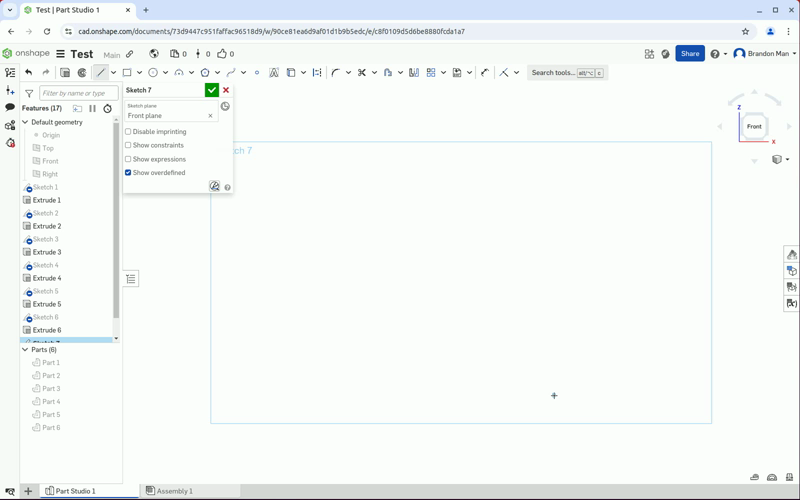
key_down(shift)
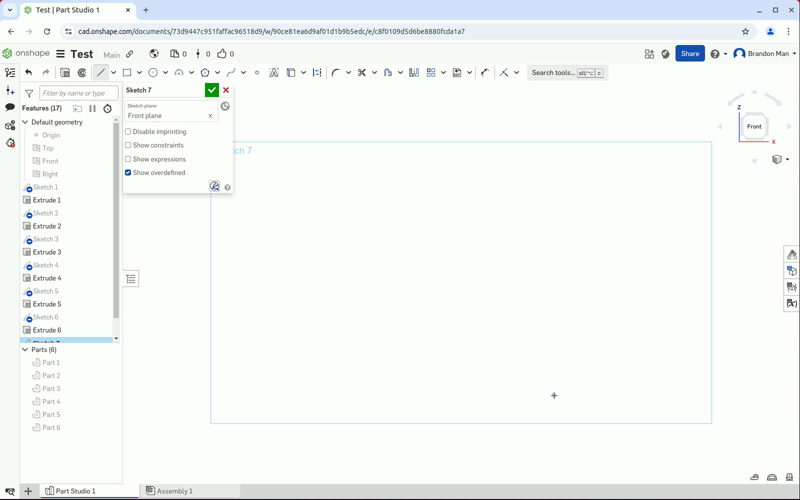
mouse_move(584, 395)
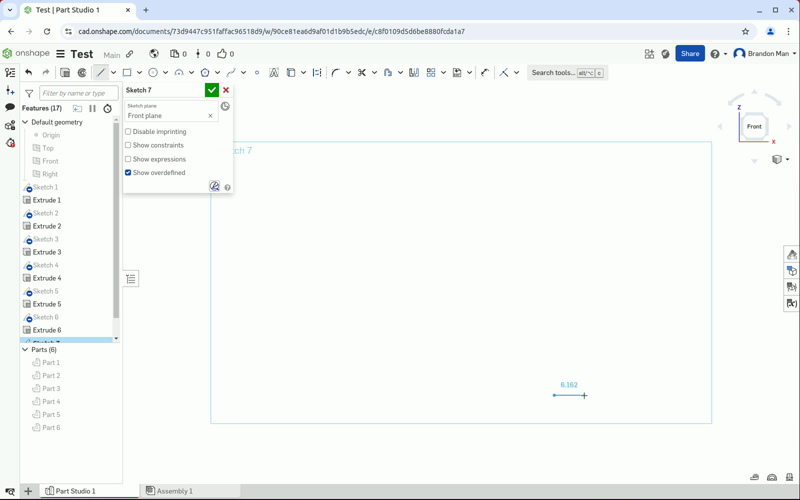
mouse_move(561, 395)
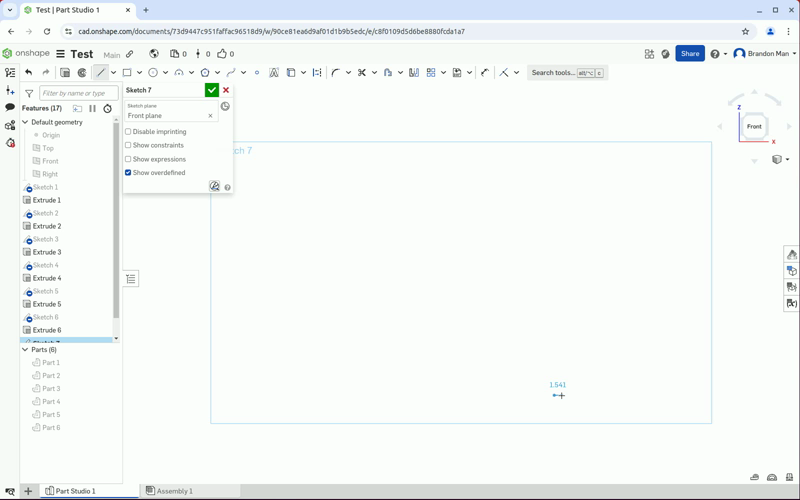
scroll(6)
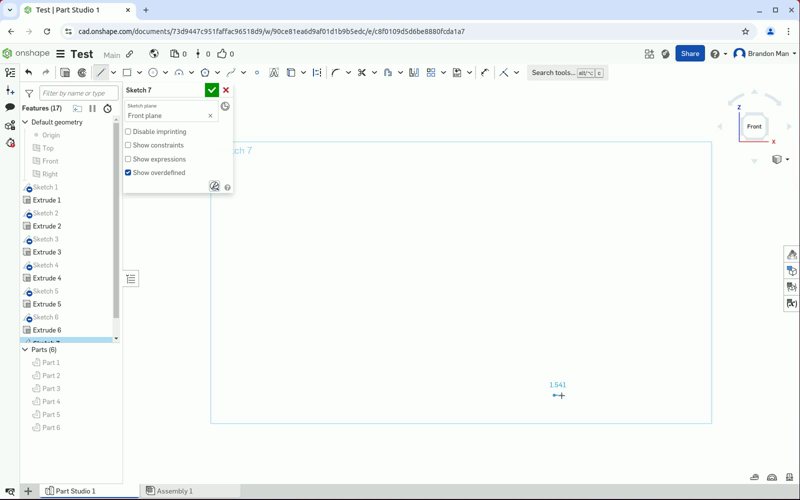
scroll(6)
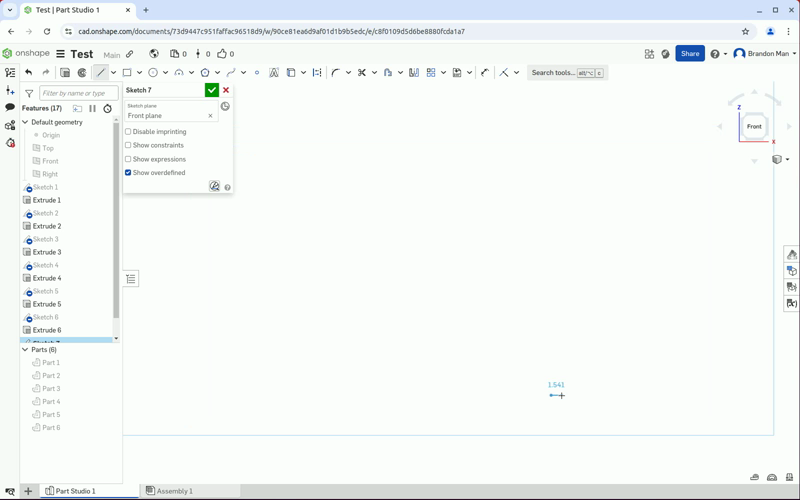
scroll(6)
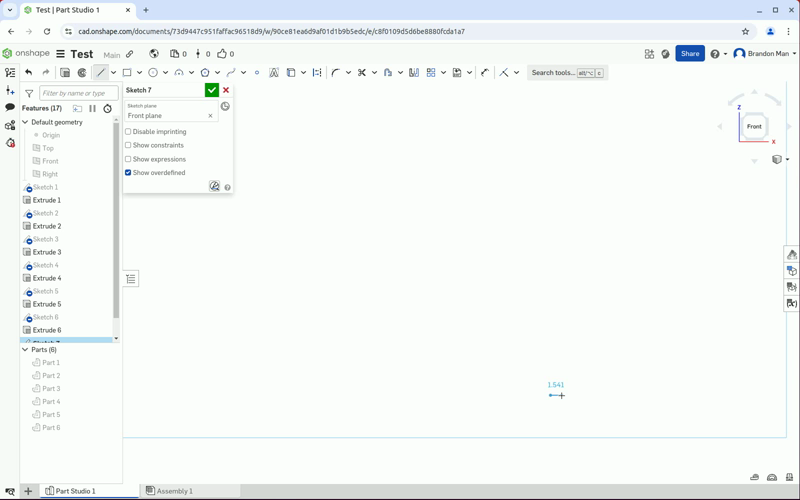
scroll(6)
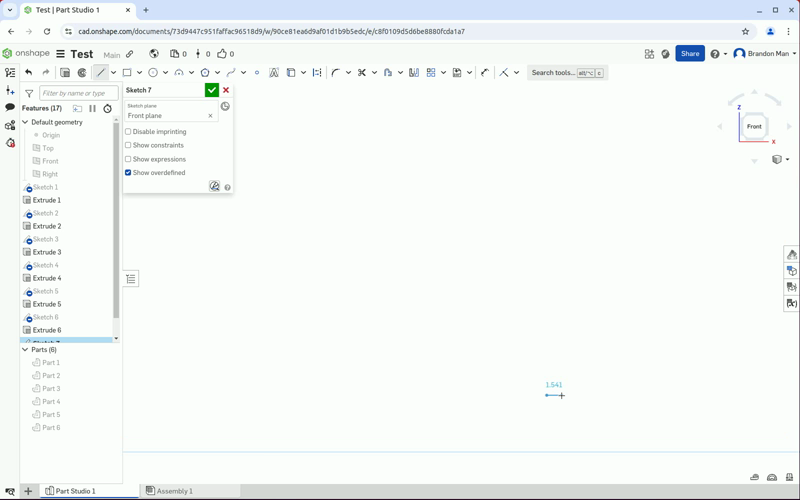
scroll(6)
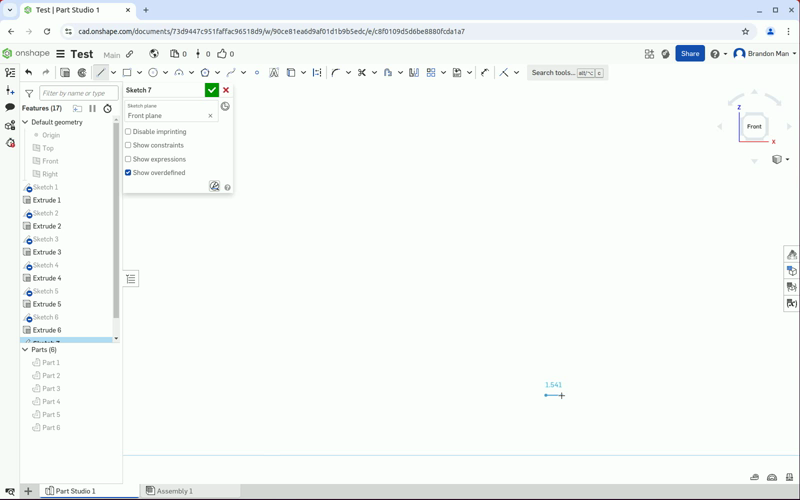
scroll(6)
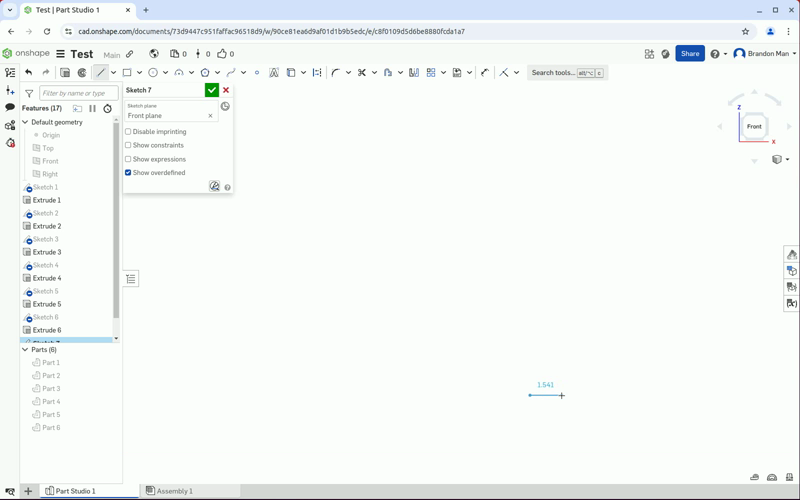
scroll(6)
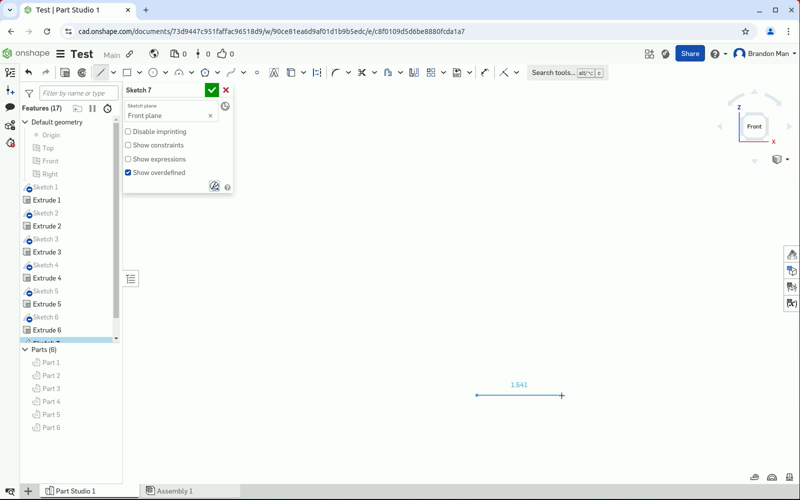
click(561, 395)
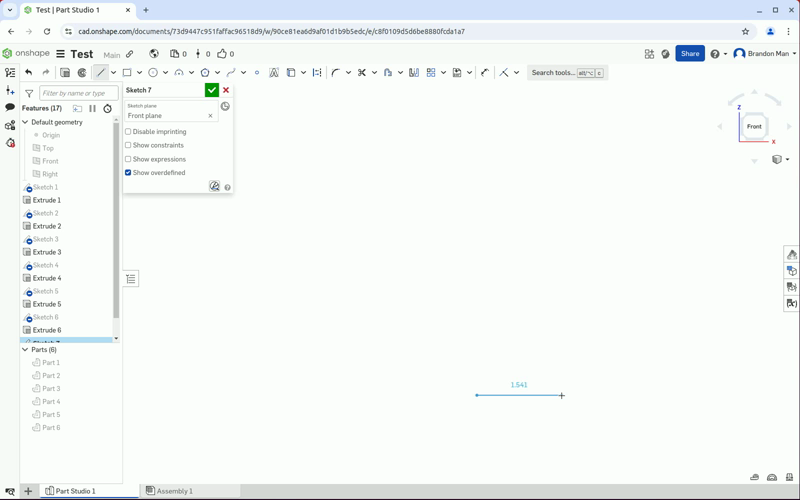
scroll(-6)
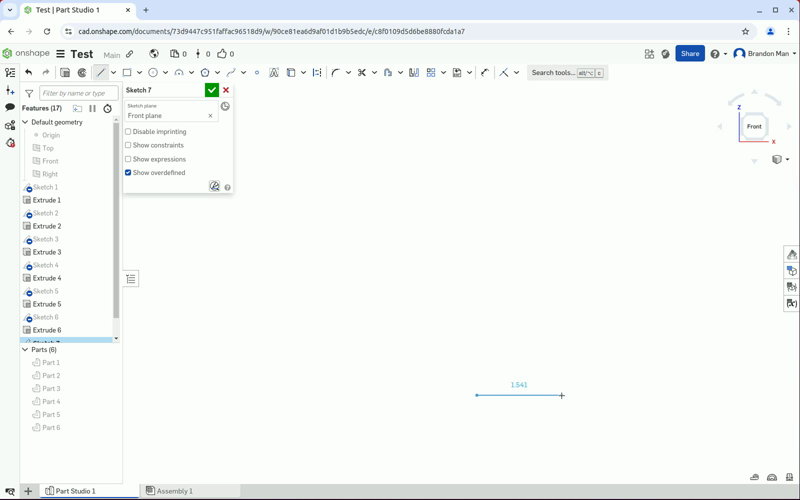
scroll(-6)
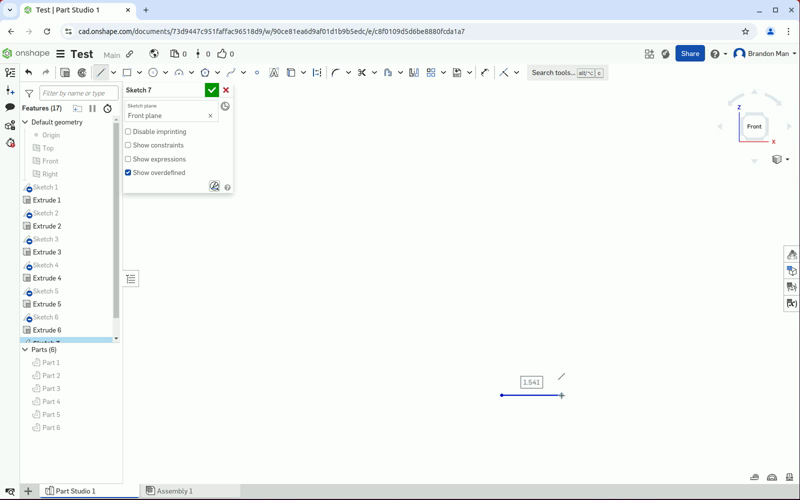
scroll(-6)
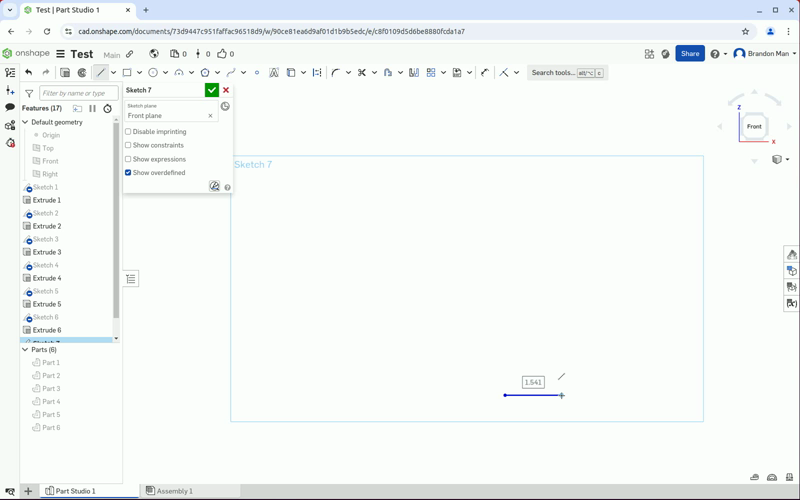
scroll(-6)
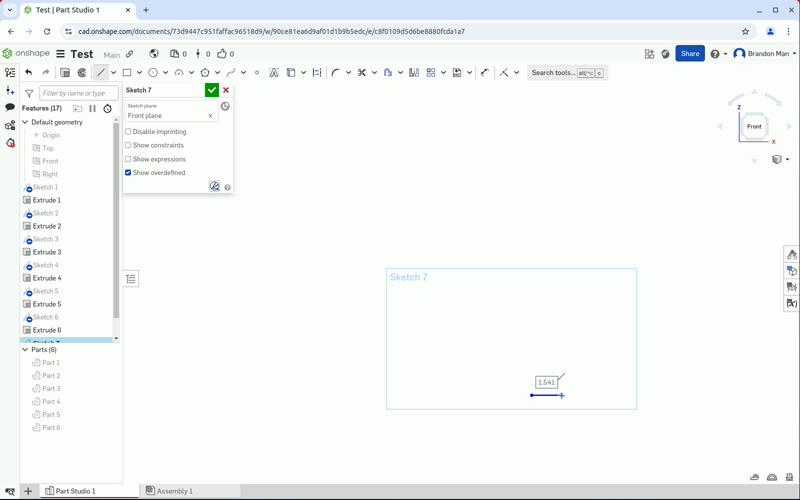
scroll(-6)
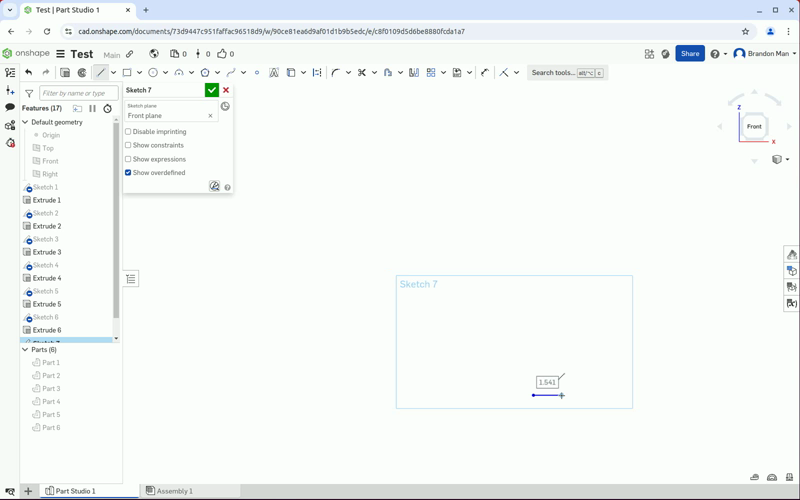
scroll(-6)
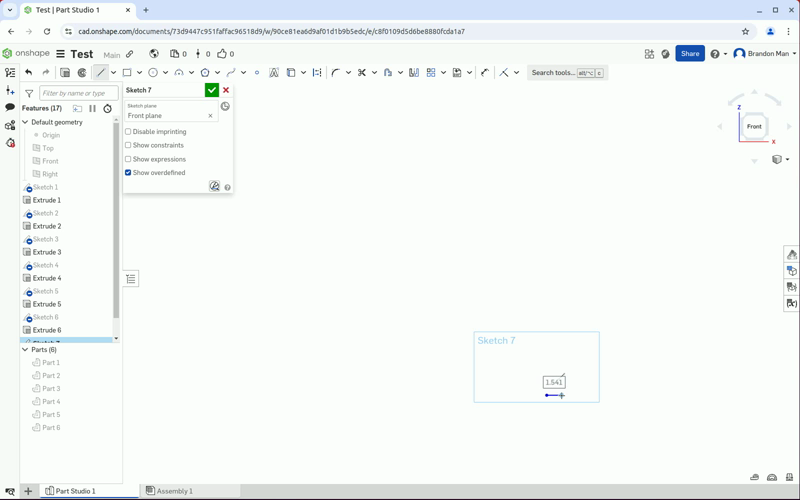
scroll(-6)
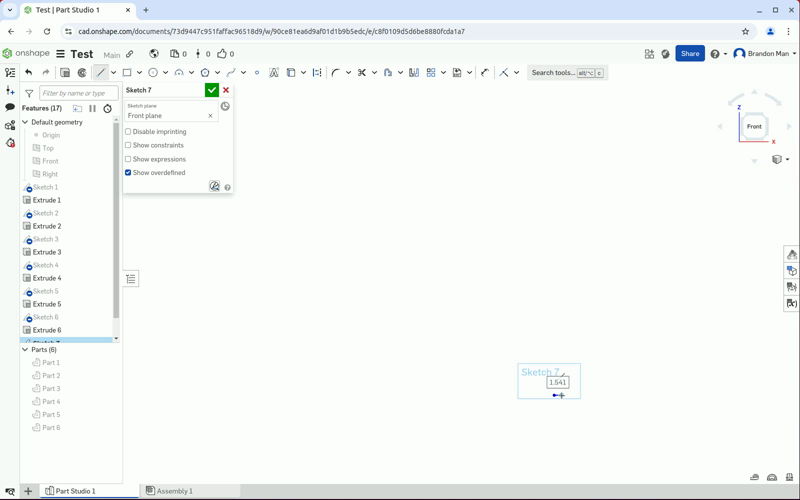
key_up(shift)
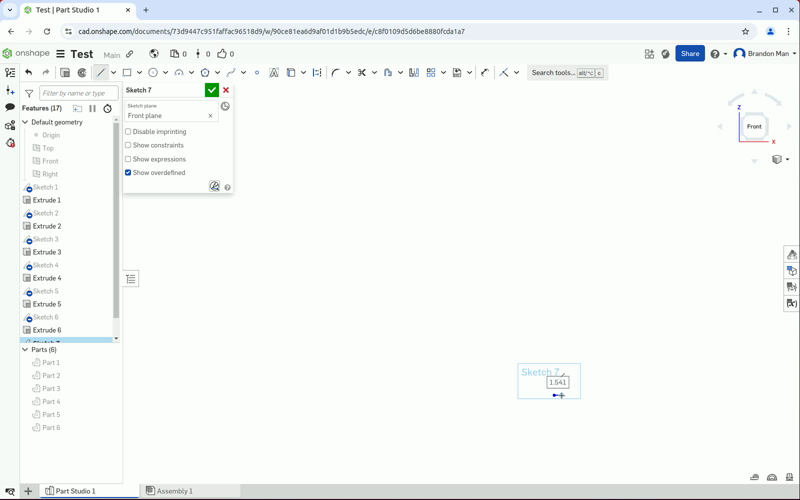
key_down(shift)
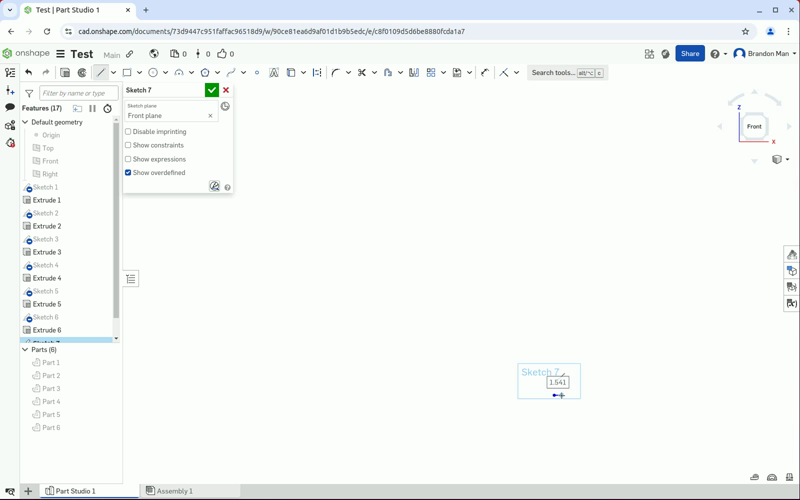
mouse_move(589, 395)
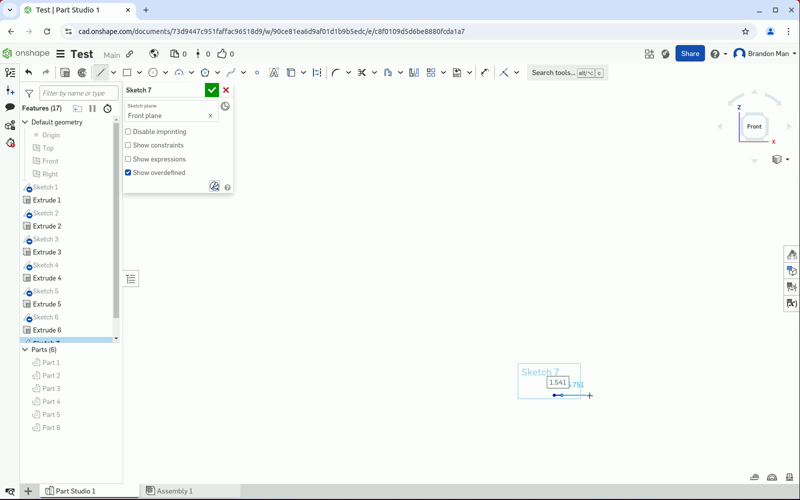
mouse_move(561, 391)
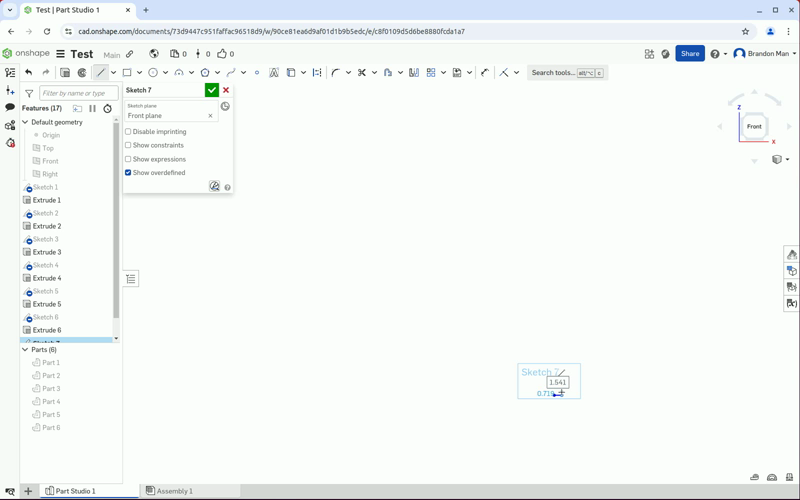
scroll(6)
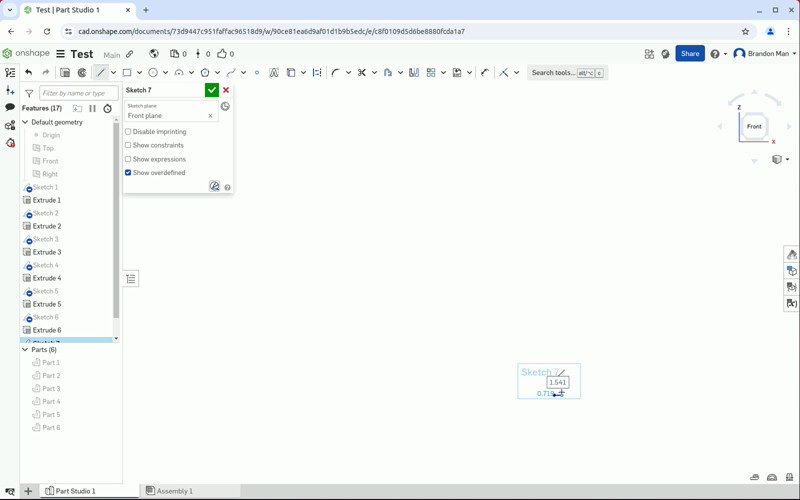
scroll(6)
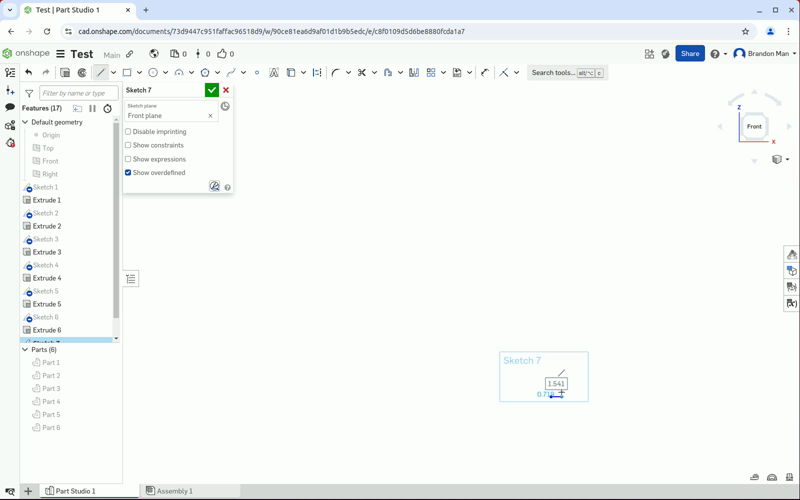
scroll(6)
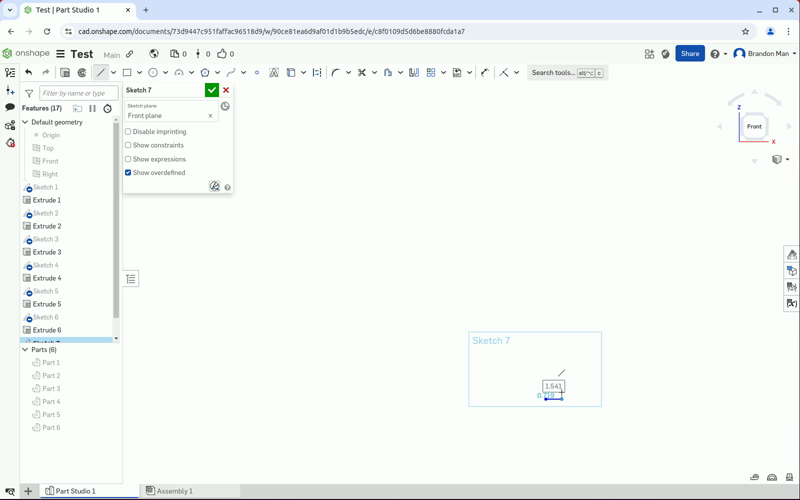
scroll(6)
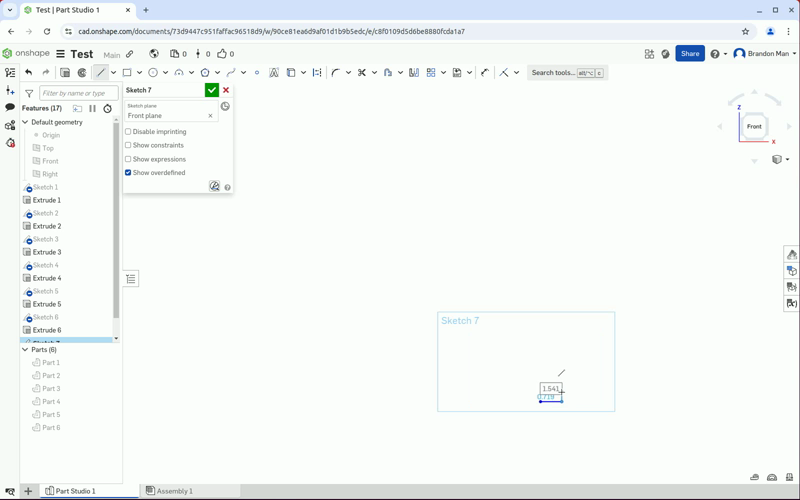
scroll(6)
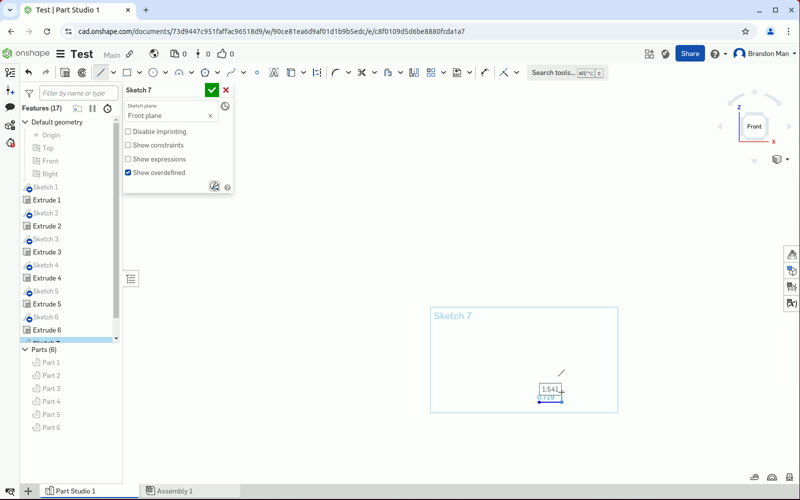
scroll(6)
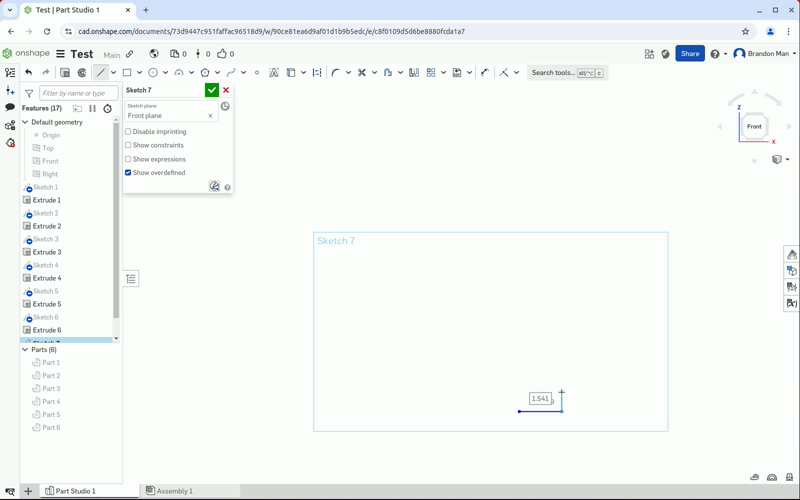
scroll(6)
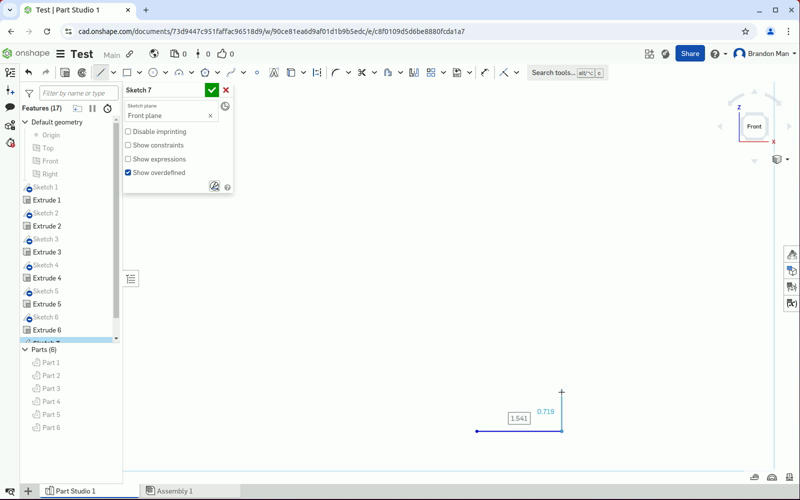
click(561, 391)
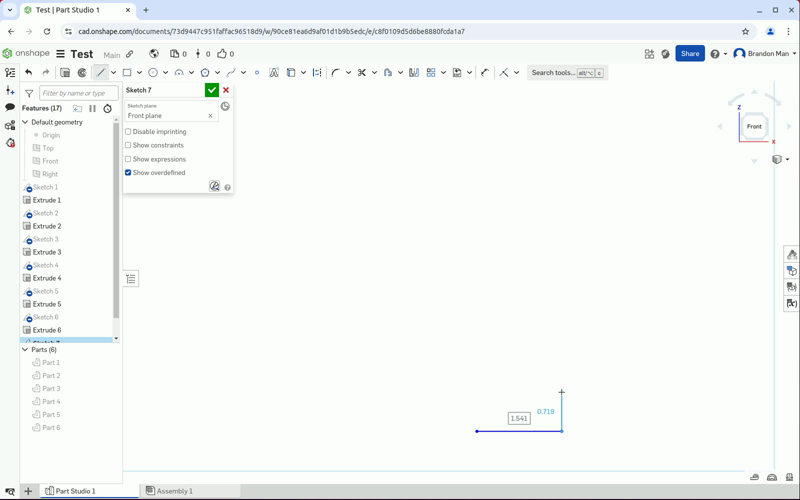
scroll(-6)
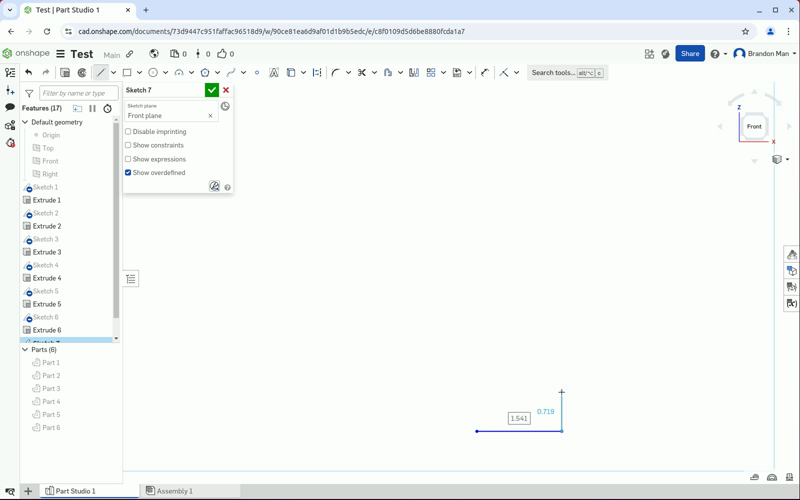
scroll(-6)
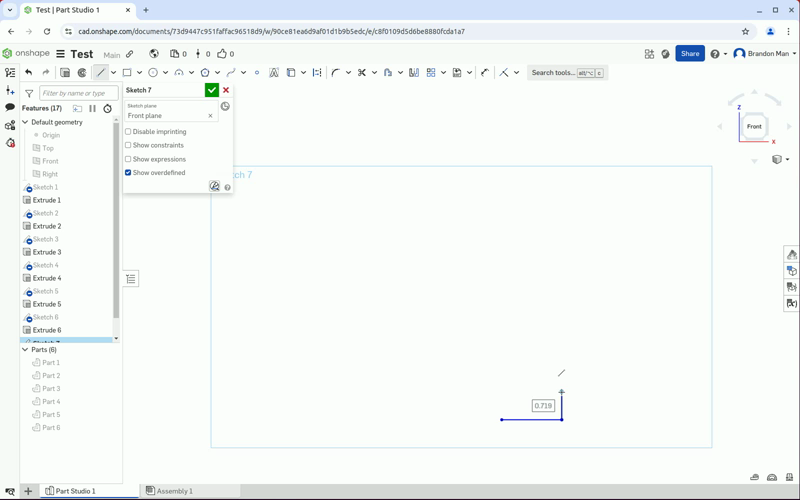
scroll(-6)
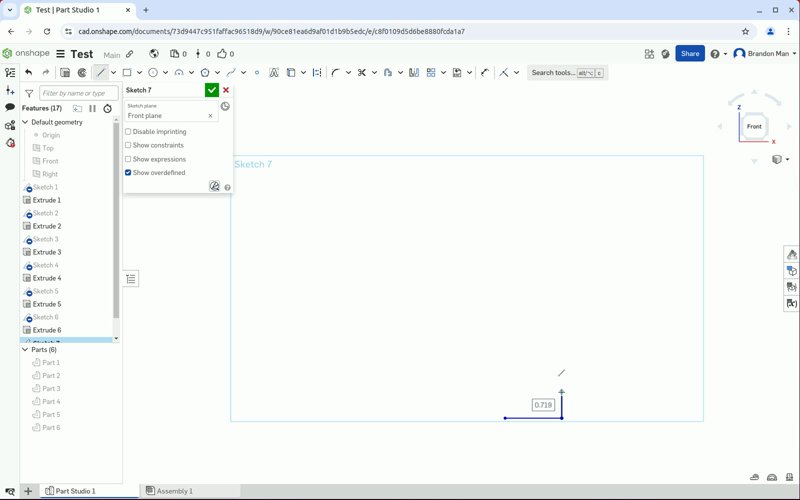
scroll(-6)
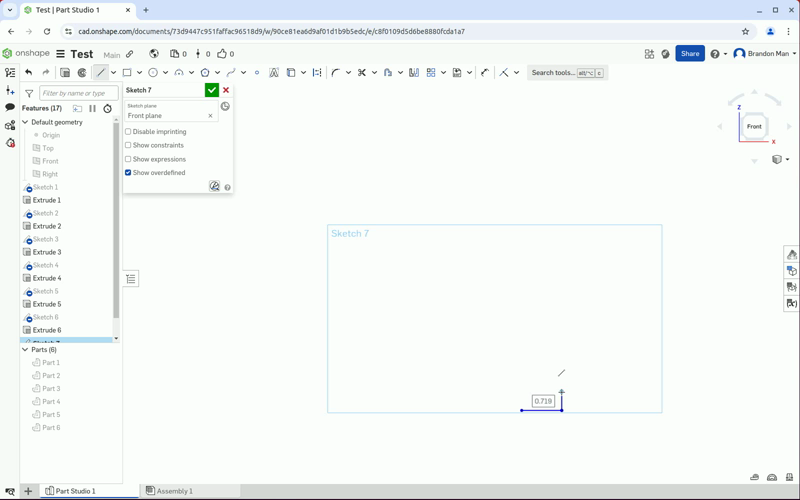
scroll(-6)
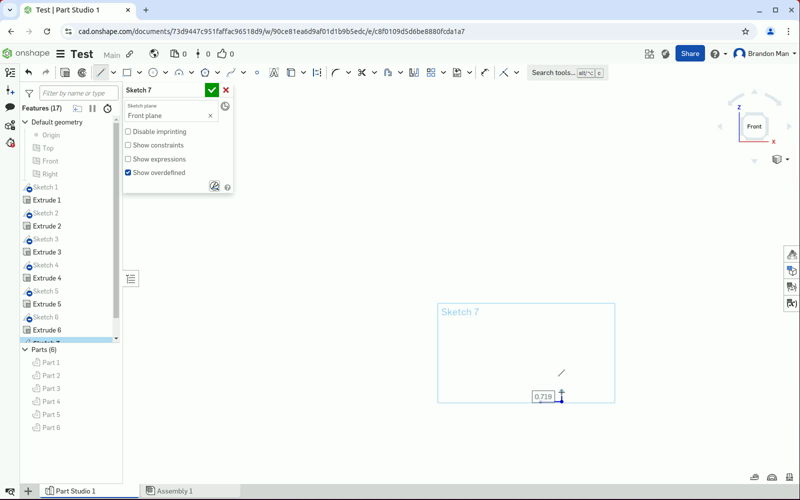
scroll(-6)
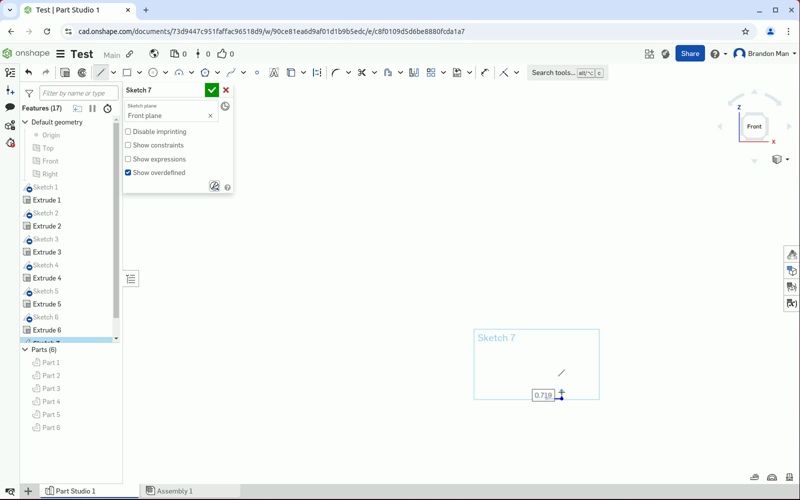
scroll(-6)
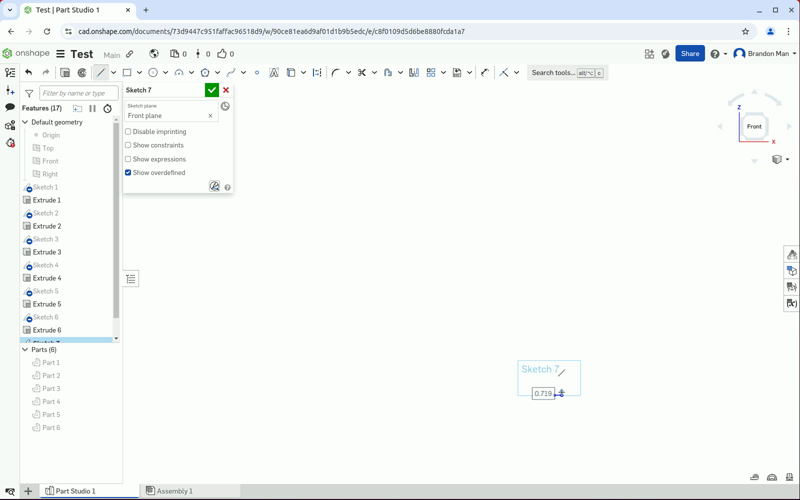
key_up(shift)
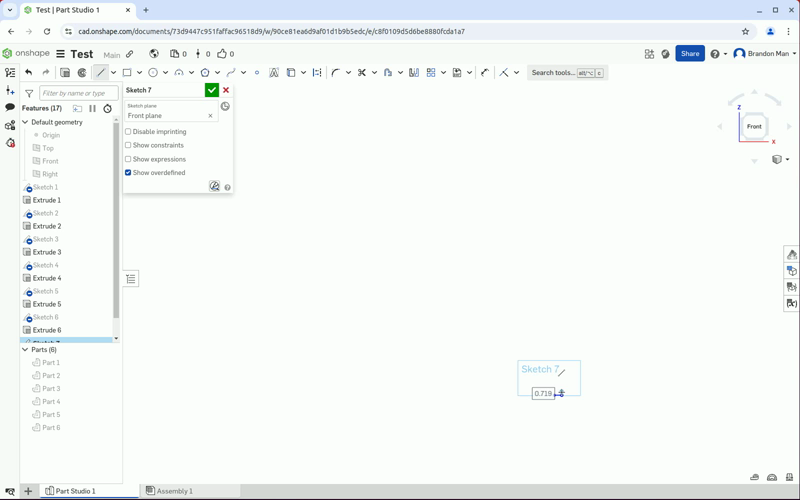
key_down(shift)
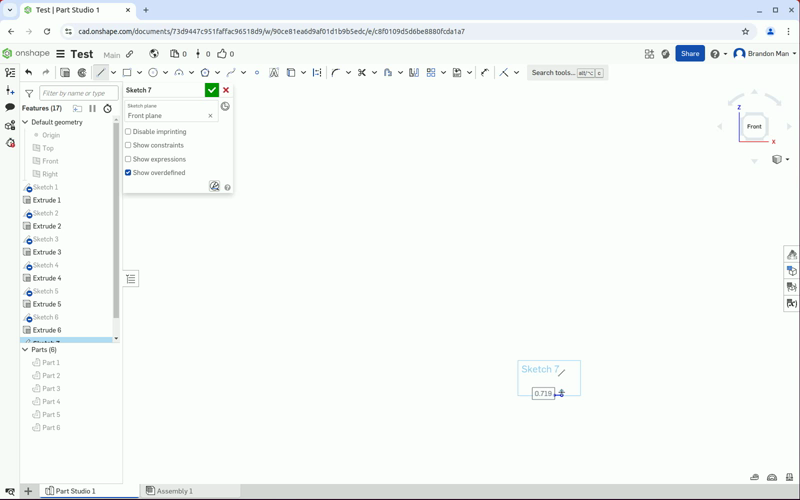
mouse_move(589, 391)
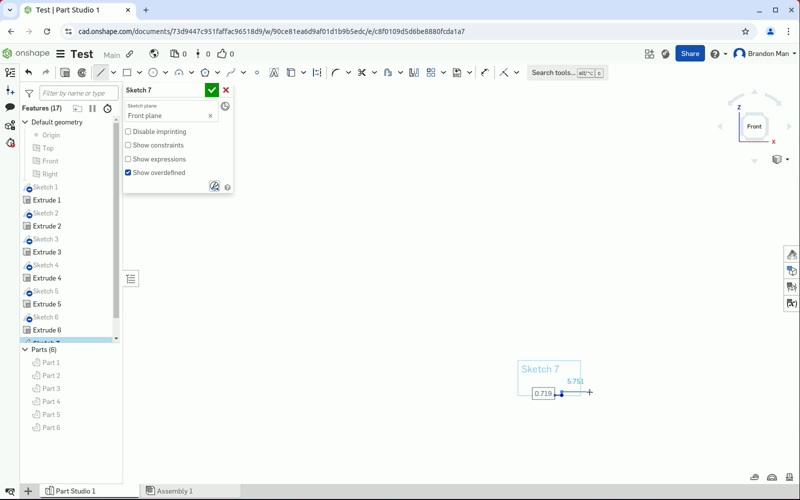
mouse_move(554, 391)
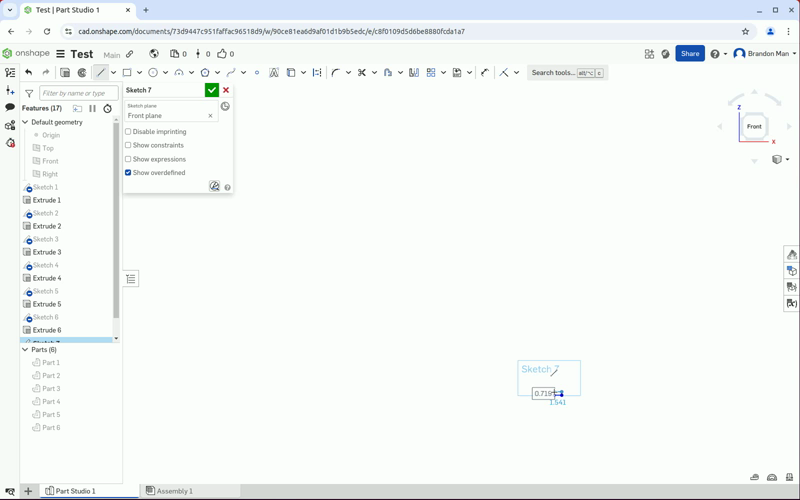
scroll(6)
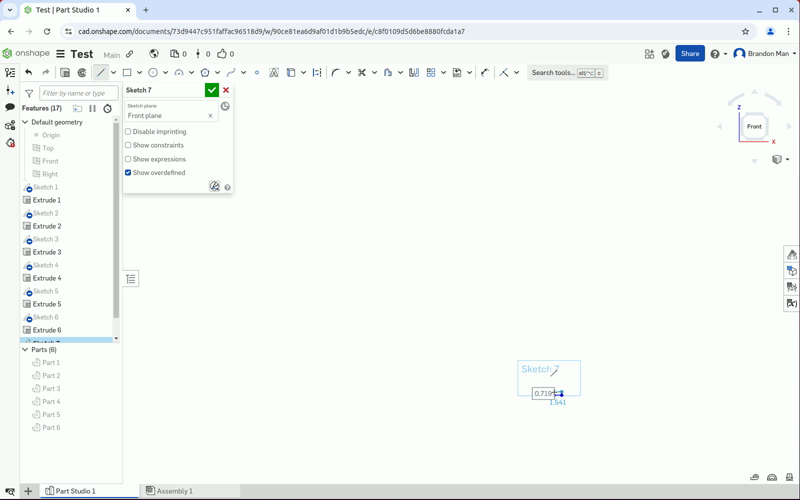
scroll(6)
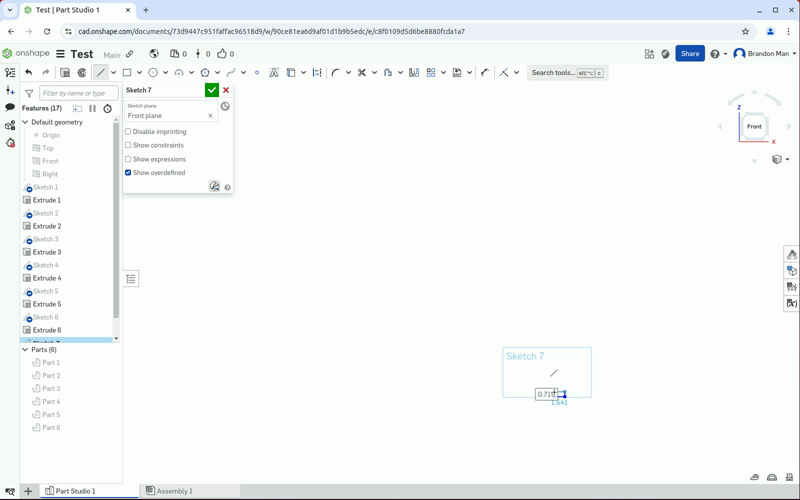
scroll(6)
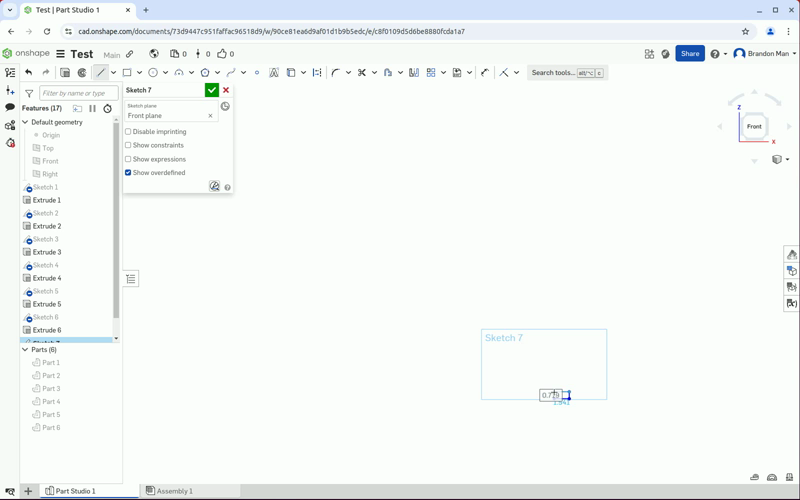
scroll(6)
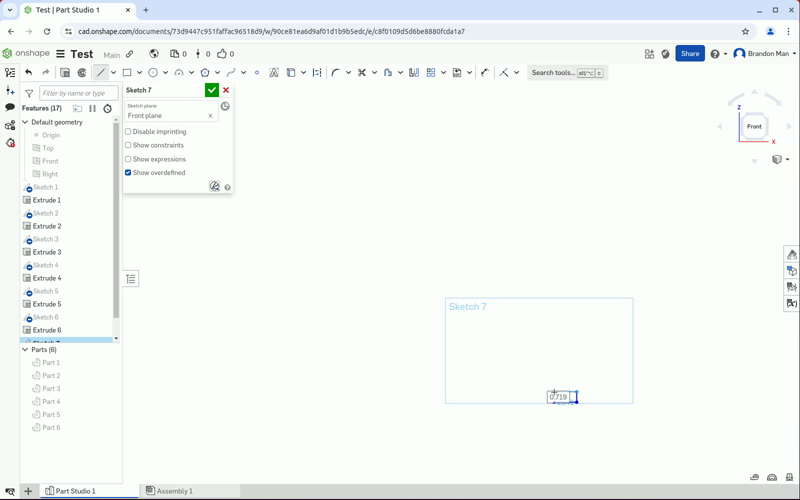
scroll(6)
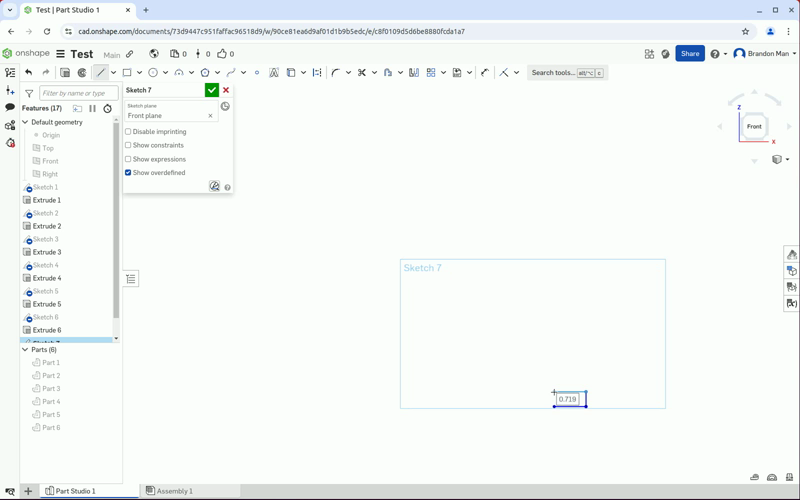
scroll(6)
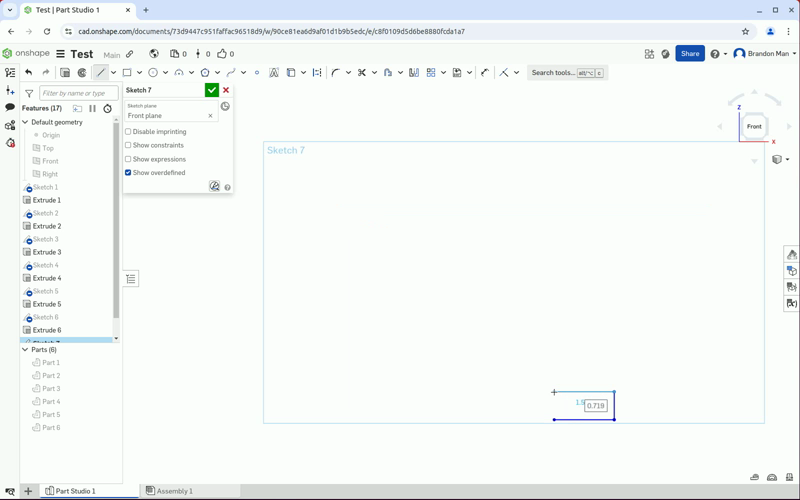
scroll(6)
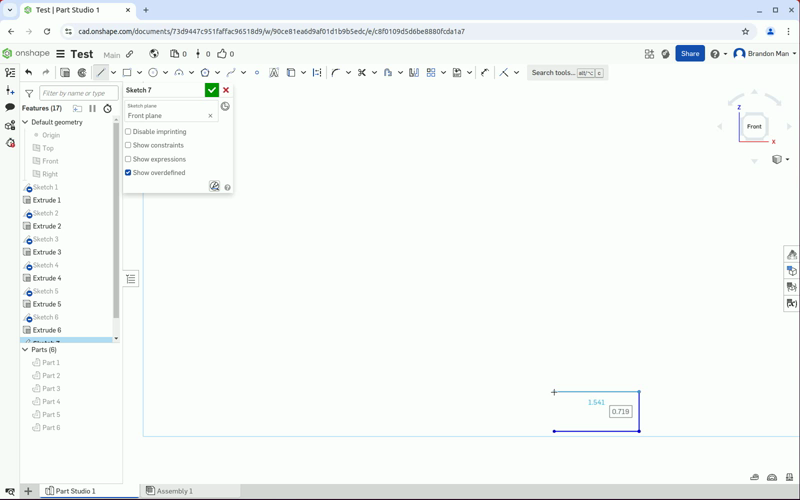
click(554, 391)
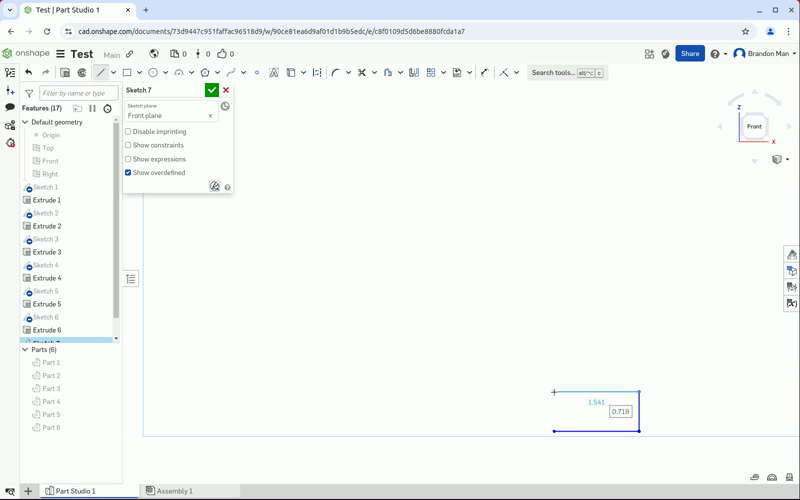
scroll(-6)
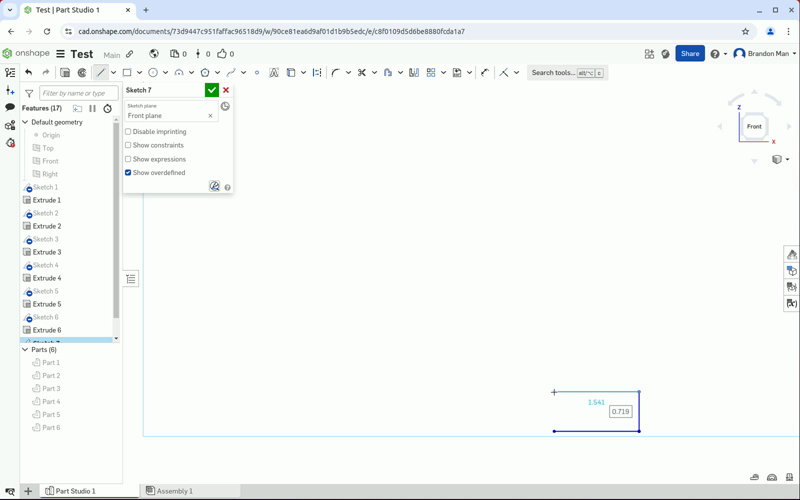
scroll(-6)
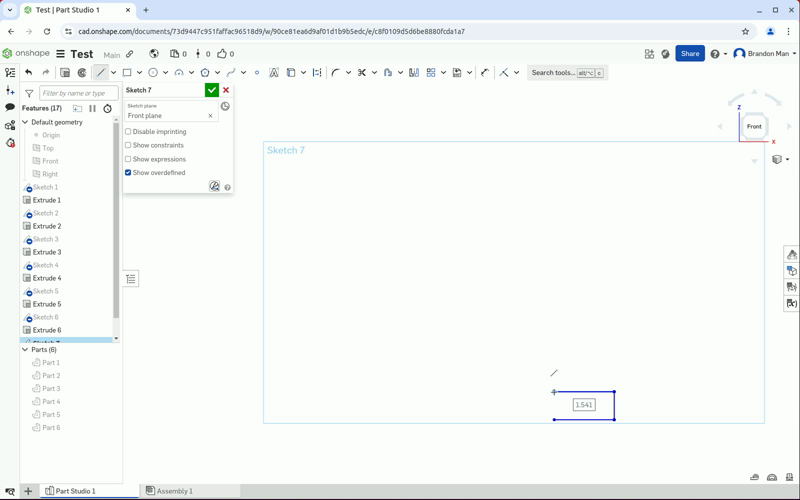
scroll(-6)
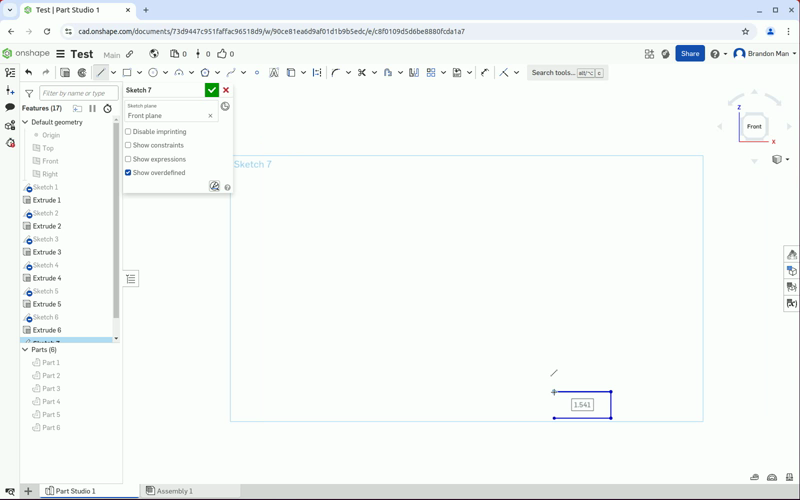
scroll(-6)
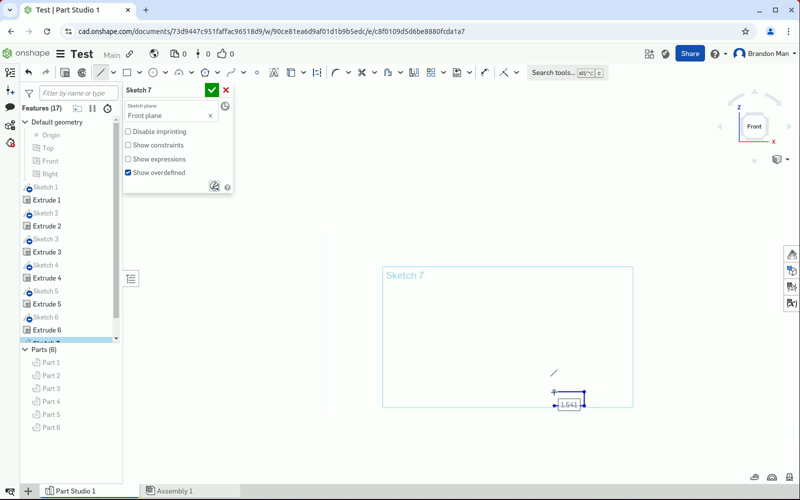
scroll(-6)
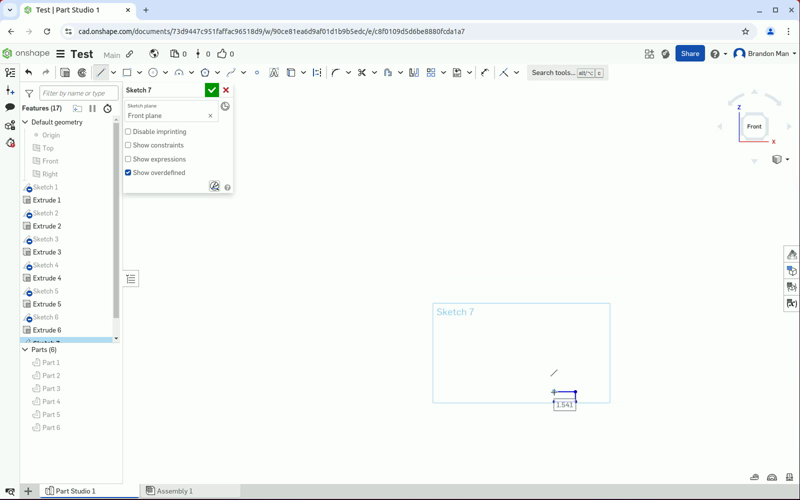
scroll(-6)
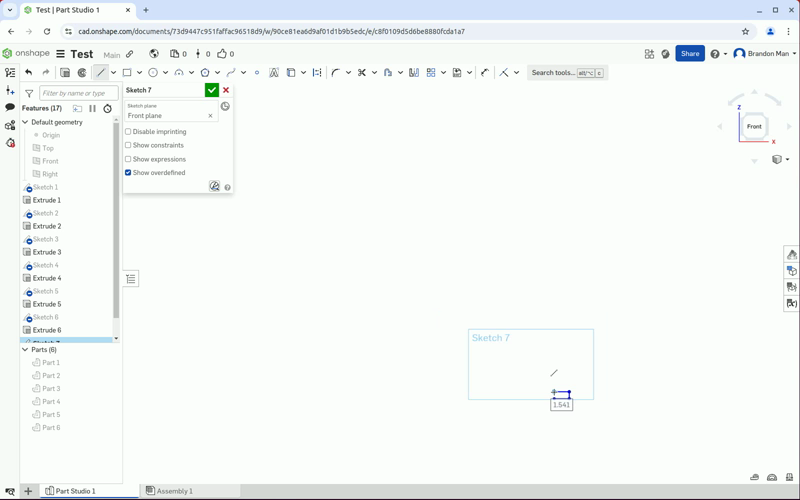
scroll(-6)
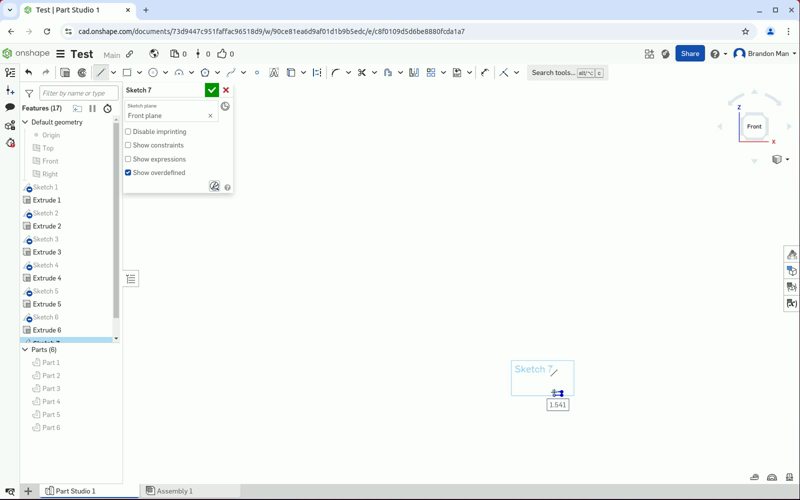
key_up(shift)
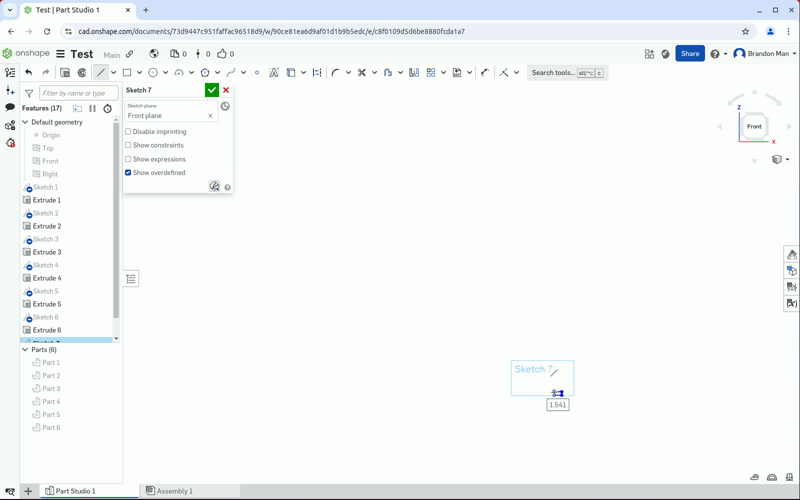
mouse_move(584, 391)
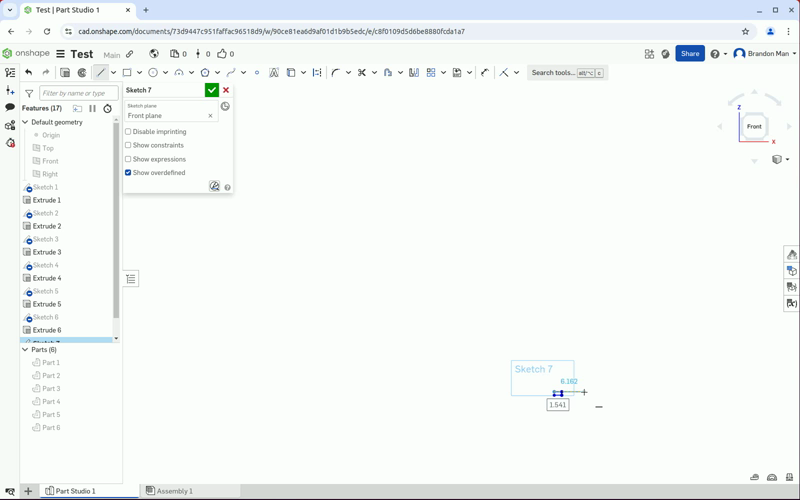
key_down(shift)
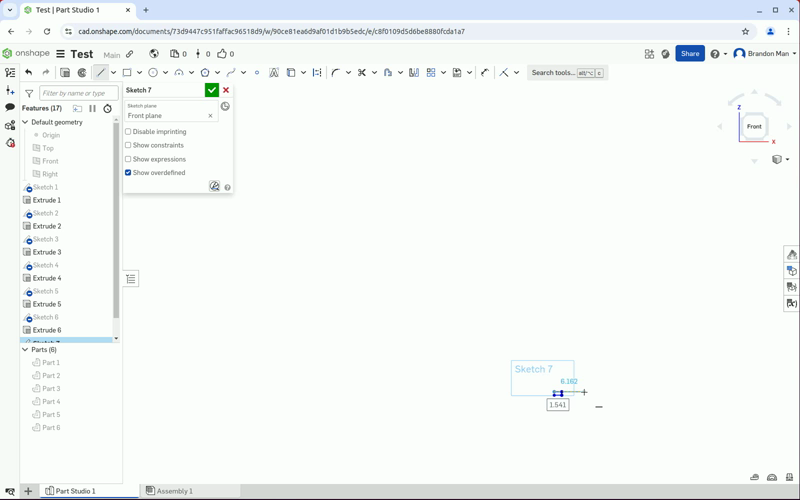
mouse_move(554, 395)
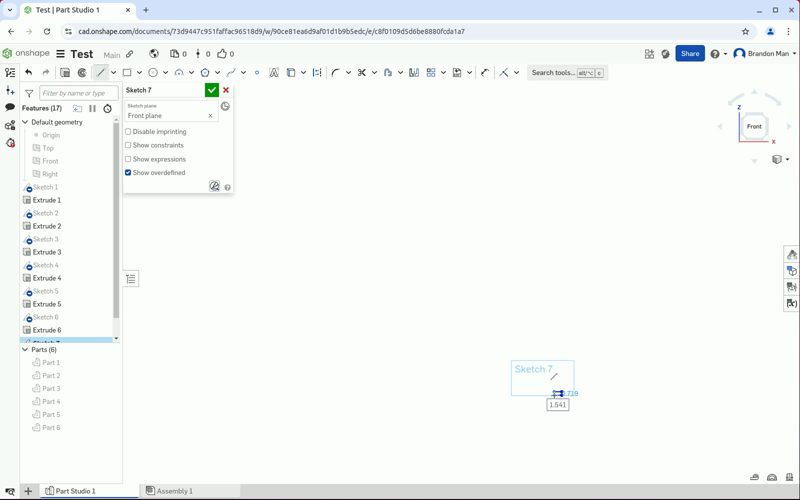
scroll(6)
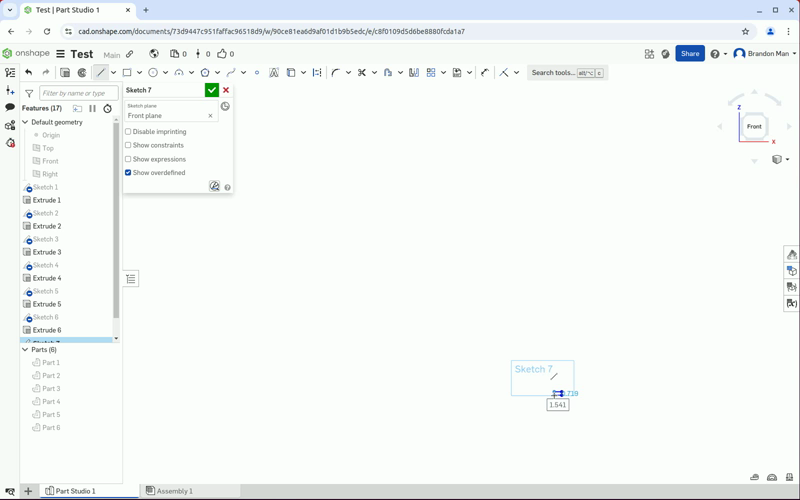
scroll(6)
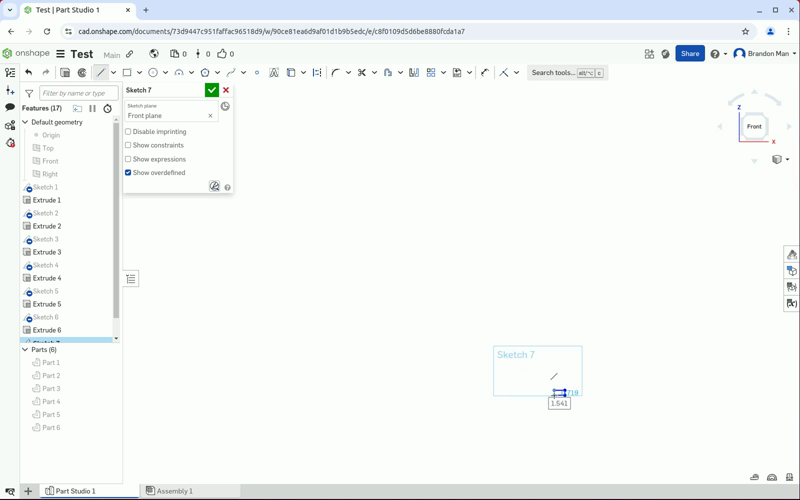
scroll(6)
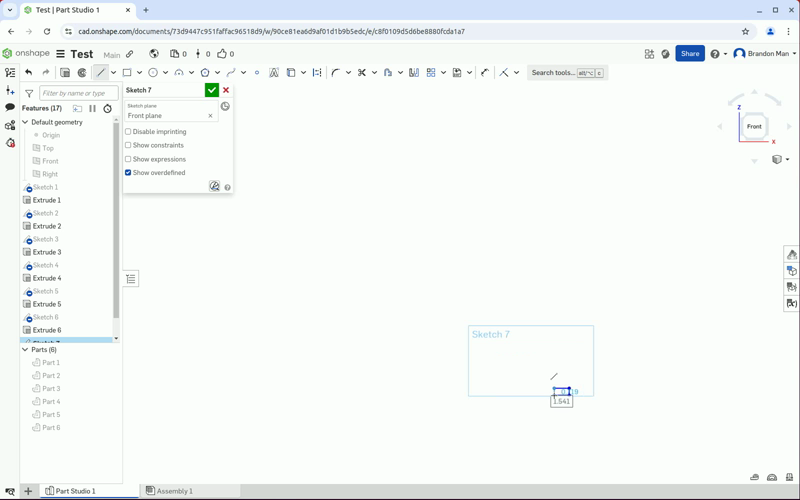
scroll(6)
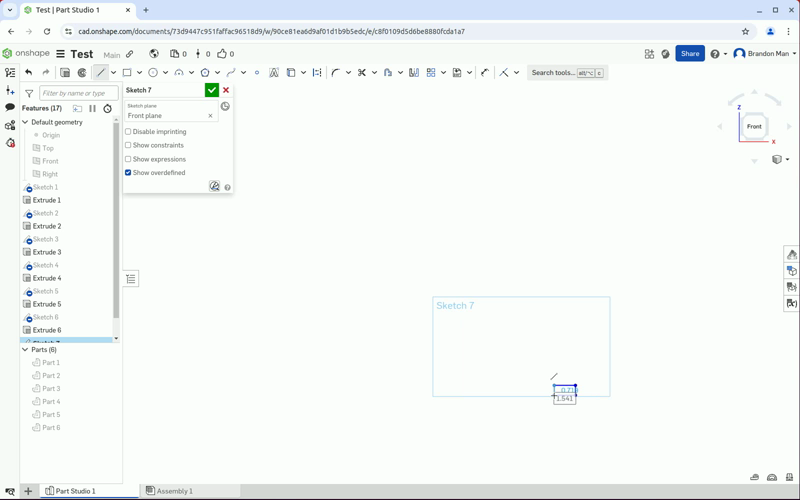
scroll(6)
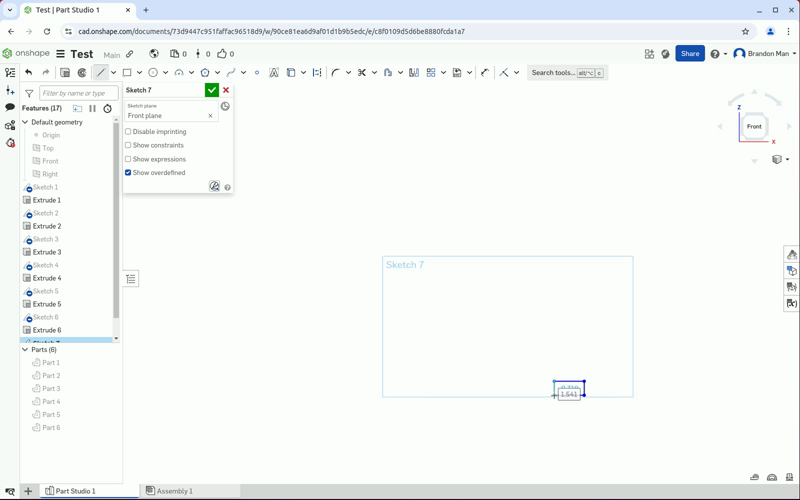
scroll(6)
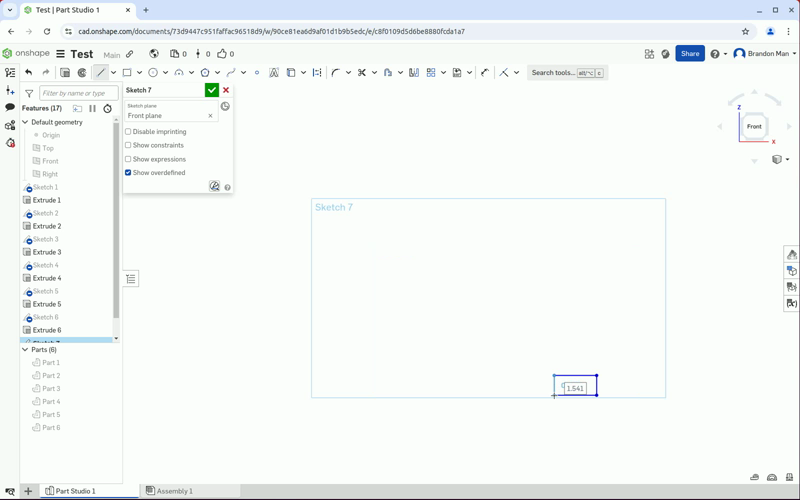
scroll(6)
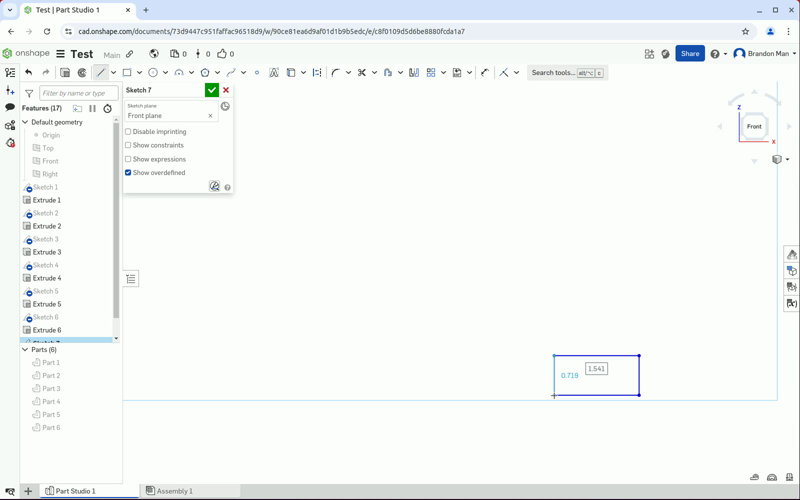
key_up(shift)
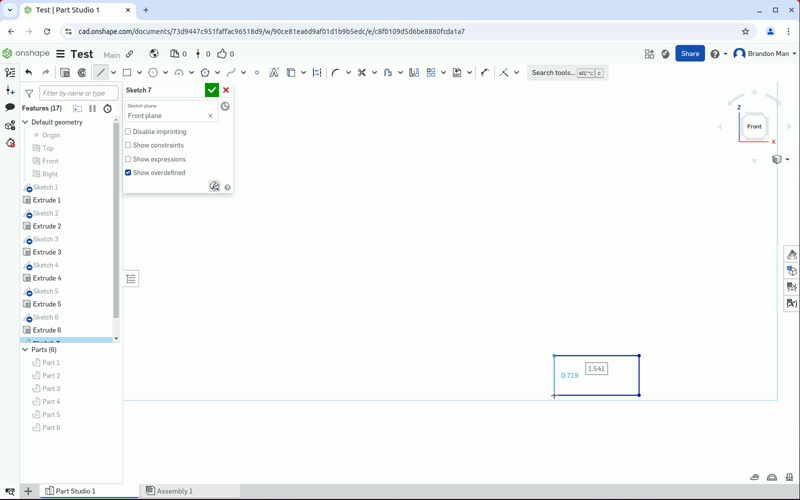
click(554, 395)
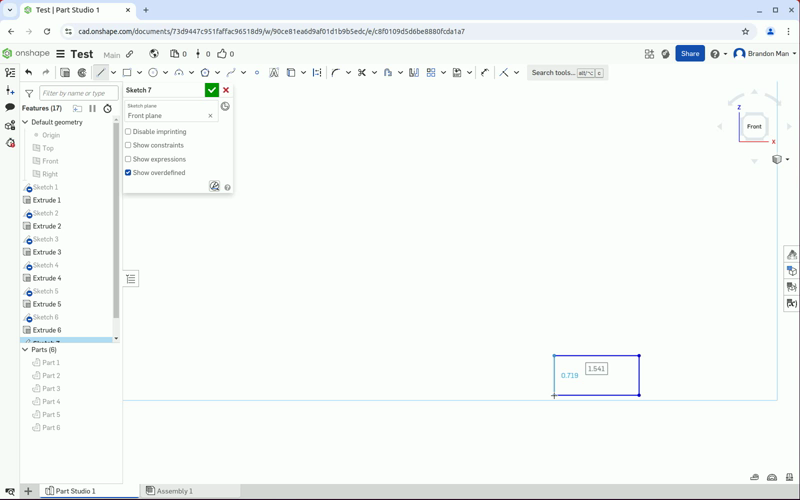
scroll(-6)
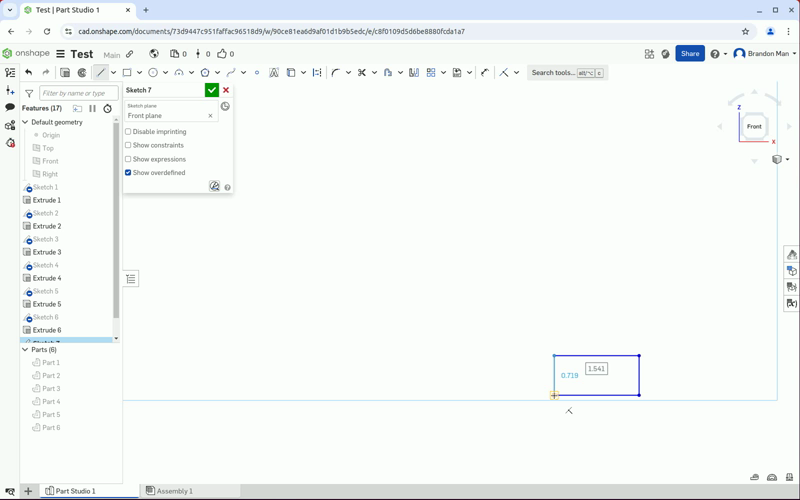
scroll(-6)
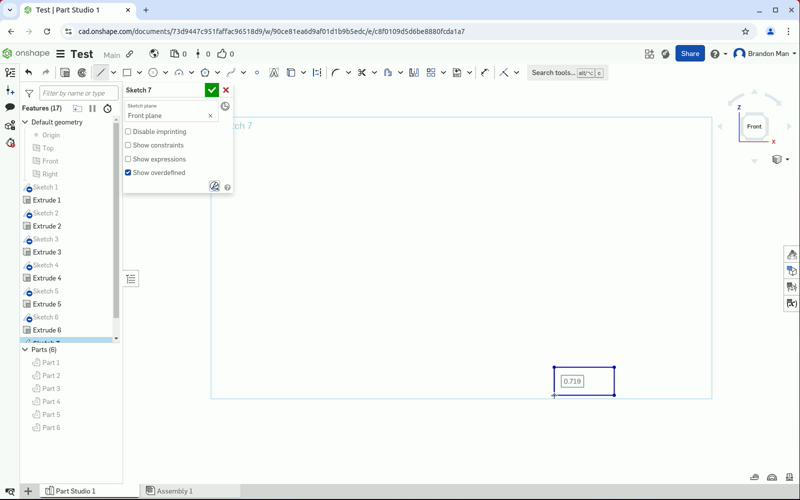
scroll(-6)
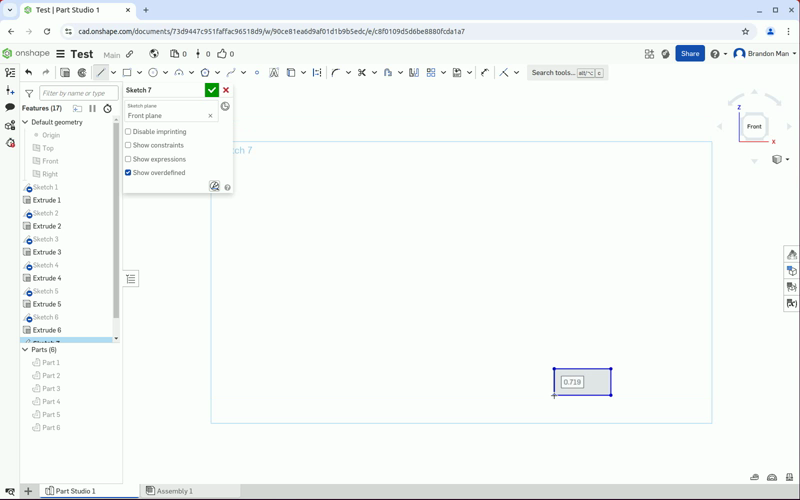
scroll(-6)
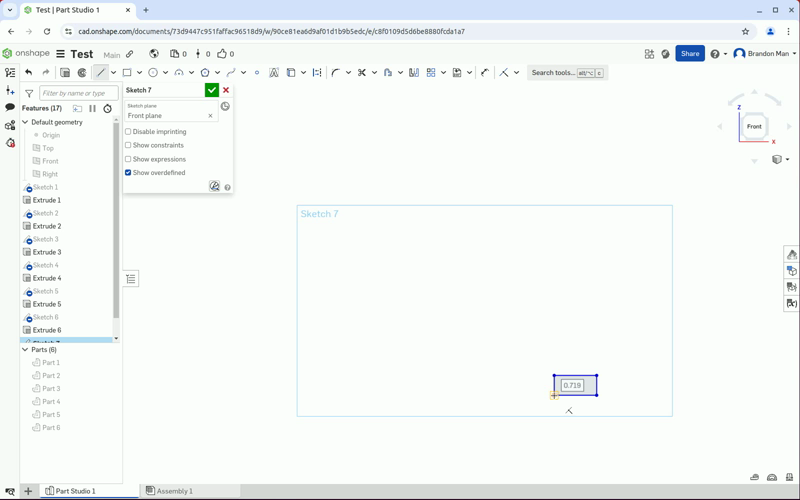
scroll(-6)
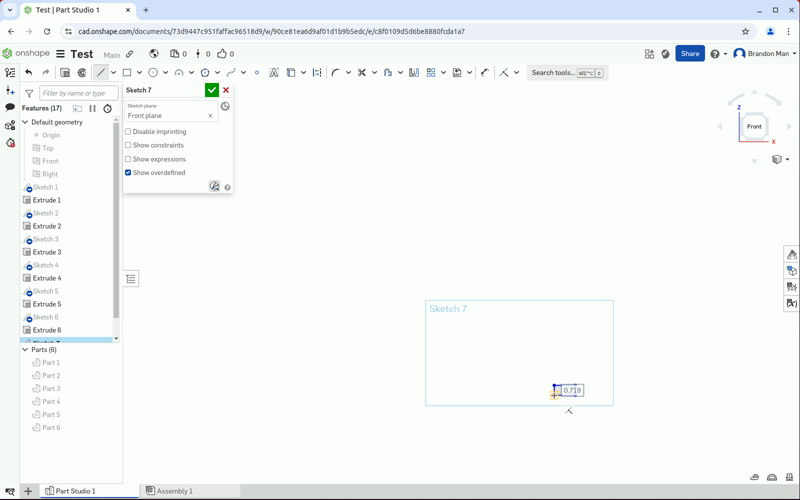
scroll(-6)
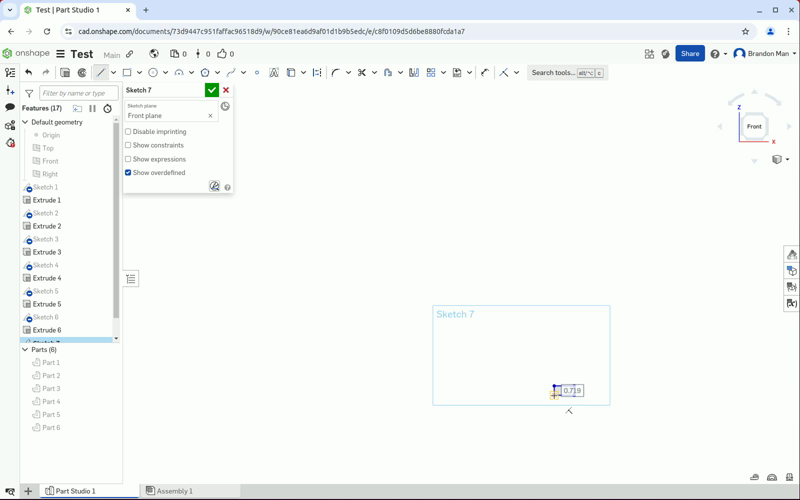
scroll(-6)
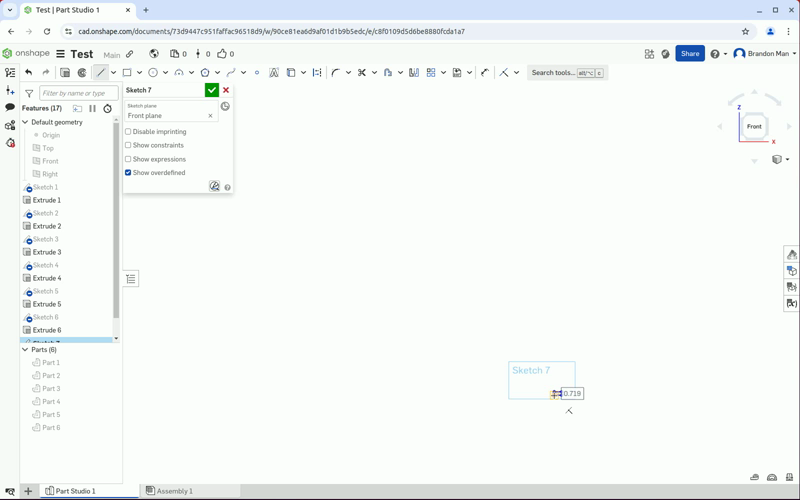
key(esc)
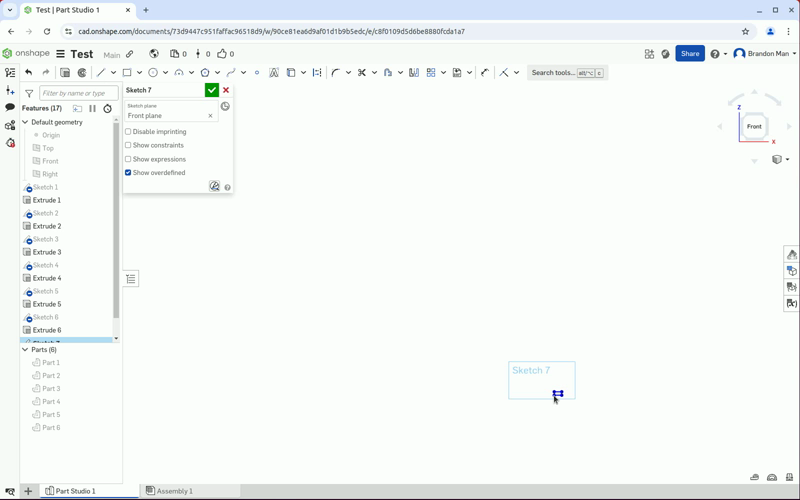
mouse_move(559, 393)
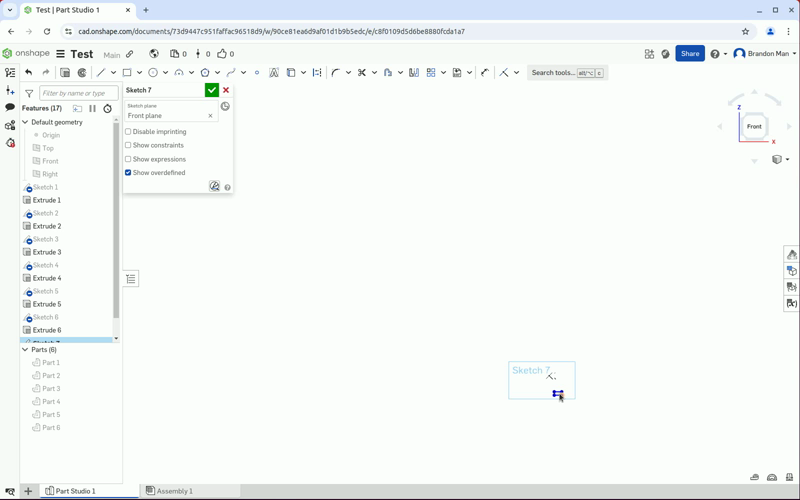
scroll(6)
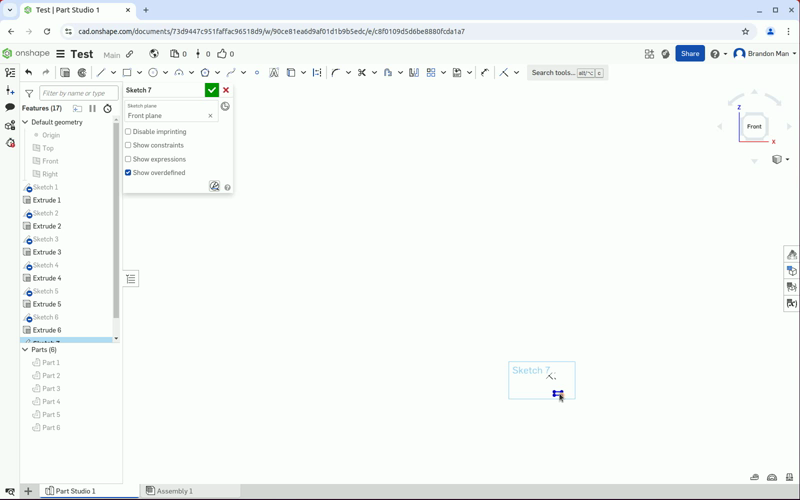
scroll(6)
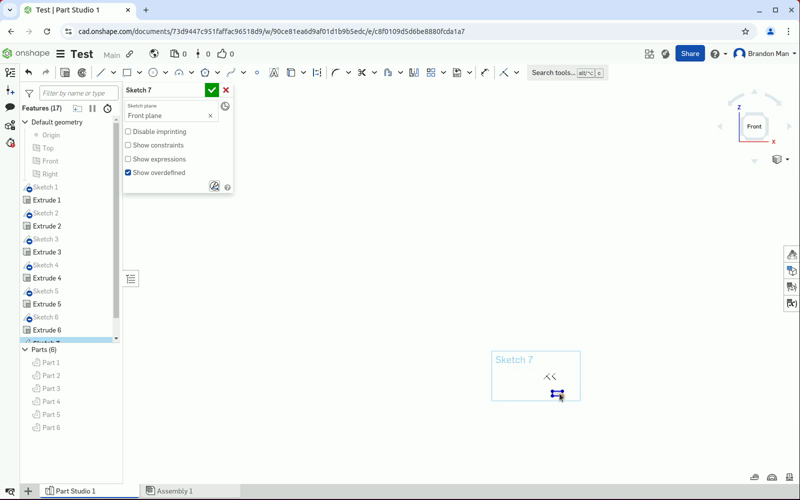
scroll(6)
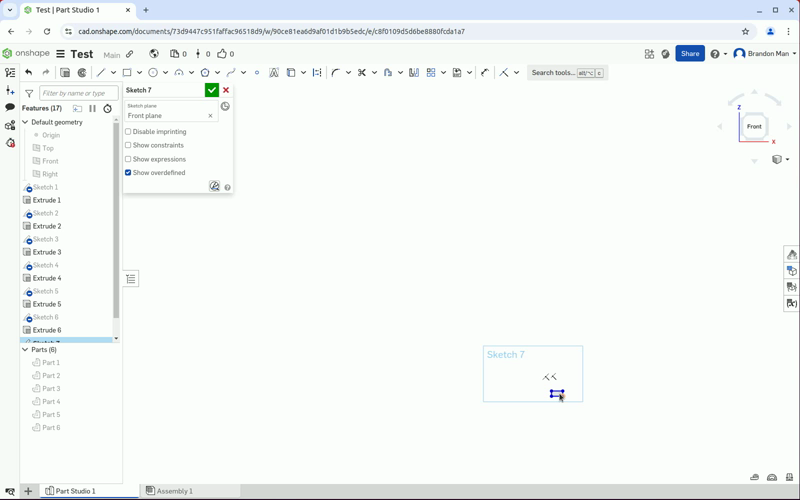
scroll(6)
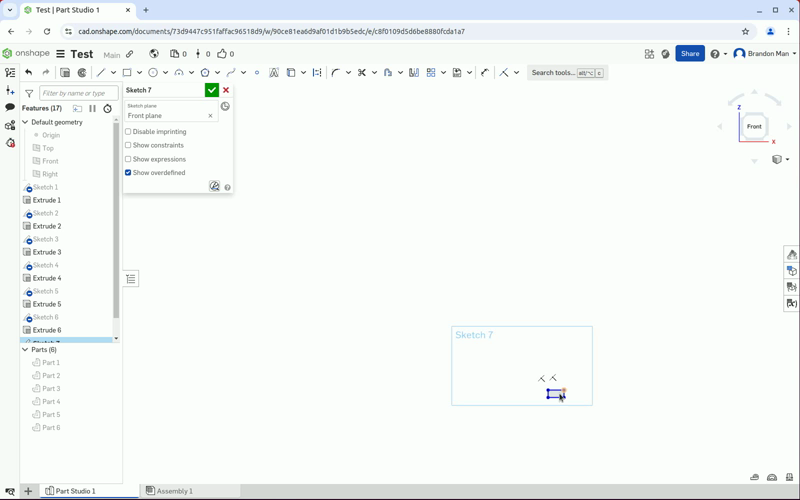
scroll(6)
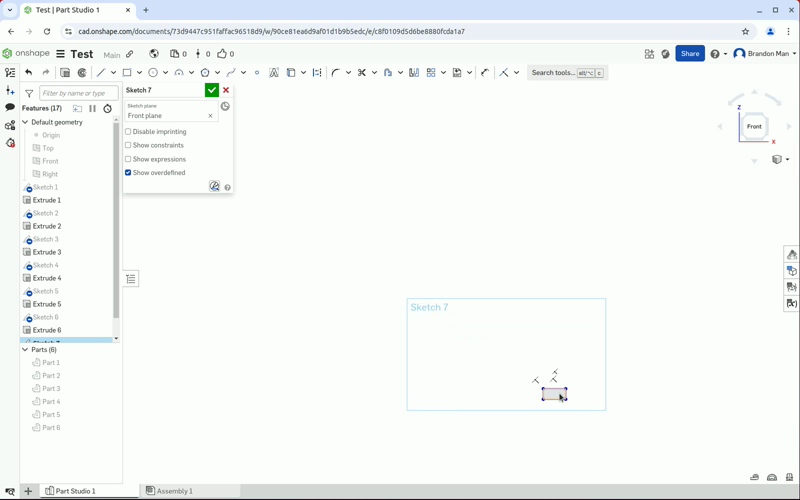
scroll(6)
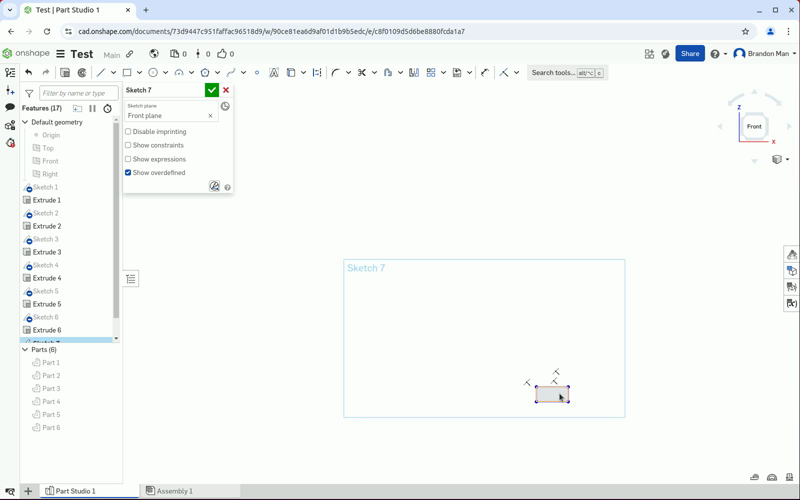
scroll(6)
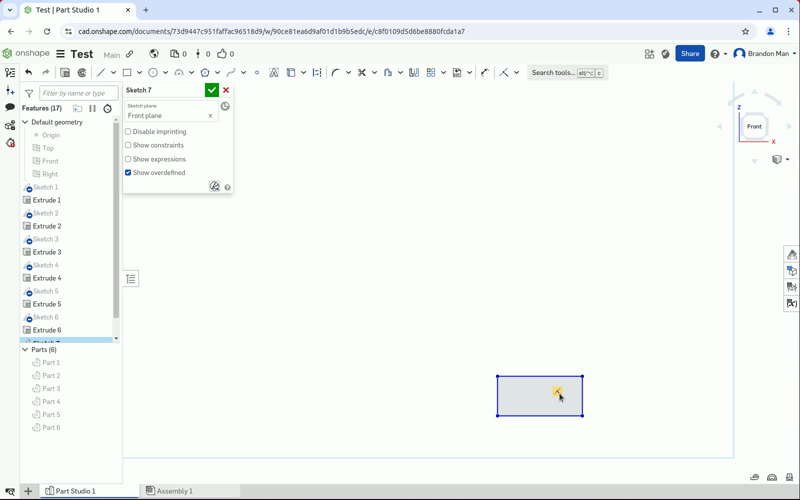
click(559, 393)
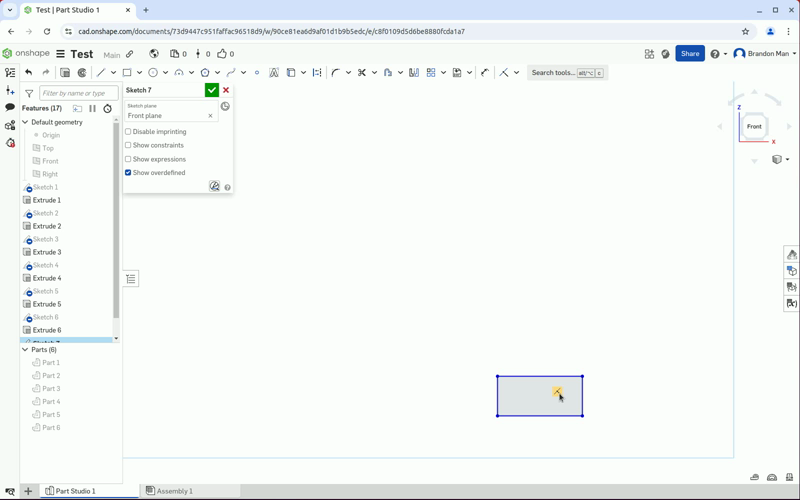
scroll(-6)
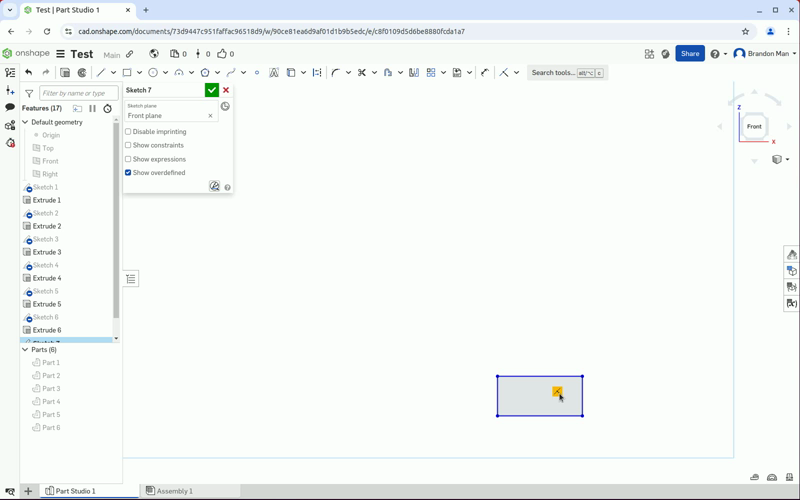
scroll(-6)
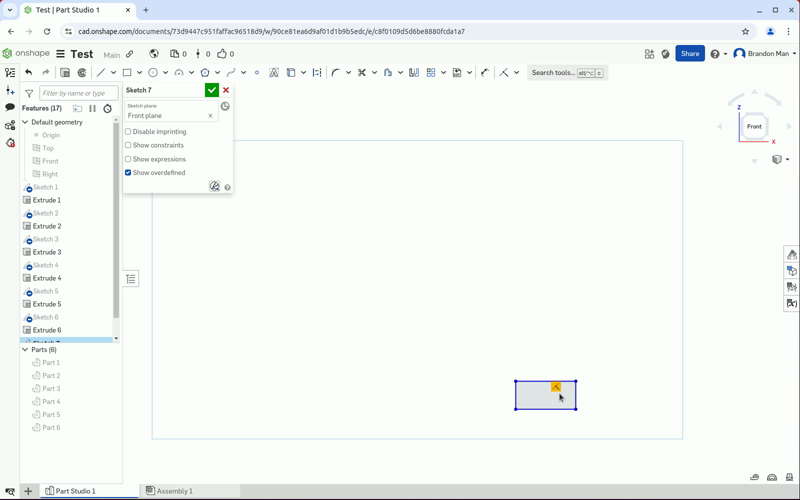
scroll(-6)
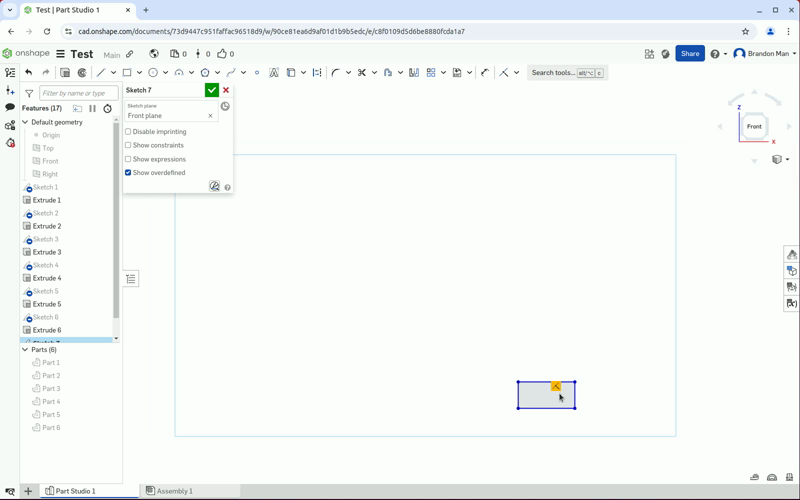
scroll(-6)
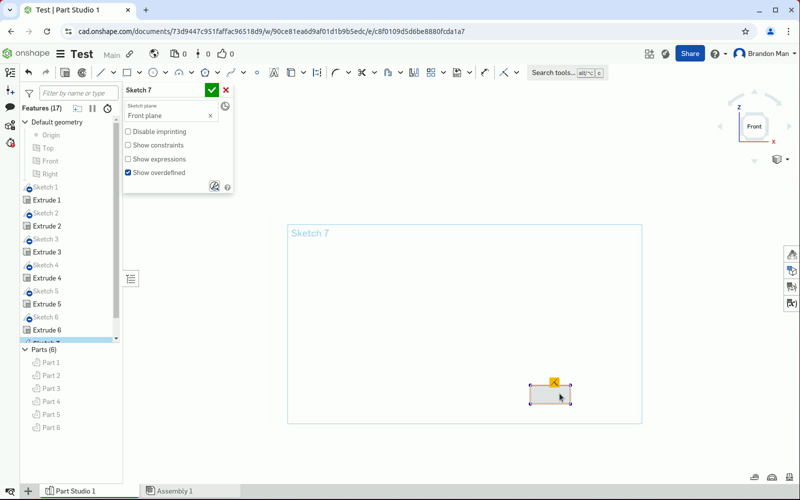
scroll(-6)
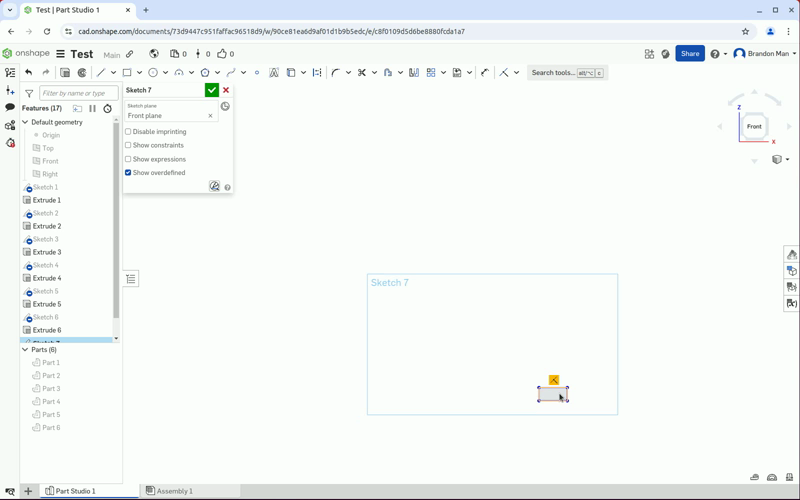
scroll(-6)
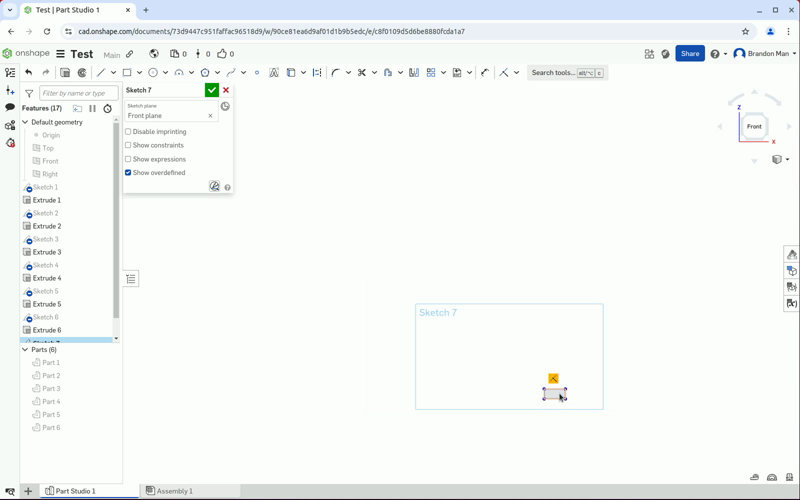
scroll(-6)
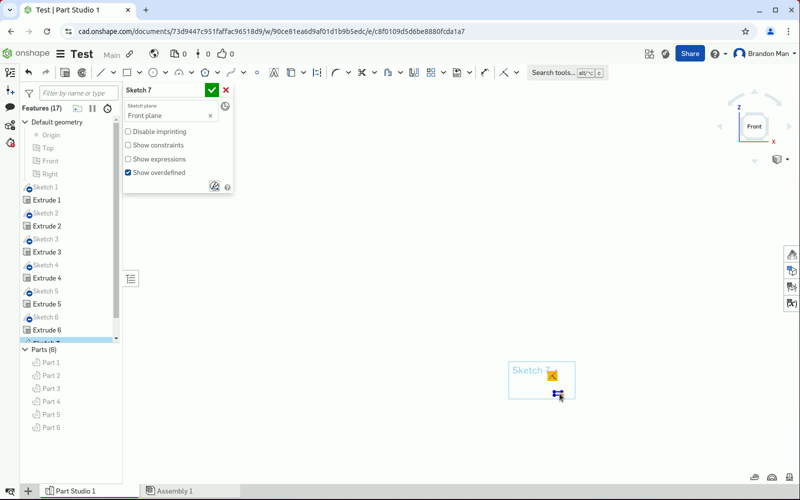
mouse_move(73, 352)
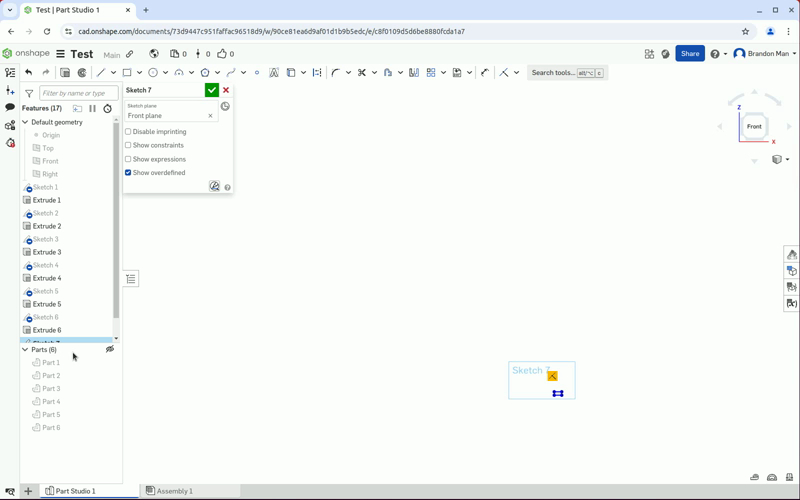
key(shift+y)
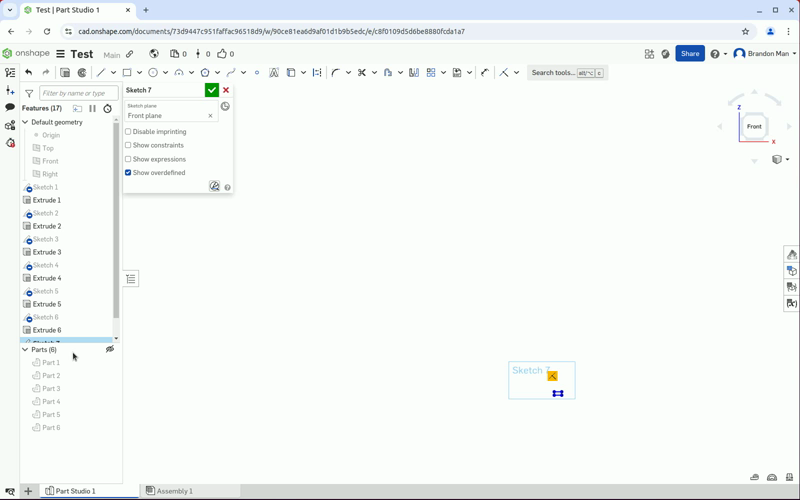
key(shift+e)
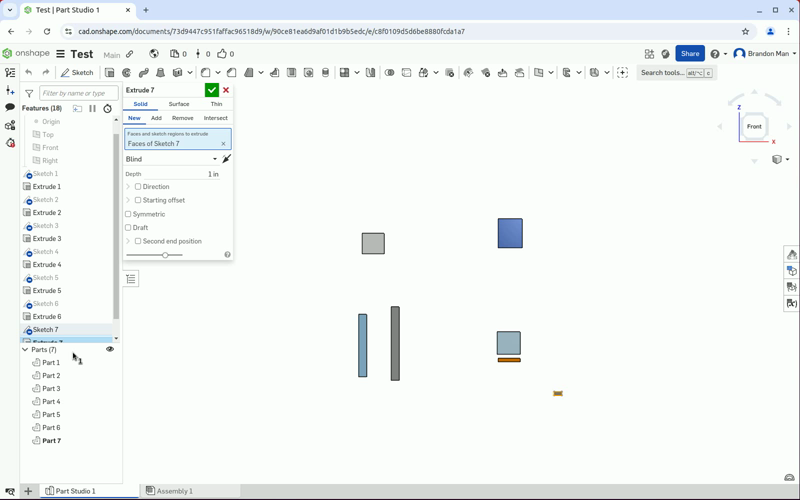
mouse_move(143, 106)
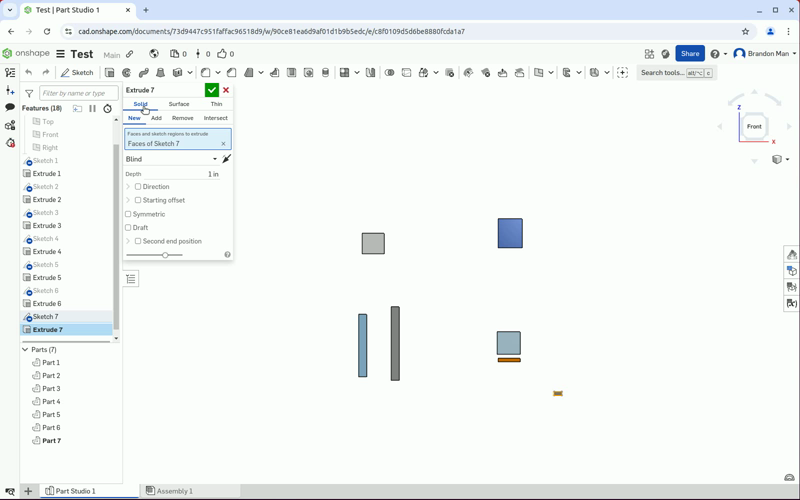
click(143, 106)
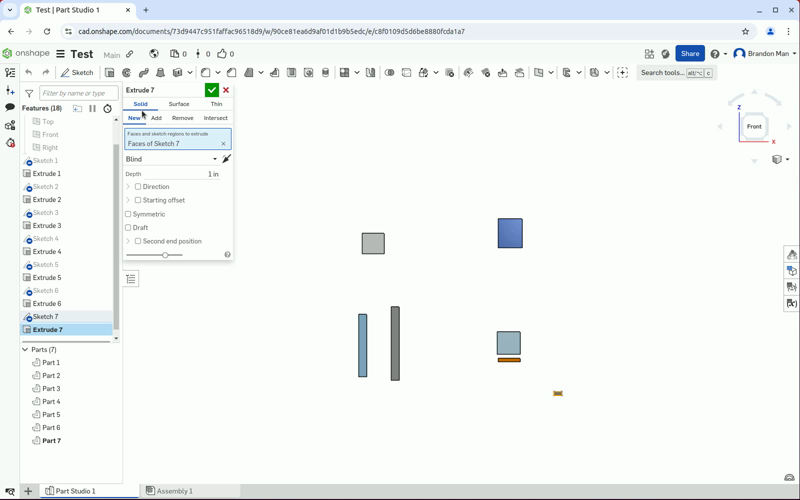
mouse_move(137, 120)
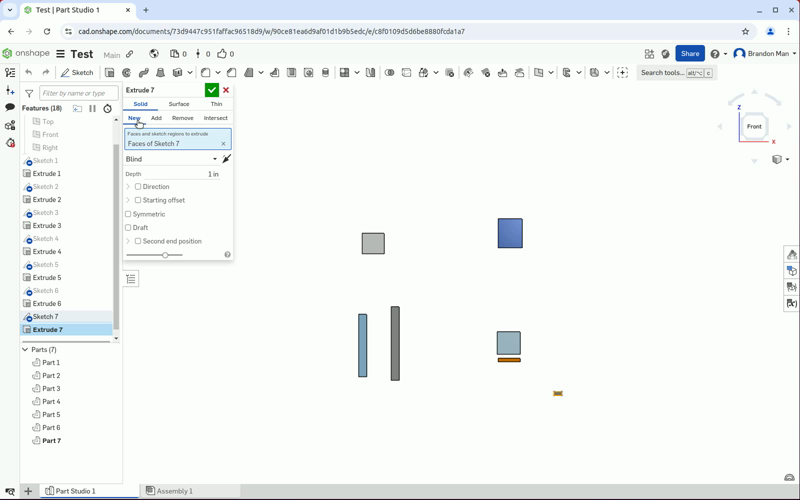
click(137, 120)
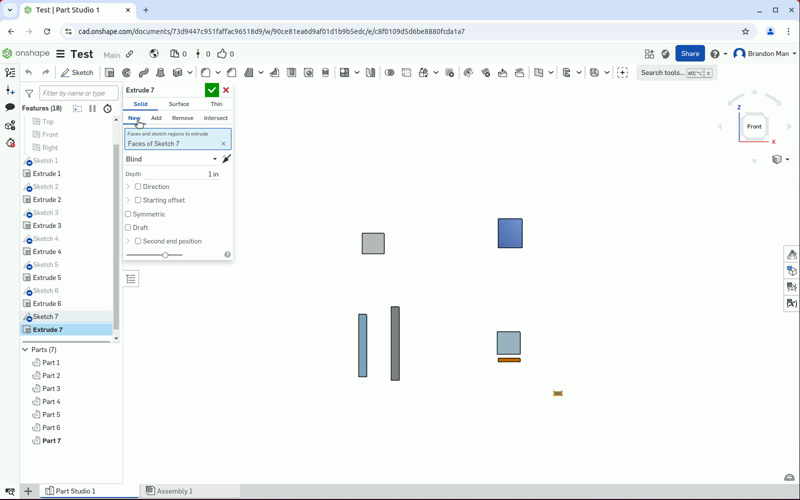
key(tab, 4)
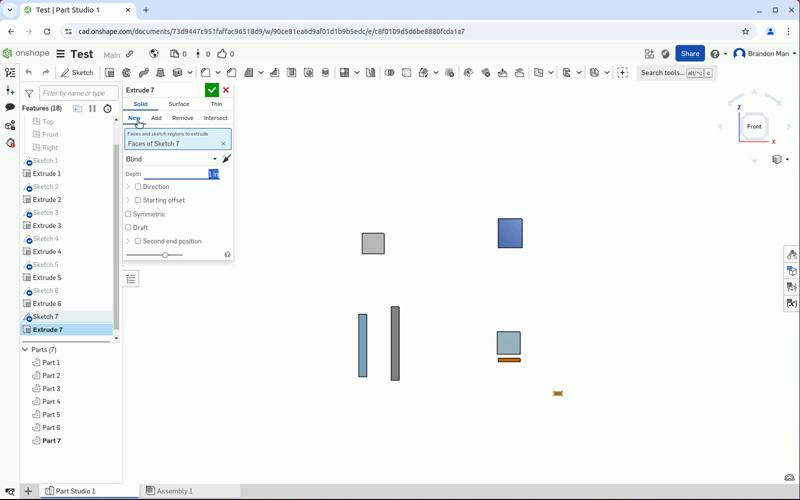
text(0.722)
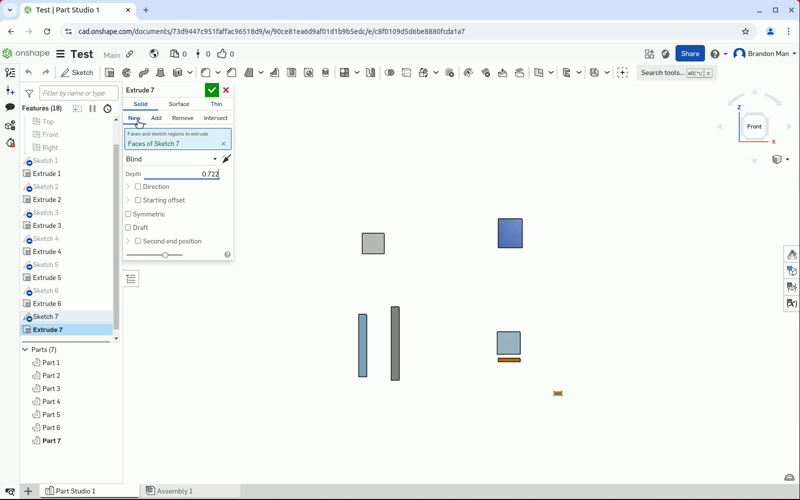
key(enter)
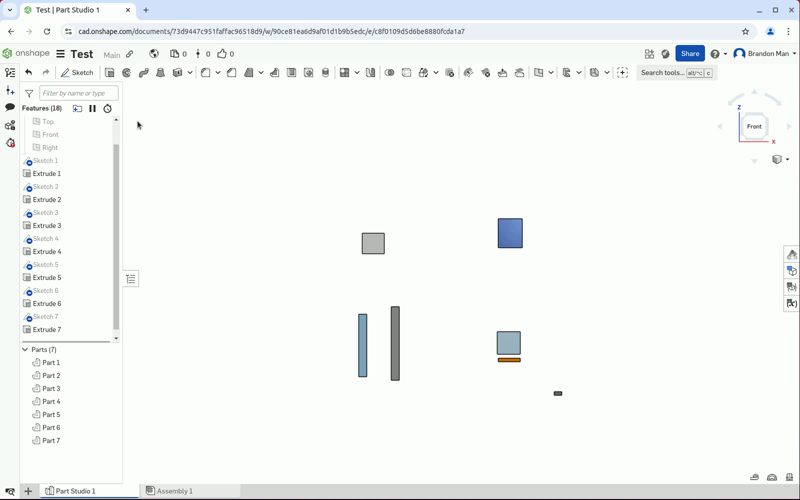
key(shift+h)
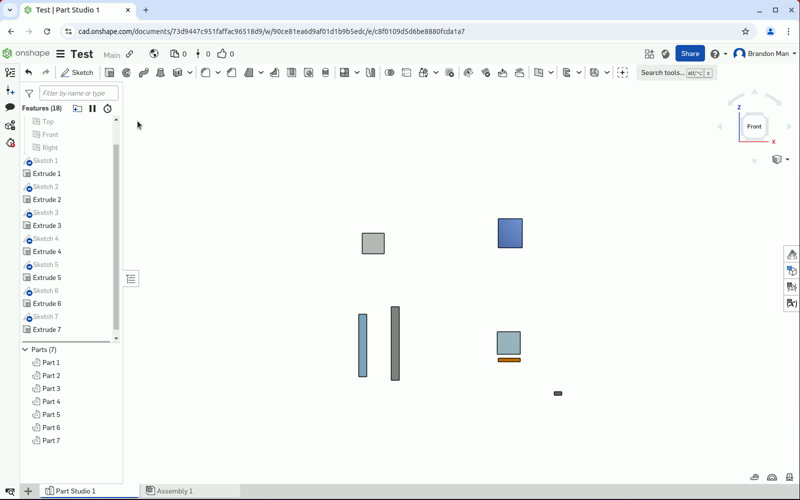
key(shift+h)
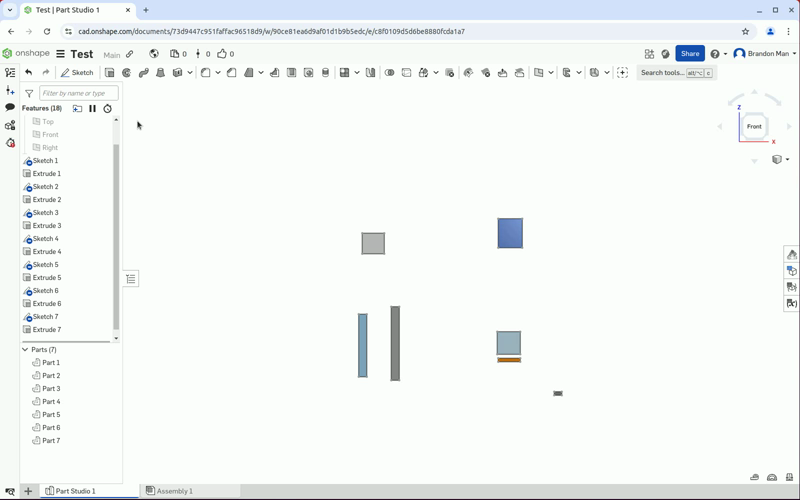
key(shift+7)
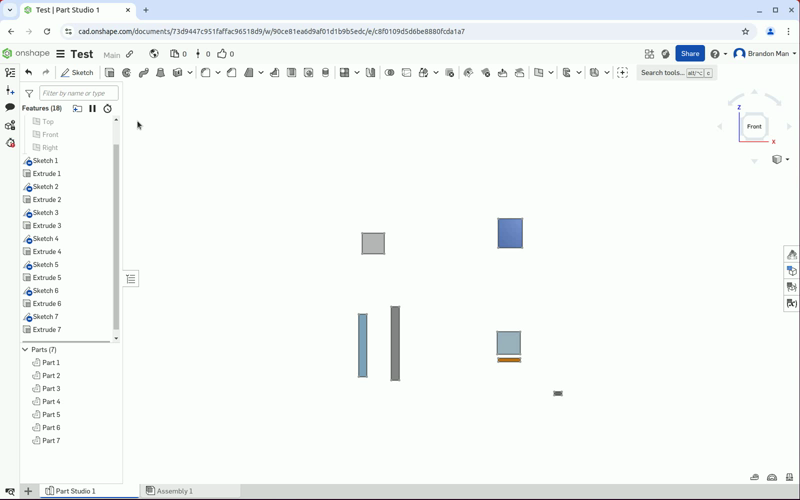
key(left, 2)
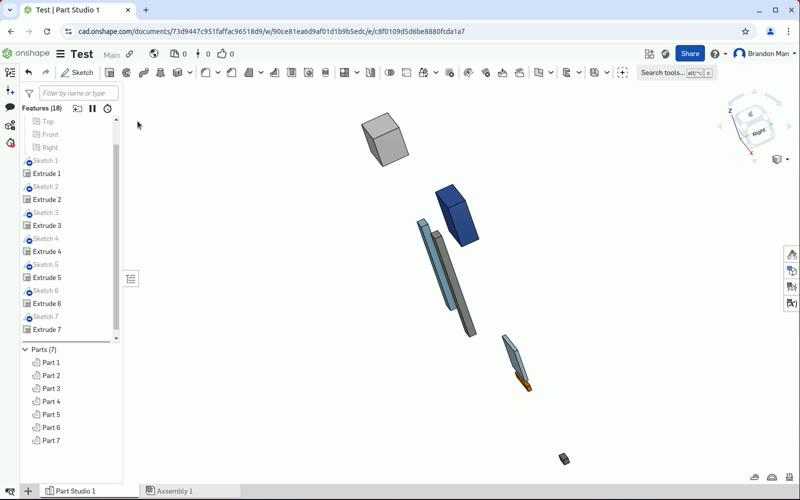
key(down, 2)
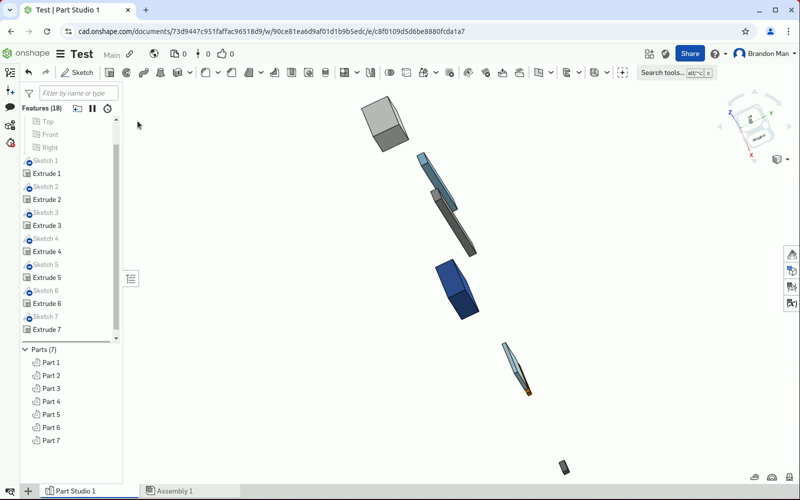
key(up, 2)
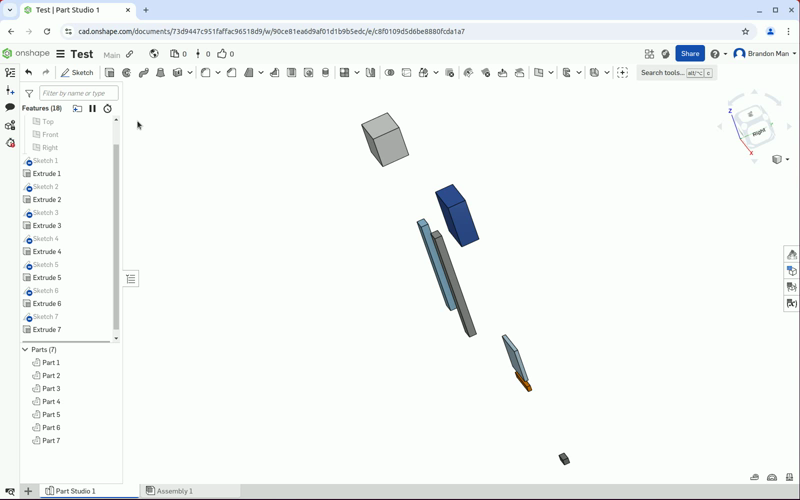
key(right, 2)
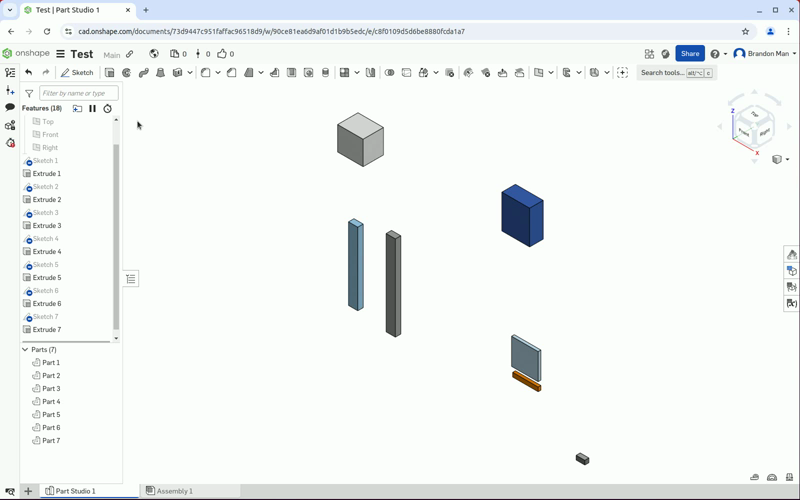
mouse_move(69, 163)
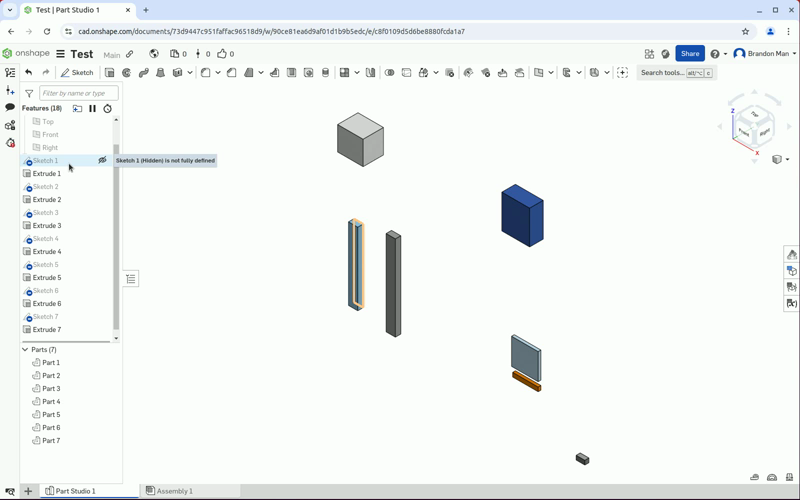
click(69, 163)